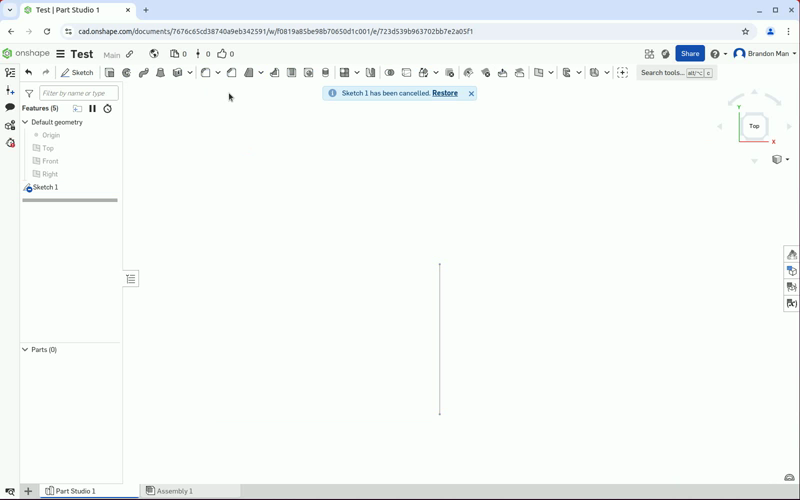
key(shift+h)
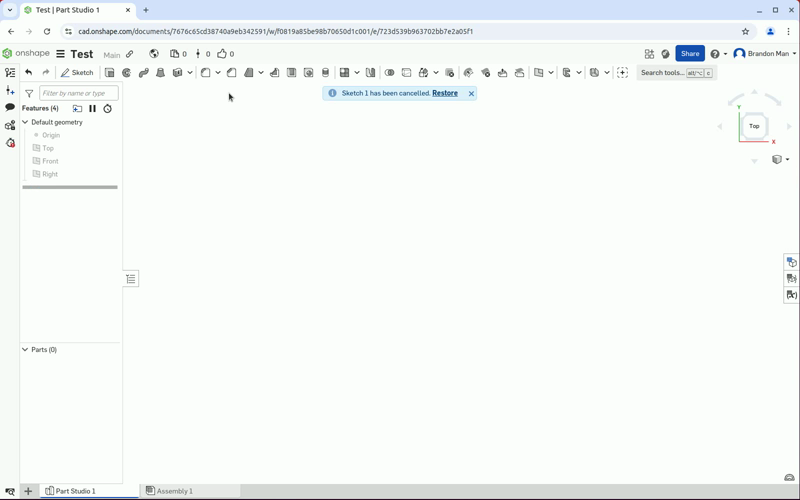
mouse_move(73, 352)
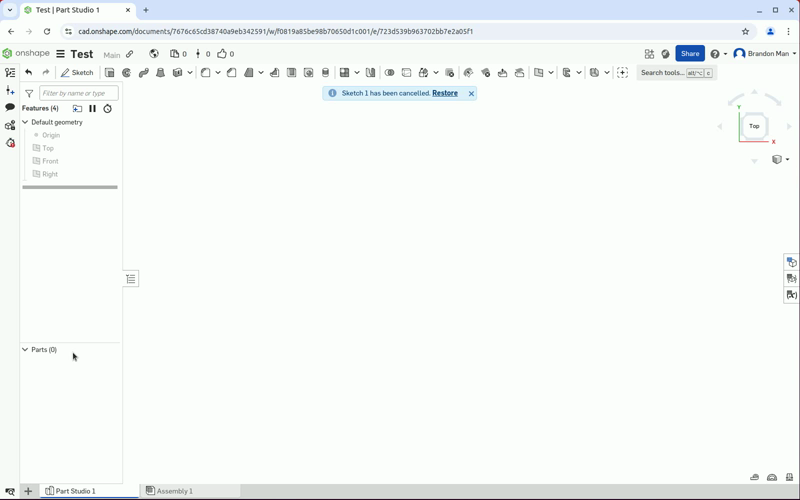
key(y)
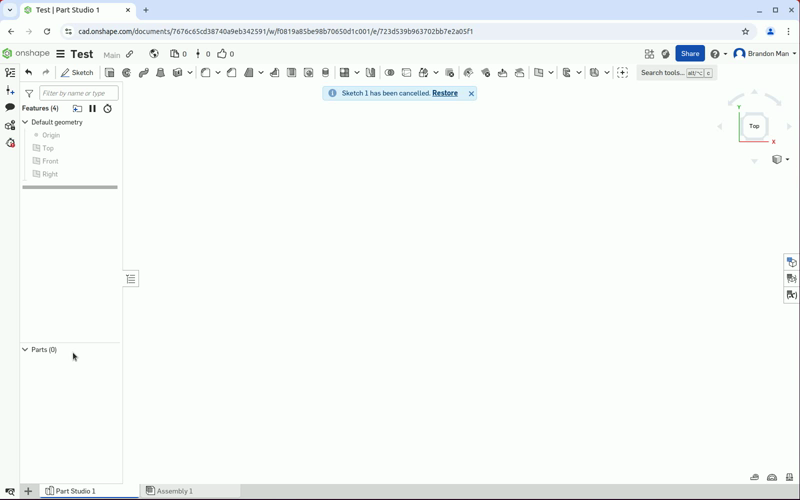
key(shift+p)
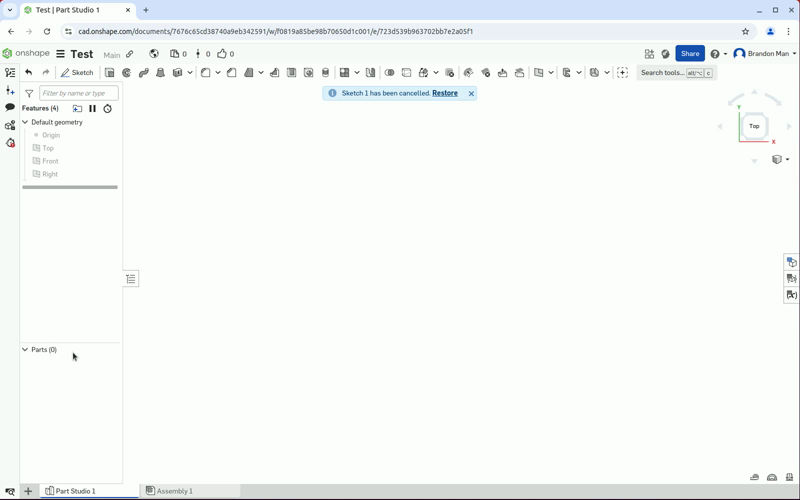
key(space)
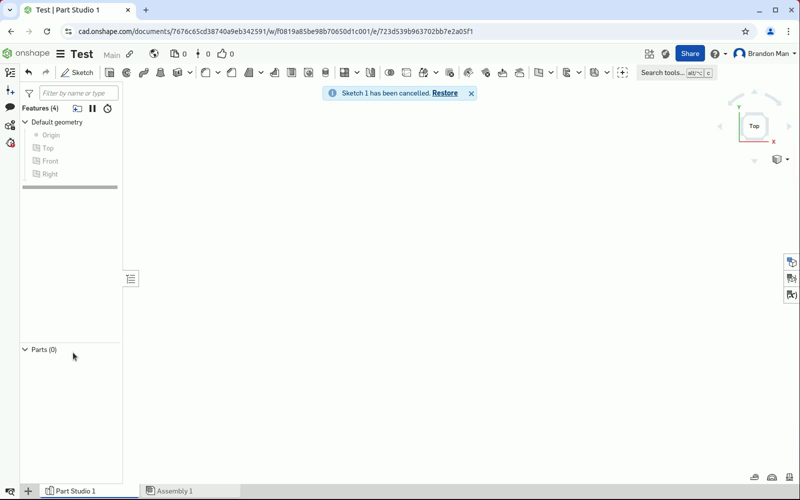
key_down(shift)
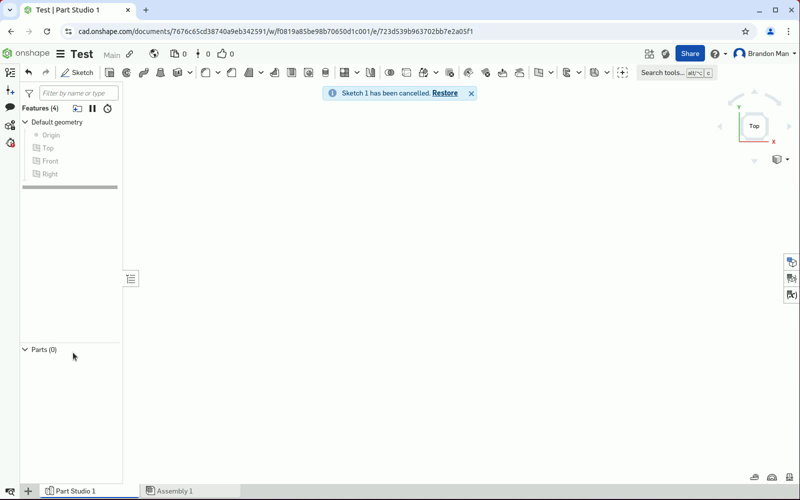
key(up)
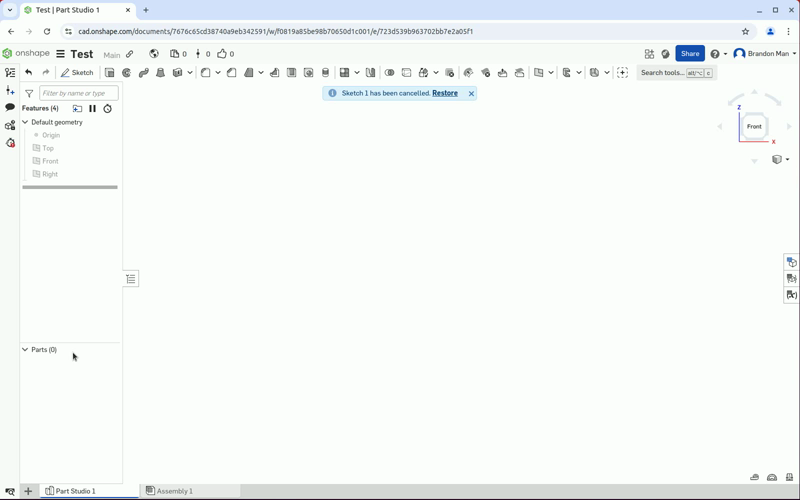
key_up(shift)
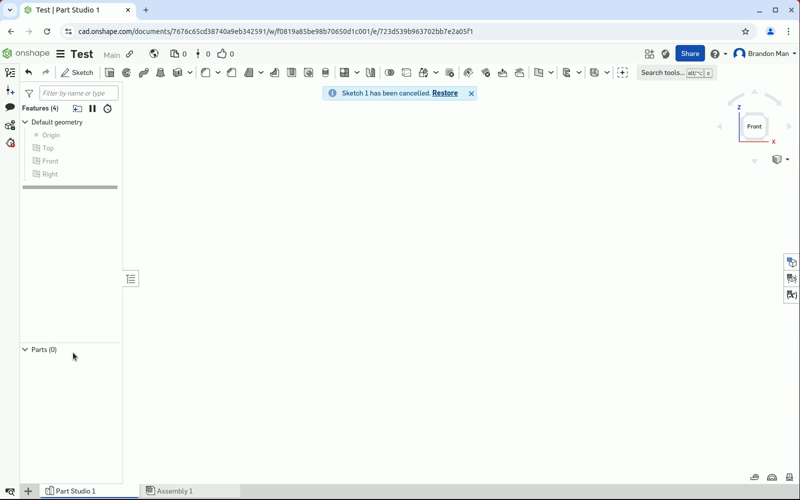
mouse_move(73, 352)
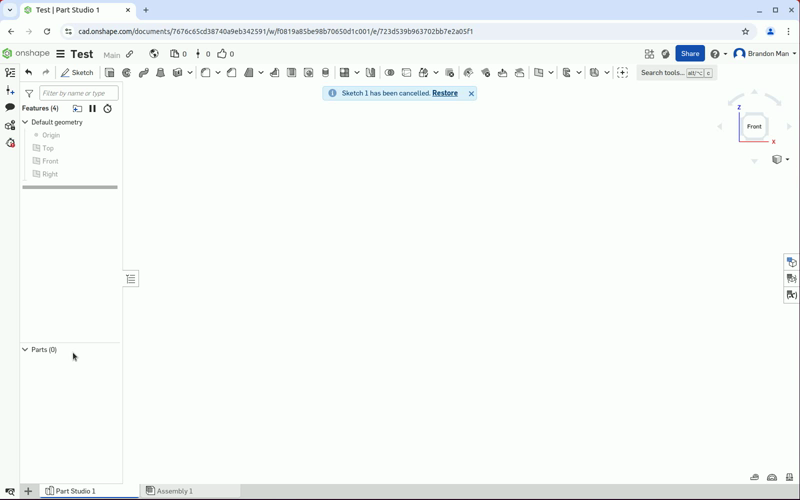
key(shift+y)
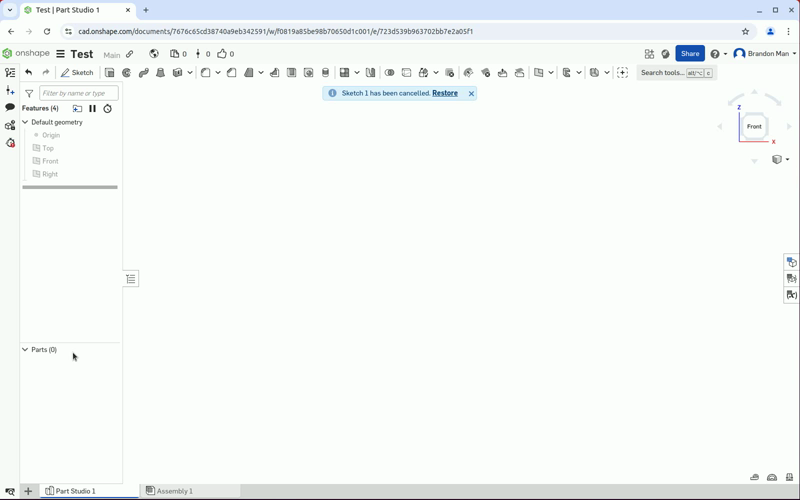
key(shift+s)
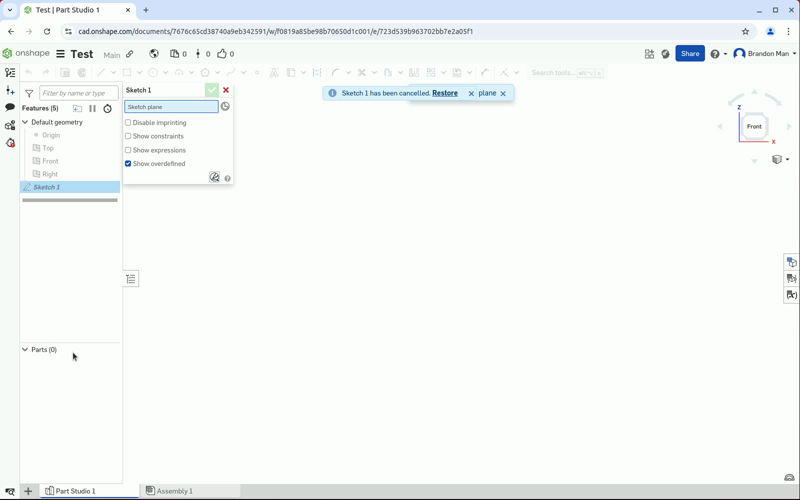
mouse_move(73, 163)
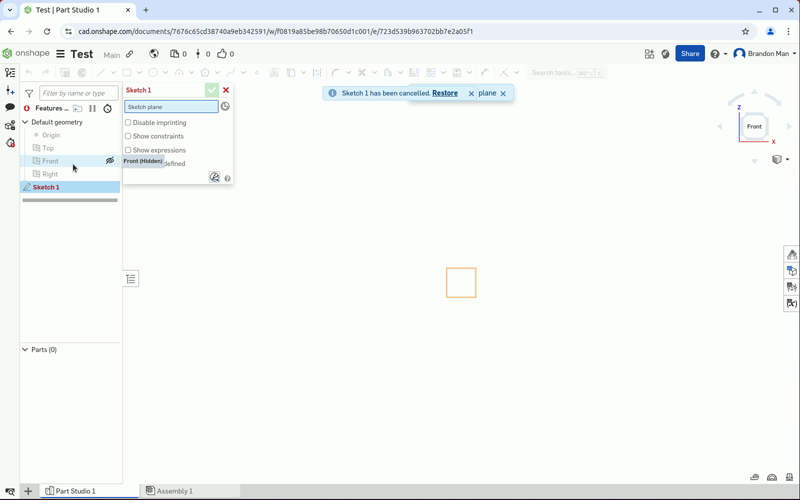
click(73, 163)
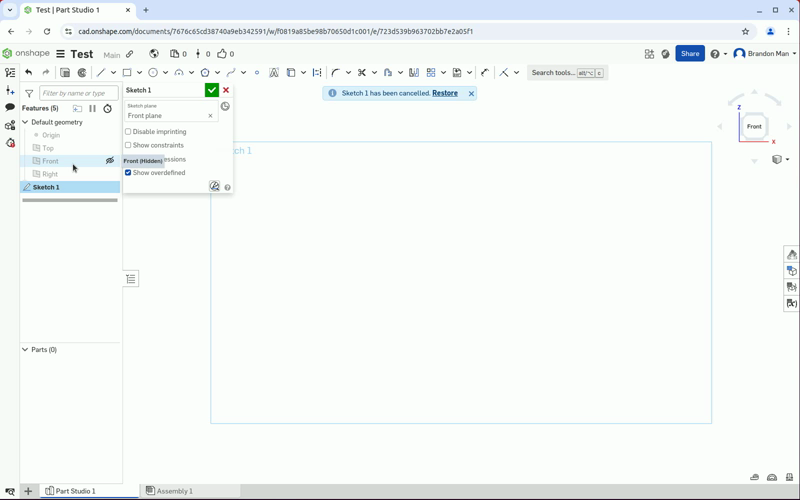
mouse_move(73, 352)
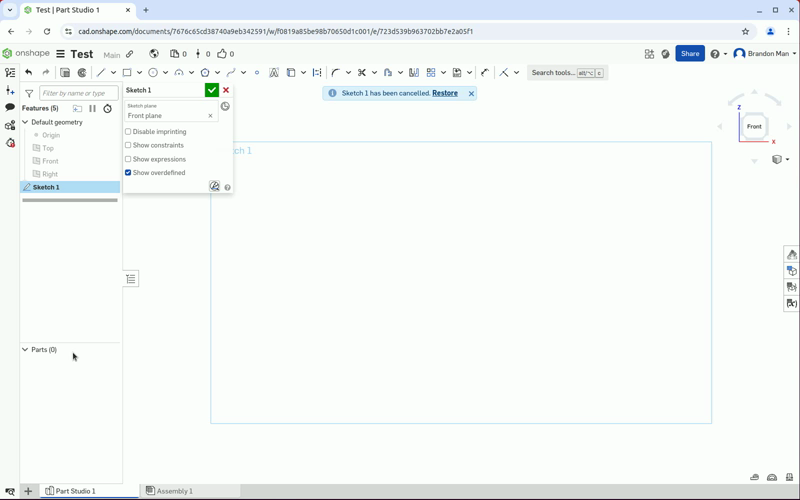
key(y)
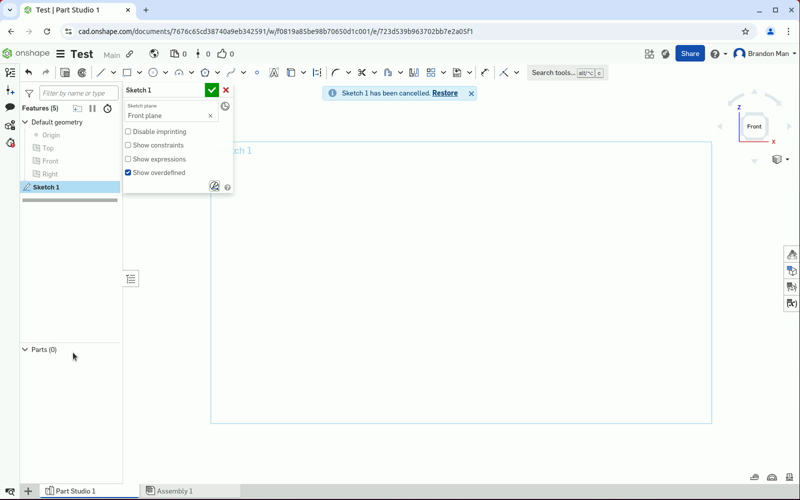
key(c)
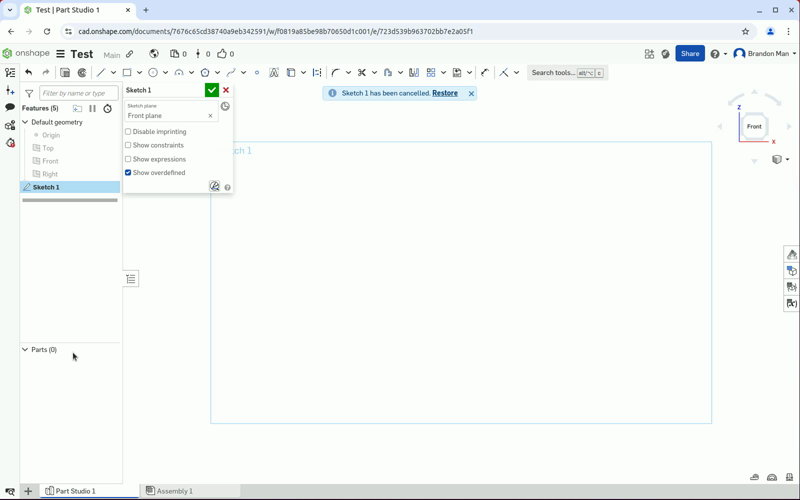
key_down(shift)
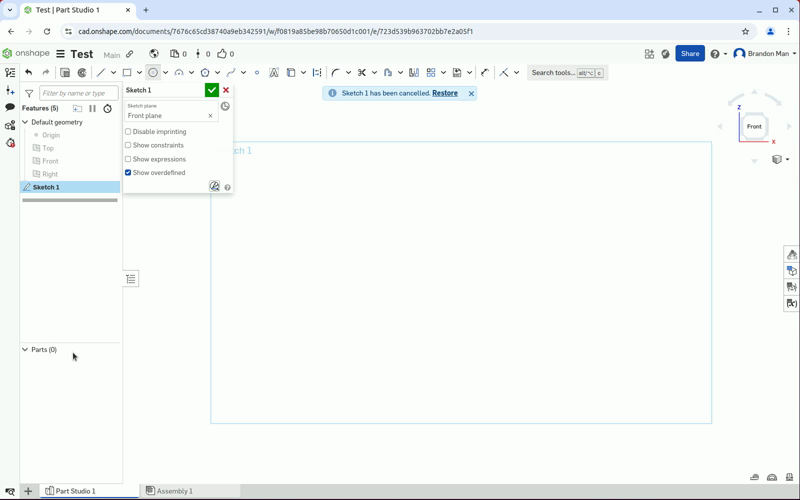
mouse_move(461, 178)
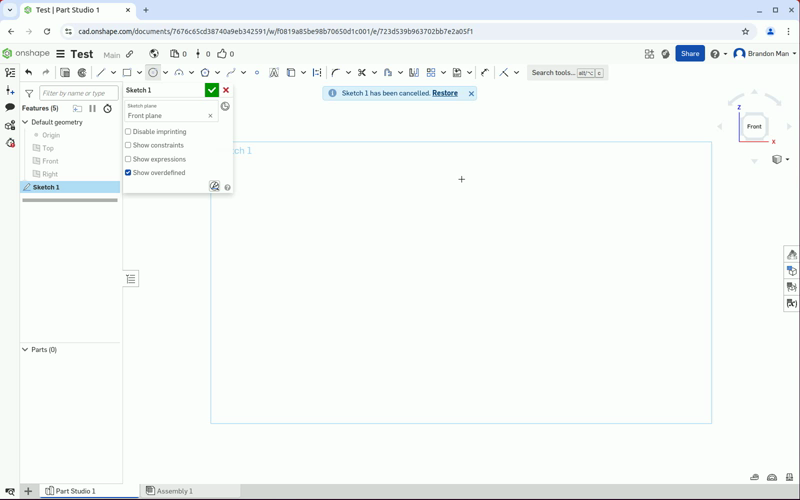
click(461, 178)
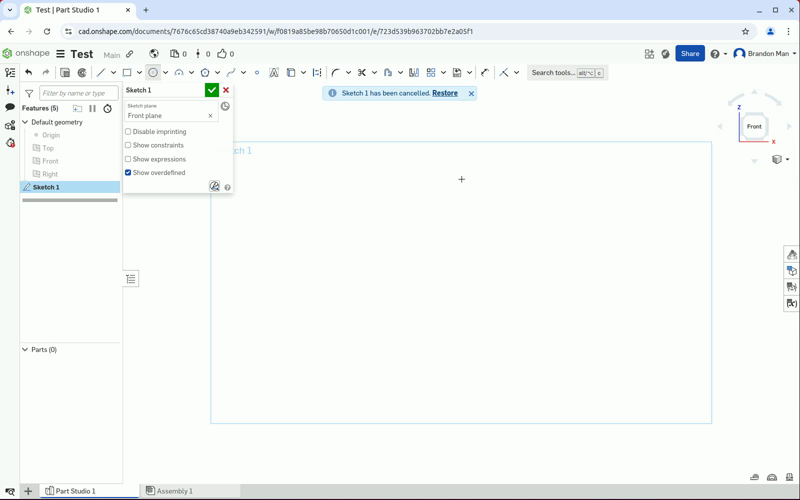
key_up(shift)
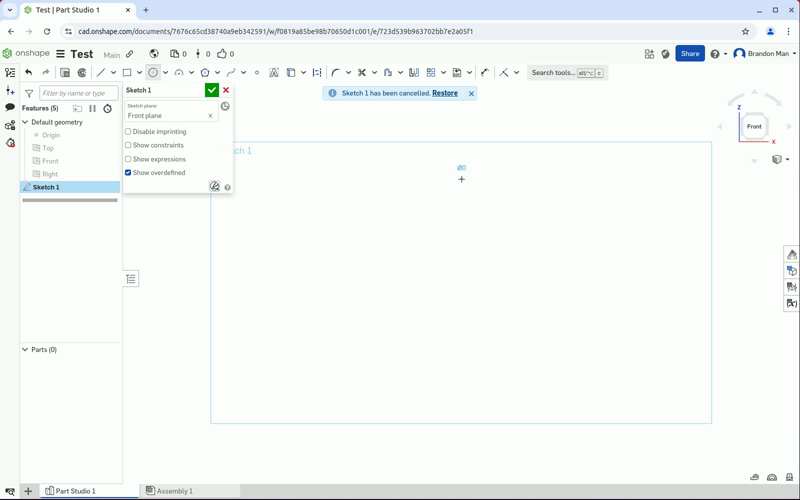
mouse_move(471, 178)
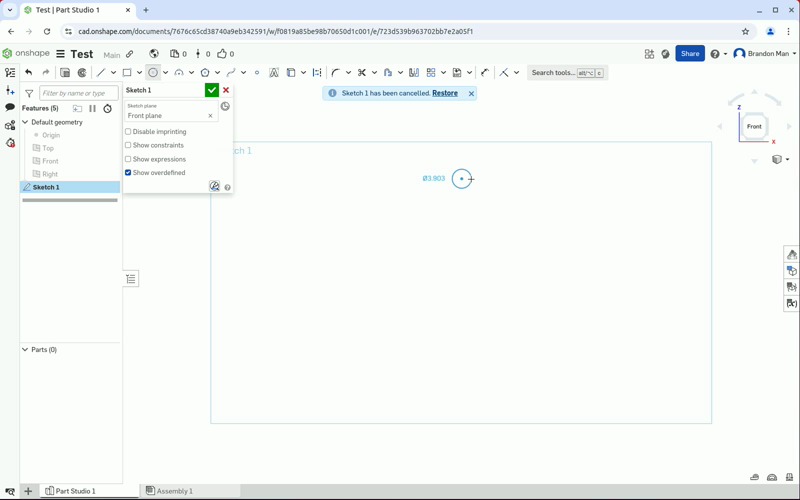
click(471, 178)
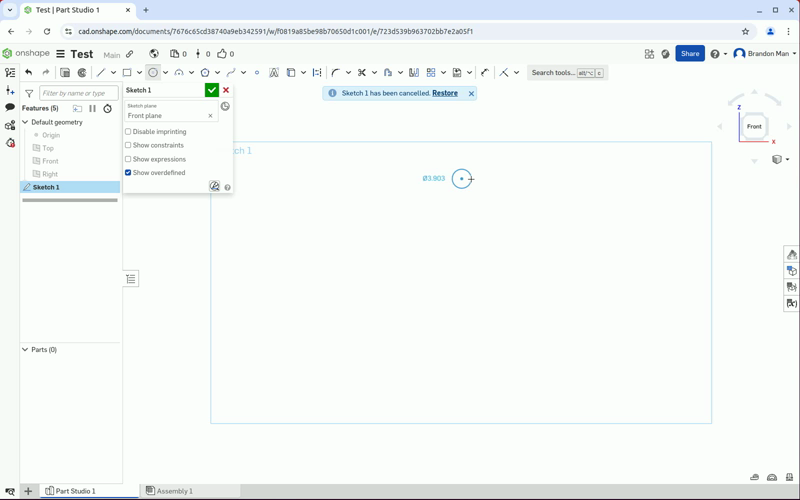
key(esc)
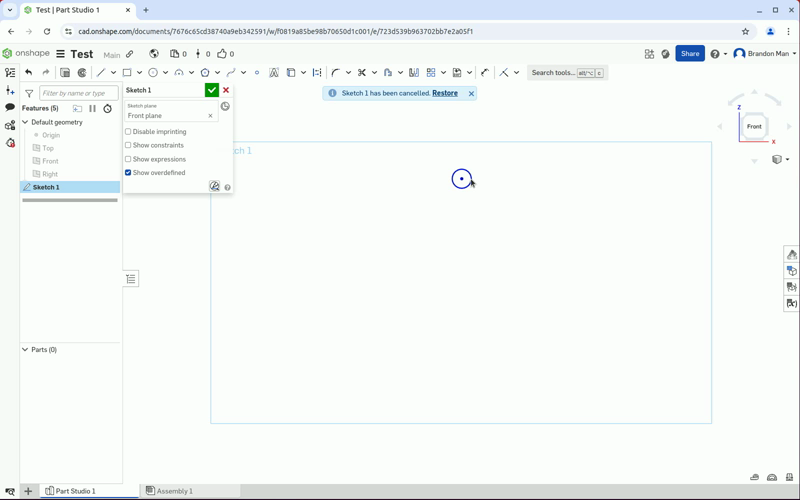
key(c)
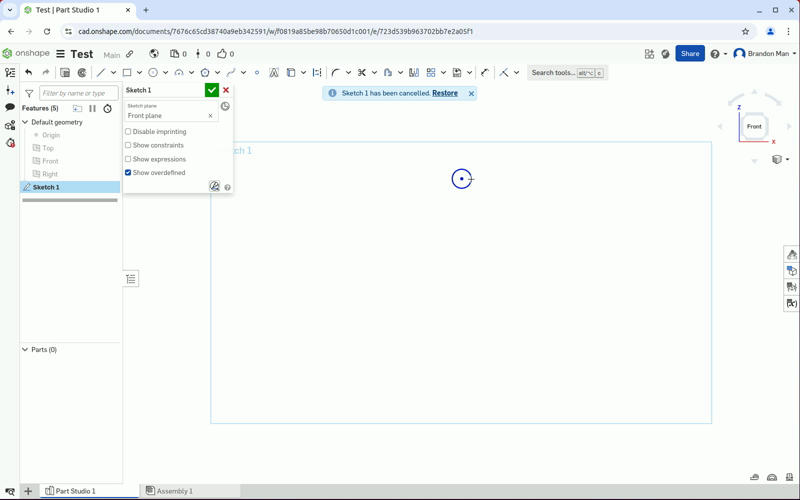
key_down(shift)
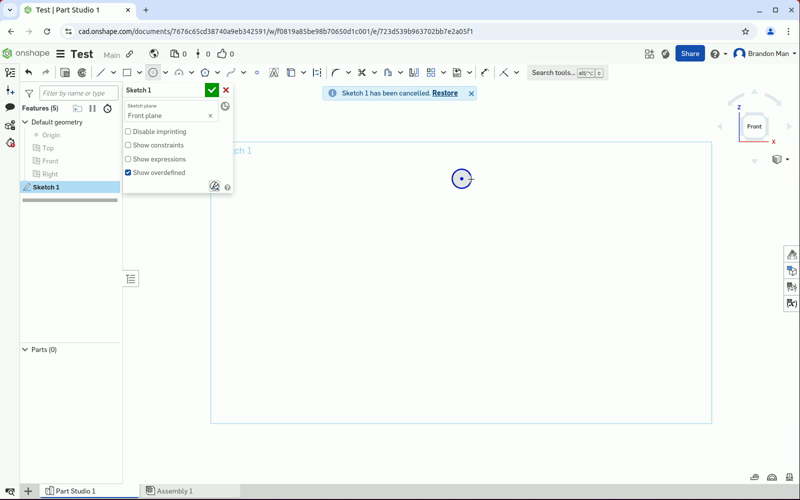
mouse_move(461, 178)
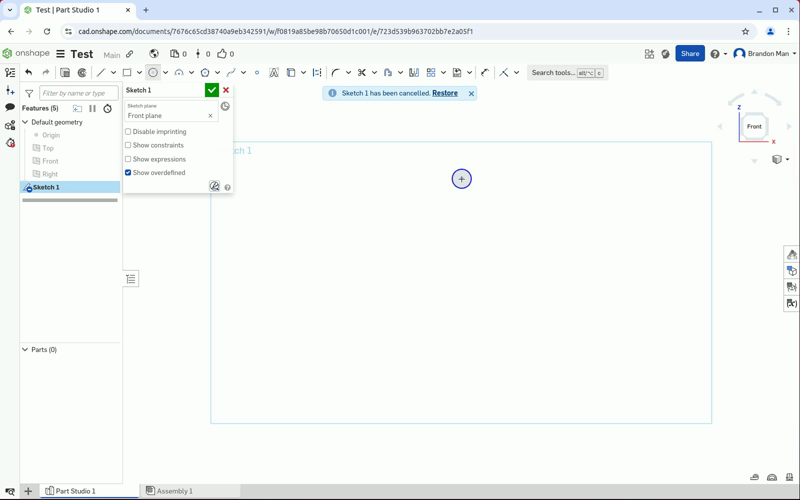
click(461, 178)
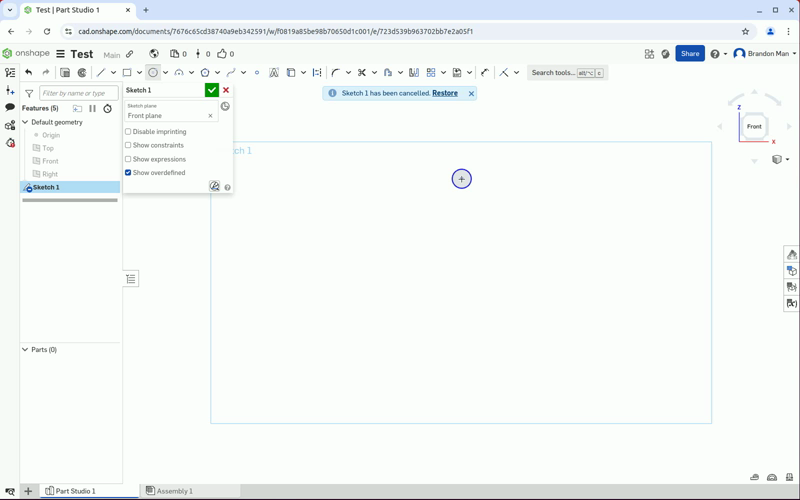
key_up(shift)
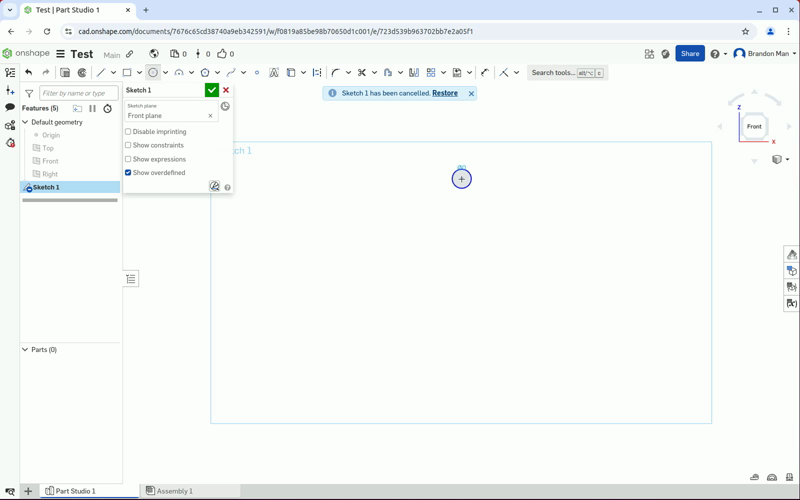
mouse_move(464, 178)
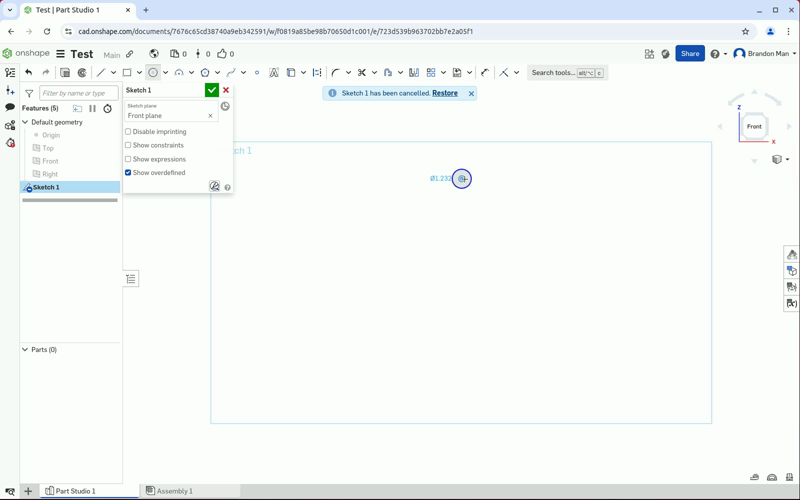
scroll(6)
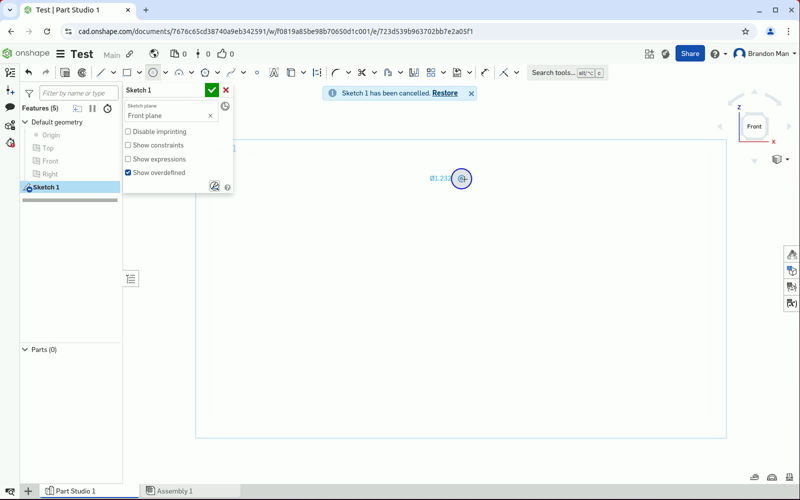
scroll(6)
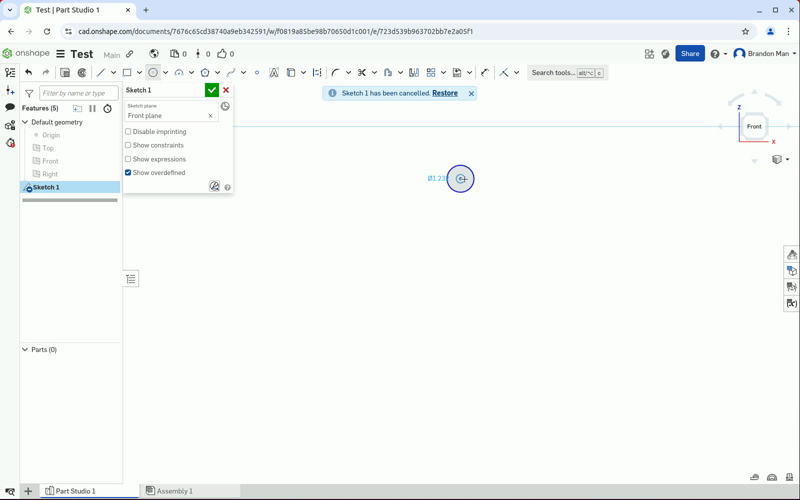
scroll(6)
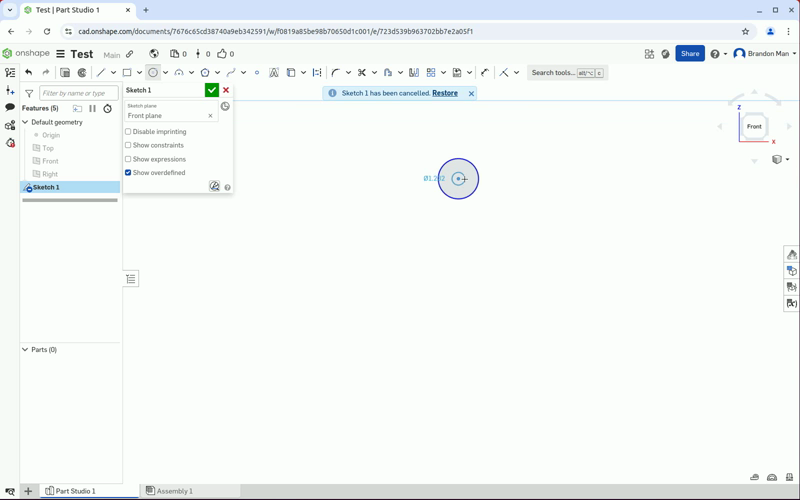
scroll(6)
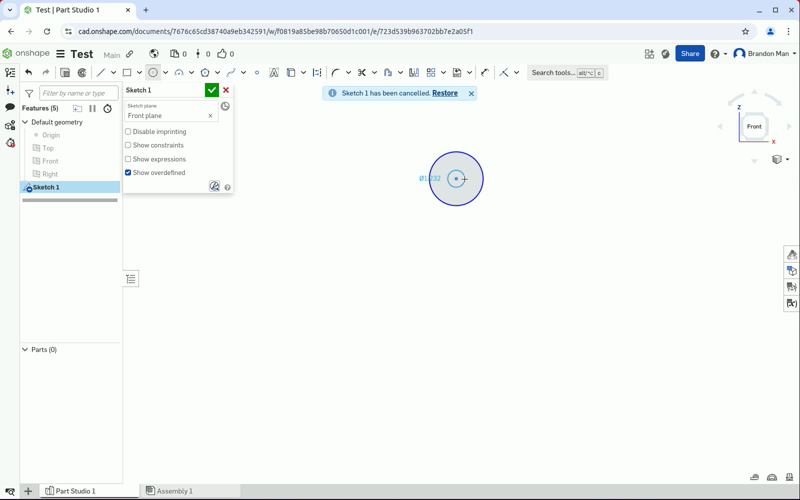
scroll(6)
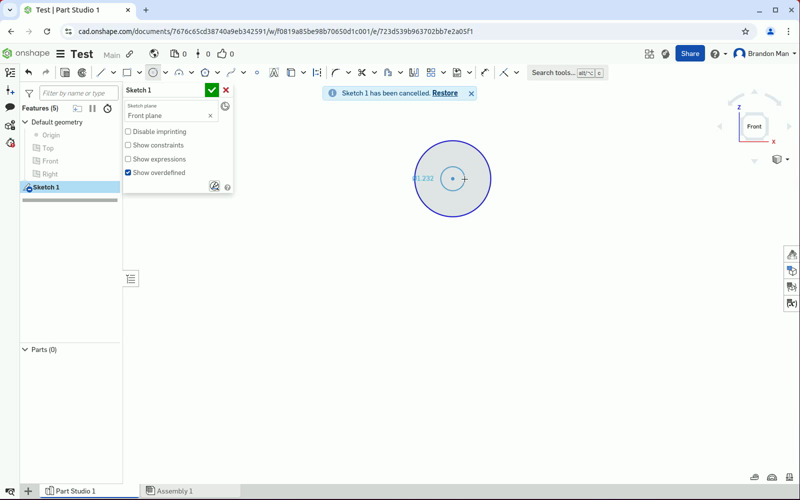
scroll(6)
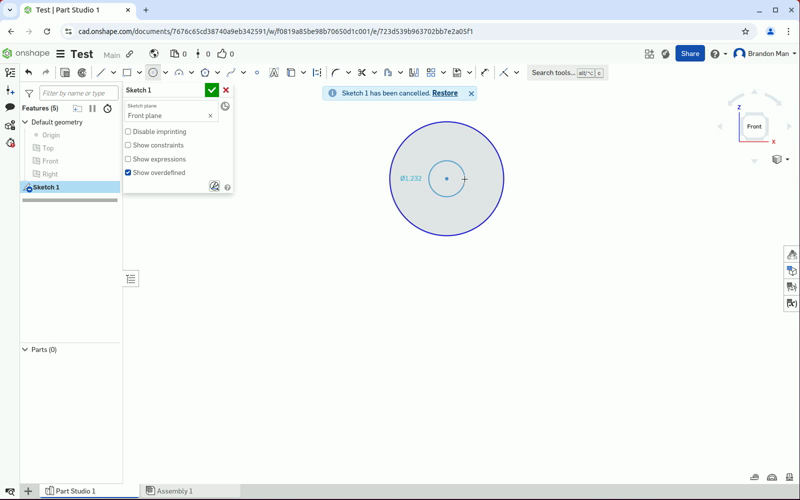
scroll(6)
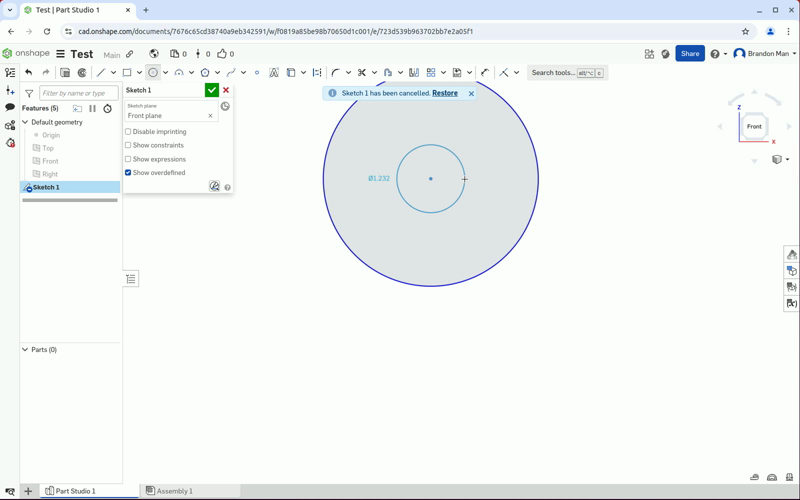
click(464, 178)
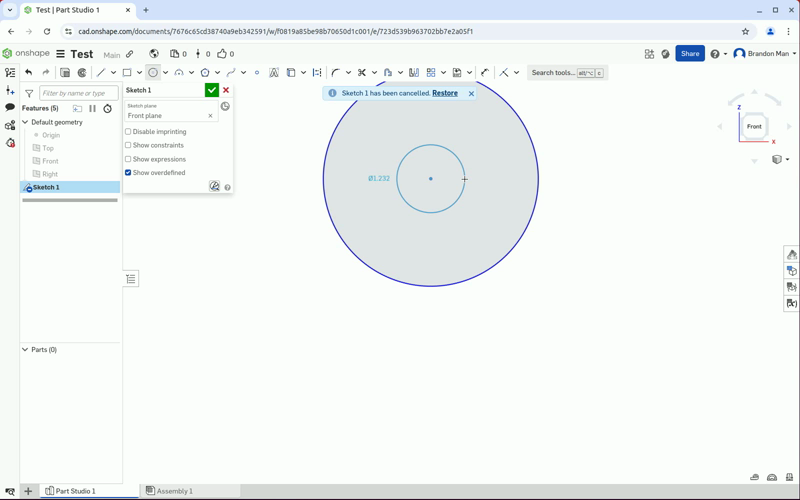
scroll(-6)
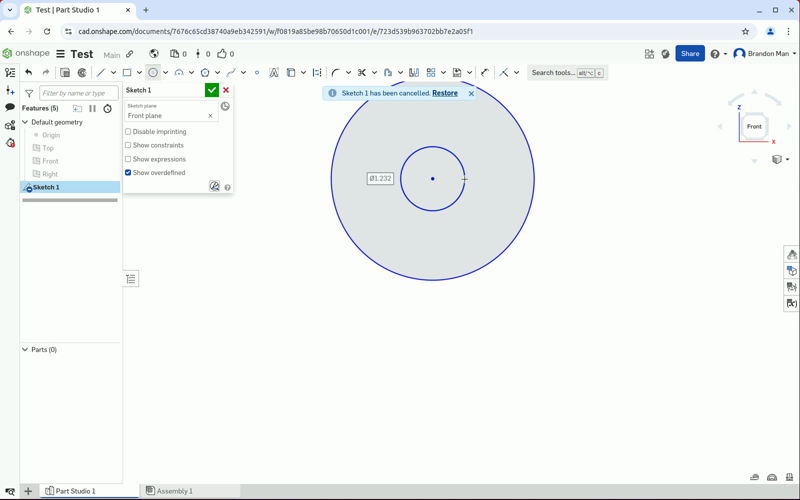
scroll(-6)
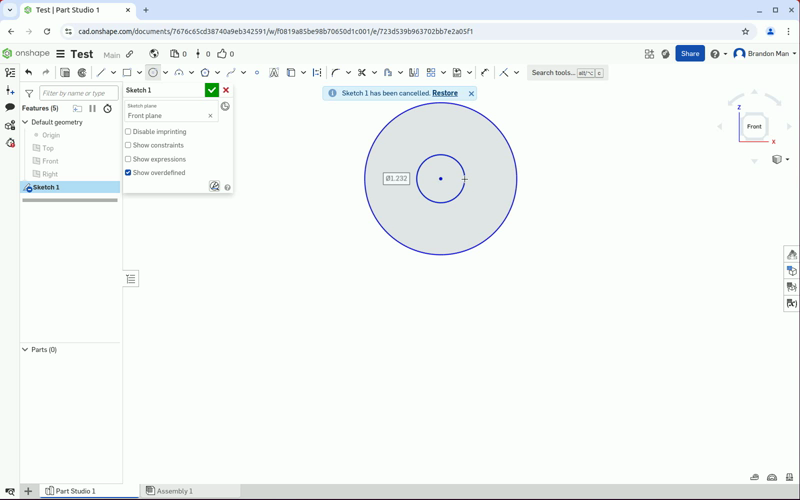
scroll(-6)
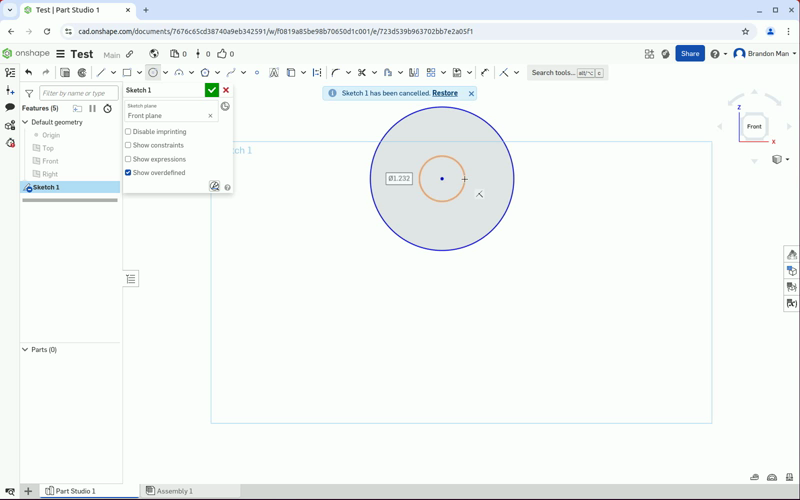
scroll(-6)
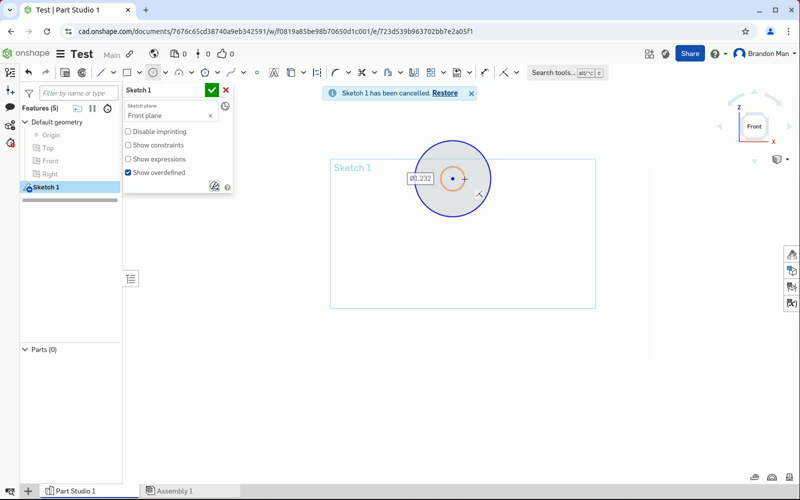
scroll(-6)
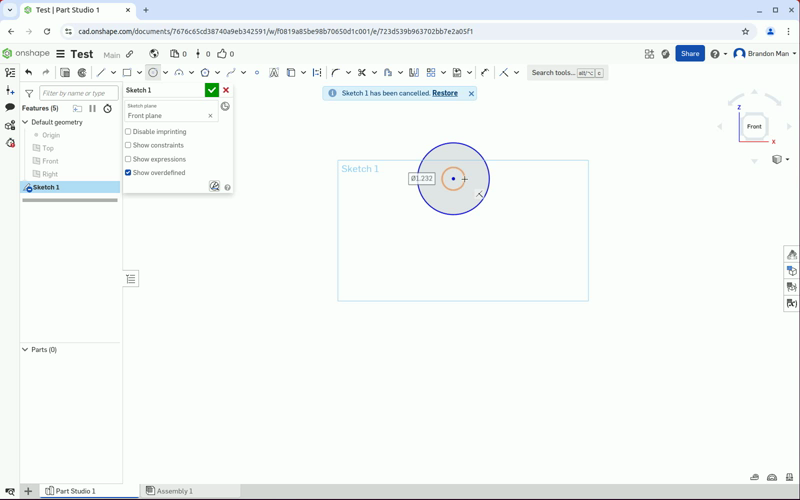
scroll(-6)
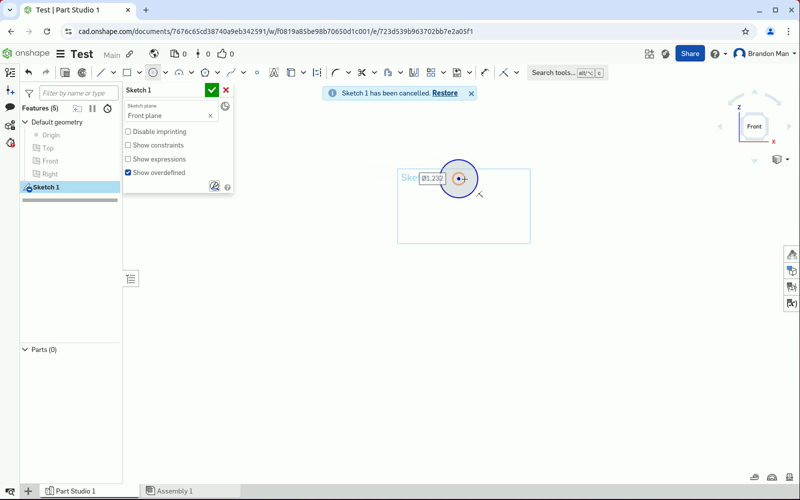
scroll(-6)
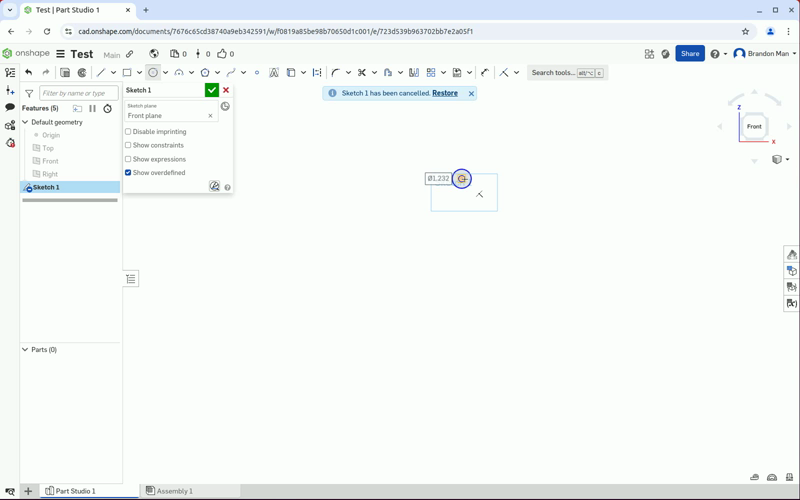
key(esc)
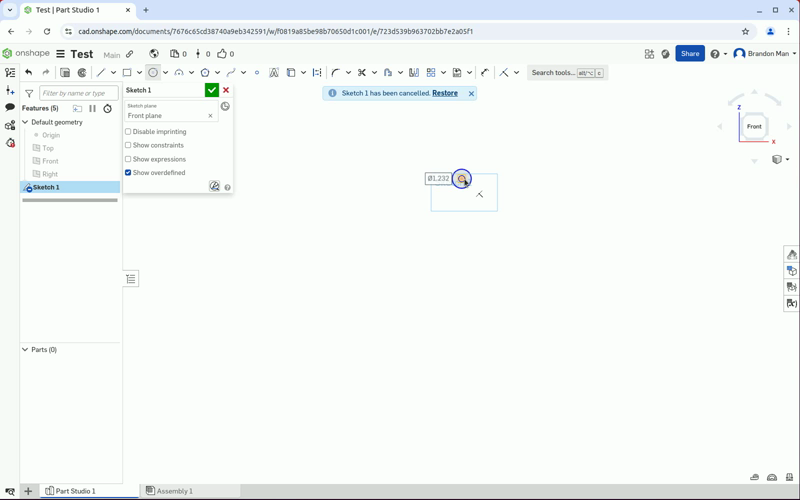
mouse_move(466, 184)
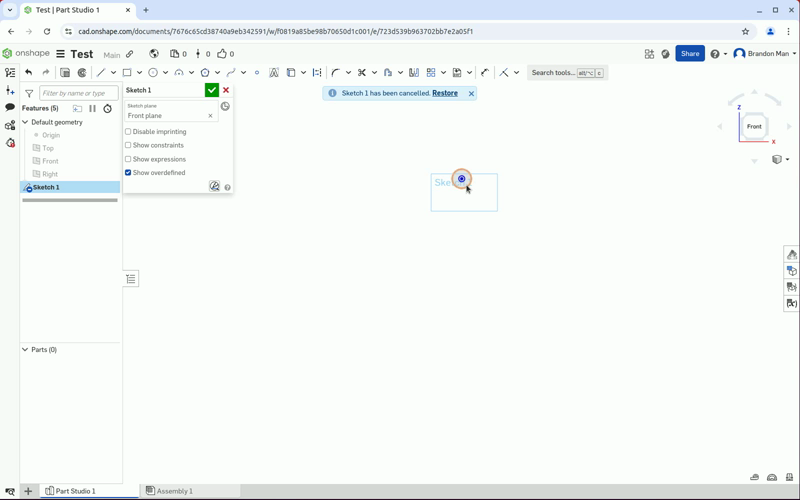
scroll(6)
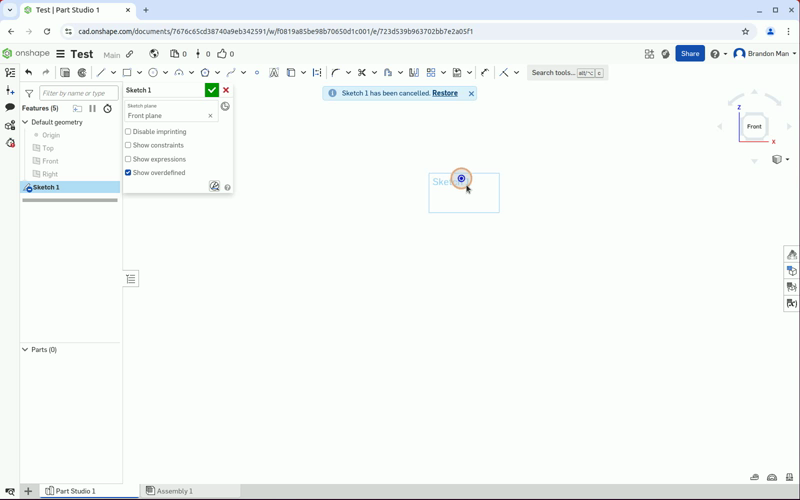
scroll(6)
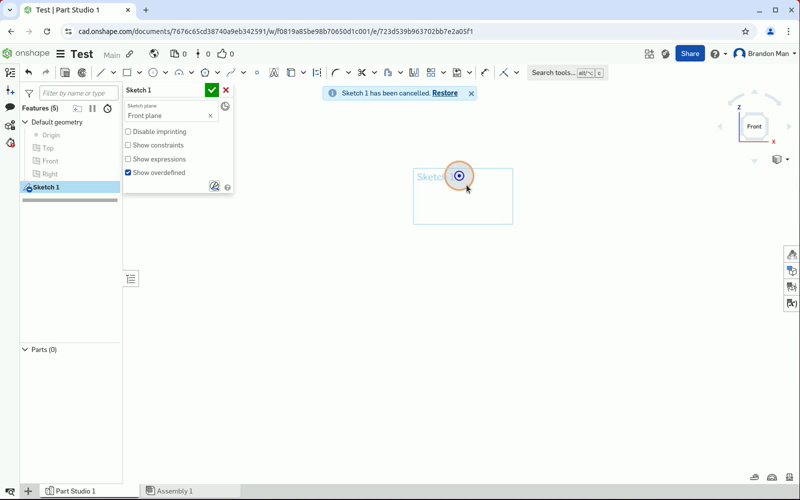
scroll(6)
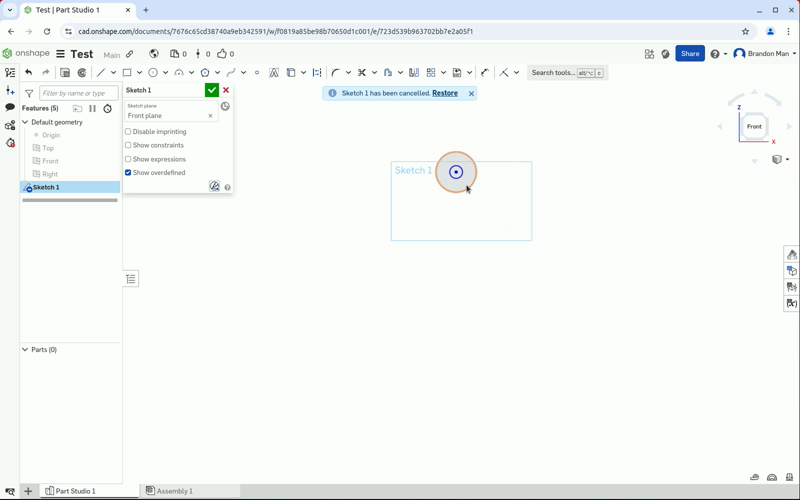
scroll(6)
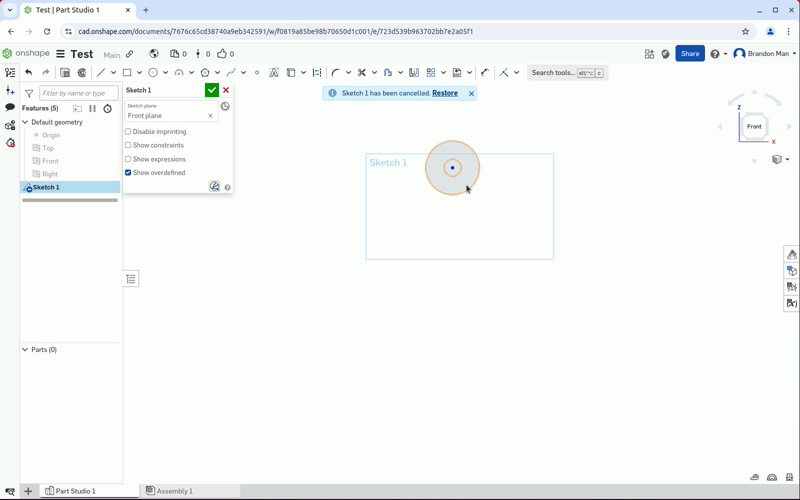
scroll(6)
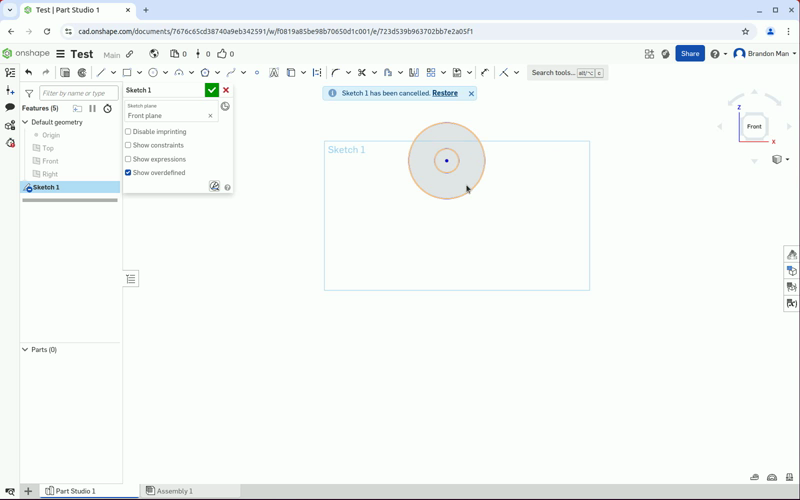
scroll(6)
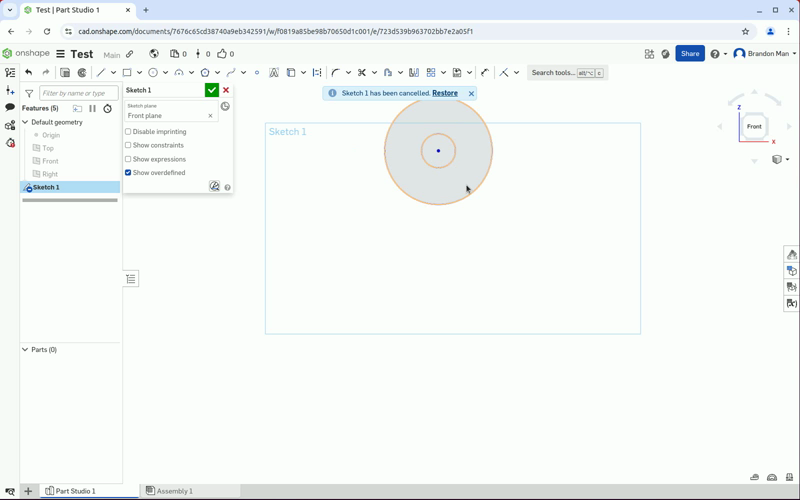
scroll(6)
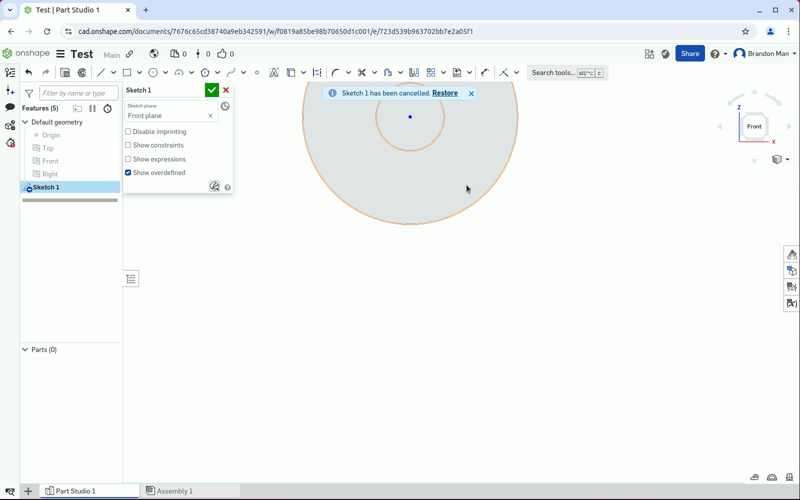
click(466, 184)
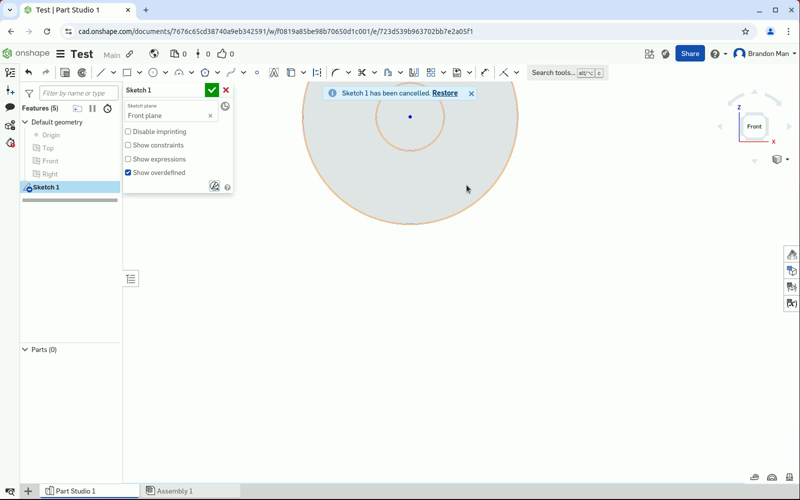
scroll(-6)
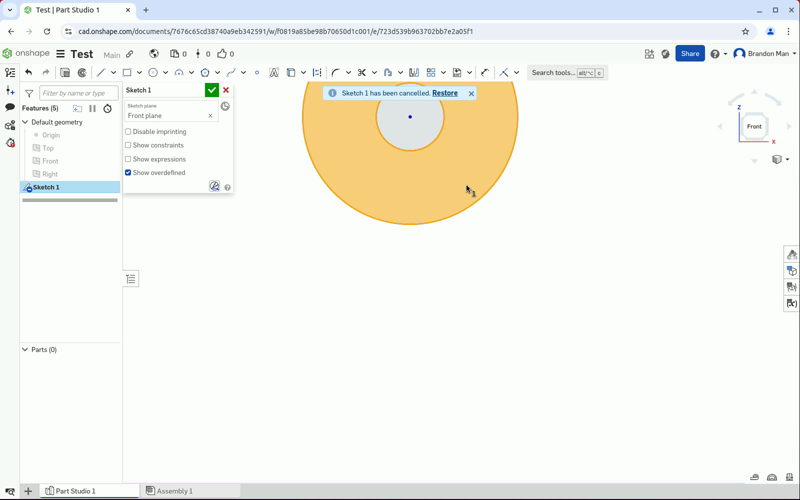
scroll(-6)
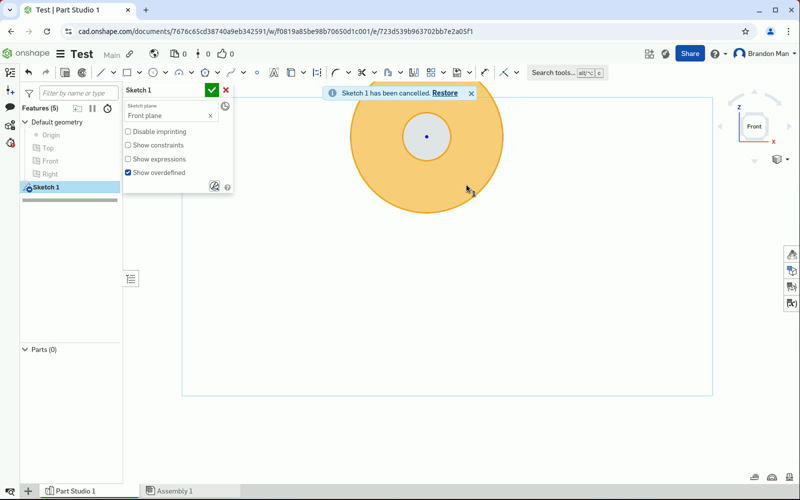
scroll(-6)
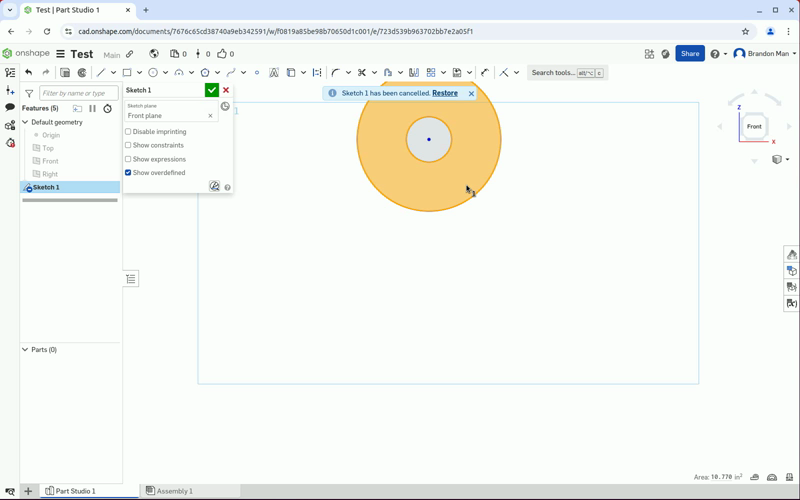
scroll(-6)
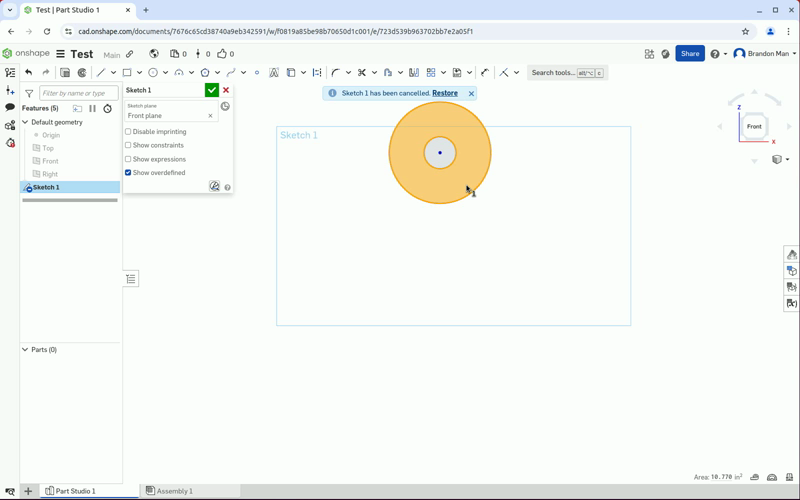
scroll(-6)
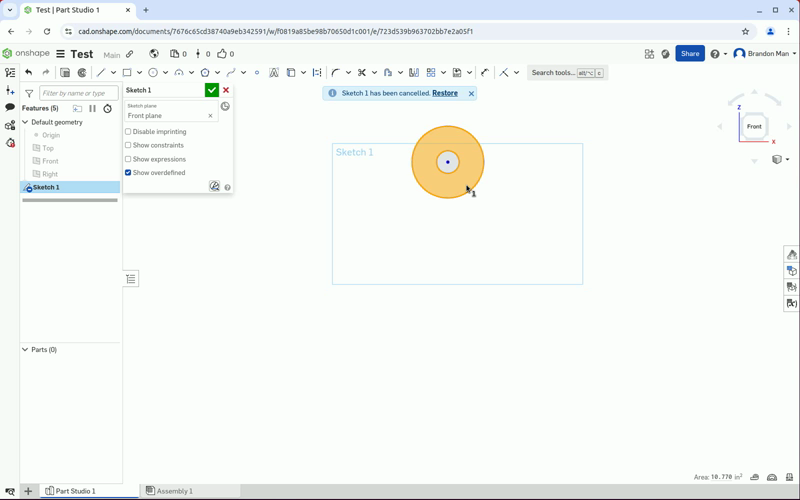
scroll(-6)
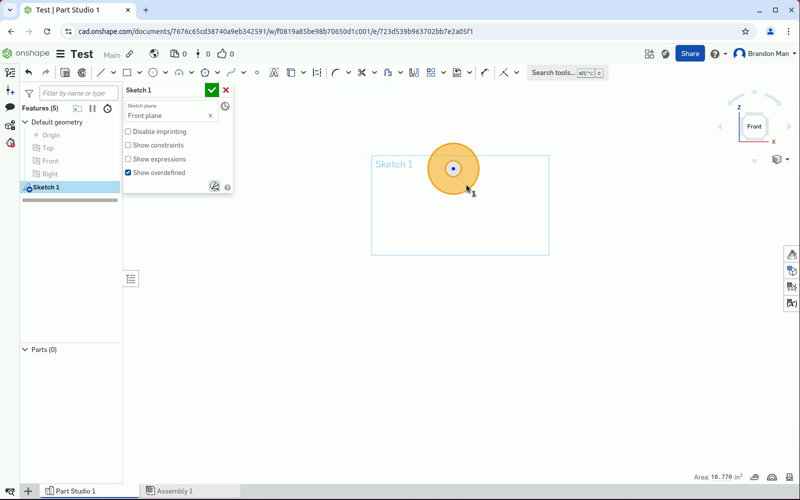
scroll(-6)
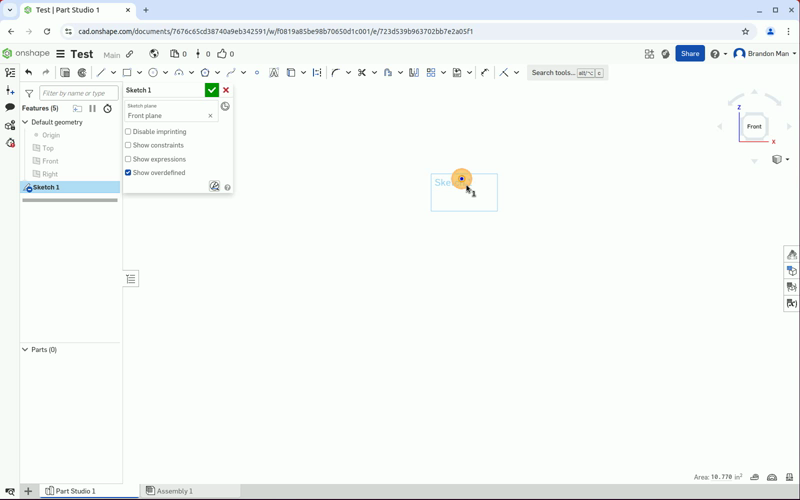
mouse_move(73, 352)
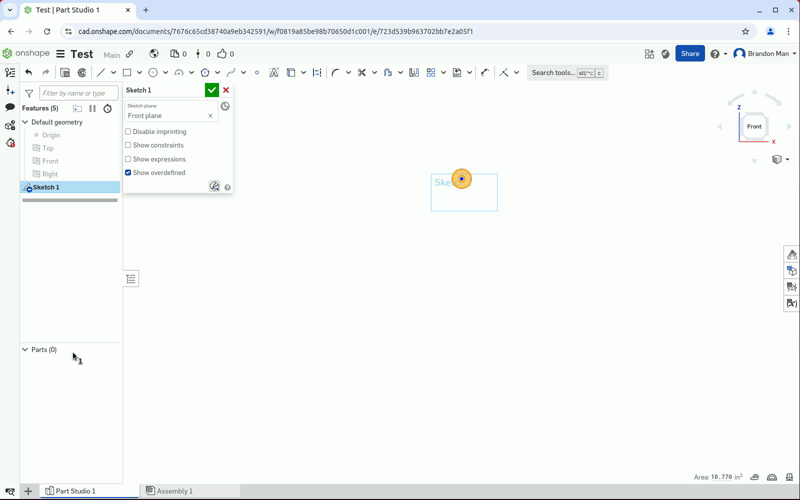
key(shift+y)
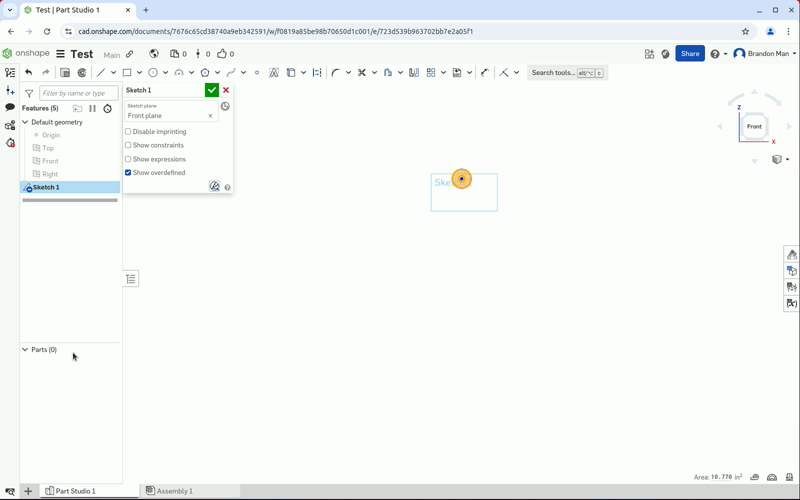
key(shift+e)
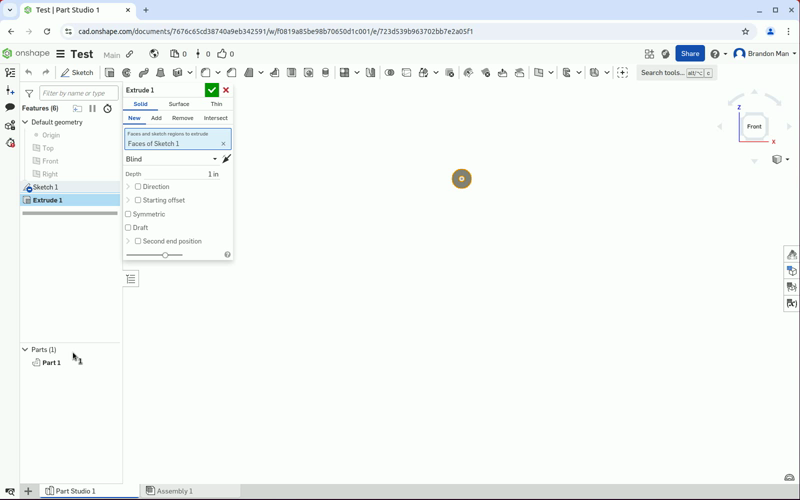
mouse_move(143, 106)
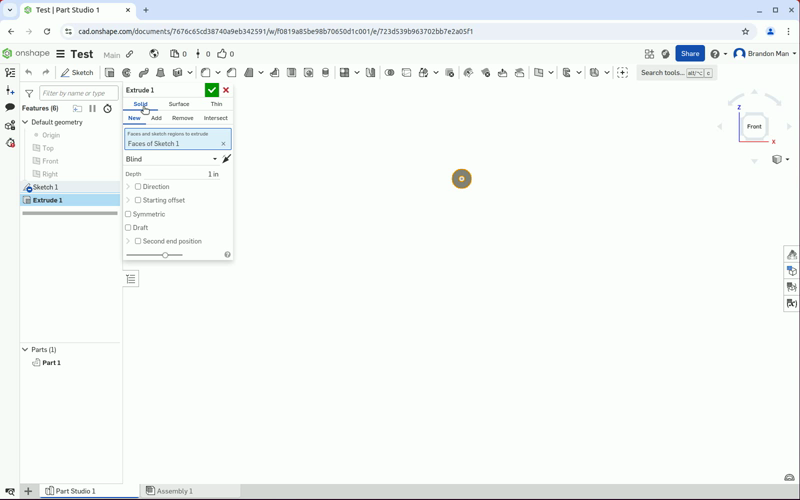
click(143, 106)
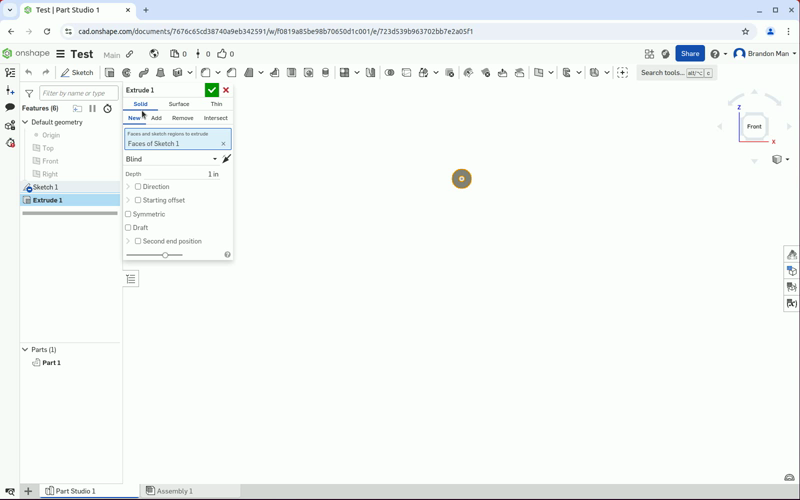
mouse_move(137, 120)
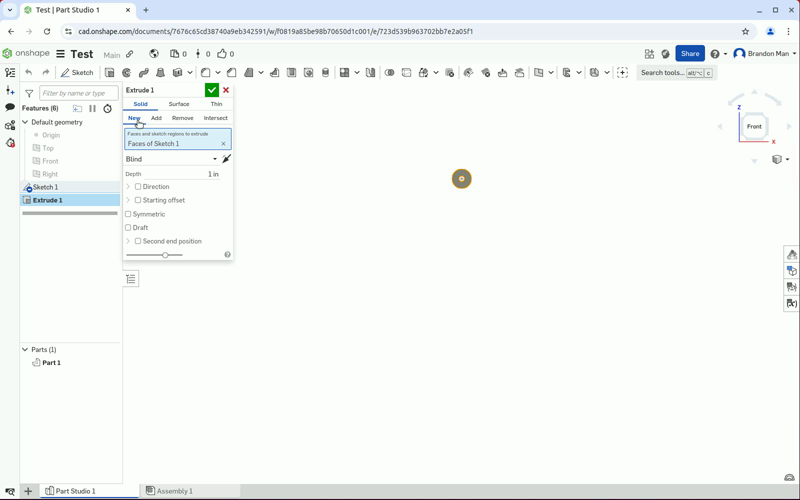
click(137, 120)
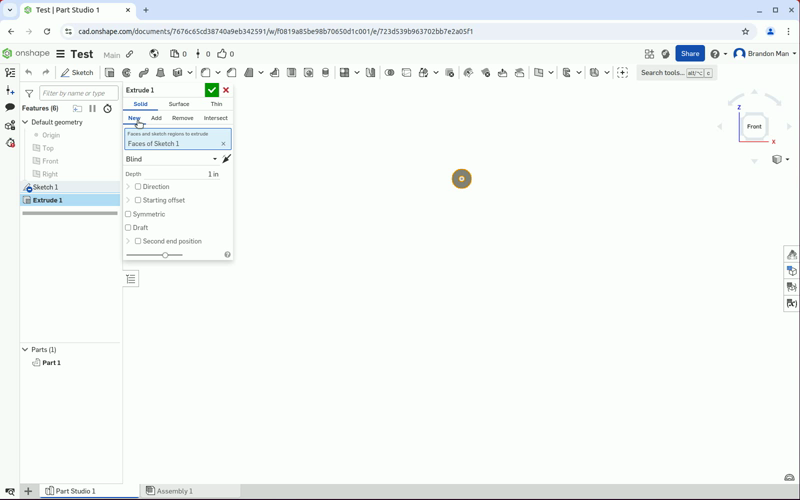
key(tab, 4)
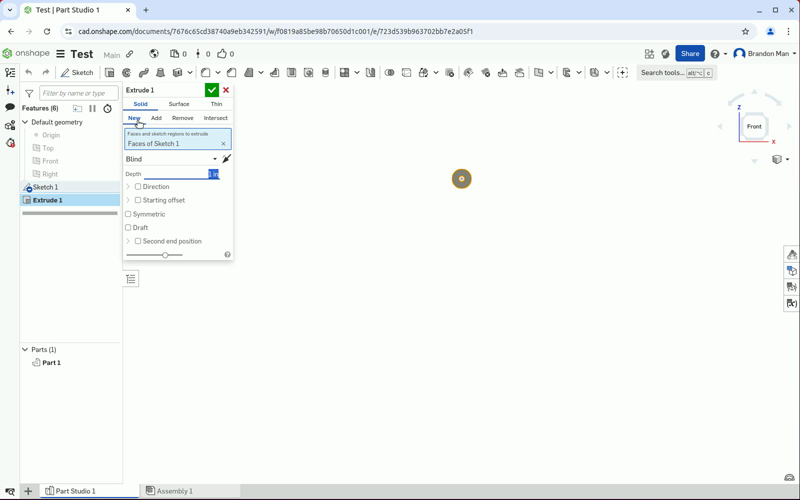
text(0.481)
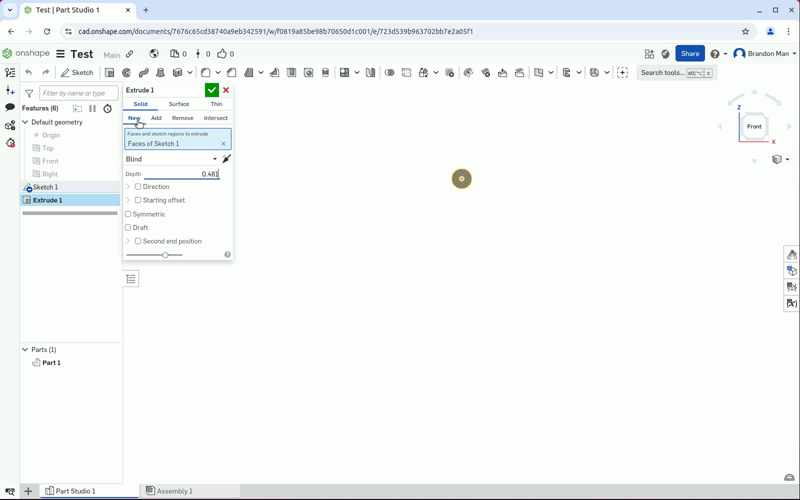
key(enter)
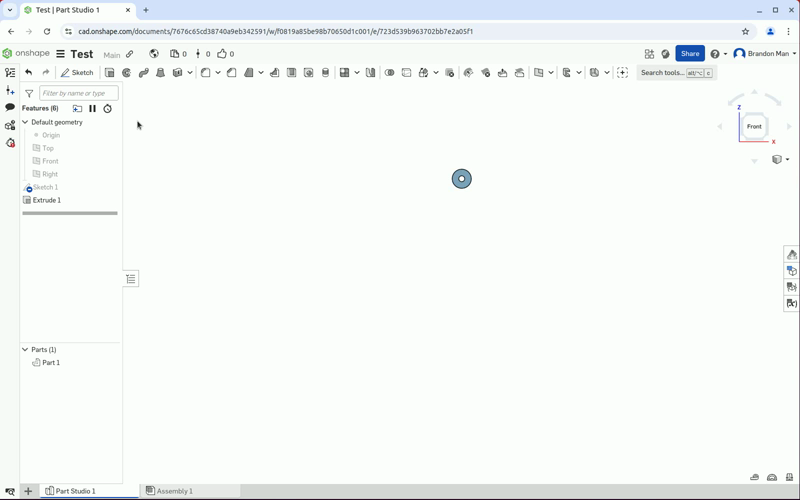
key(shift+h)
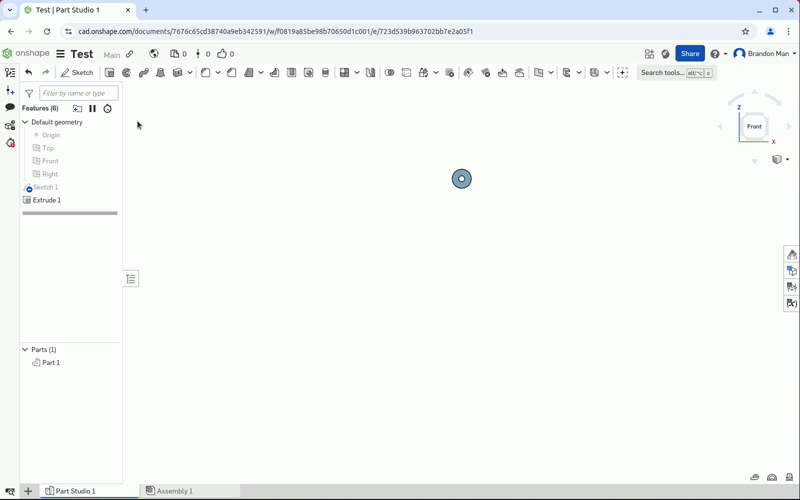
key(shift+h)
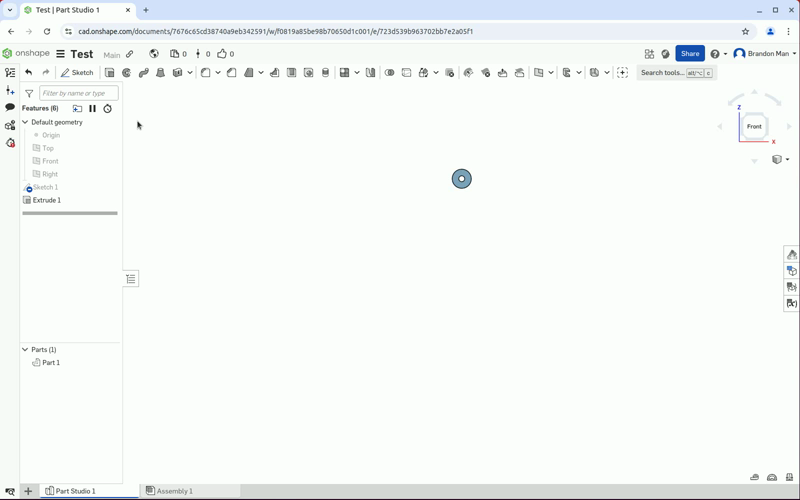
mouse_move(73, 189)
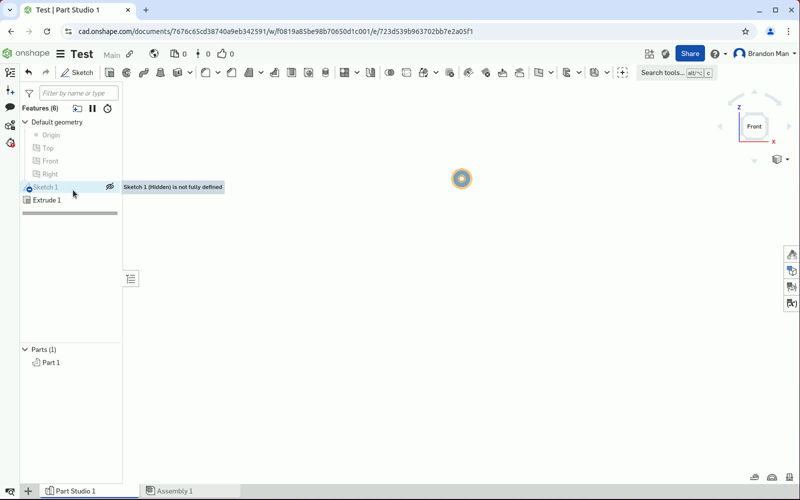
click(73, 189)
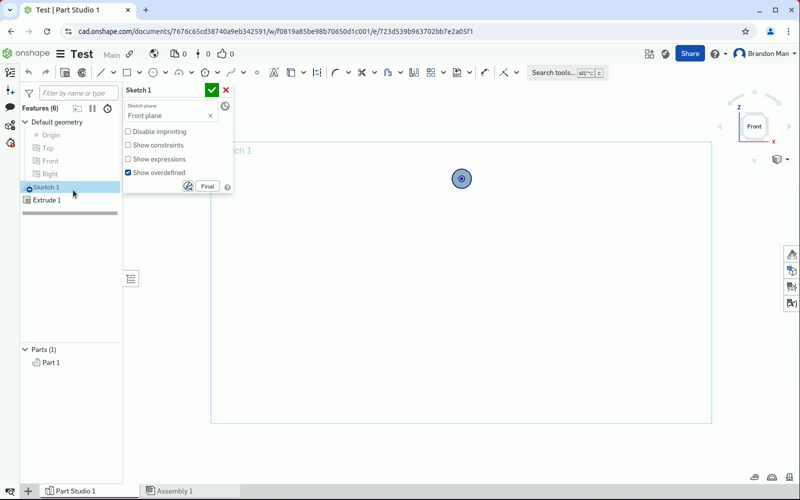
mouse_move(229, 92)
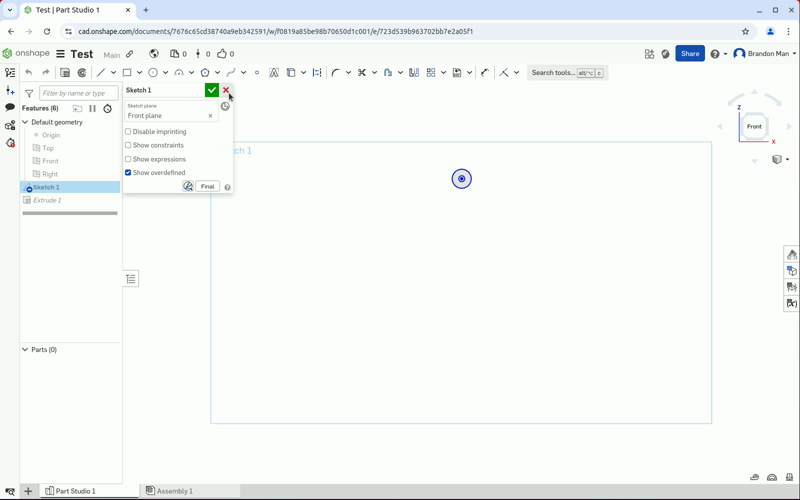
click(229, 92)
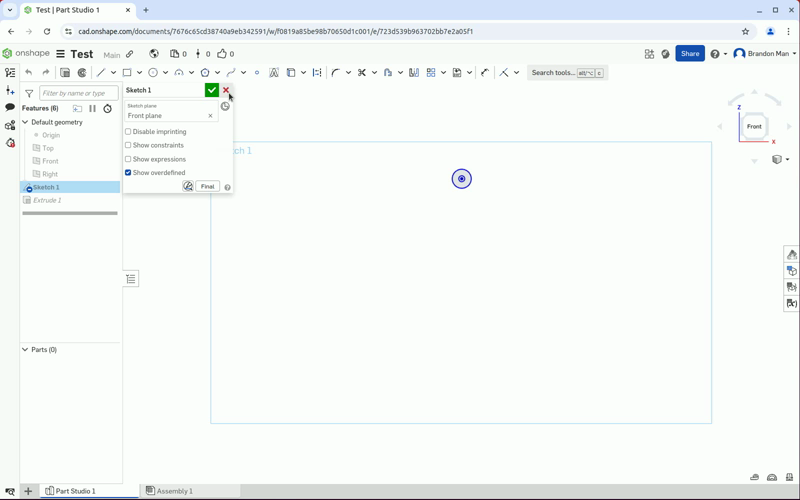
key(shift+s)
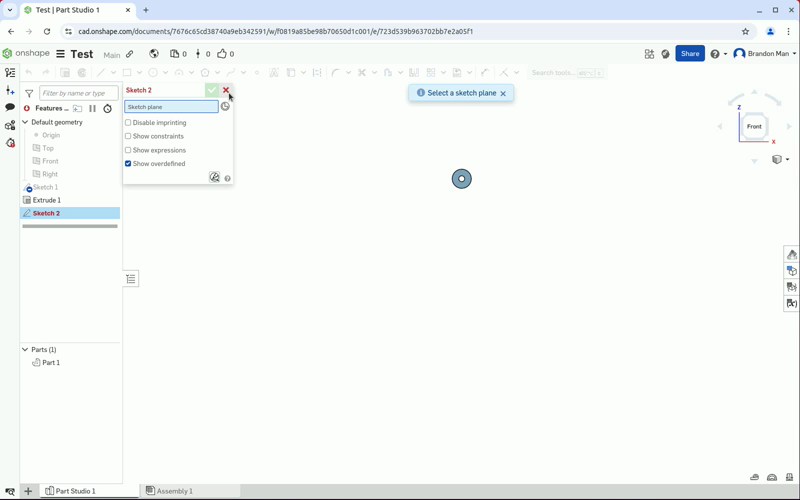
mouse_move(73, 163)
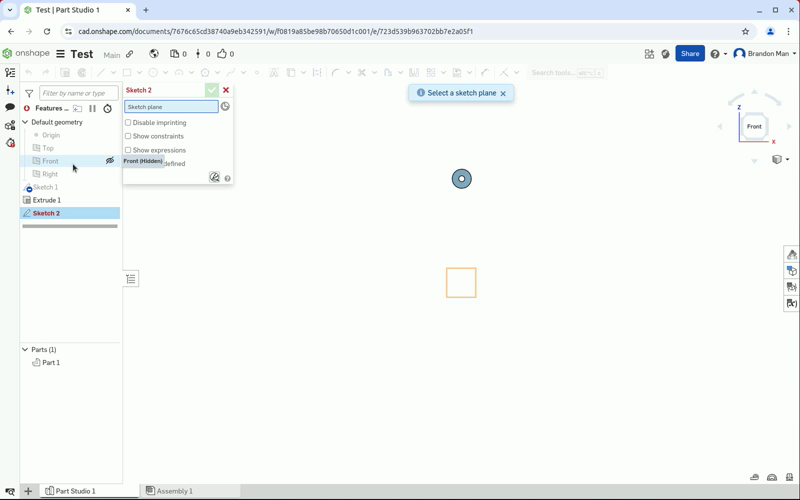
click(73, 163)
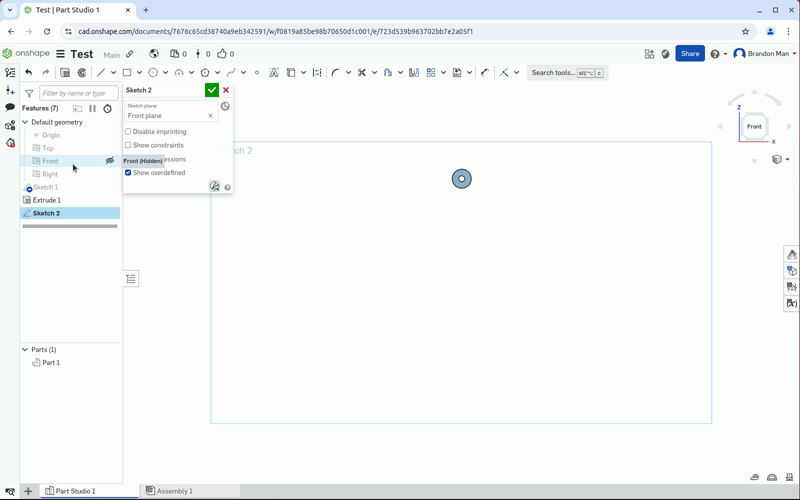
mouse_move(73, 352)
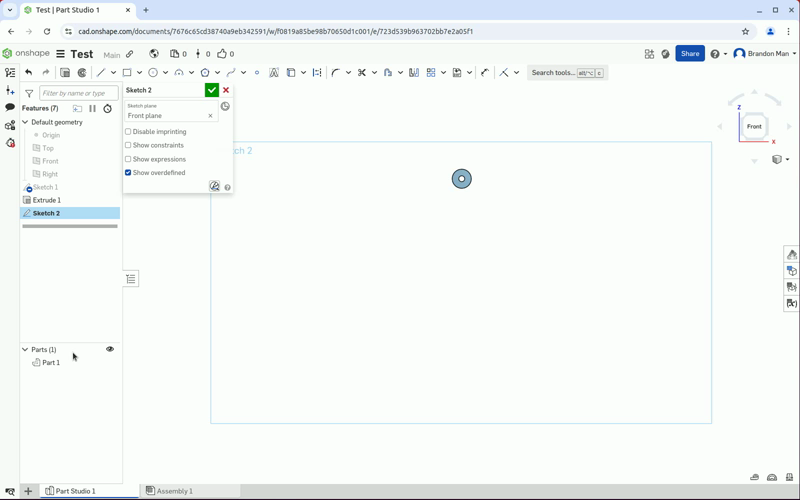
key(y)
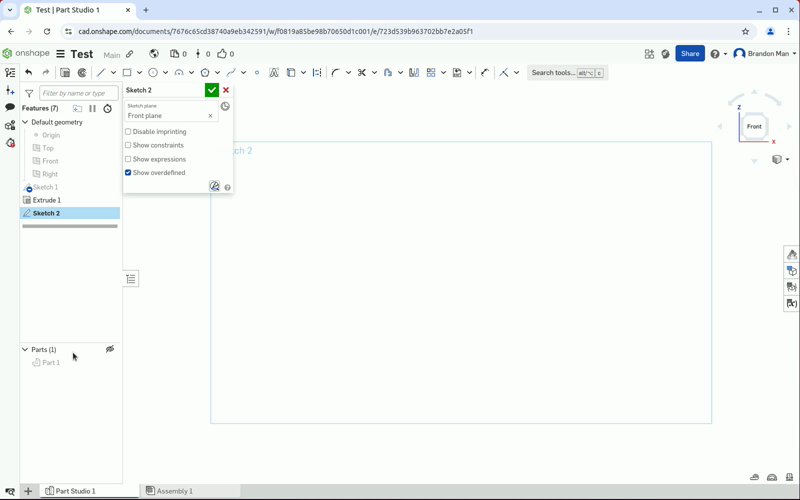
key(a)
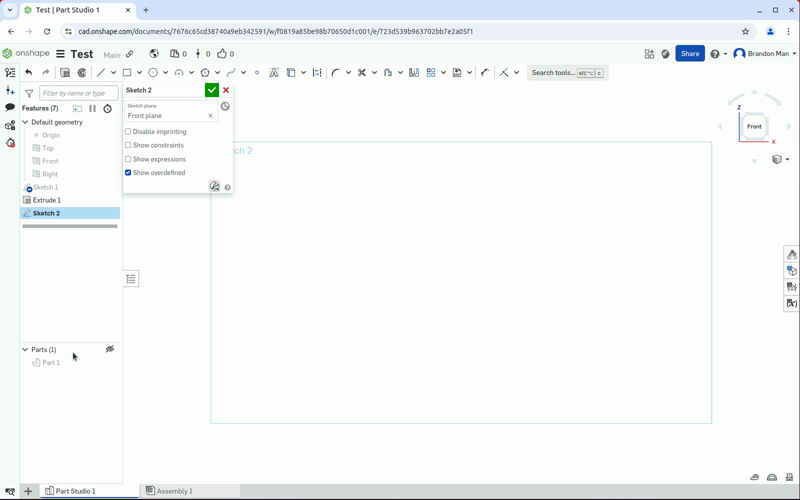
key_down(shift)
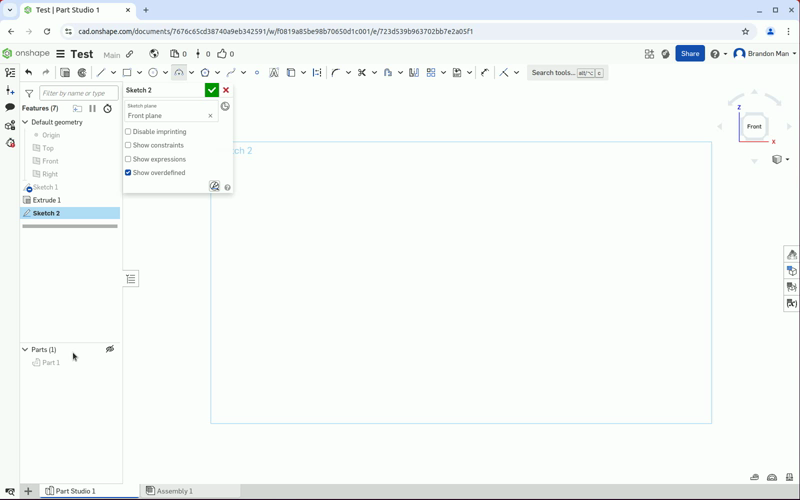
mouse_move(446, 223)
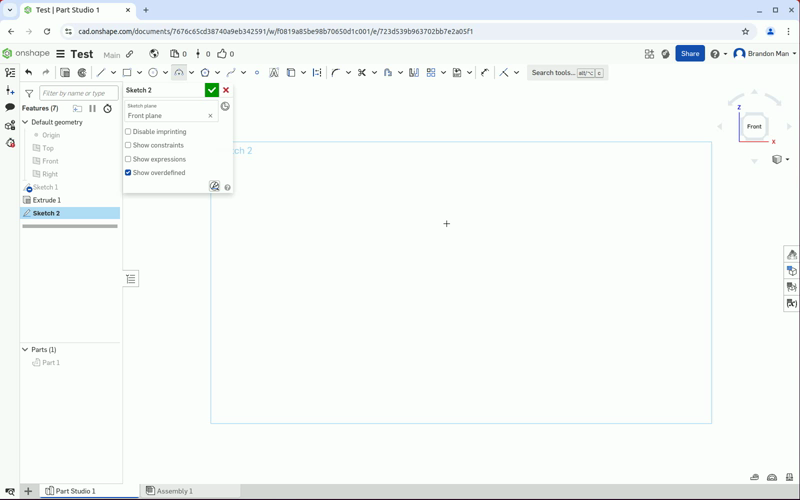
click(446, 223)
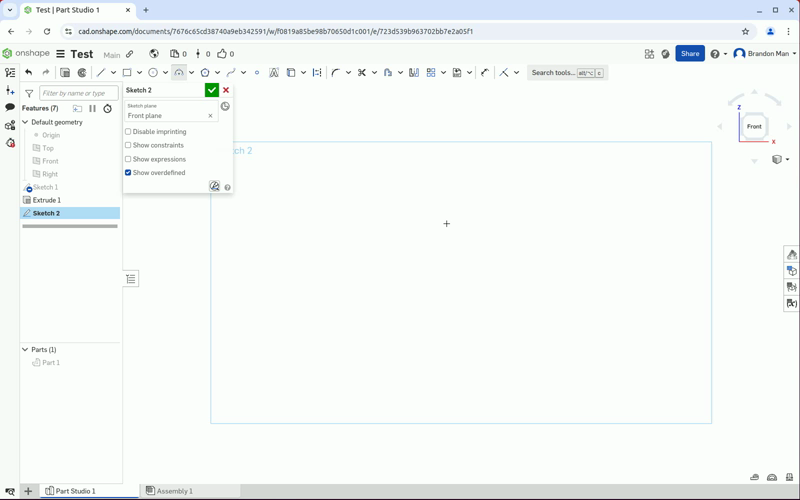
key_up(shift)
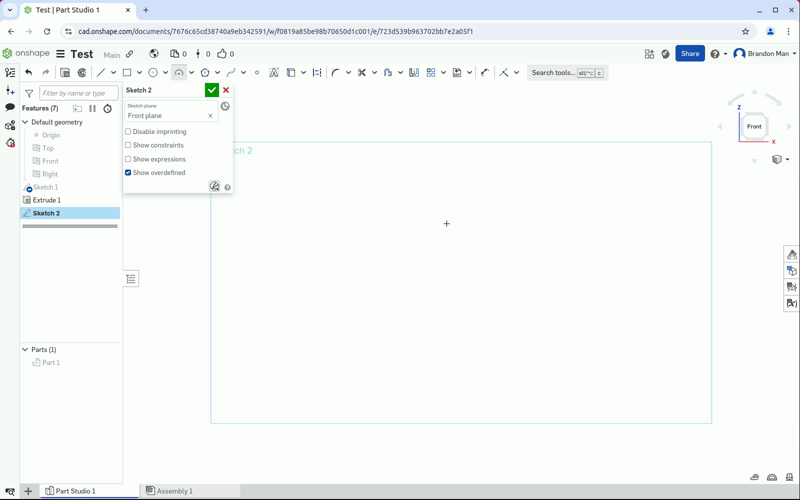
key_down(shift)
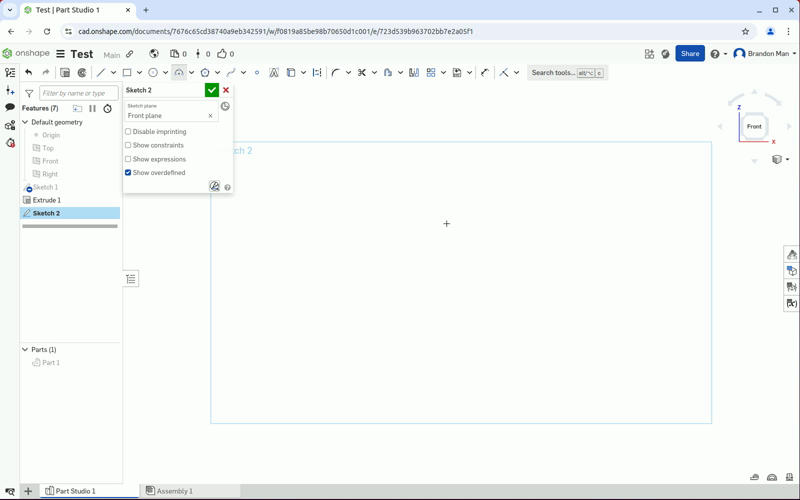
mouse_move(476, 223)
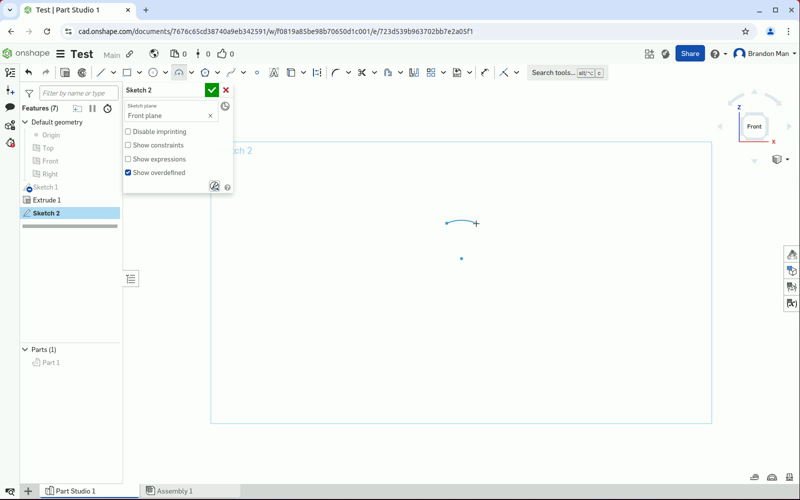
click(476, 223)
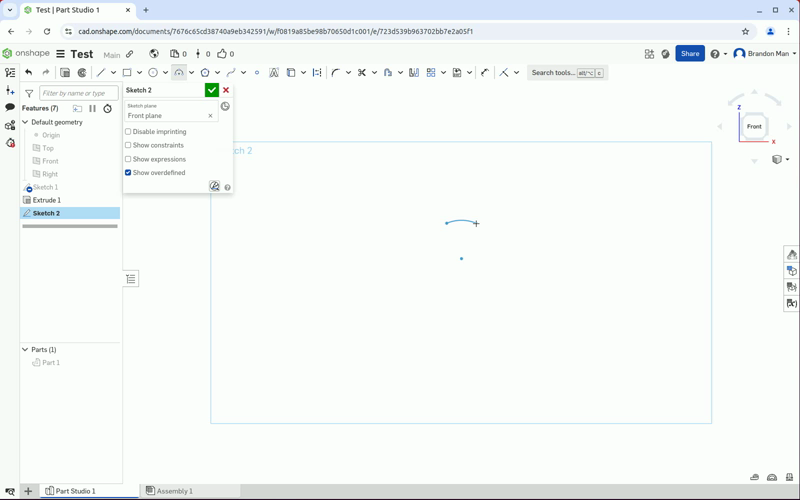
mouse_move(461, 210)
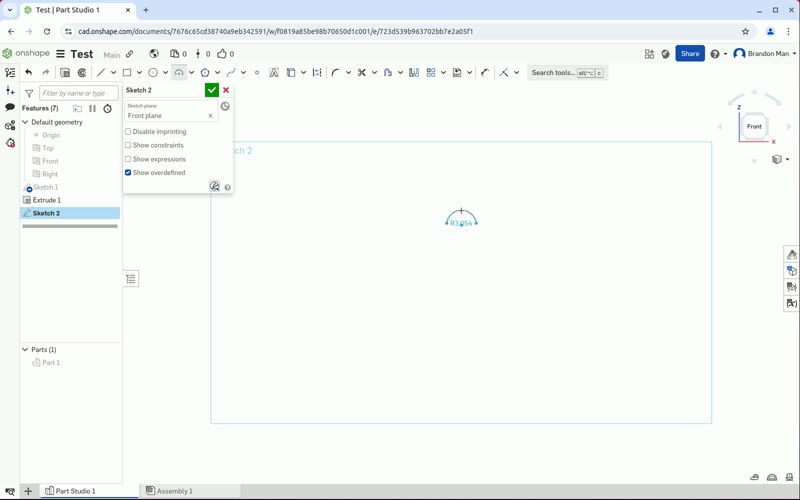
click(461, 210)
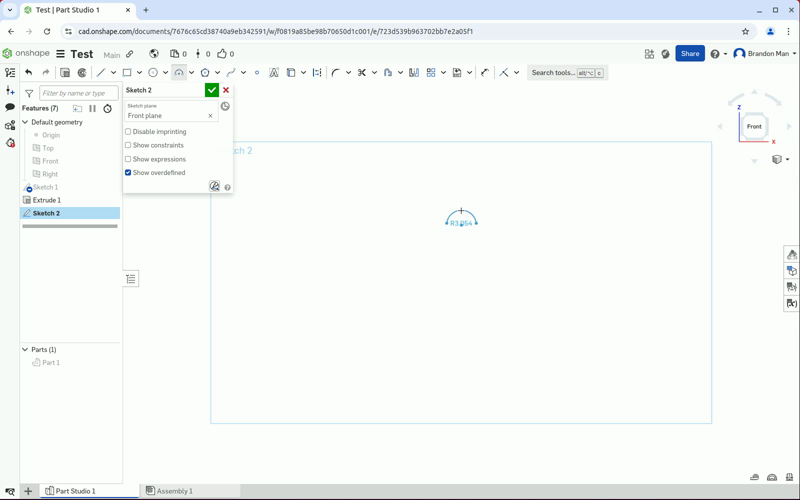
key_up(shift)
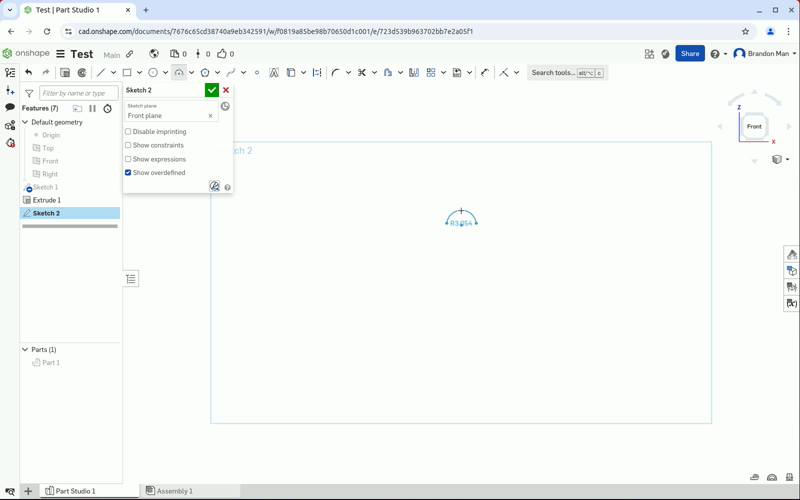
key(esc)
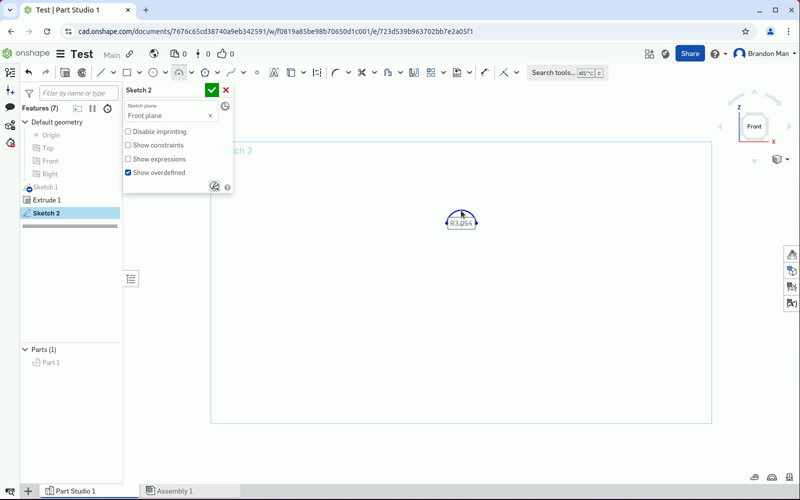
key(l)
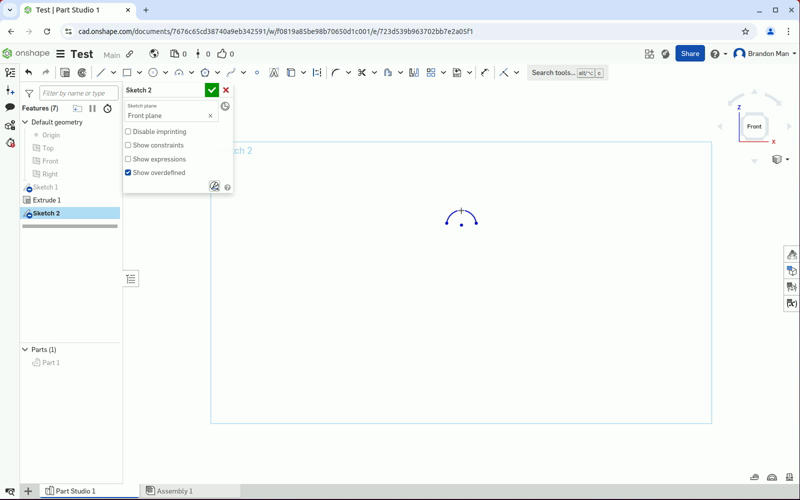
mouse_move(476, 223)
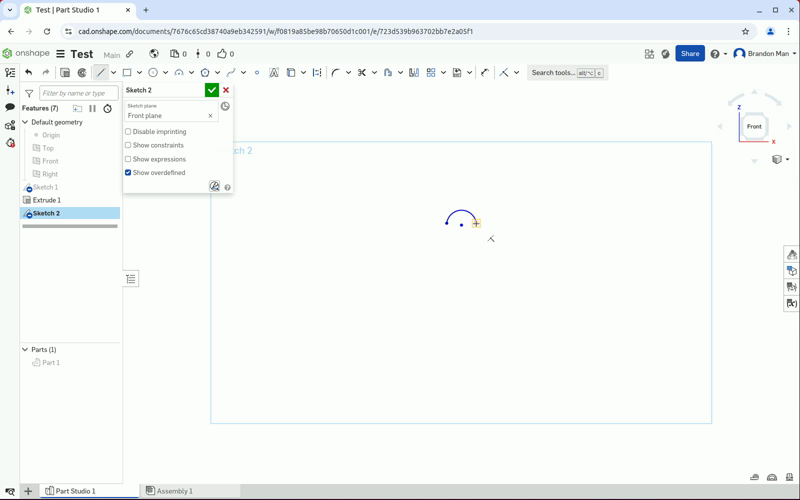
click(476, 223)
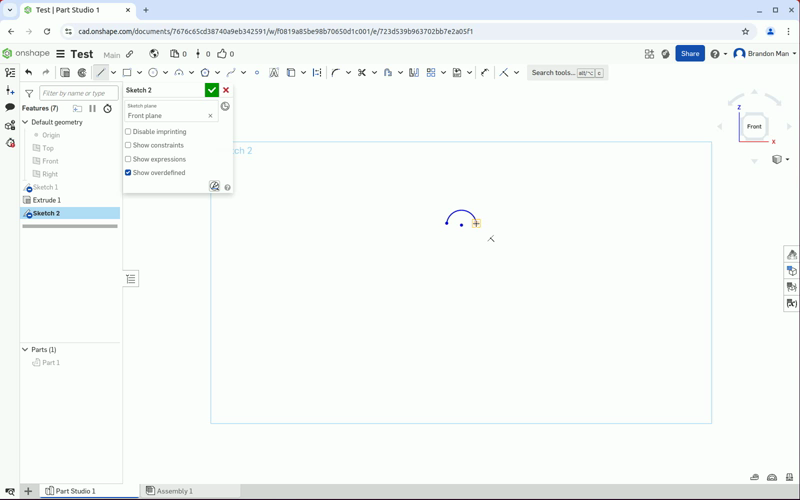
key_down(shift)
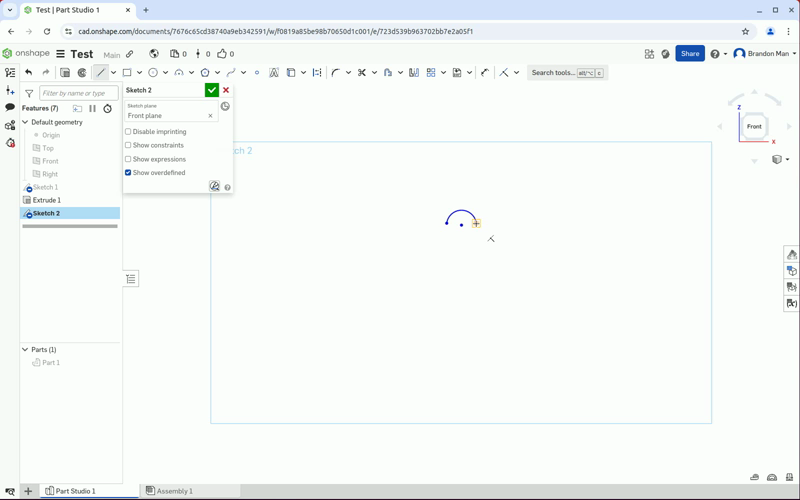
mouse_move(506, 223)
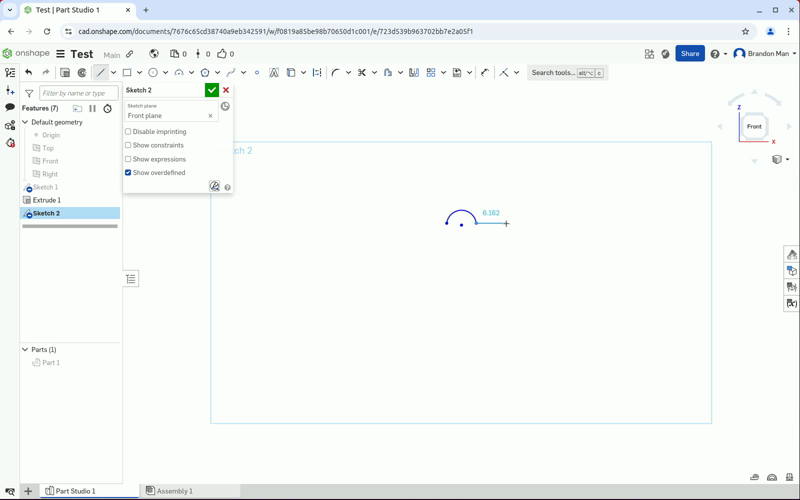
mouse_move(470, 176)
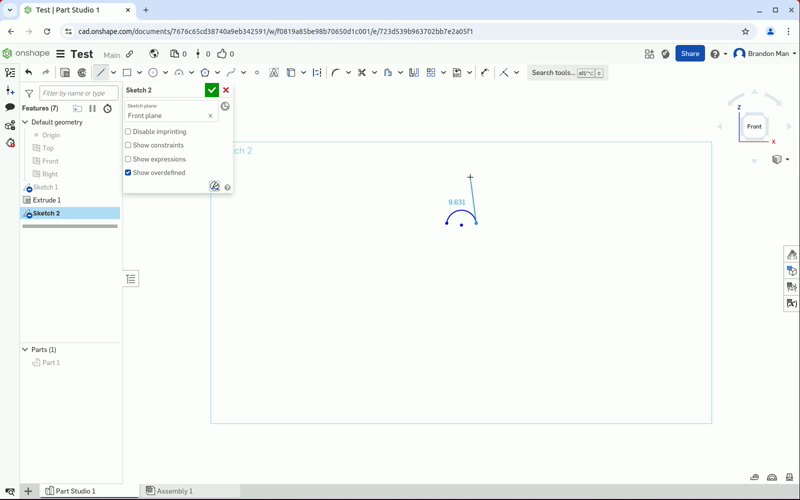
click(470, 176)
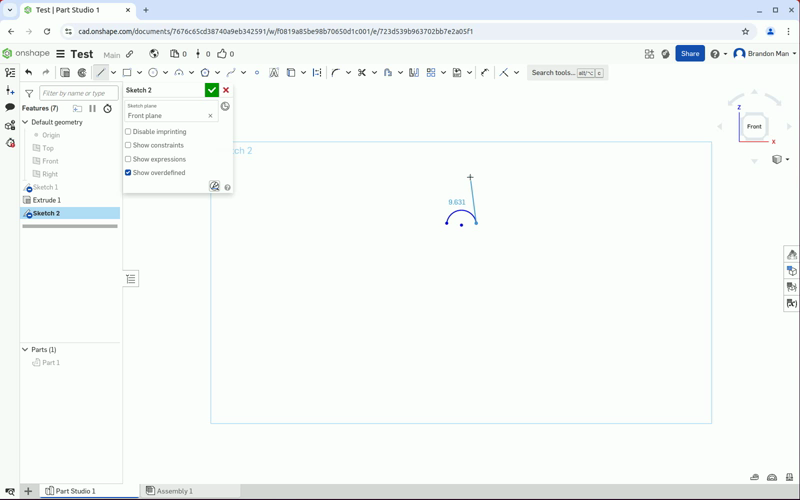
key_up(shift)
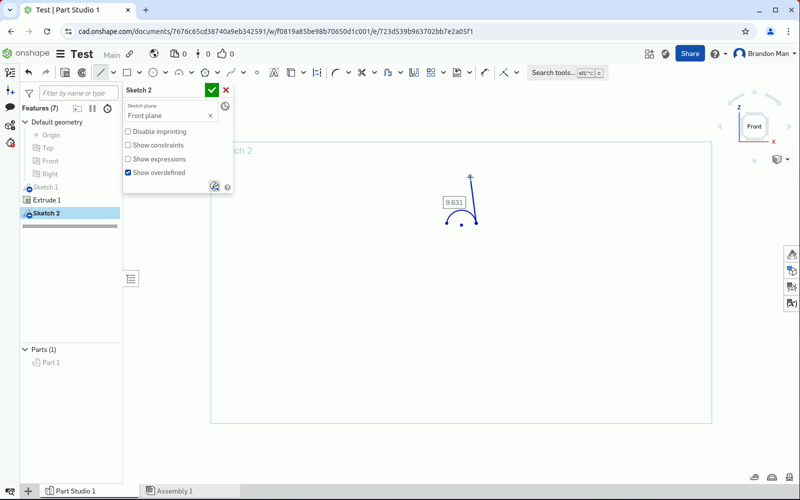
key(esc)
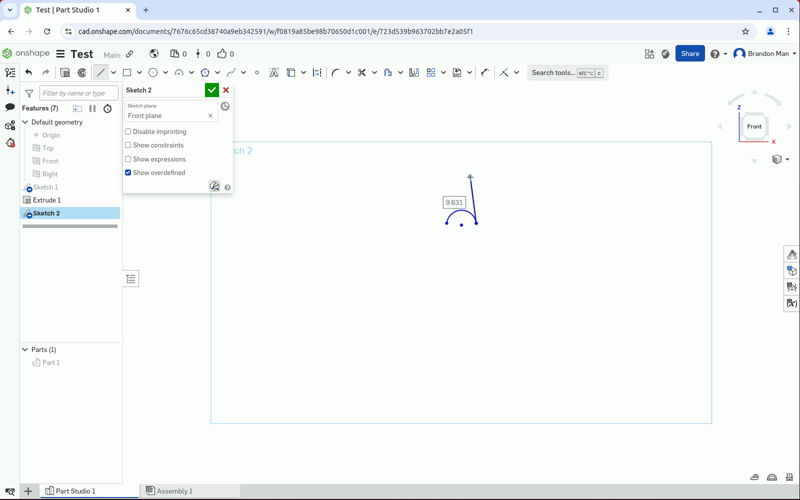
key(a)
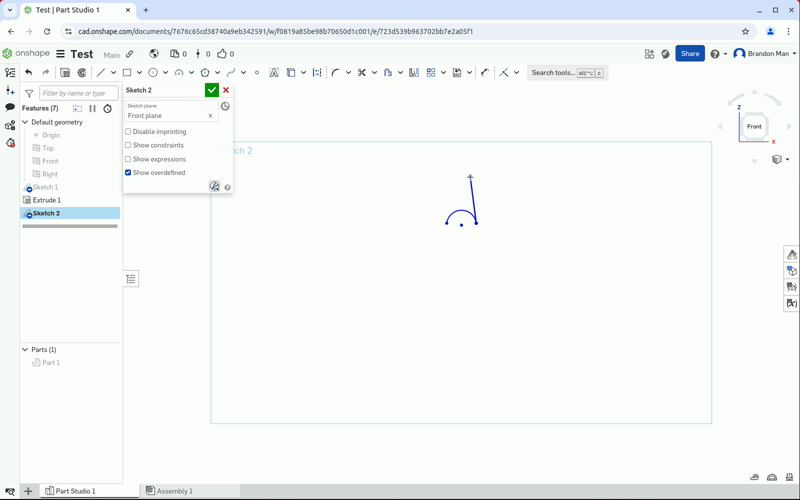
mouse_move(470, 176)
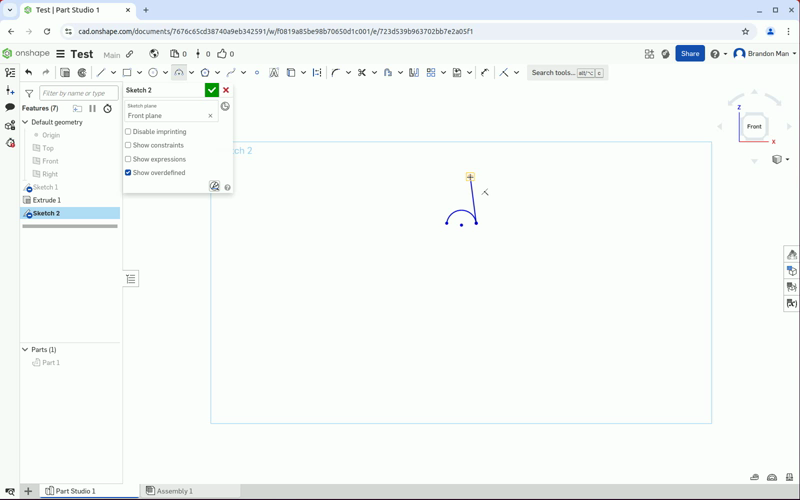
click(470, 176)
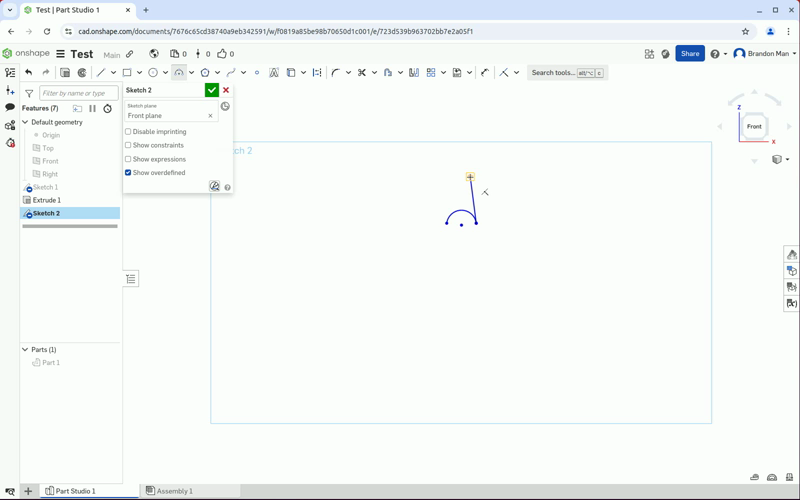
key_down(shift)
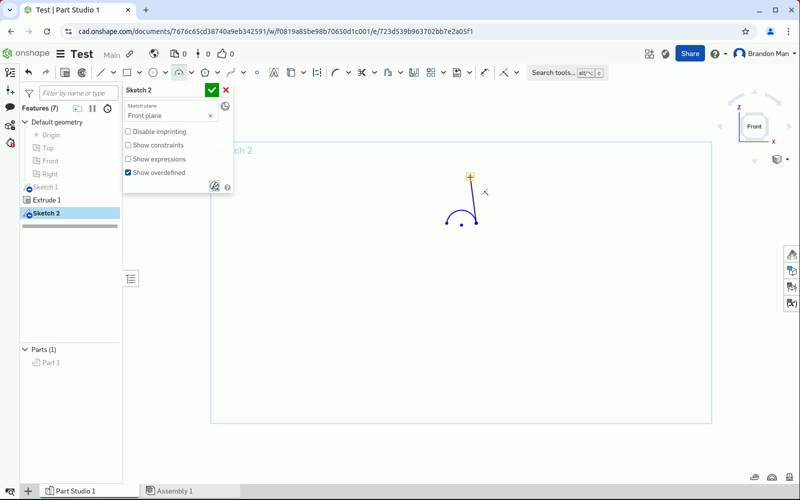
mouse_move(452, 176)
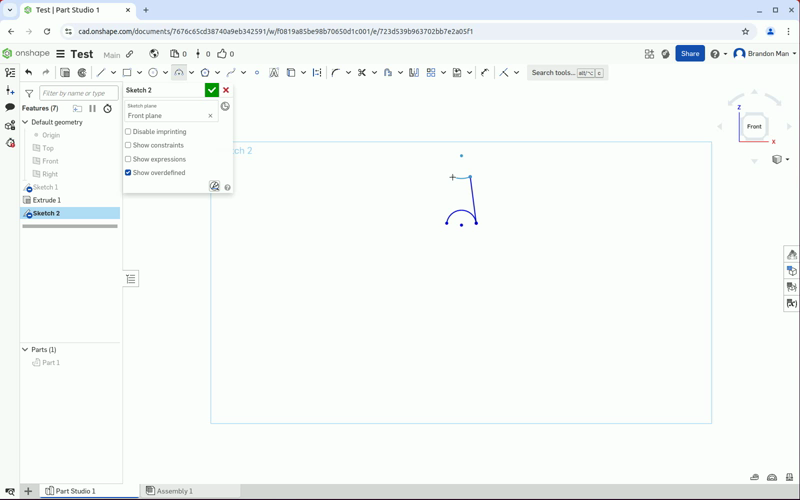
click(452, 176)
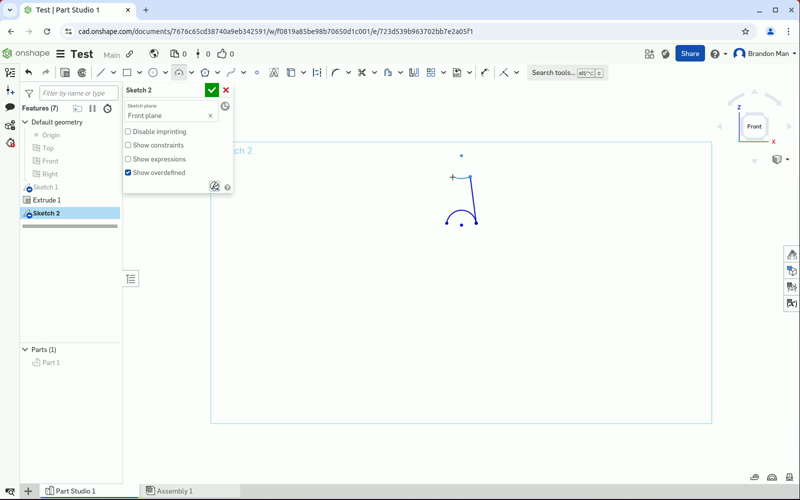
mouse_move(461, 186)
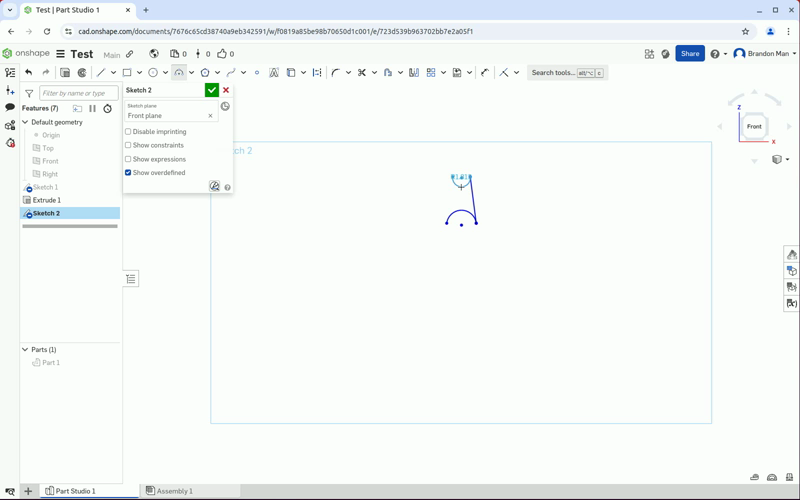
click(461, 186)
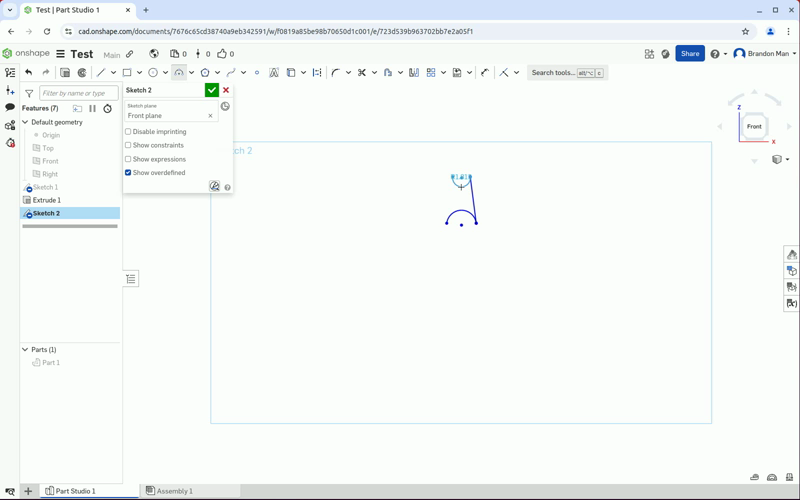
key_up(shift)
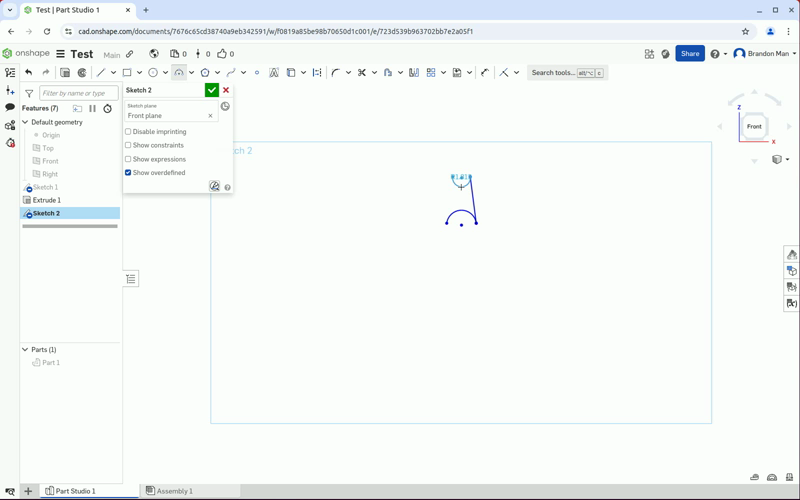
key(esc)
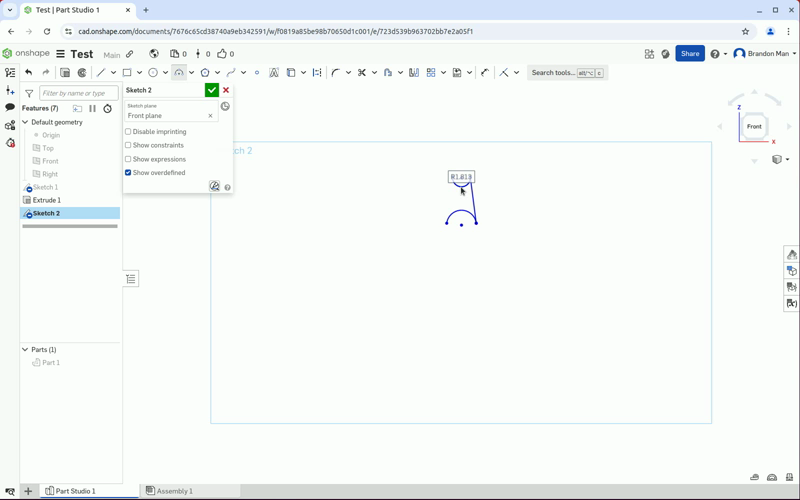
key(l)
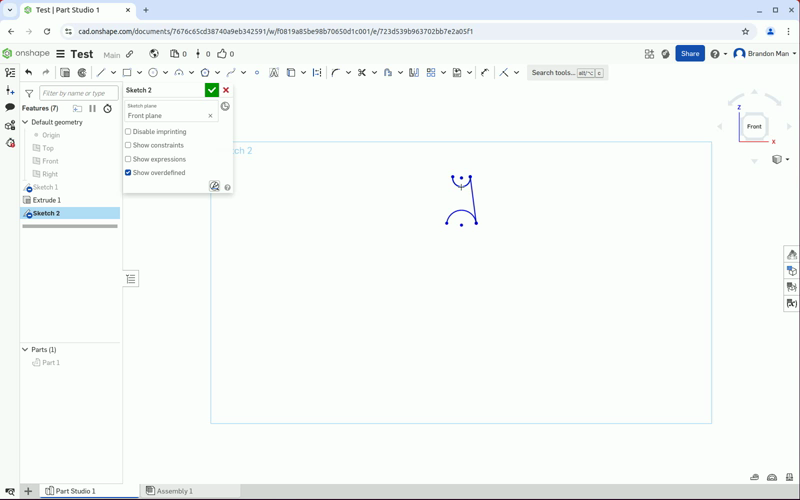
mouse_move(452, 176)
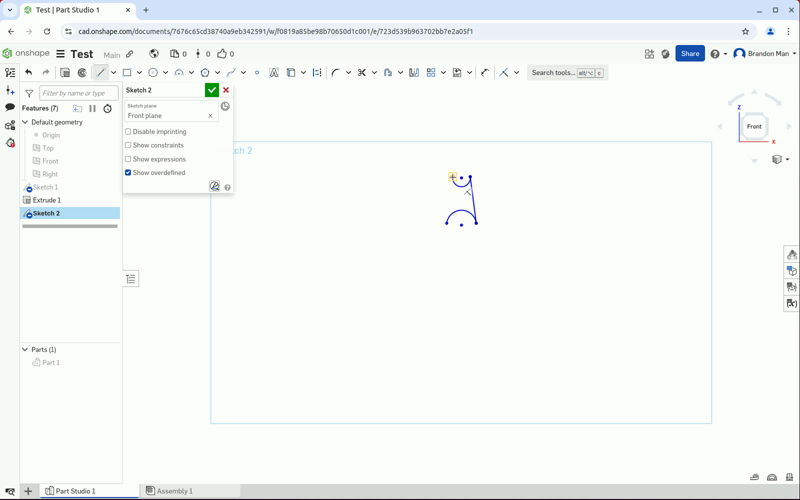
click(452, 176)
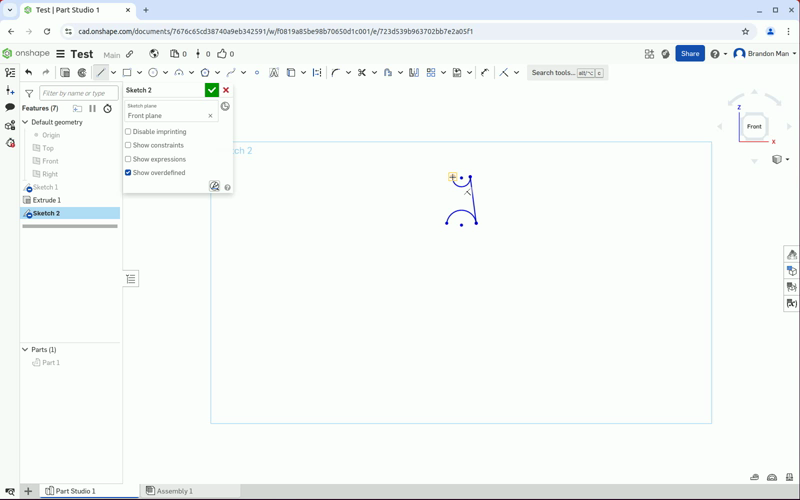
mouse_move(482, 176)
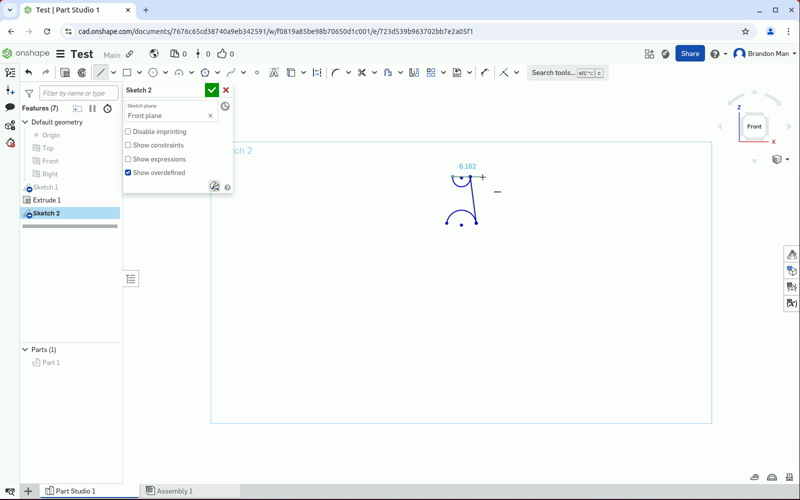
key_down(shift)
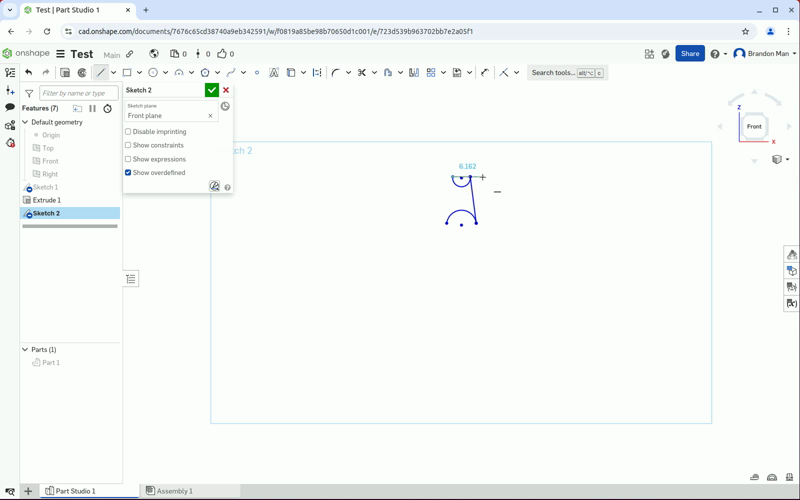
mouse_move(446, 223)
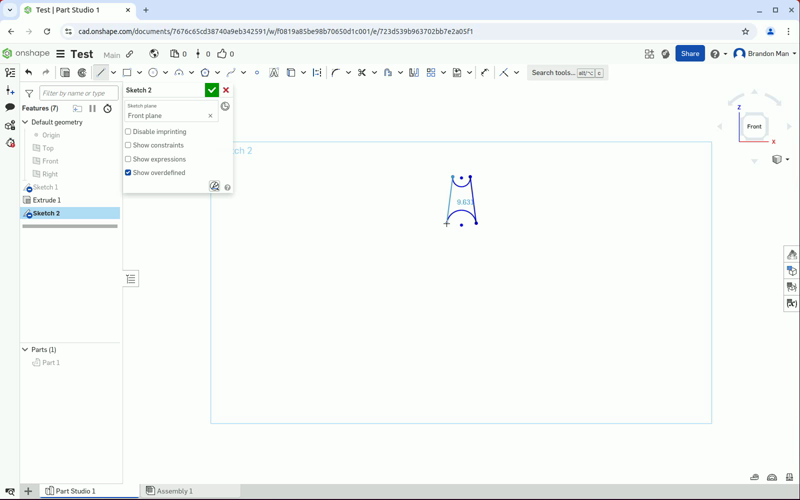
key_up(shift)
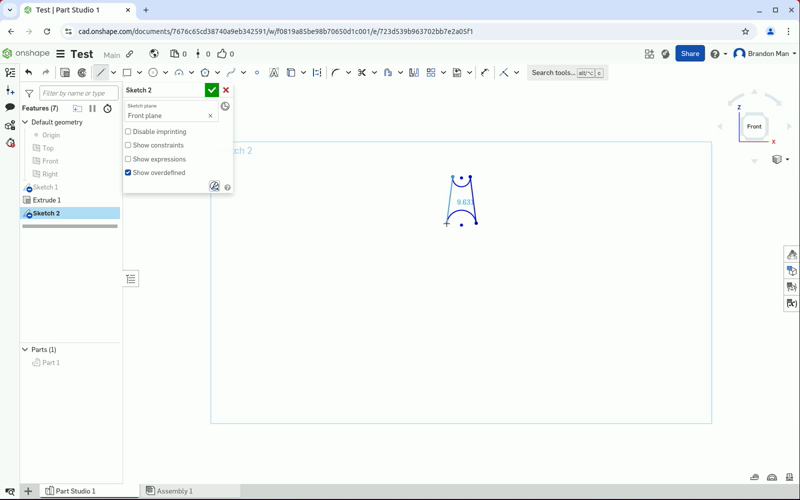
click(446, 223)
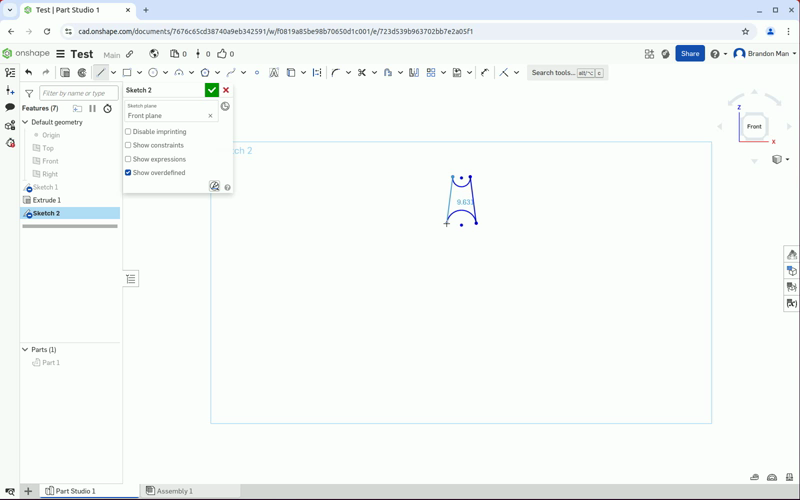
key(esc)
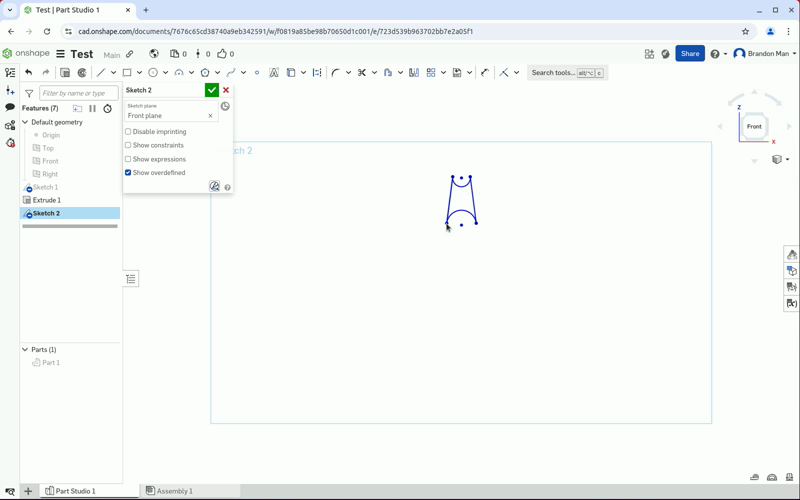
key(c)
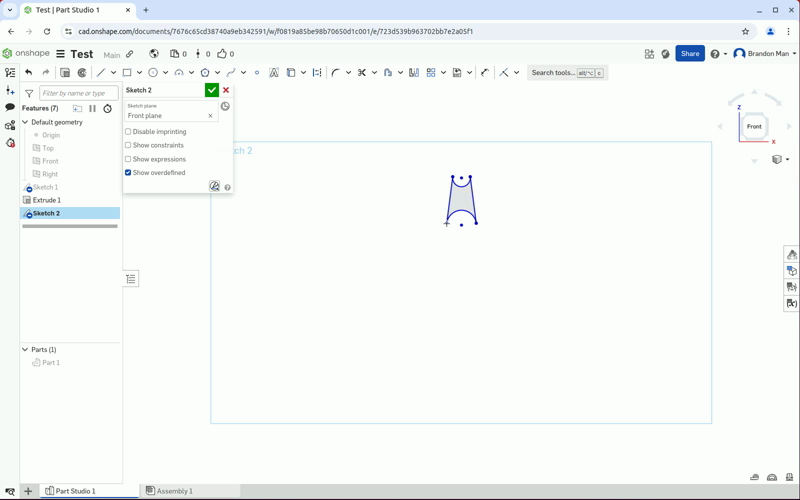
key_down(shift)
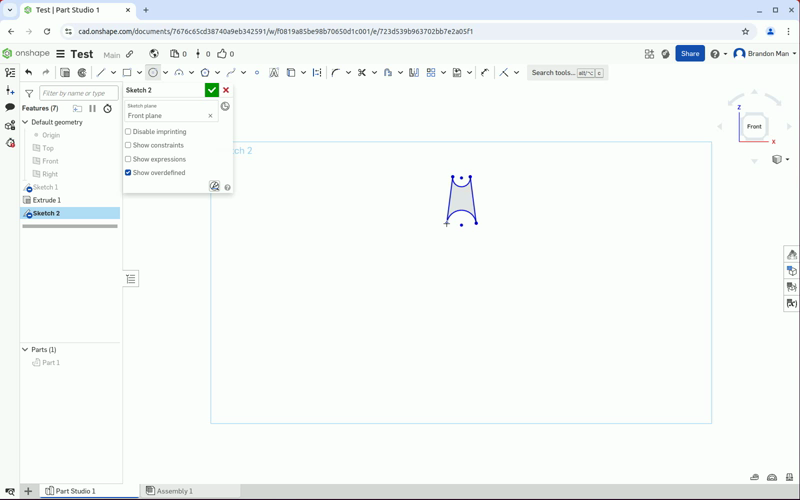
mouse_move(458, 191)
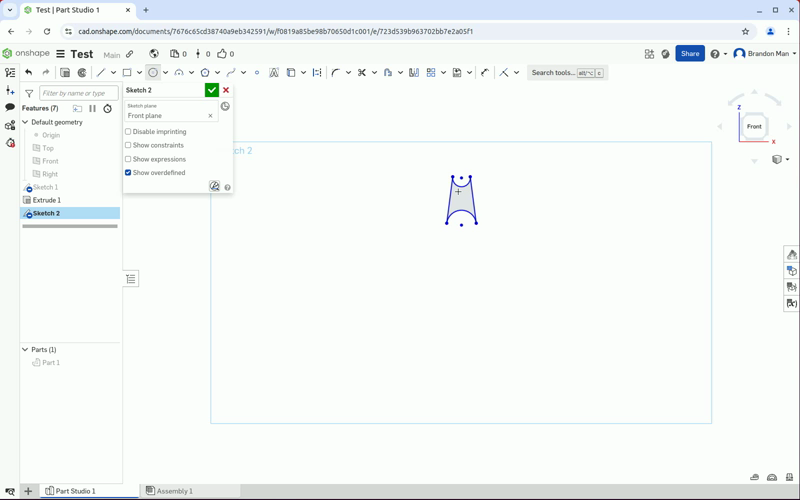
click(458, 191)
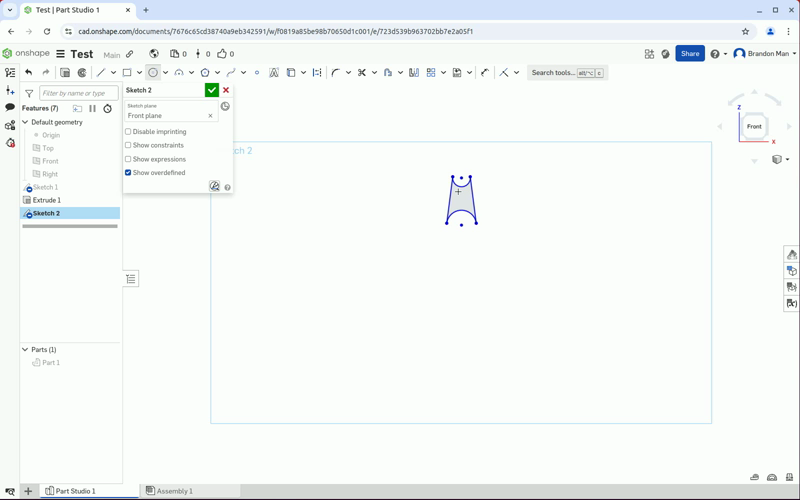
key_up(shift)
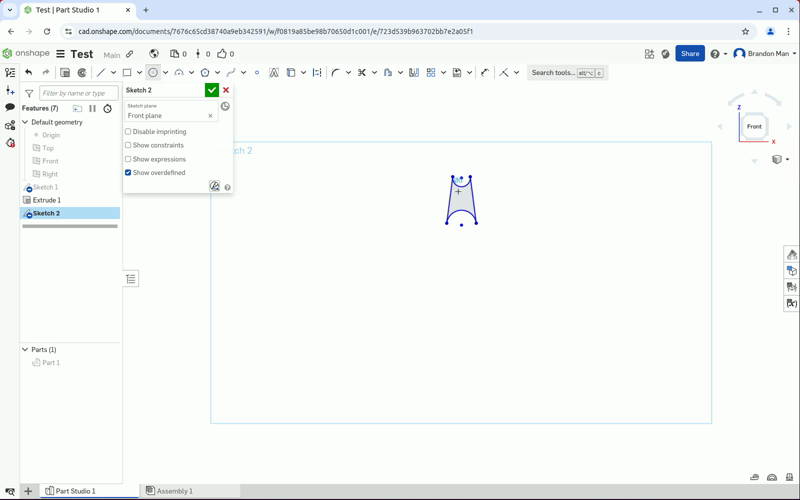
mouse_move(461, 191)
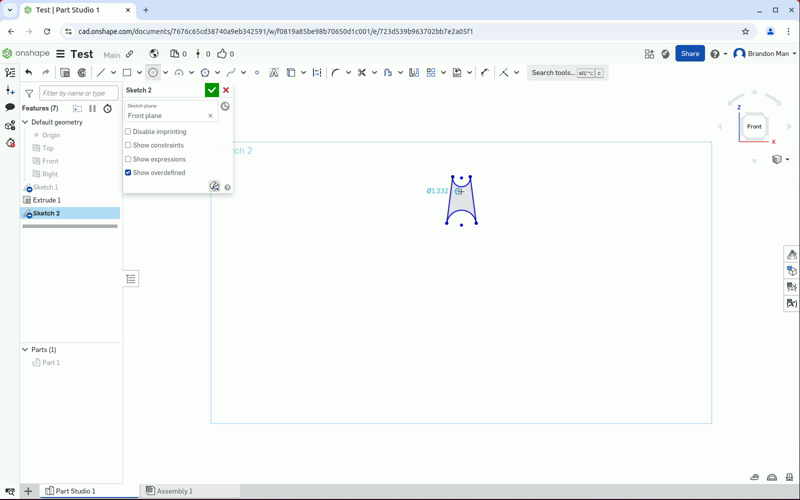
scroll(6)
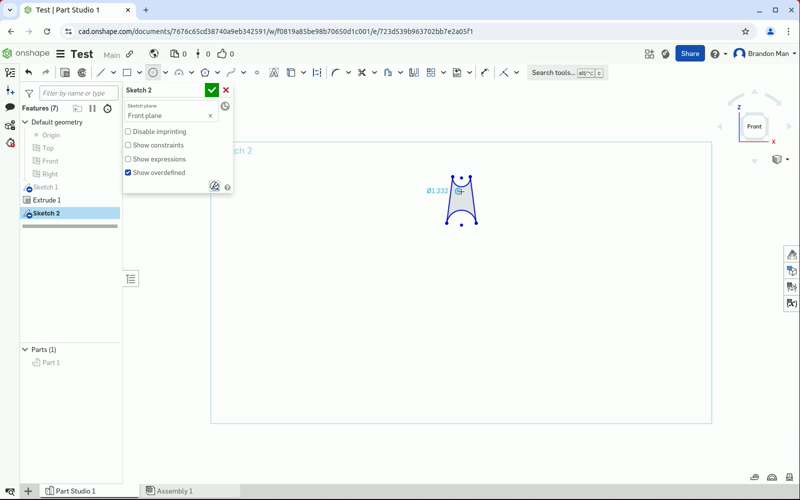
scroll(6)
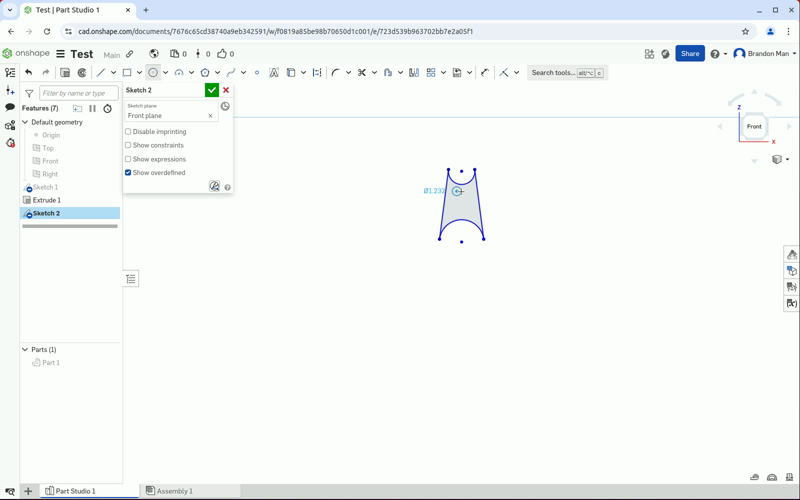
scroll(6)
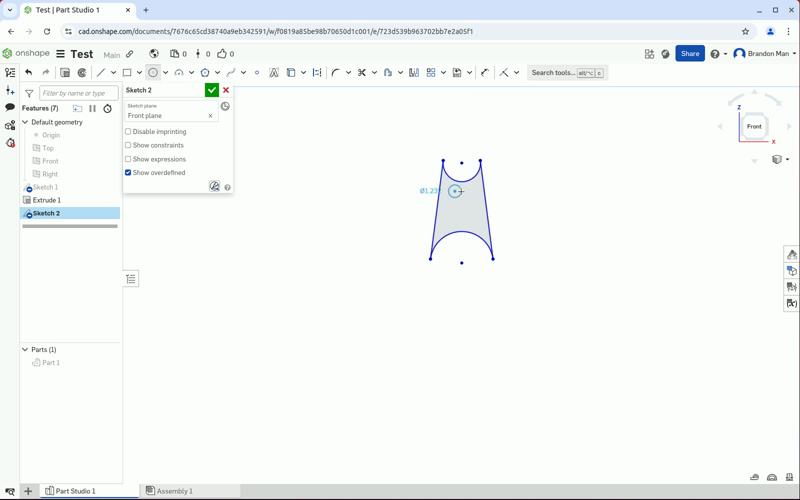
scroll(6)
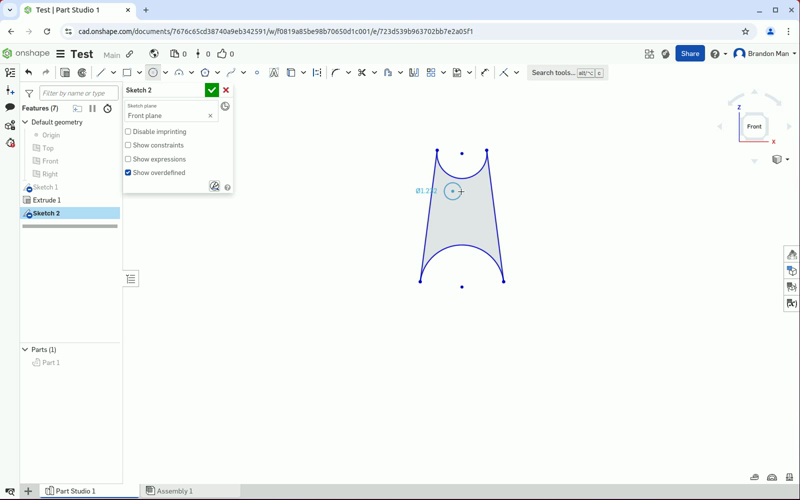
scroll(6)
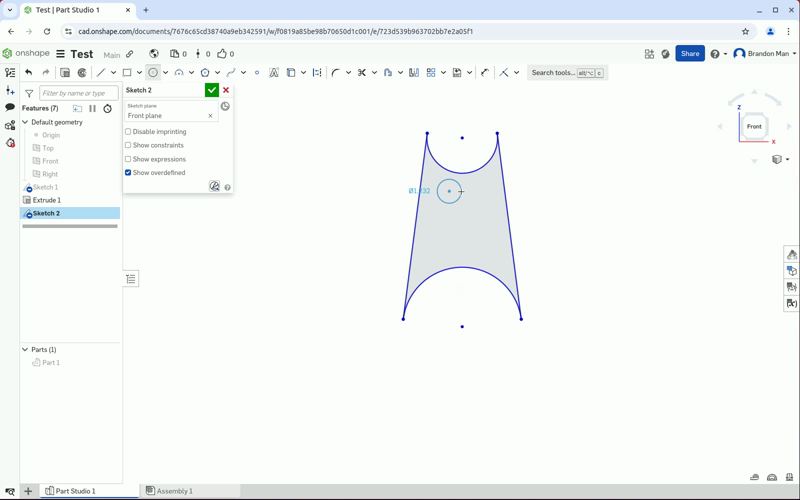
scroll(6)
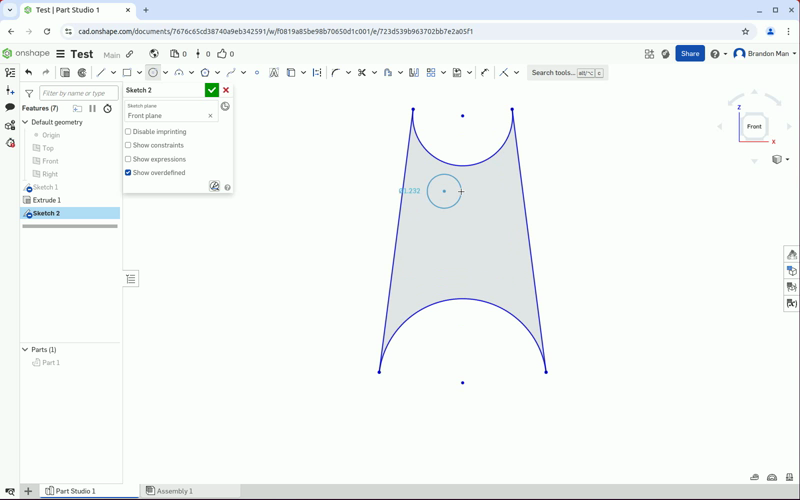
scroll(6)
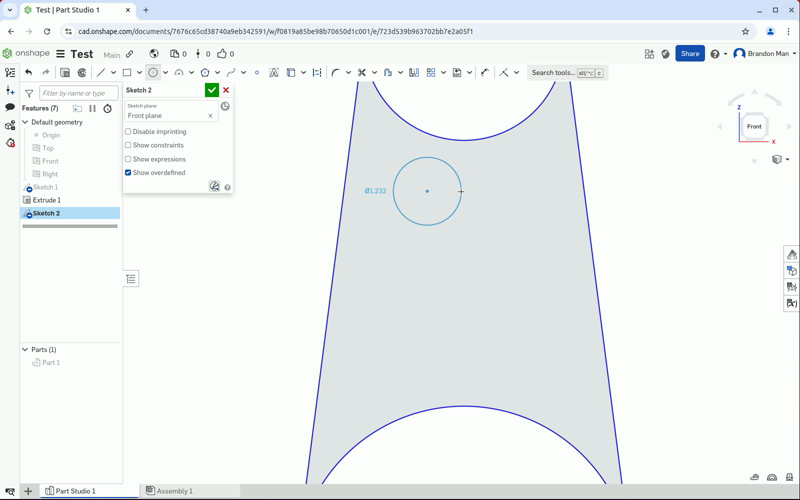
click(461, 191)
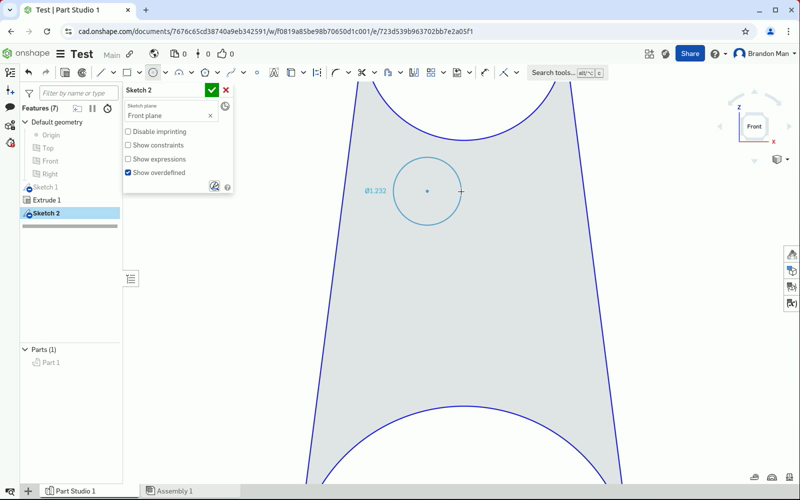
scroll(-6)
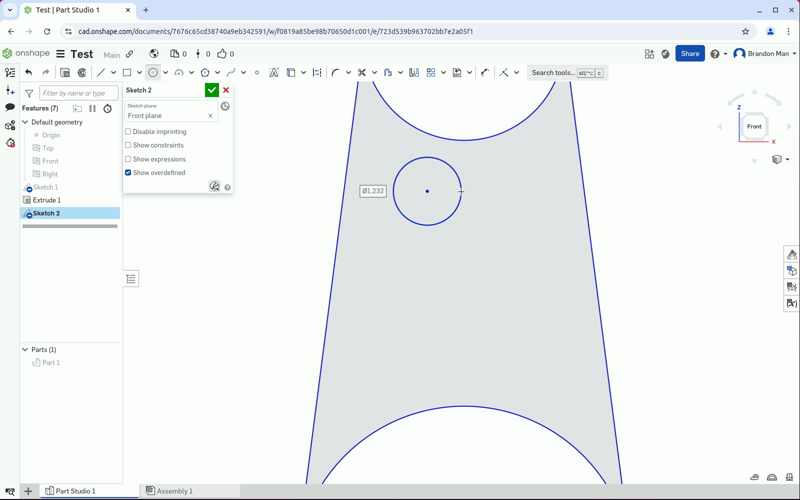
scroll(-6)
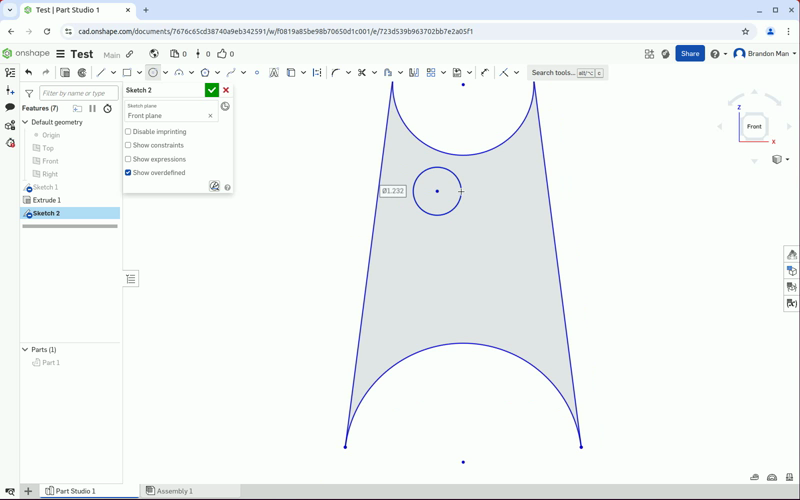
scroll(-6)
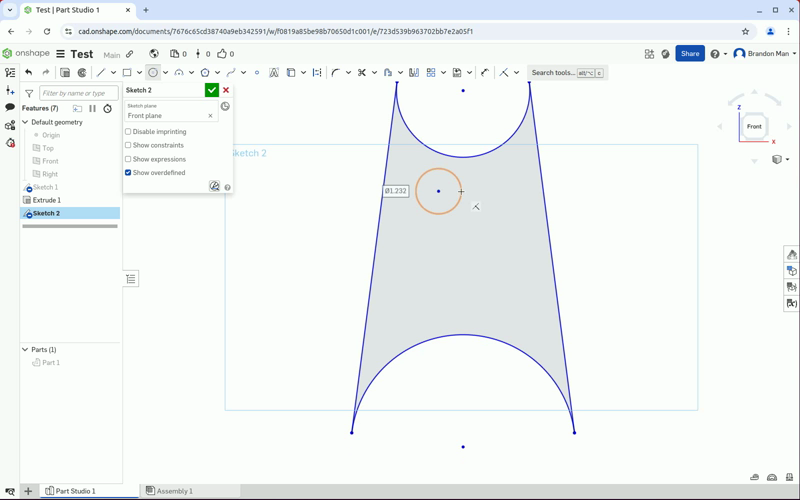
scroll(-6)
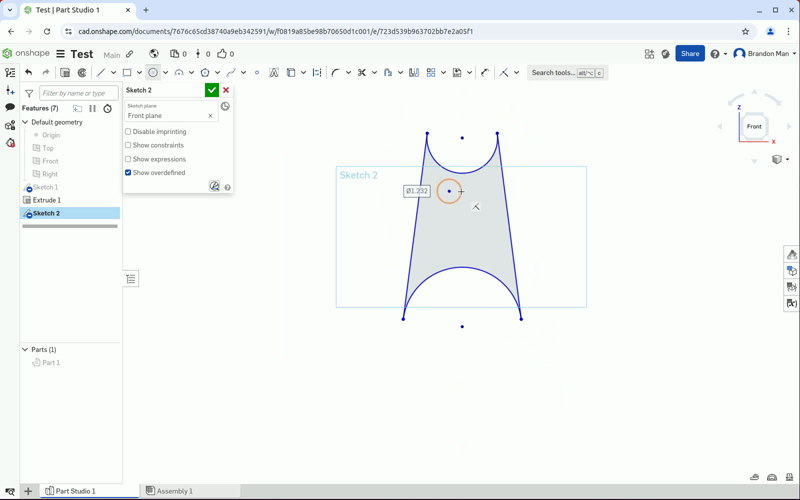
scroll(-6)
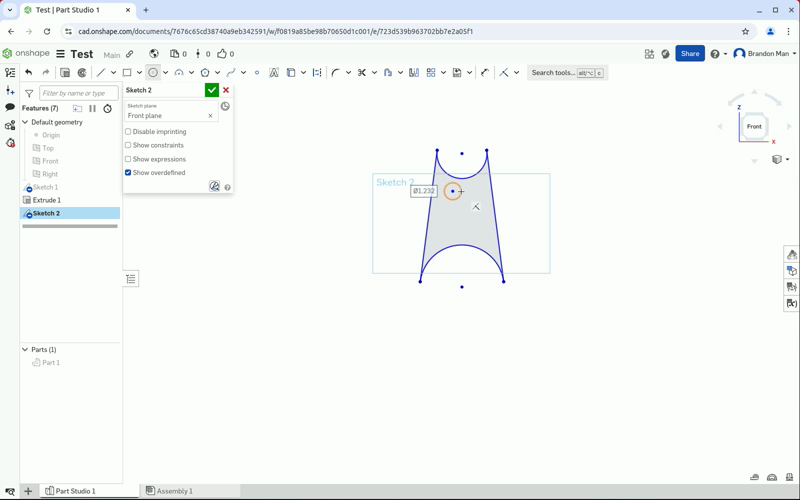
scroll(-6)
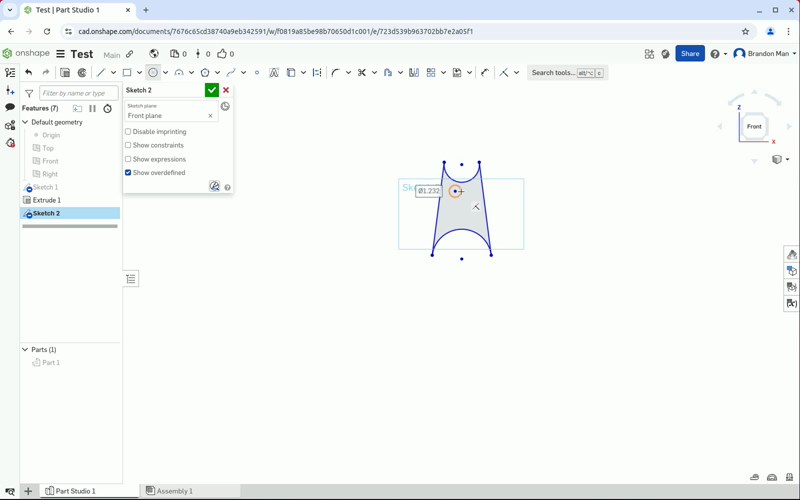
scroll(-6)
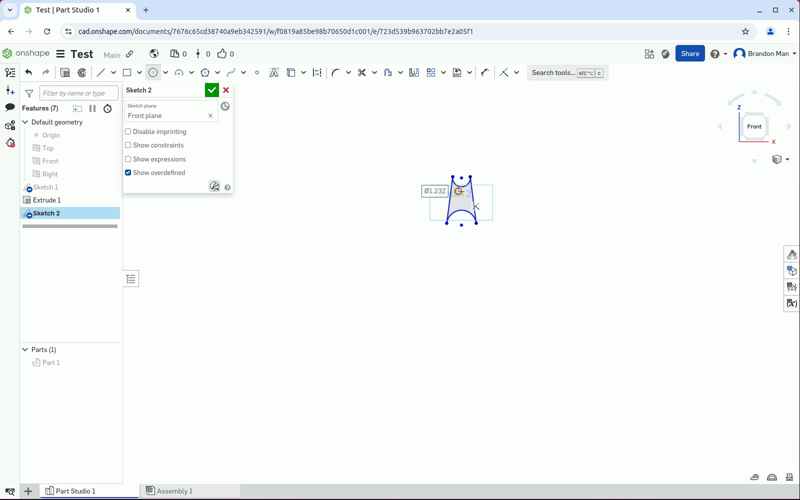
key(esc)
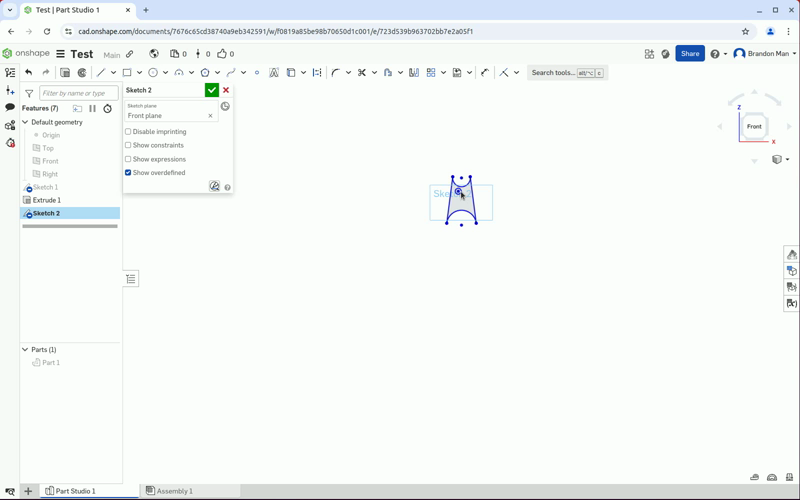
mouse_move(464, 194)
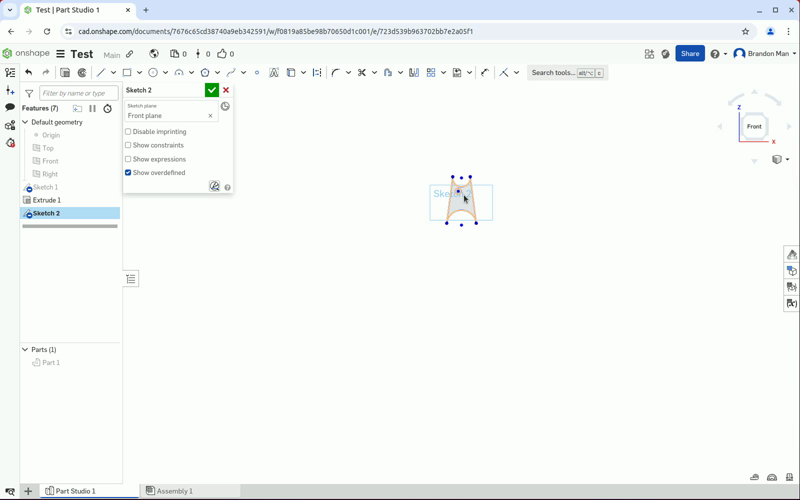
scroll(6)
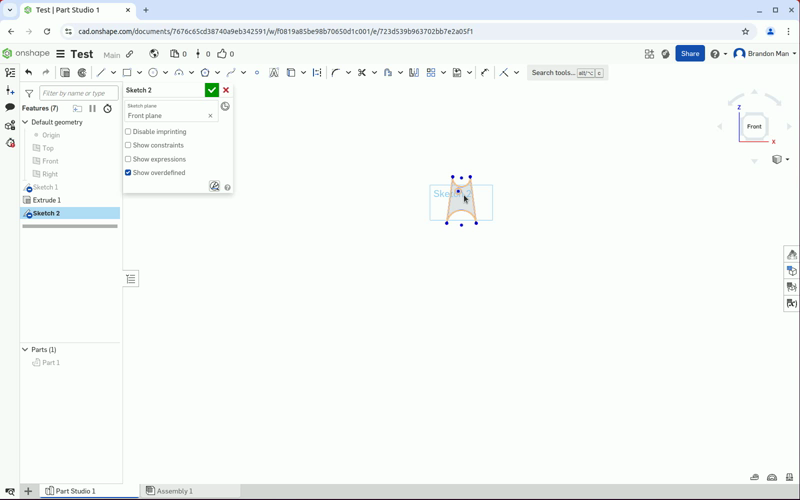
scroll(6)
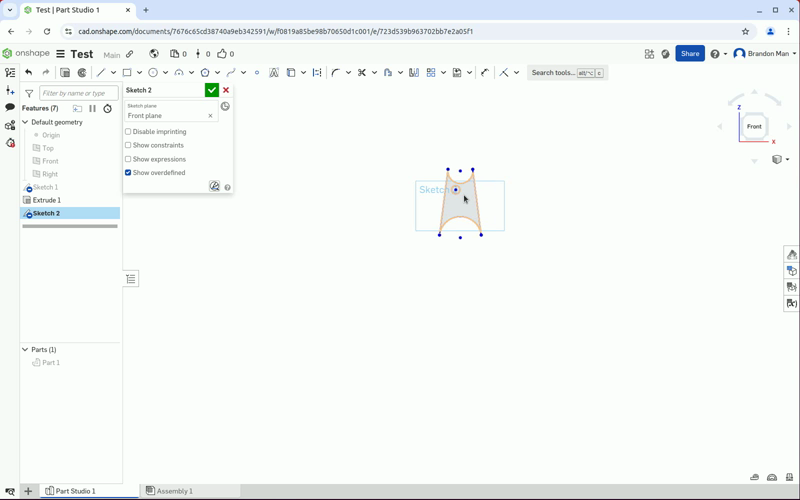
scroll(6)
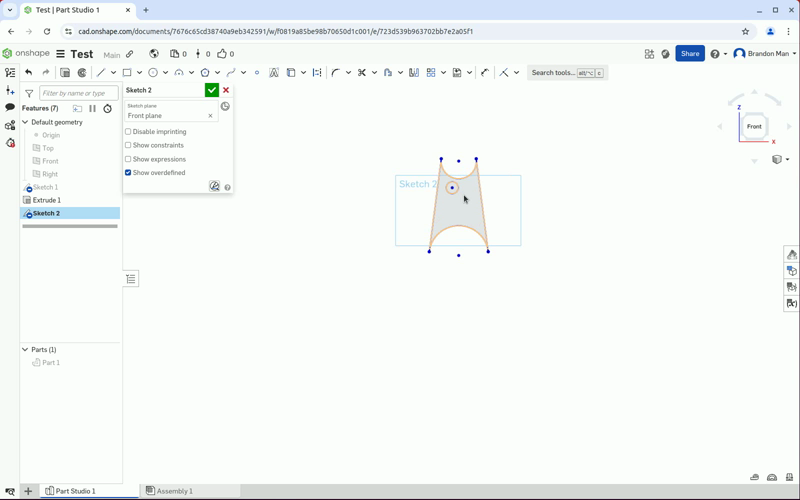
scroll(6)
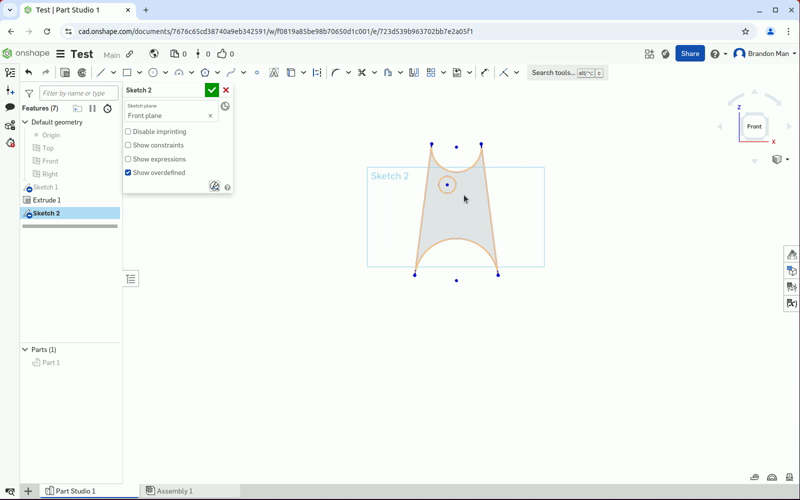
scroll(6)
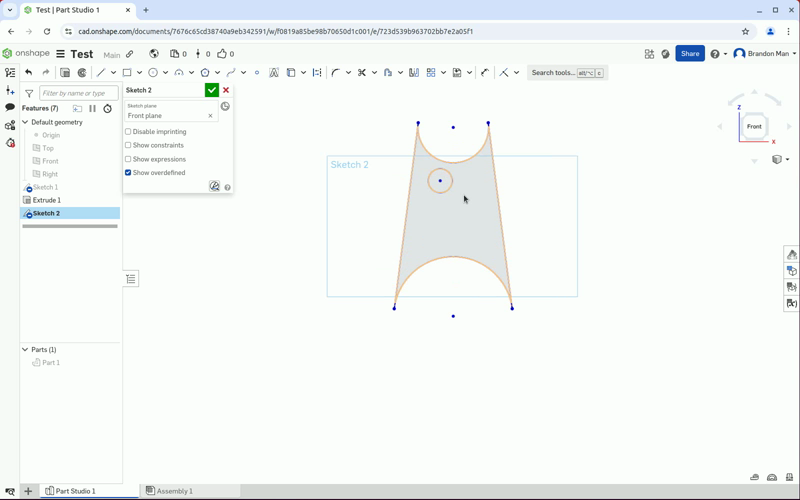
scroll(6)
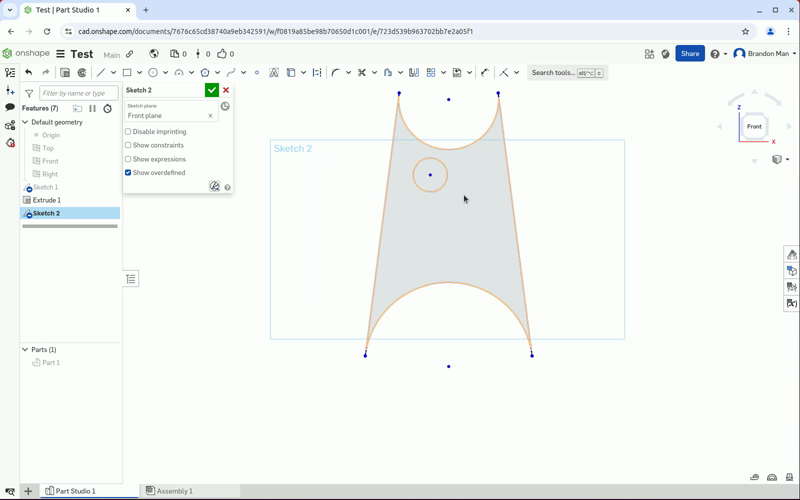
scroll(6)
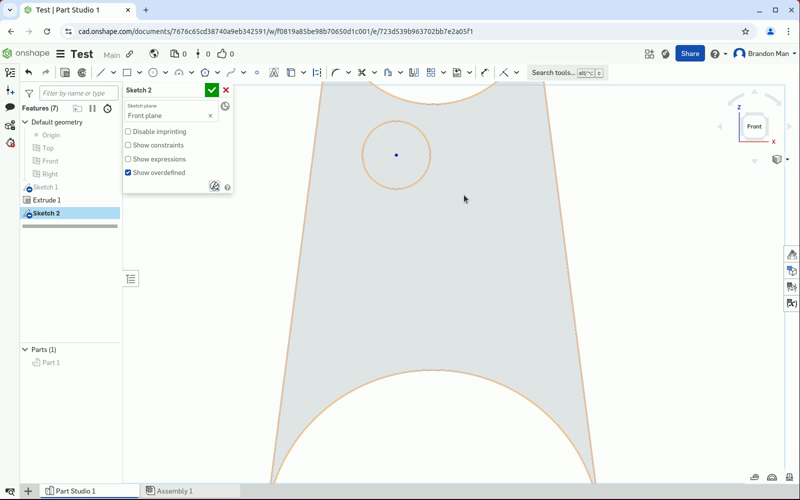
click(464, 194)
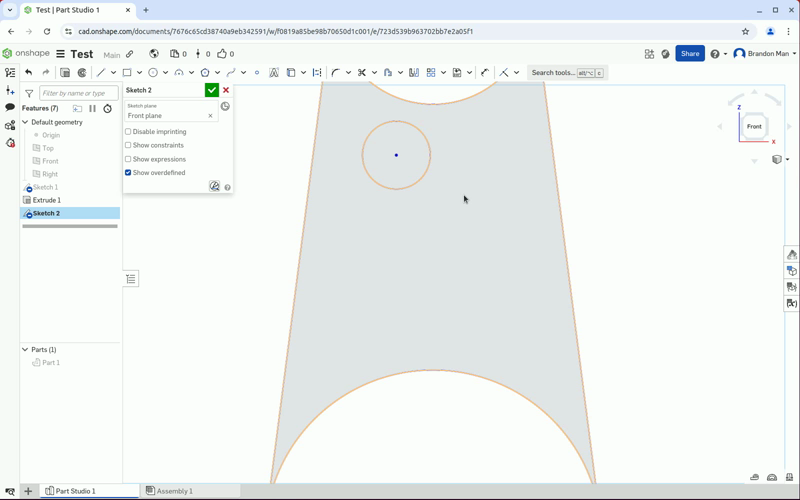
scroll(-6)
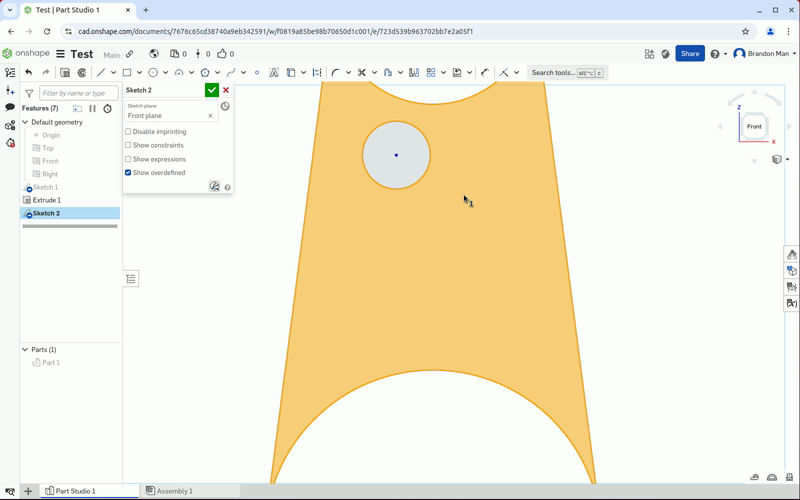
scroll(-6)
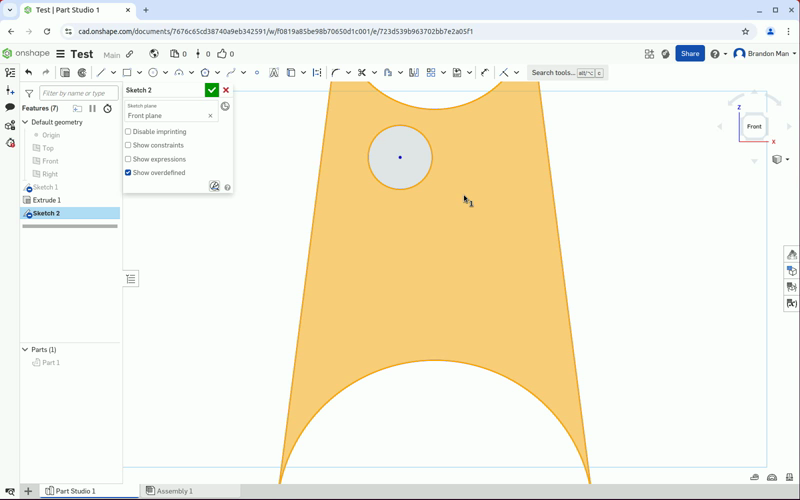
scroll(-6)
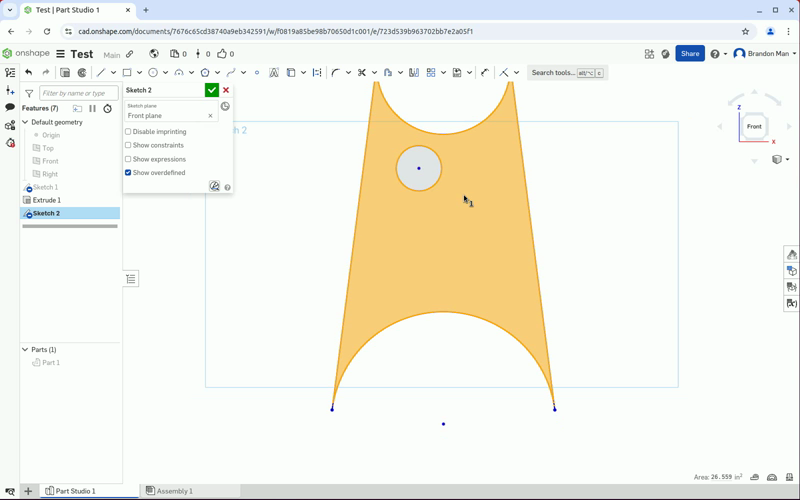
scroll(-6)
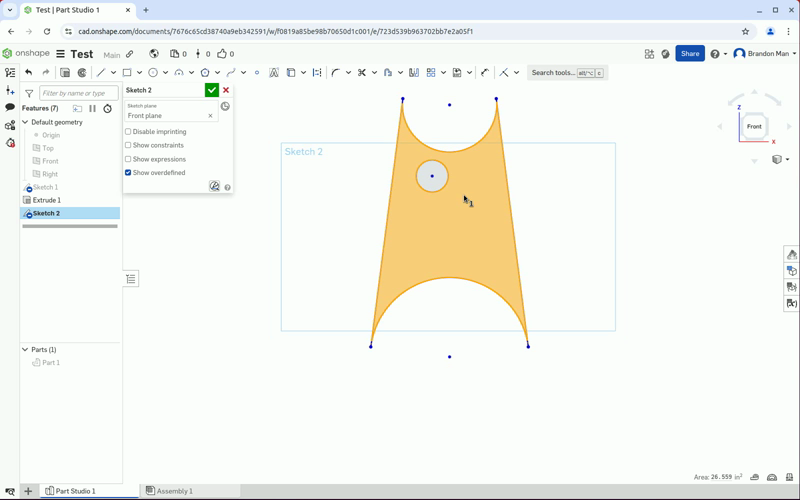
scroll(-6)
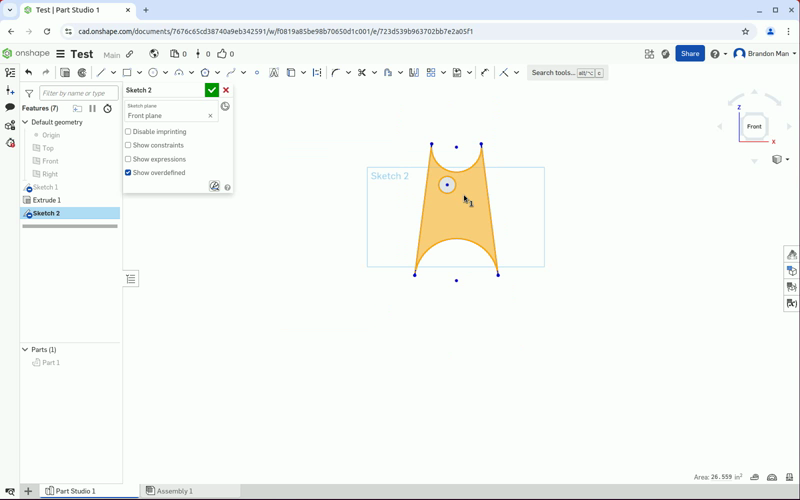
scroll(-6)
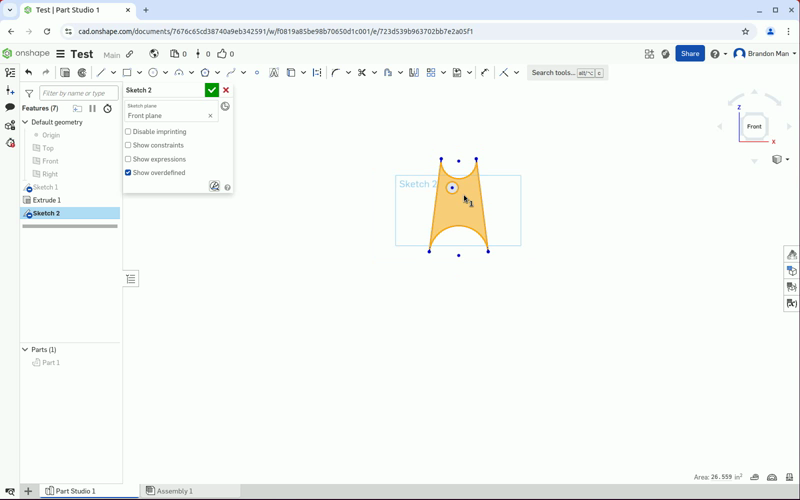
scroll(-6)
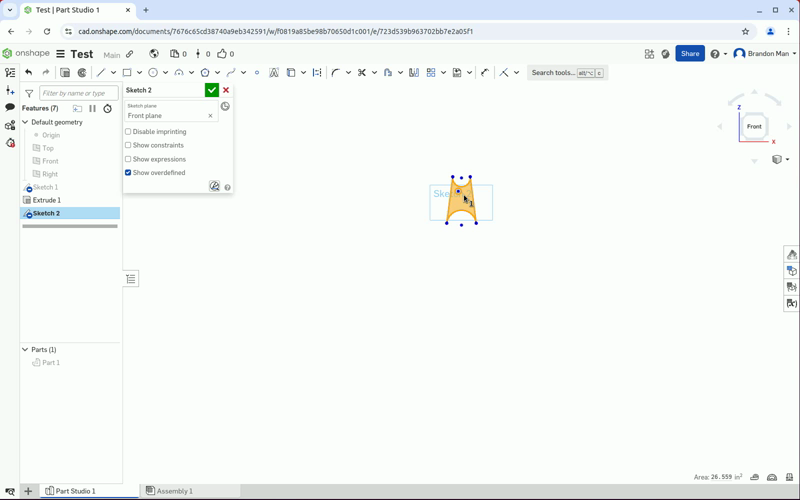
mouse_move(73, 352)
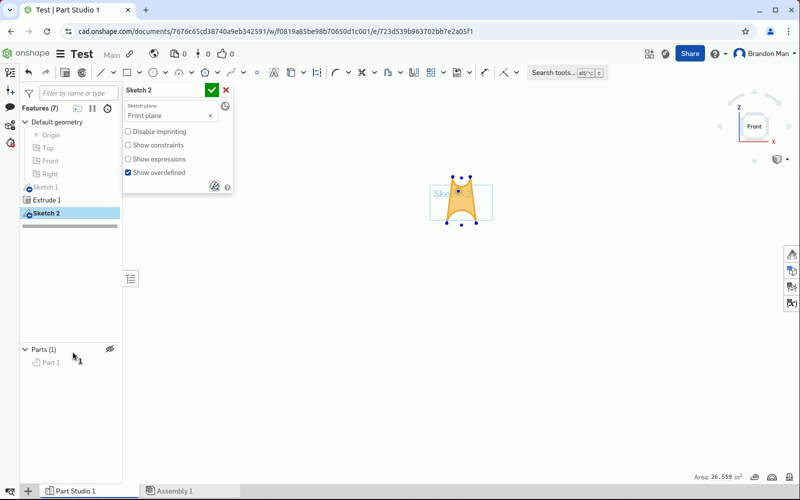
key(shift+y)
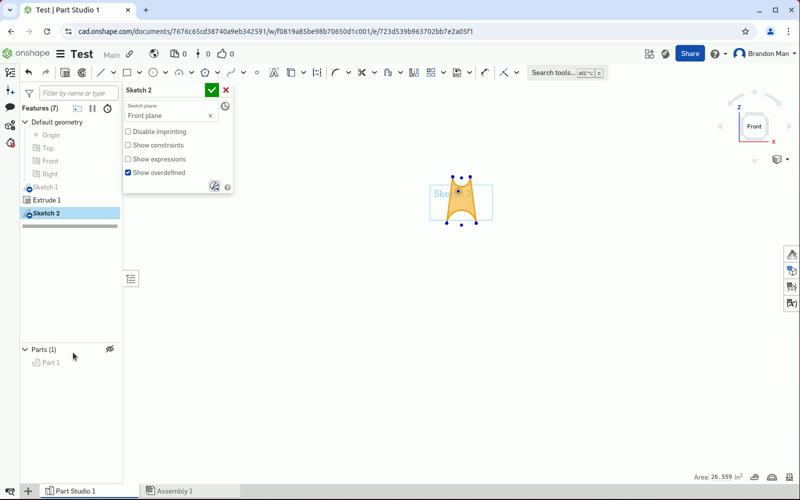
key(shift+e)
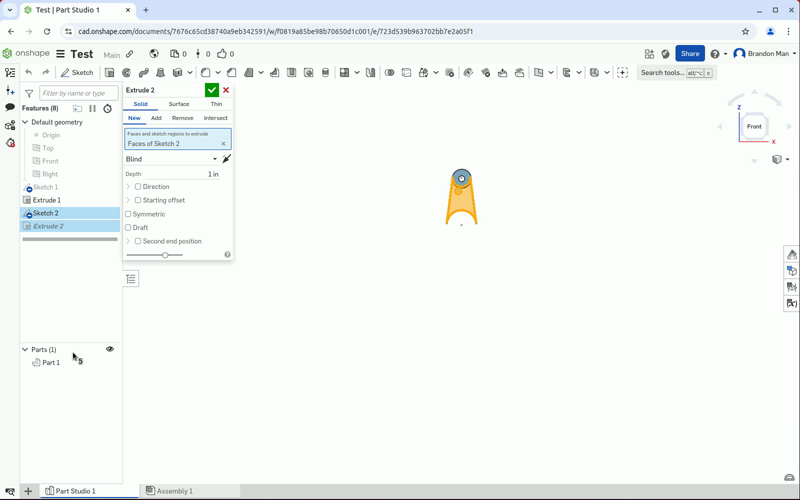
mouse_move(143, 106)
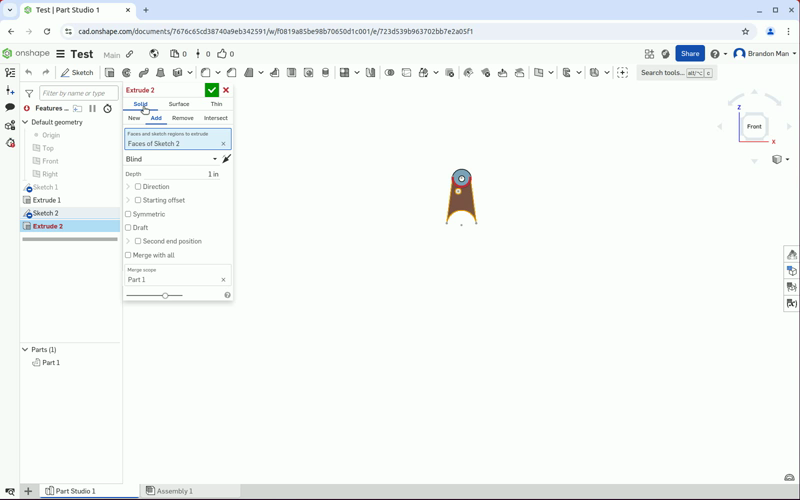
click(143, 106)
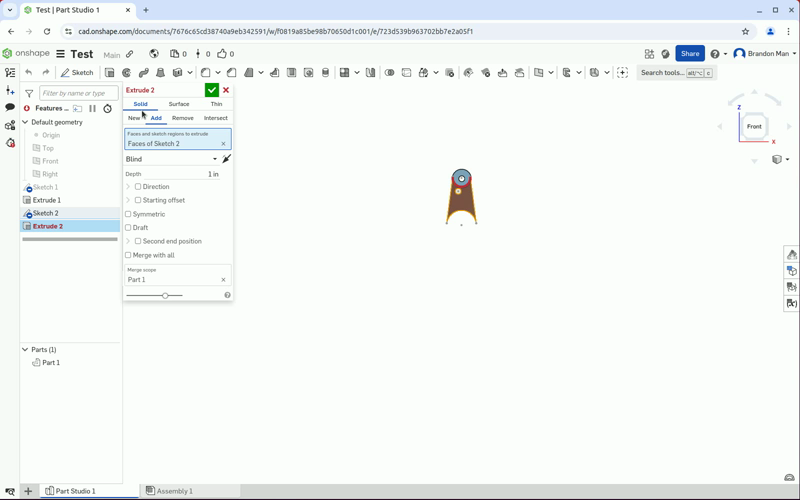
mouse_move(137, 120)
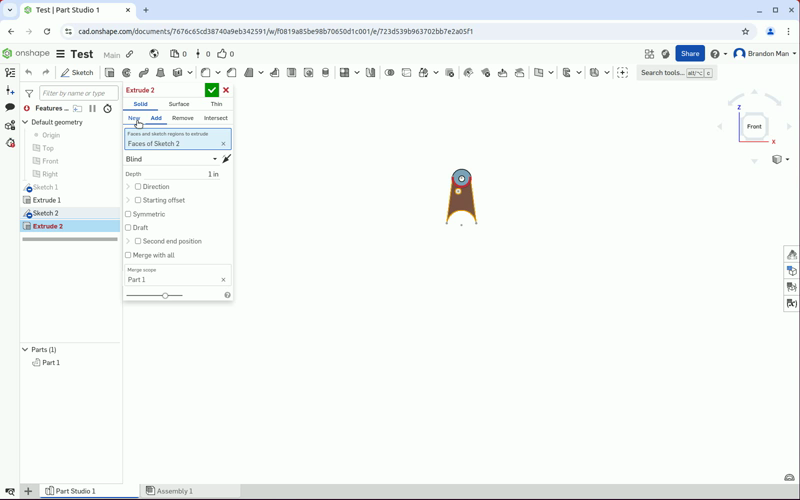
click(137, 120)
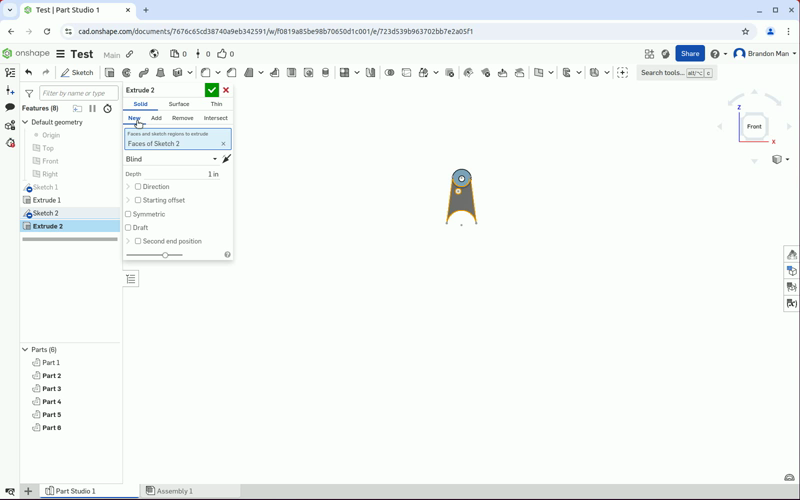
key(tab, 4)
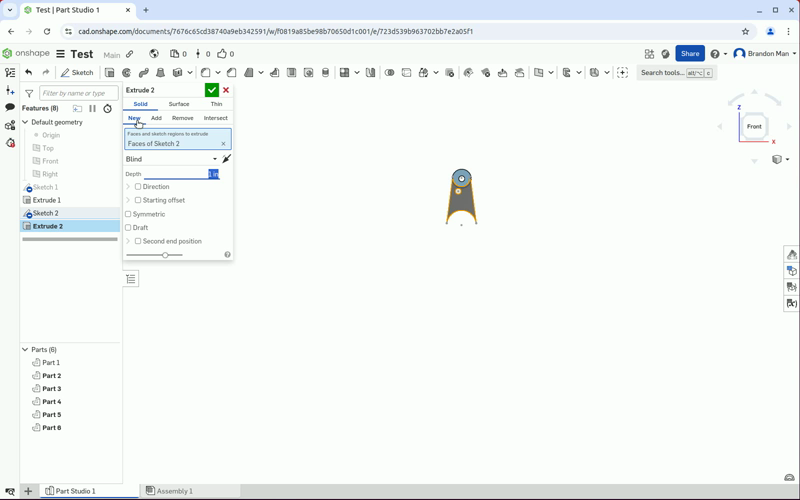
text(0.481)
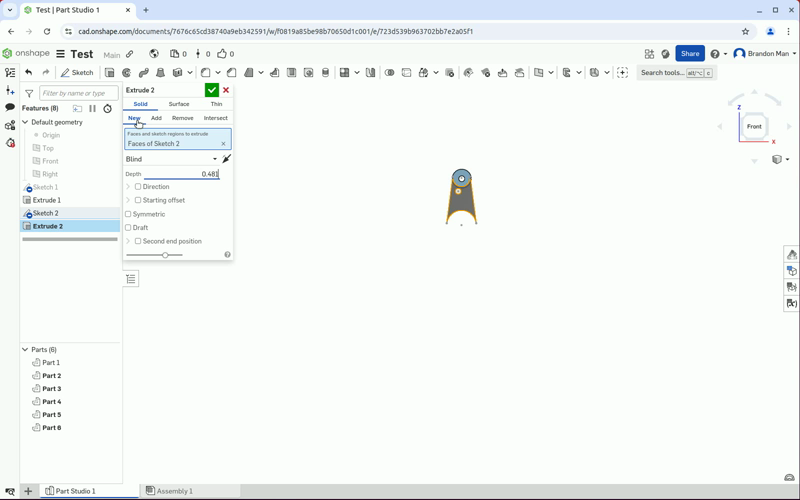
key(enter)
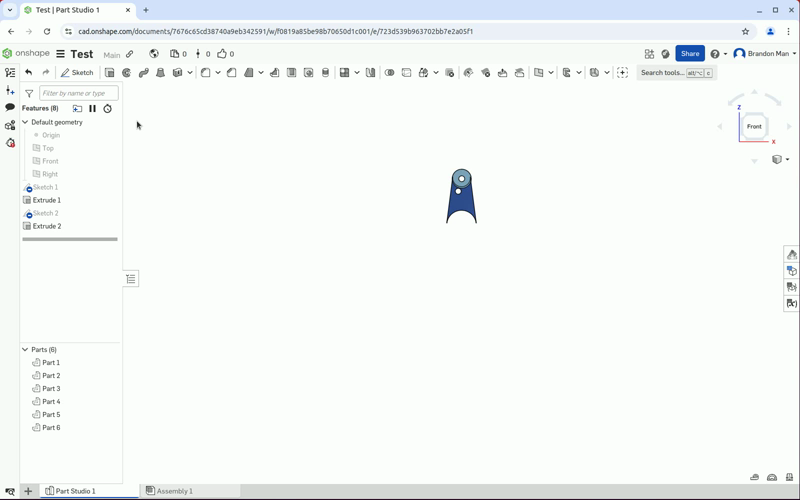
key(shift+h)
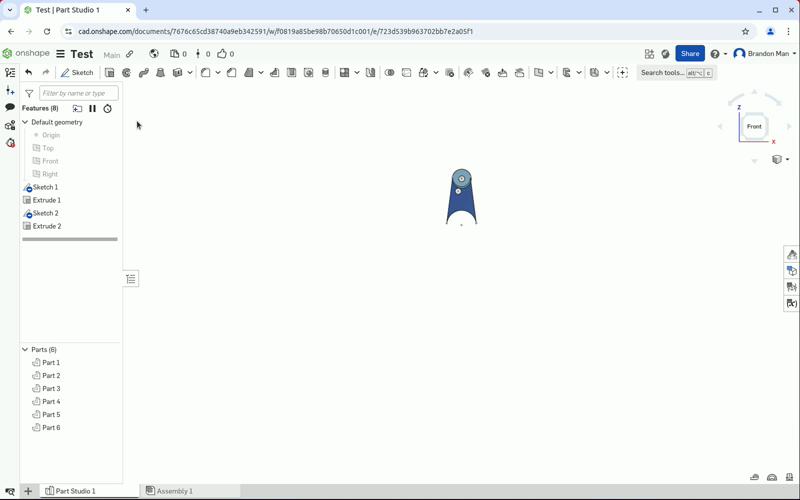
key(shift+h)
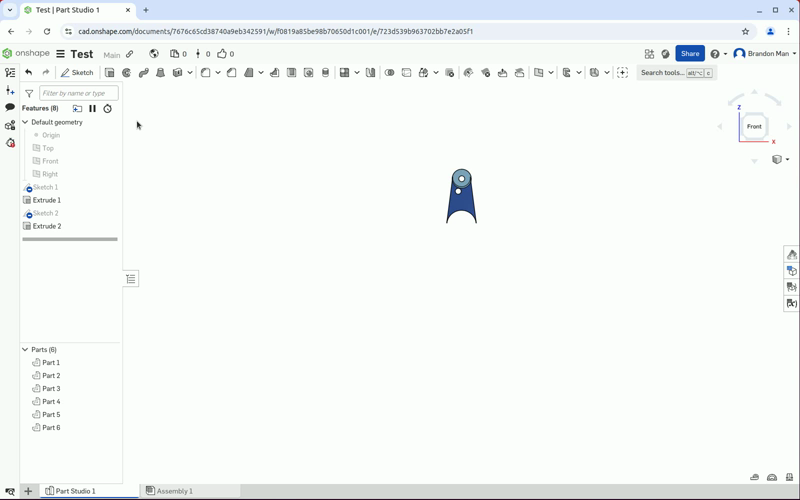
mouse_move(73, 189)
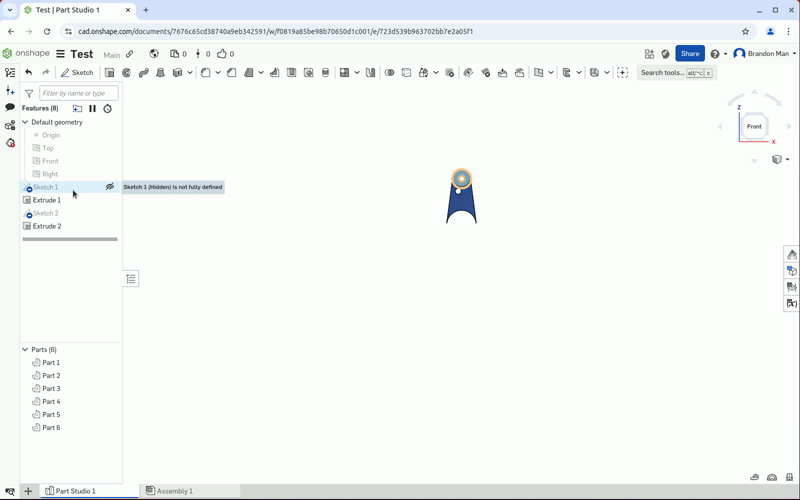
click(73, 189)
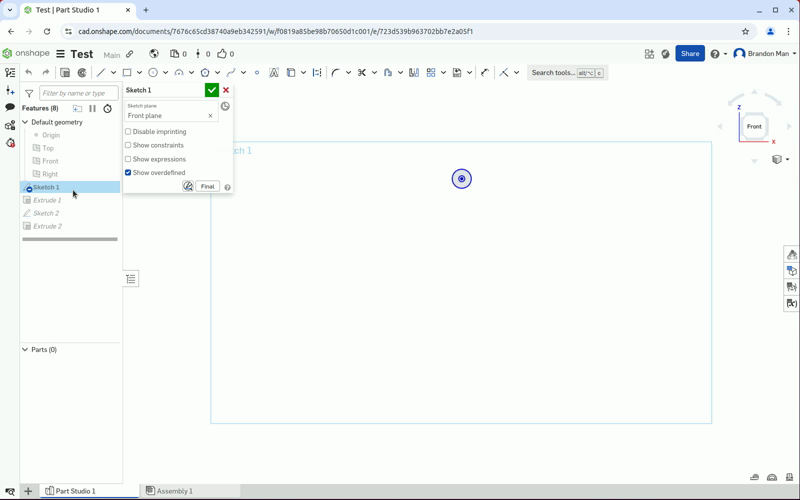
mouse_move(229, 92)
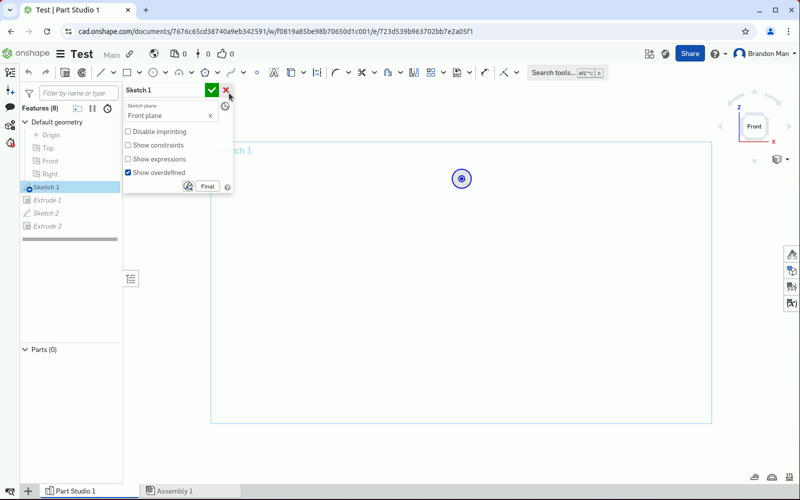
click(229, 92)
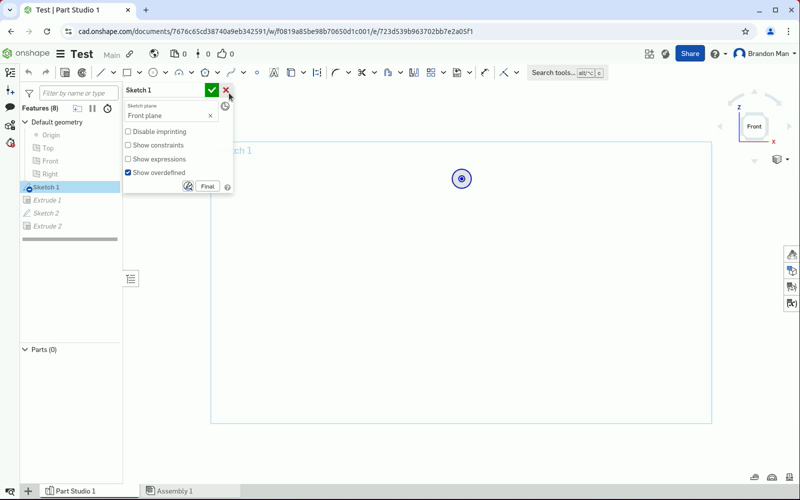
key(shift+s)
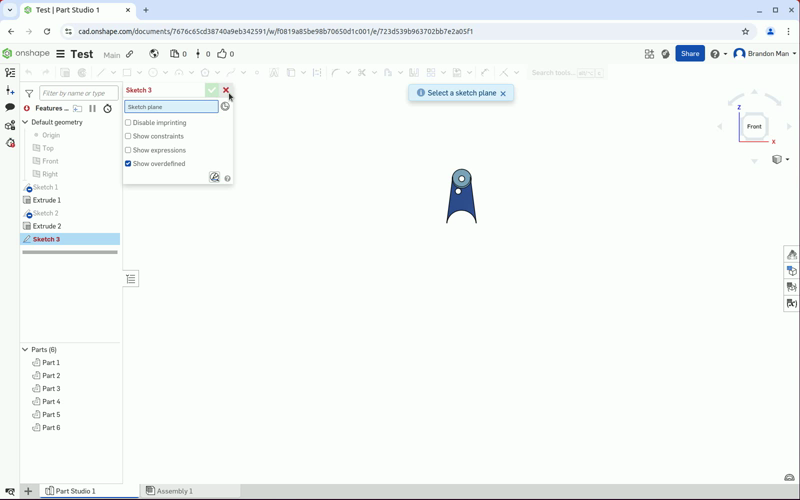
mouse_move(73, 163)
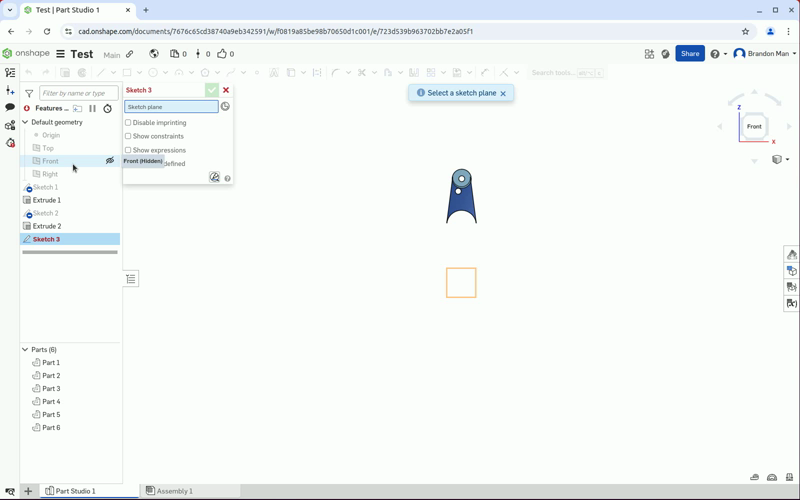
click(73, 163)
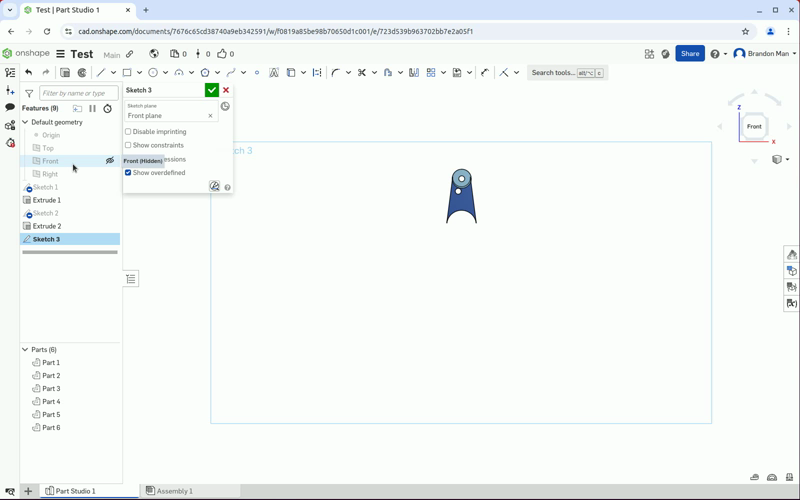
mouse_move(73, 352)
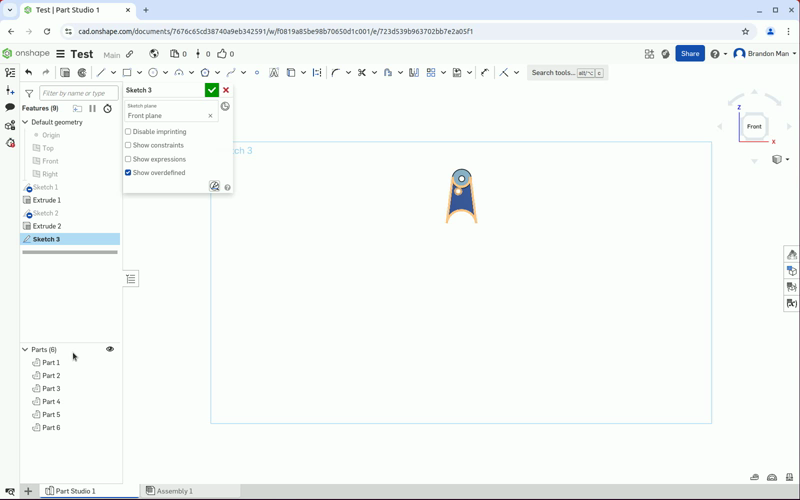
key(y)
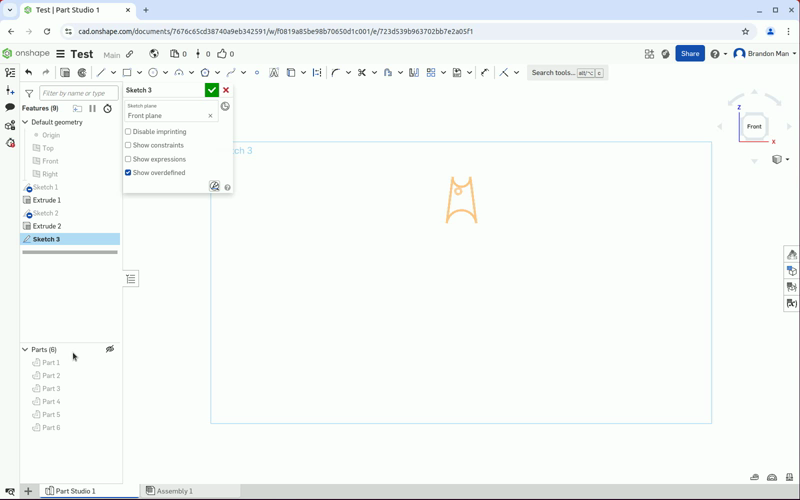
key(c)
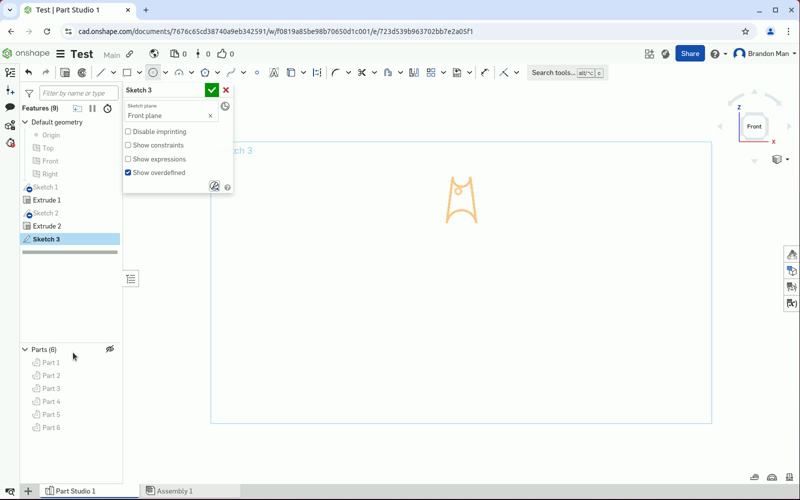
key_down(shift)
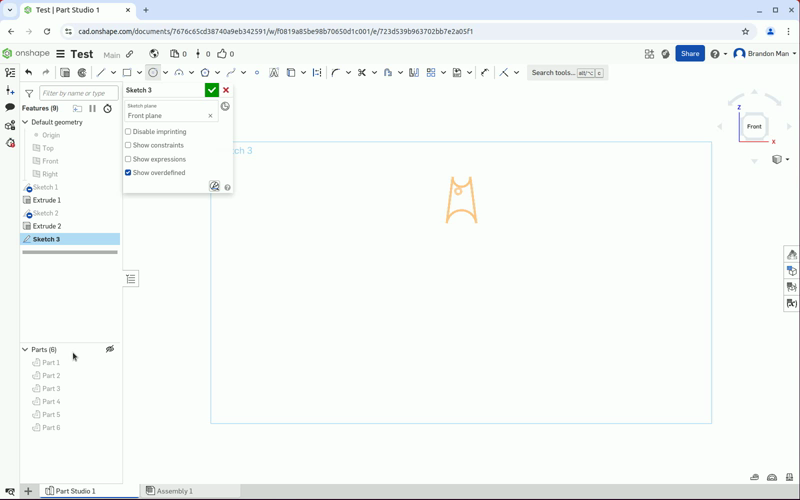
mouse_move(461, 225)
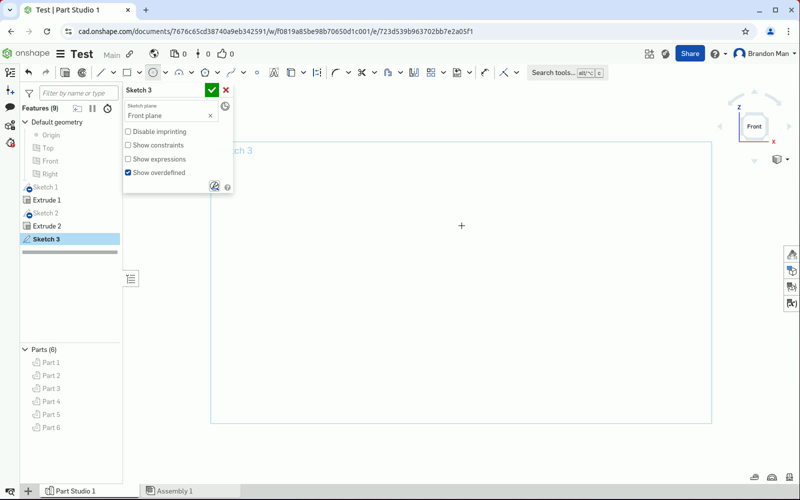
click(461, 225)
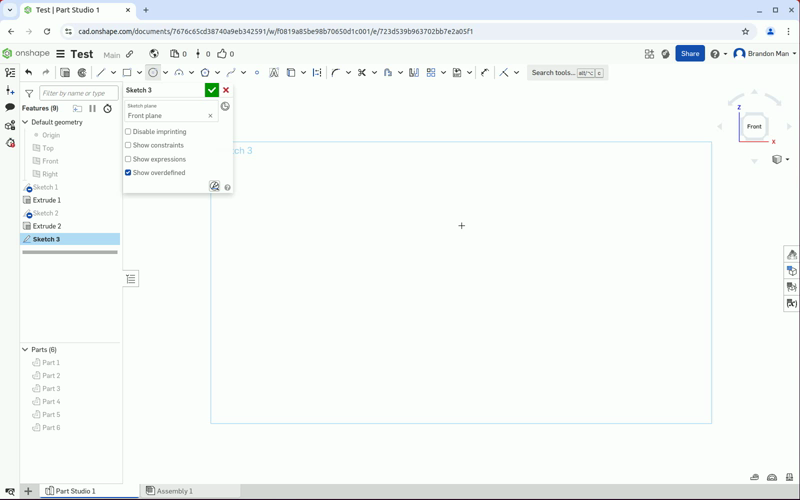
key_up(shift)
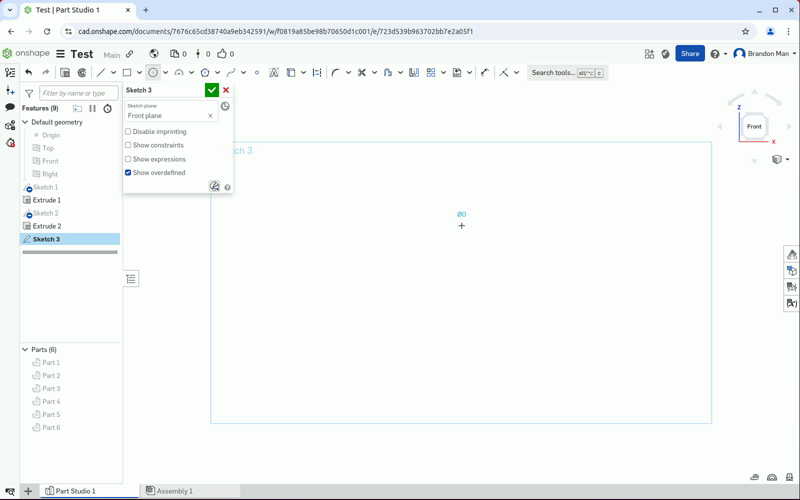
mouse_move(477, 225)
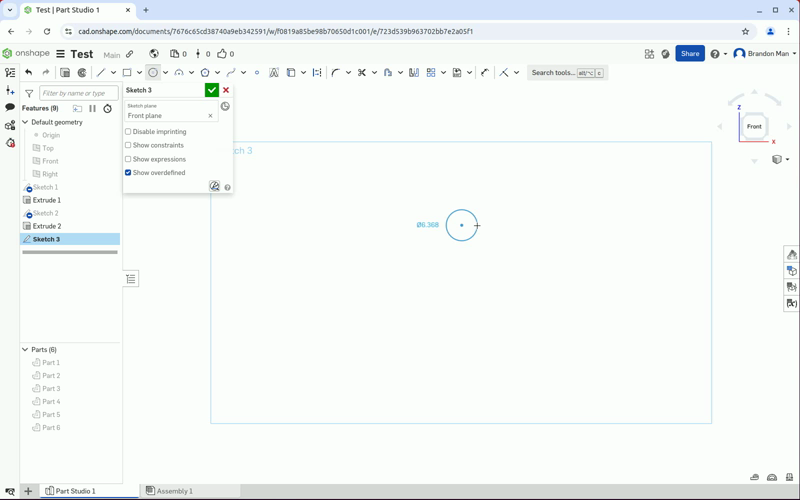
click(477, 225)
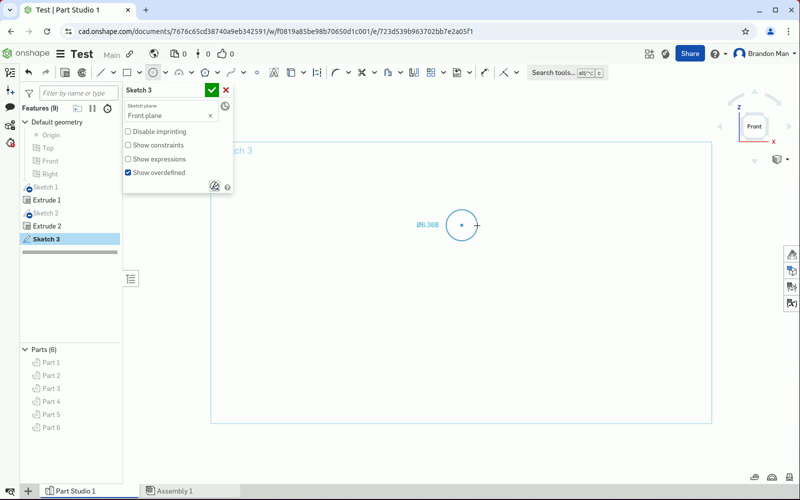
key(esc)
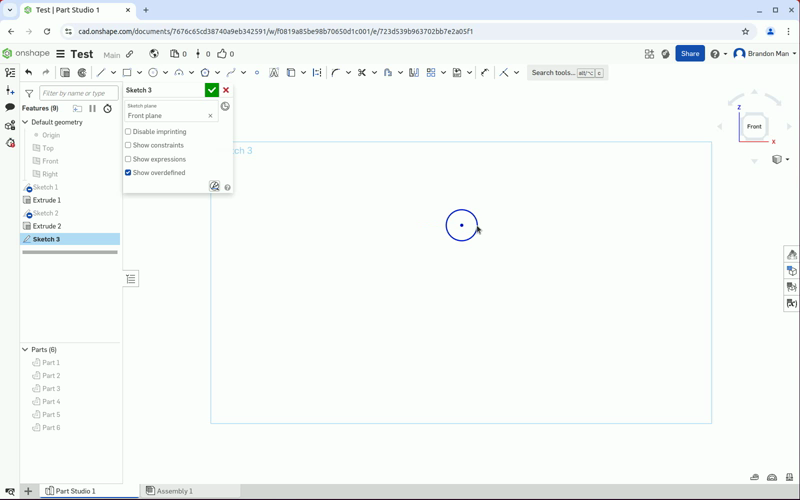
key(c)
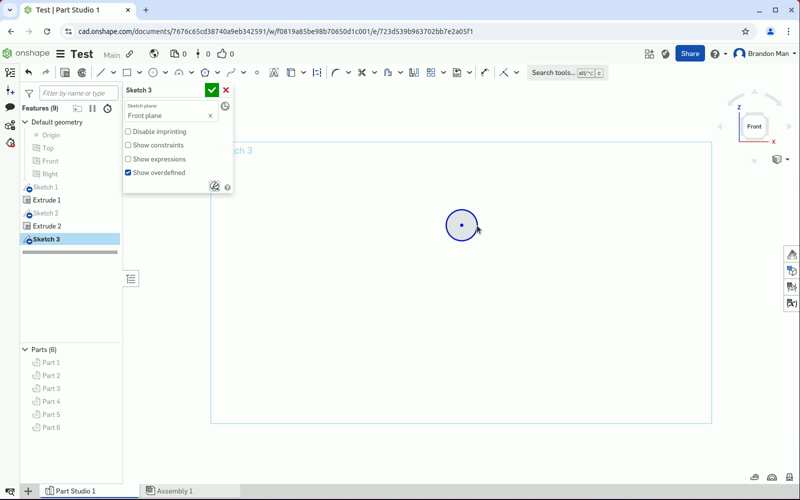
key_down(shift)
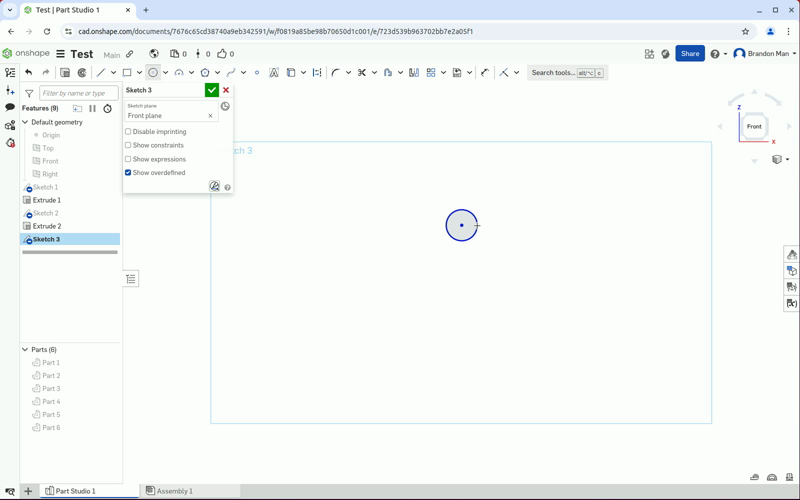
mouse_move(461, 225)
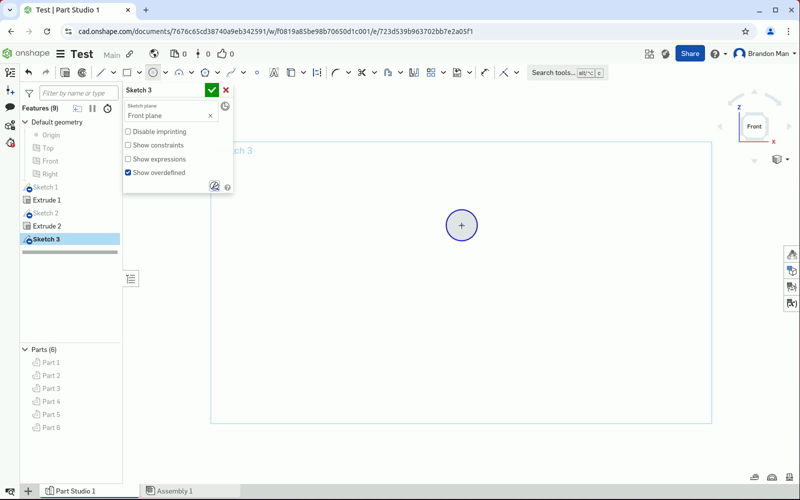
click(461, 225)
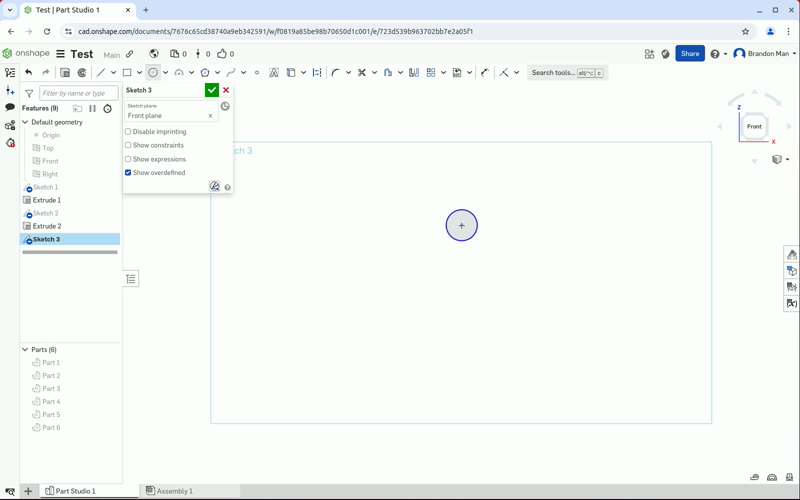
key_up(shift)
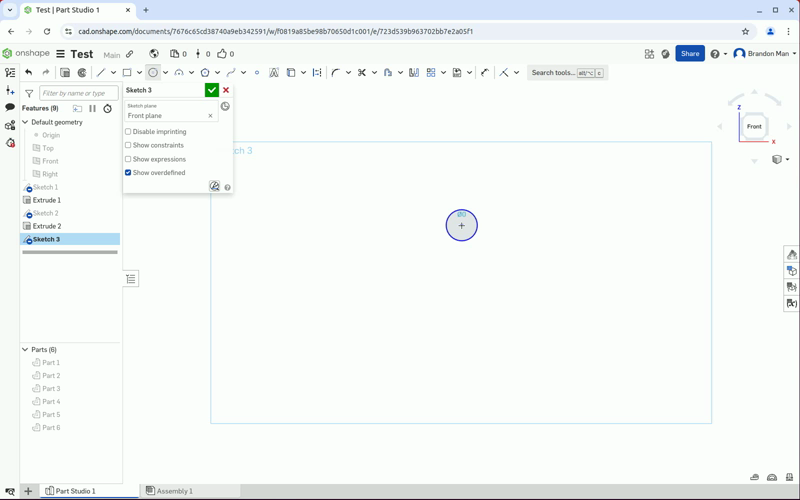
mouse_move(465, 225)
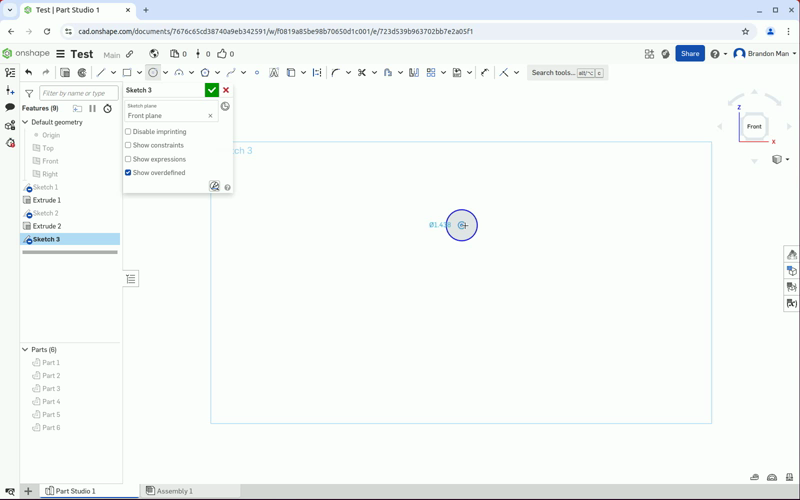
scroll(6)
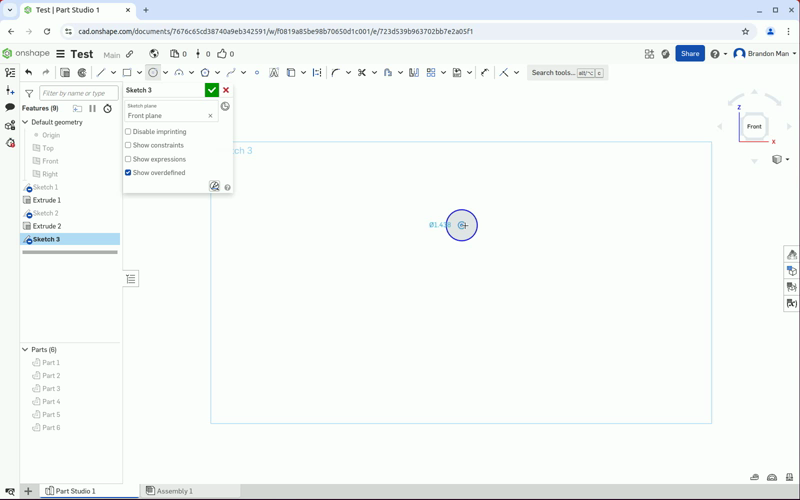
scroll(6)
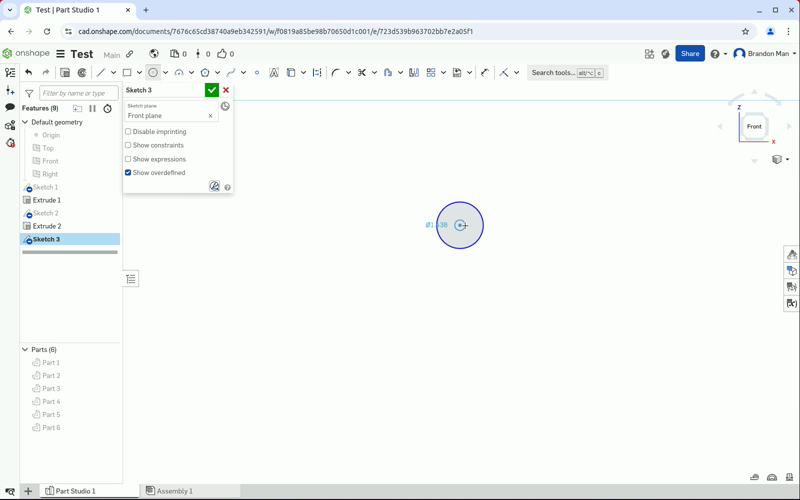
scroll(6)
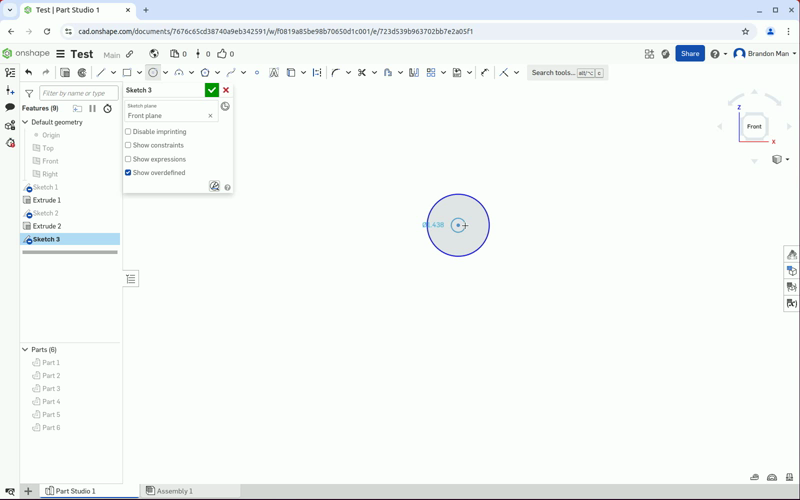
scroll(6)
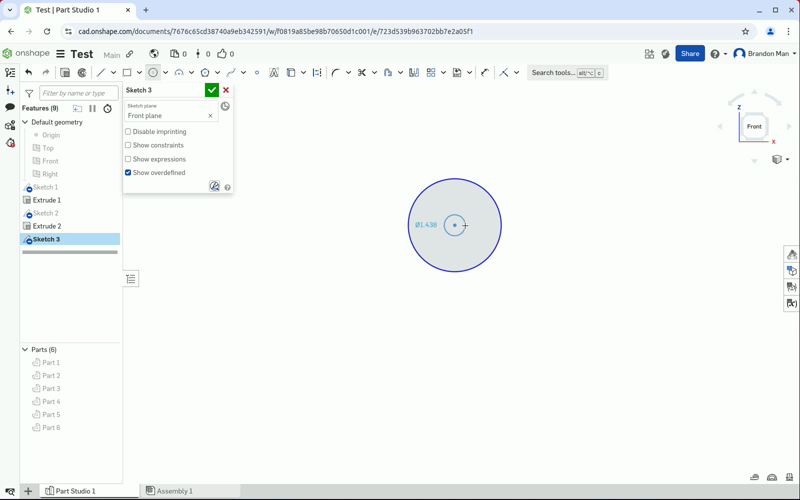
scroll(6)
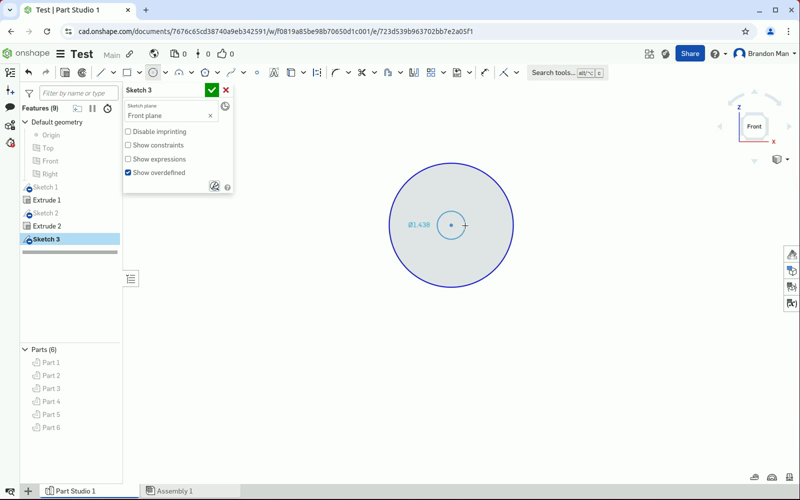
scroll(6)
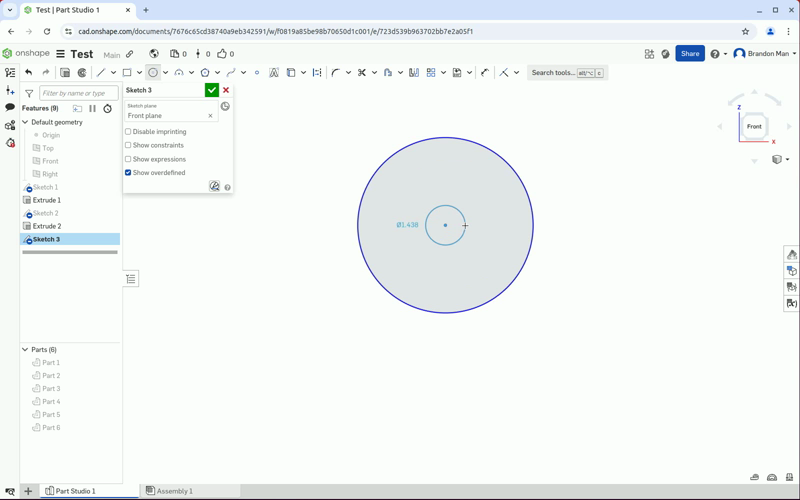
scroll(6)
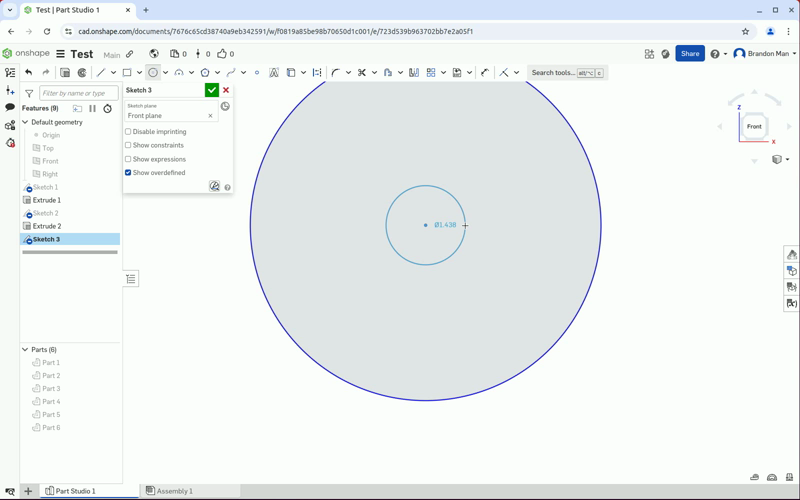
click(465, 225)
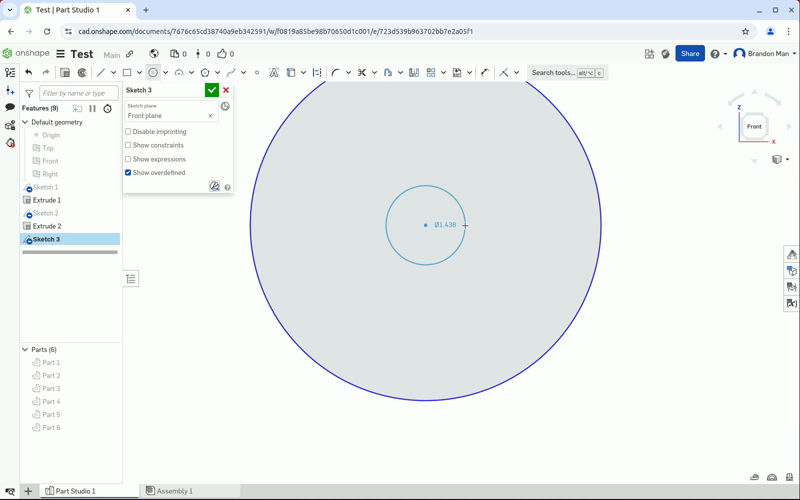
scroll(-6)
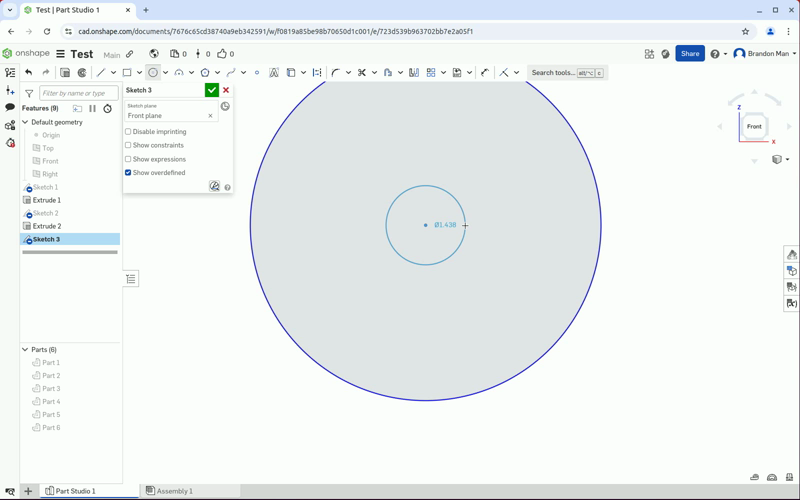
scroll(-6)
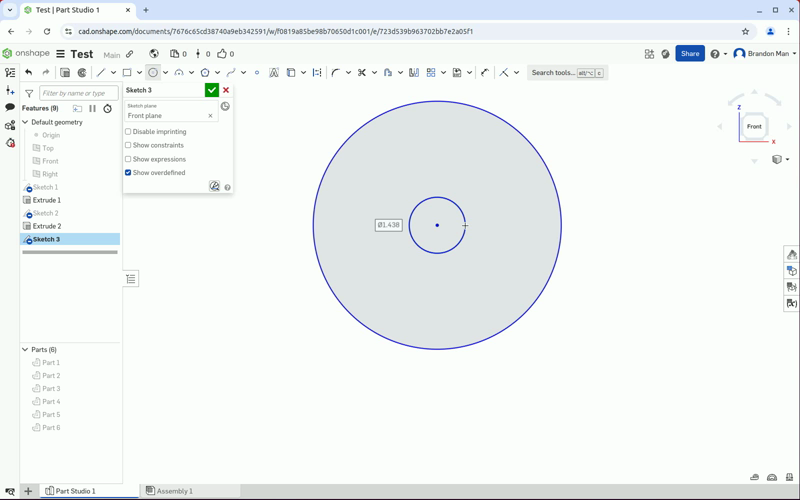
scroll(-6)
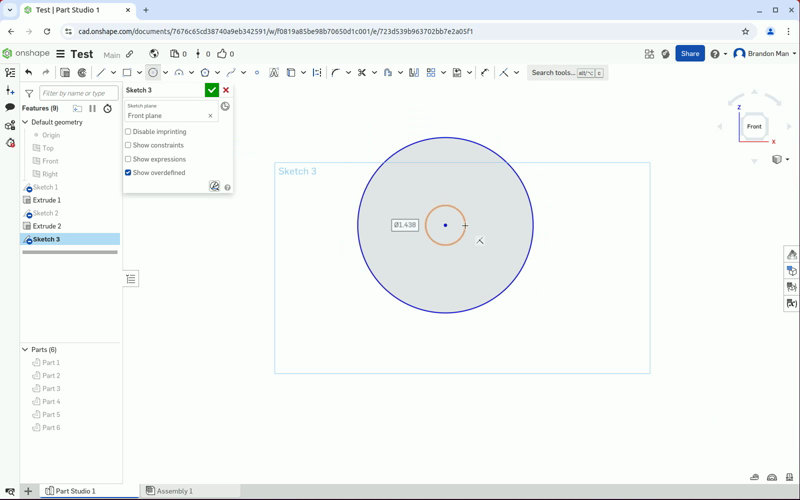
scroll(-6)
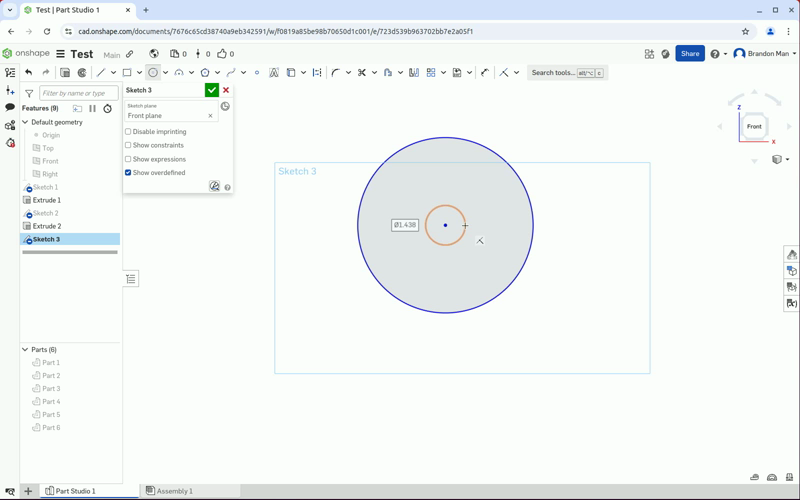
scroll(-6)
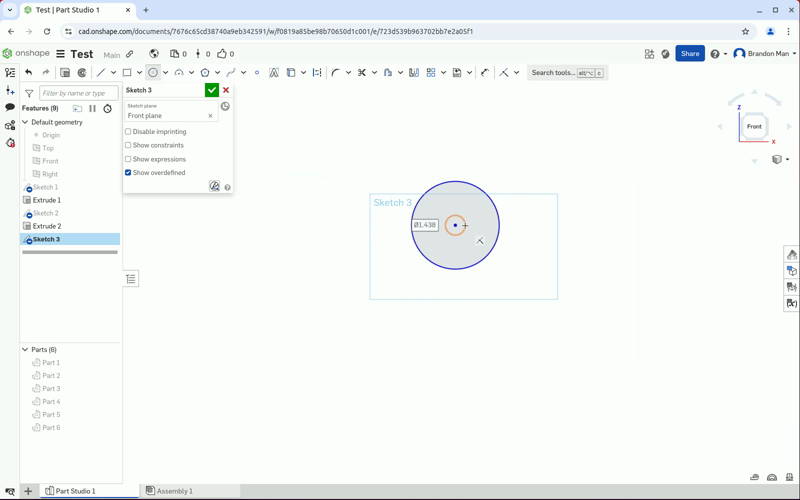
scroll(-6)
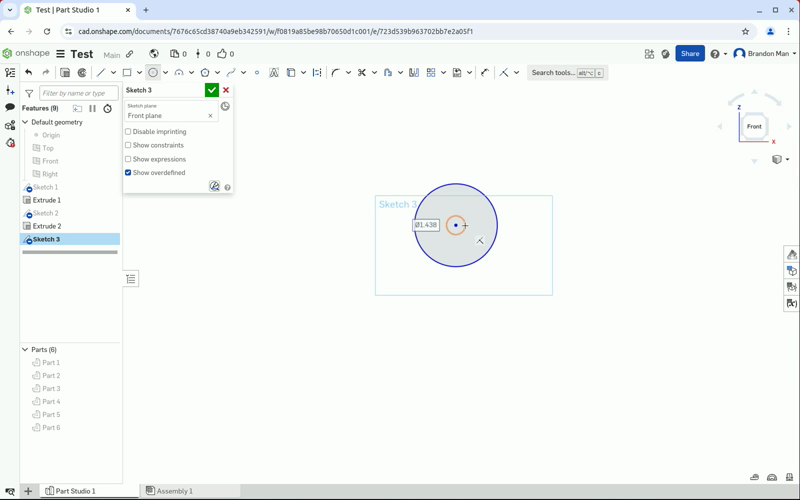
scroll(-6)
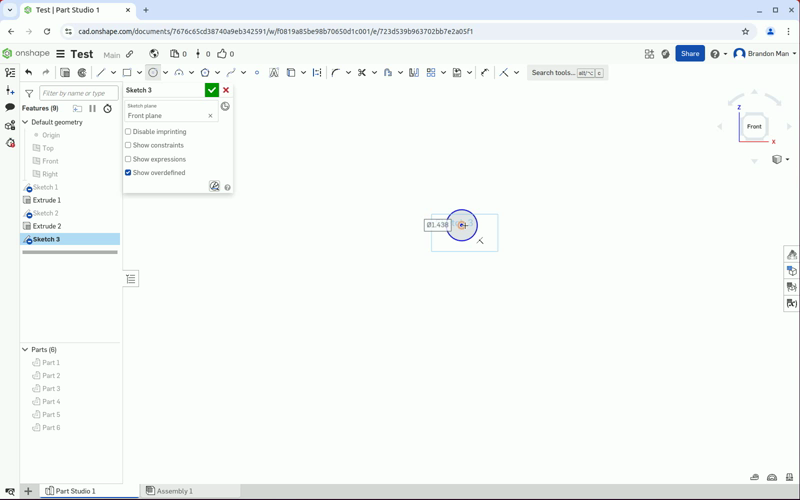
key(esc)
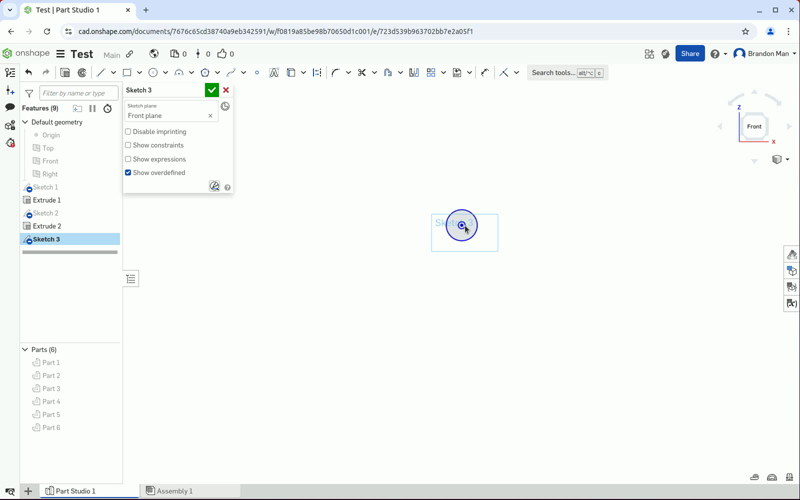
mouse_move(456, 225)
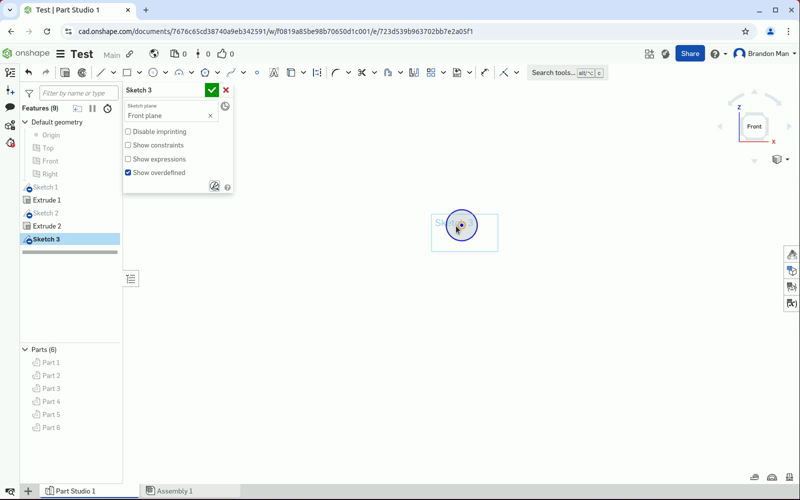
scroll(6)
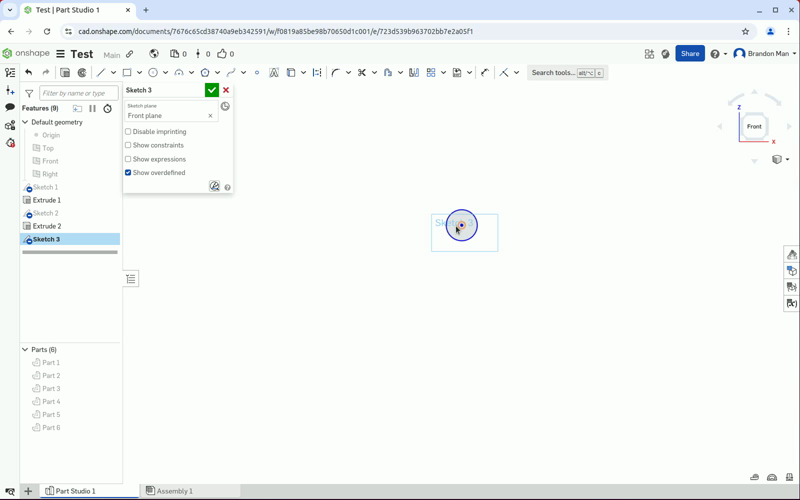
scroll(6)
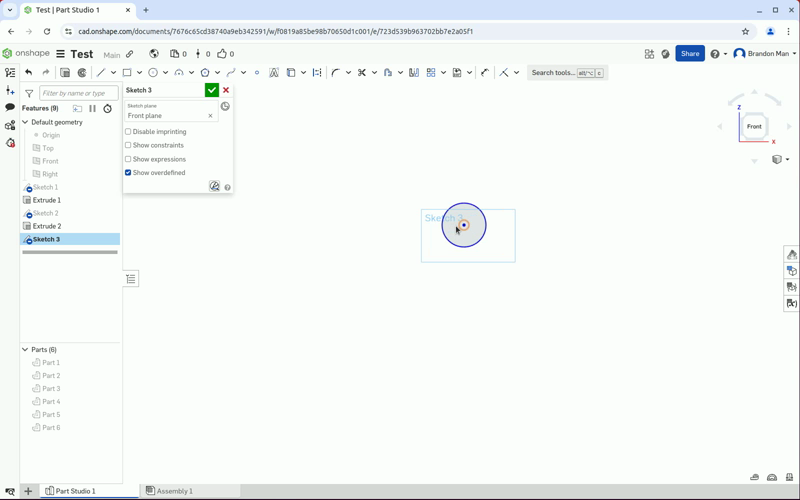
scroll(6)
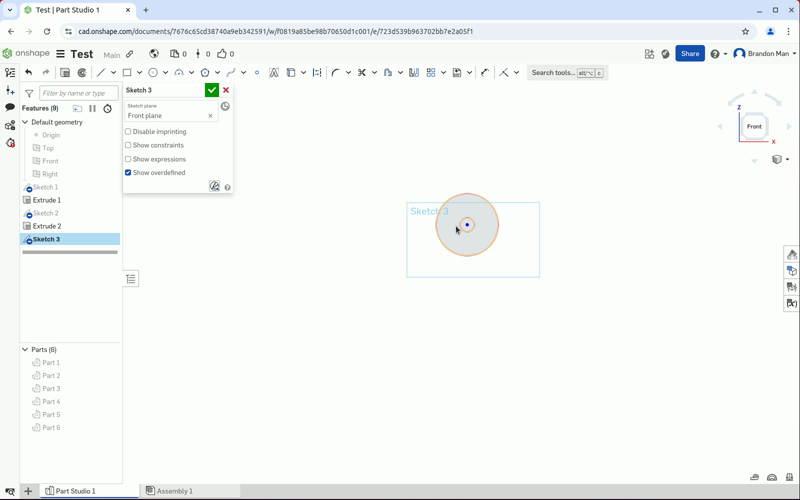
scroll(6)
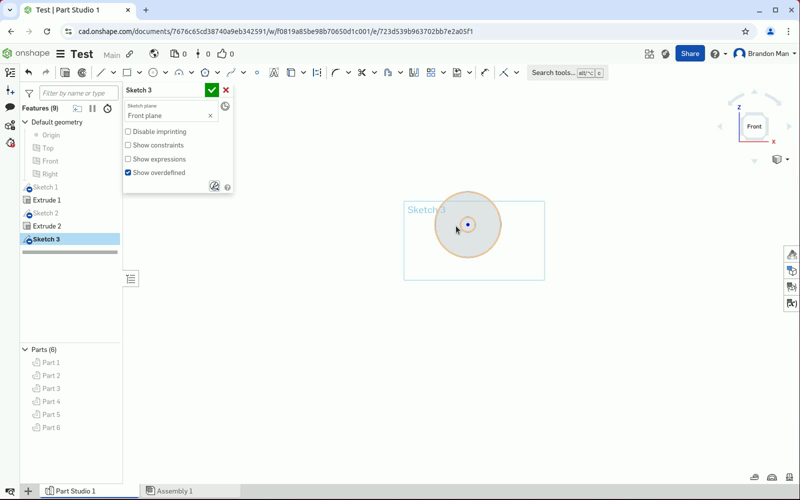
scroll(6)
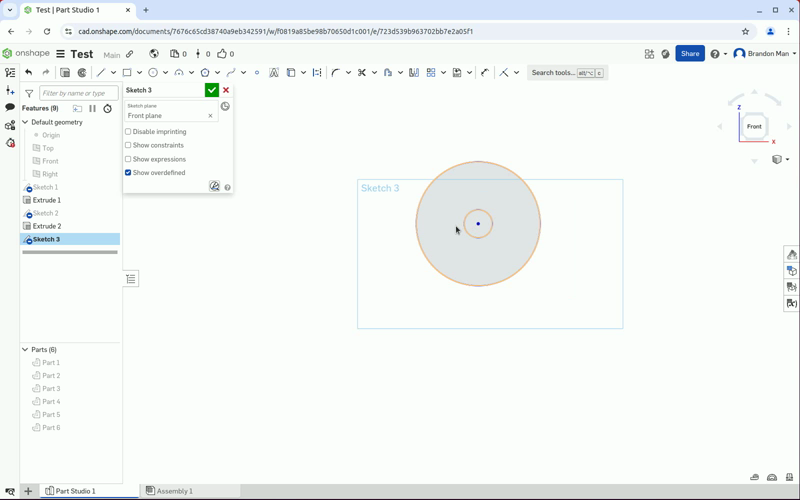
scroll(6)
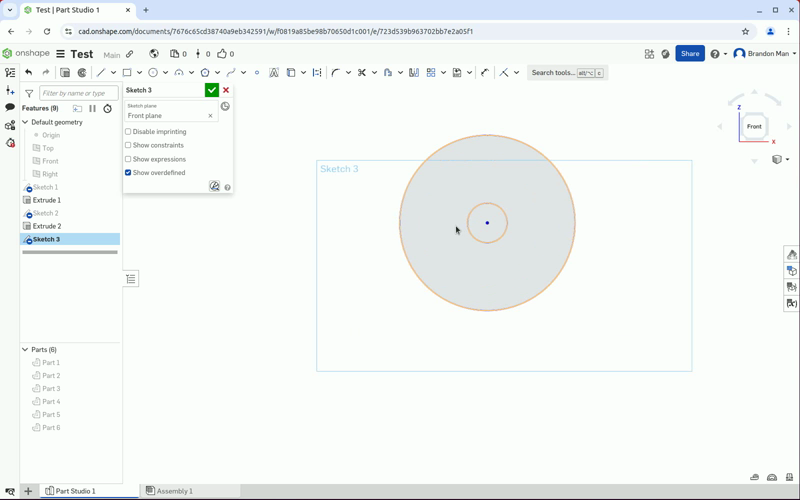
scroll(6)
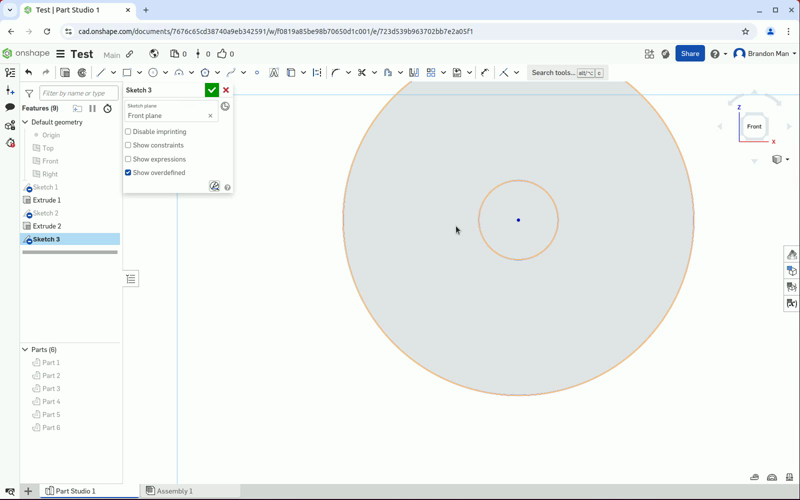
click(456, 225)
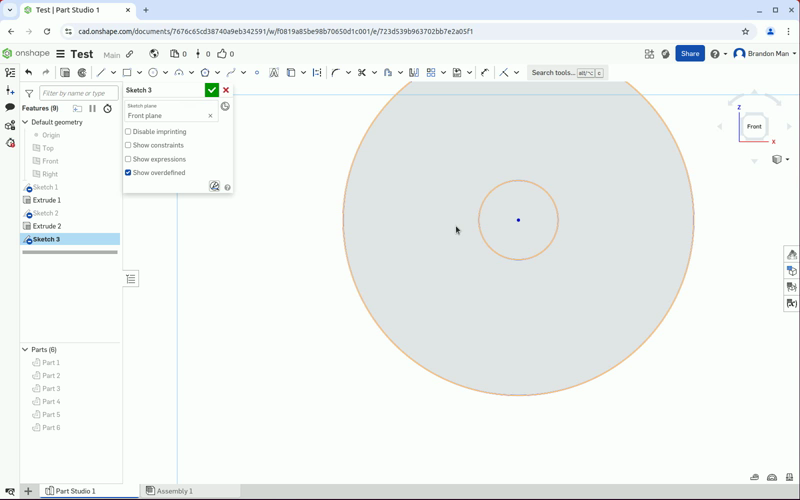
scroll(-6)
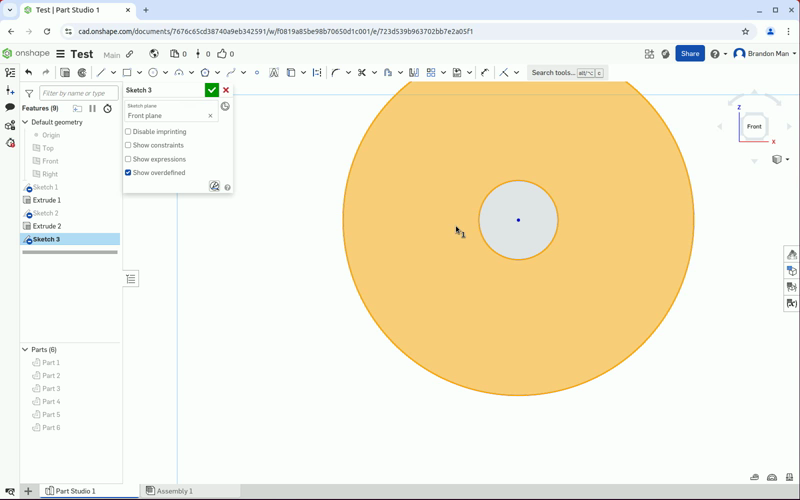
scroll(-6)
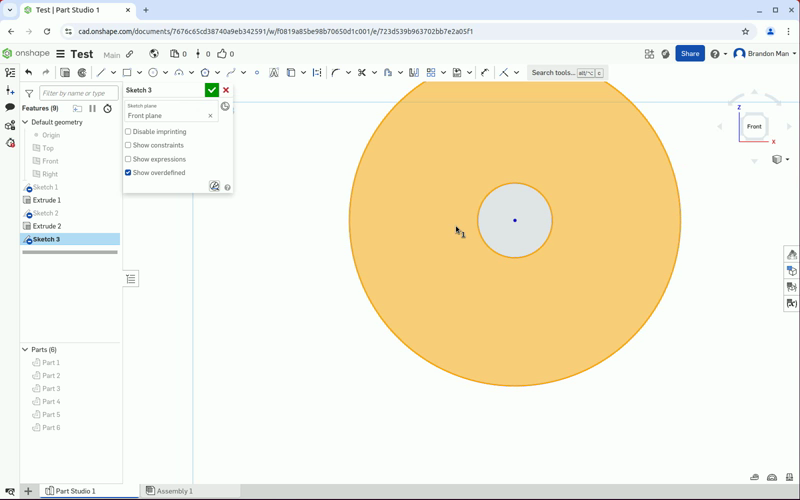
scroll(-6)
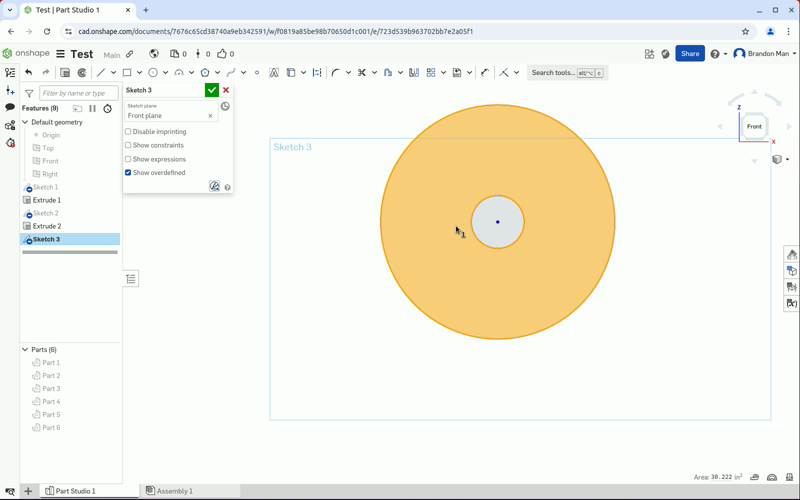
scroll(-6)
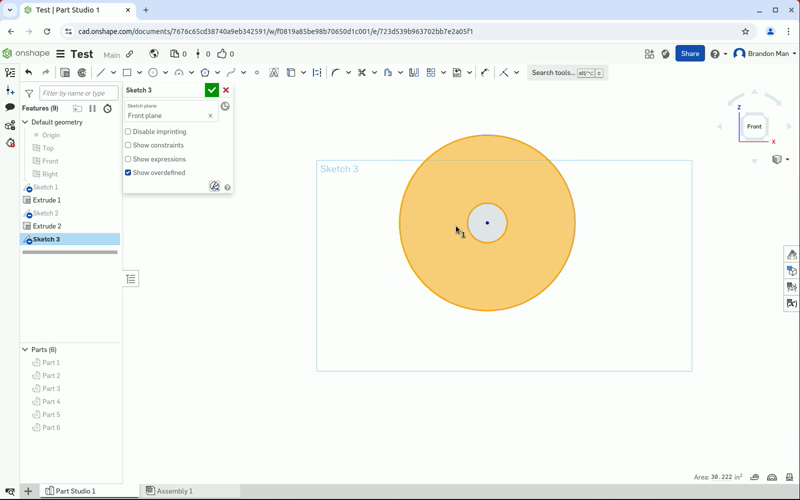
scroll(-6)
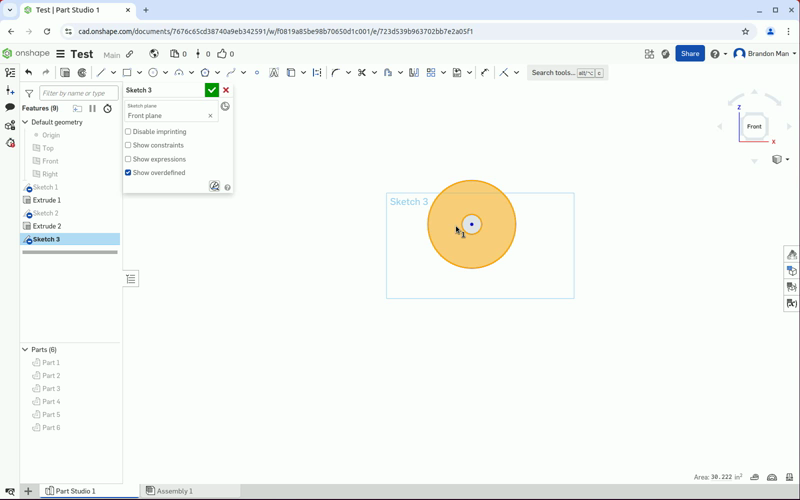
scroll(-6)
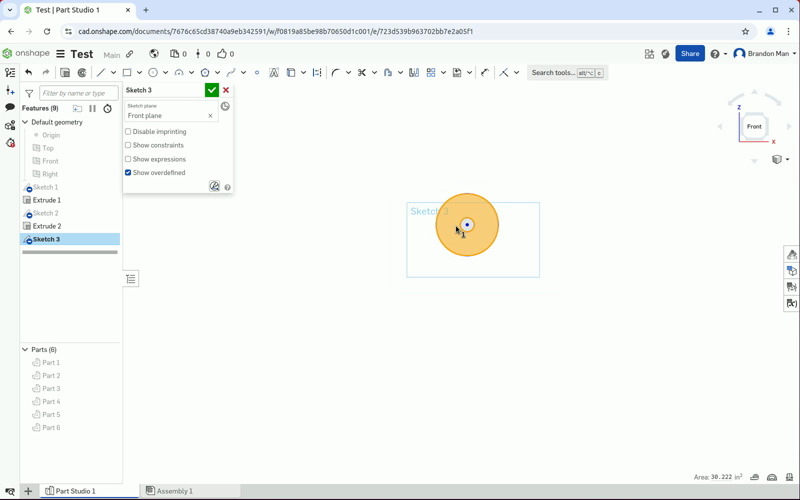
scroll(-6)
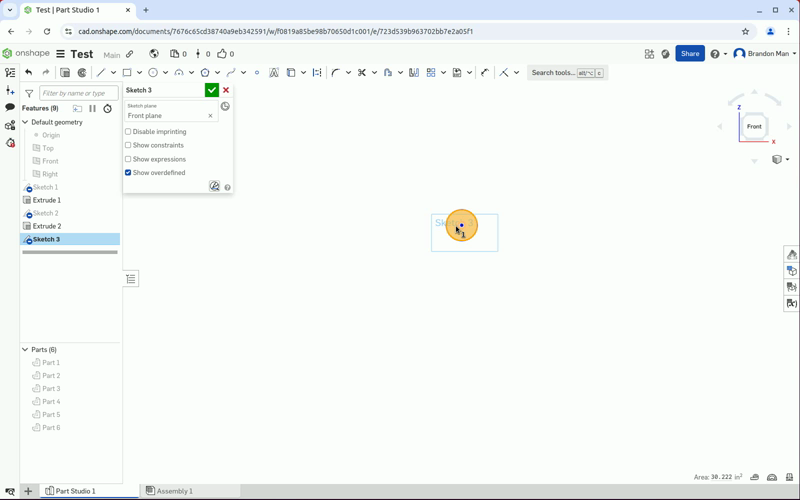
mouse_move(73, 352)
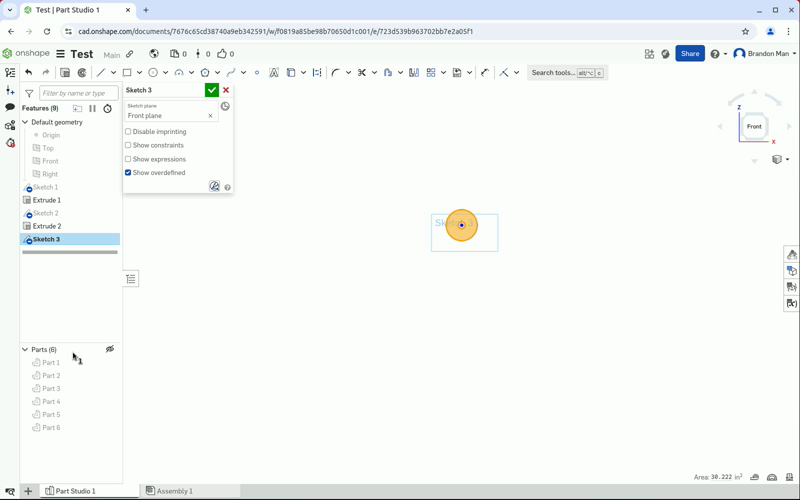
key(shift+y)
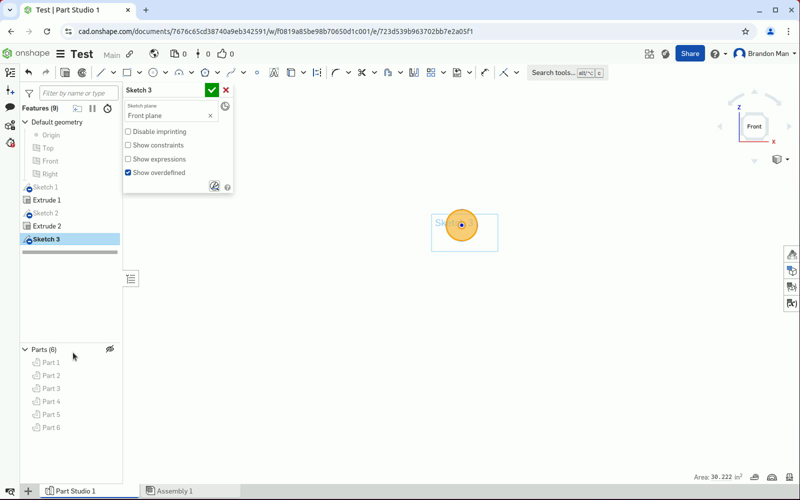
key(shift+e)
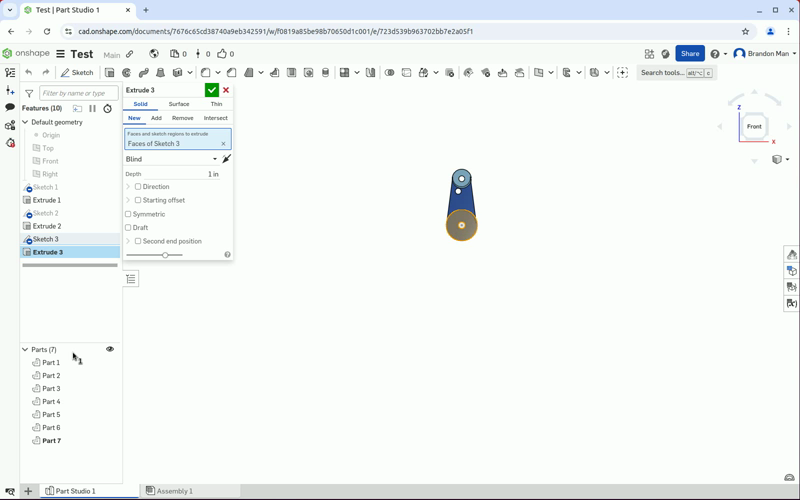
mouse_move(143, 106)
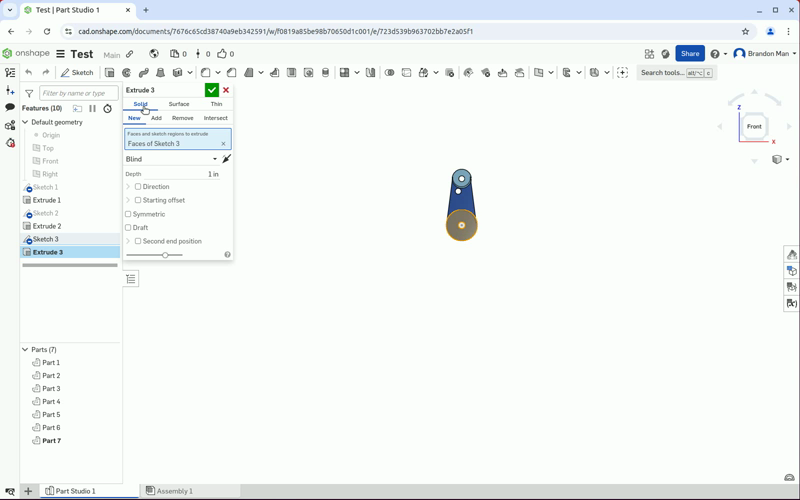
click(143, 106)
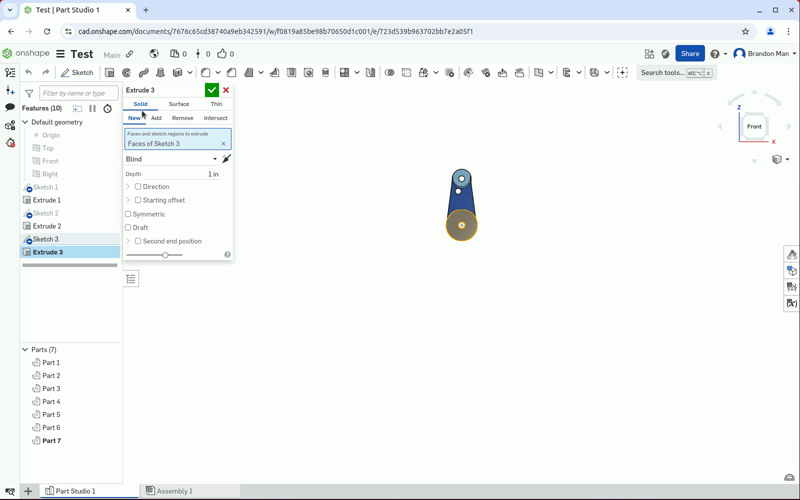
mouse_move(137, 120)
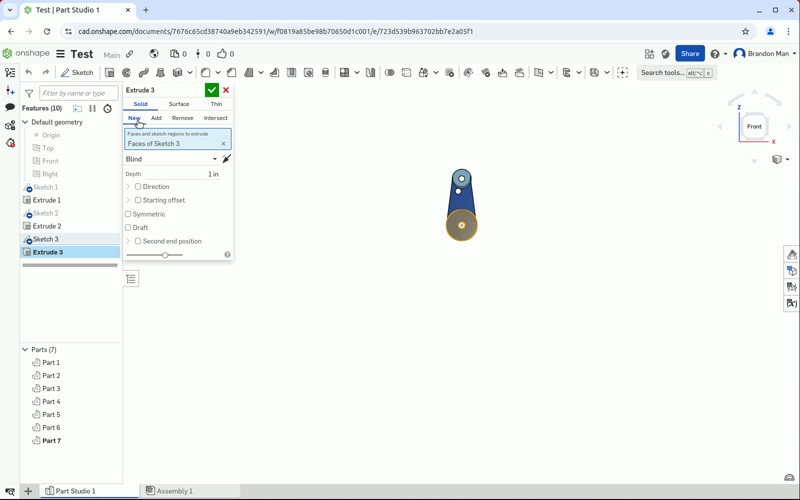
click(137, 120)
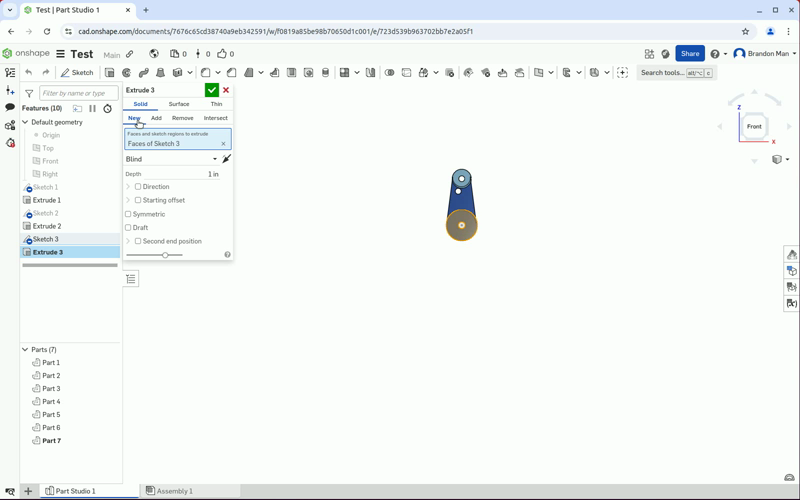
key(tab, 4)
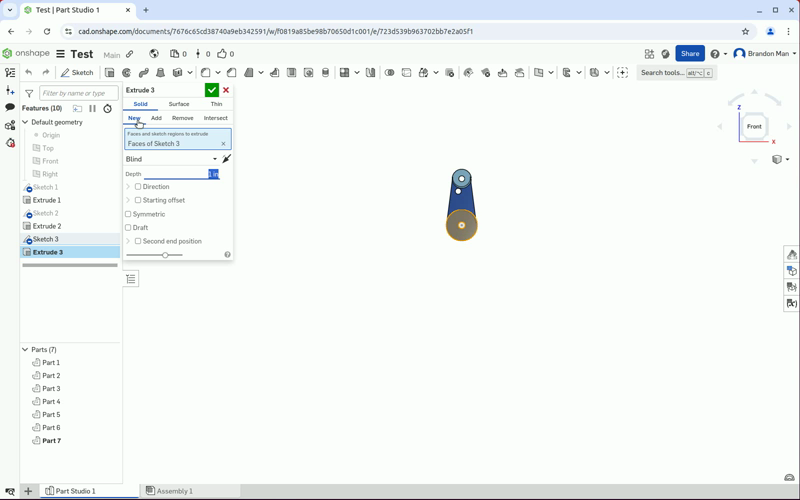
text(0.481)
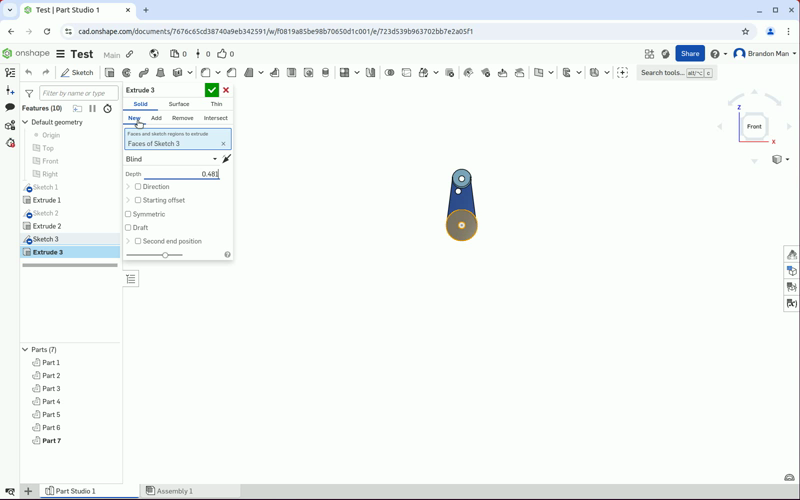
key(enter)
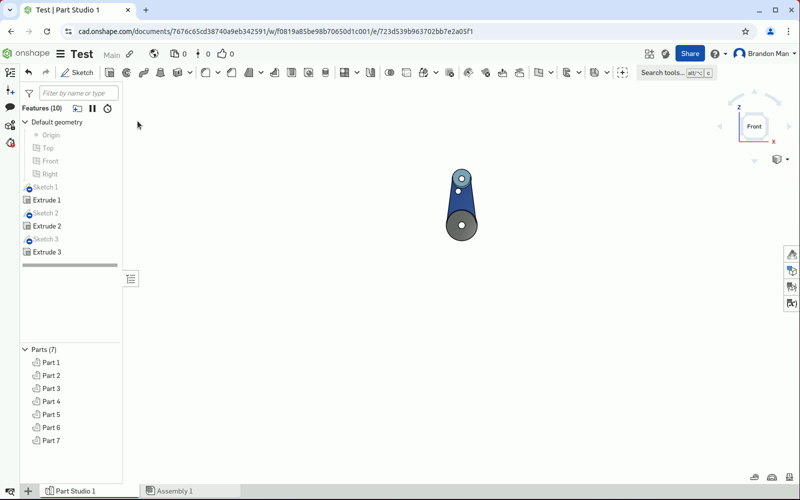
key(shift+h)
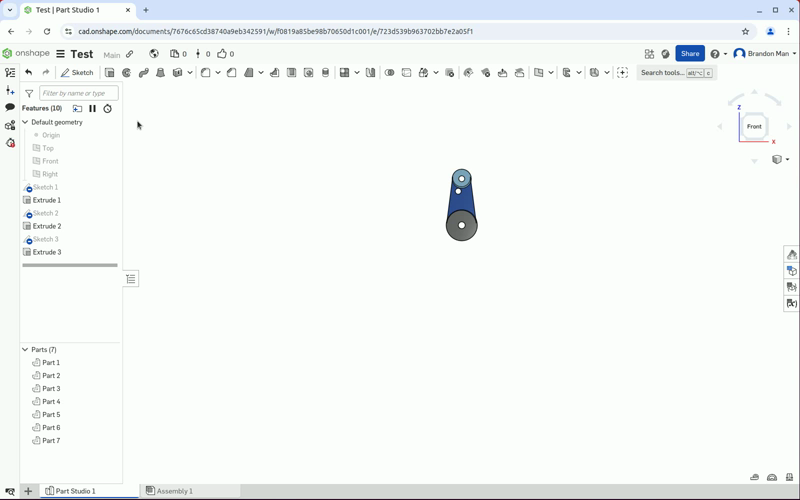
key(shift+h)
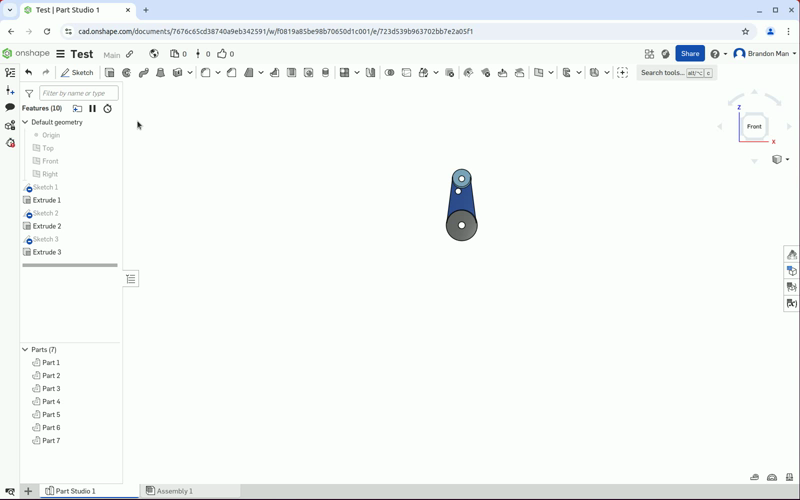
mouse_move(73, 189)
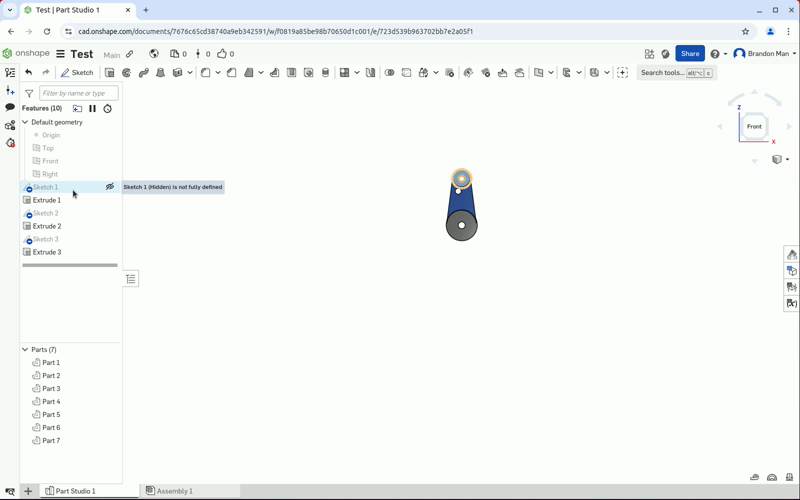
click(73, 189)
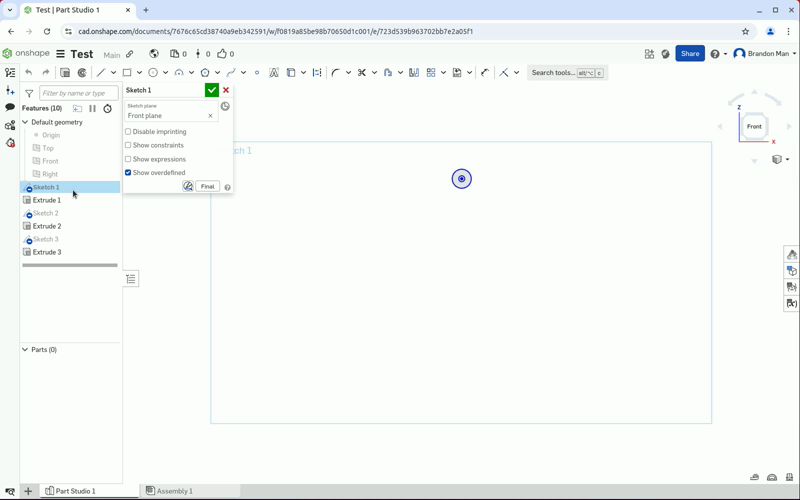
mouse_move(229, 92)
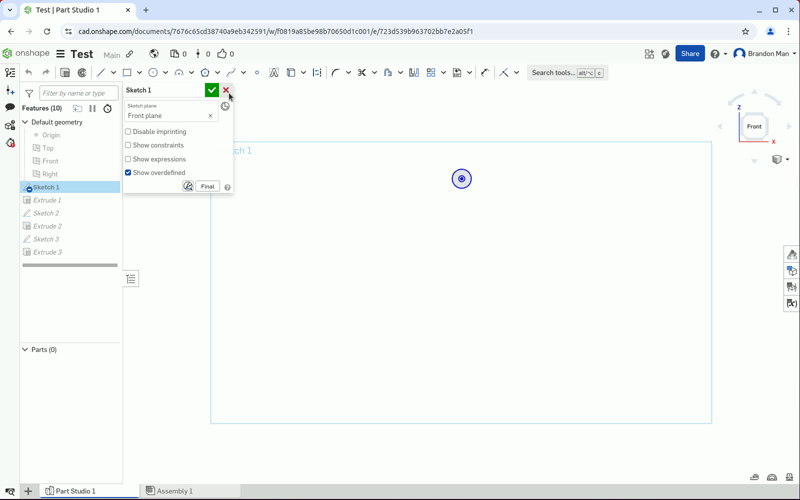
click(229, 92)
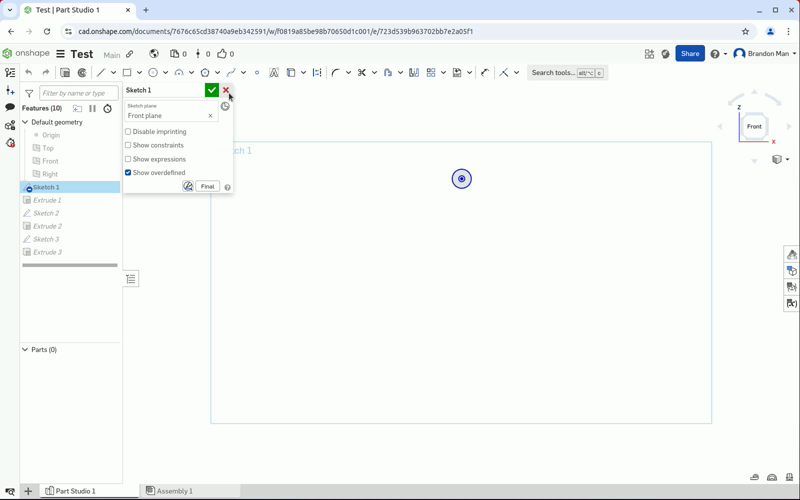
key(shift+s)
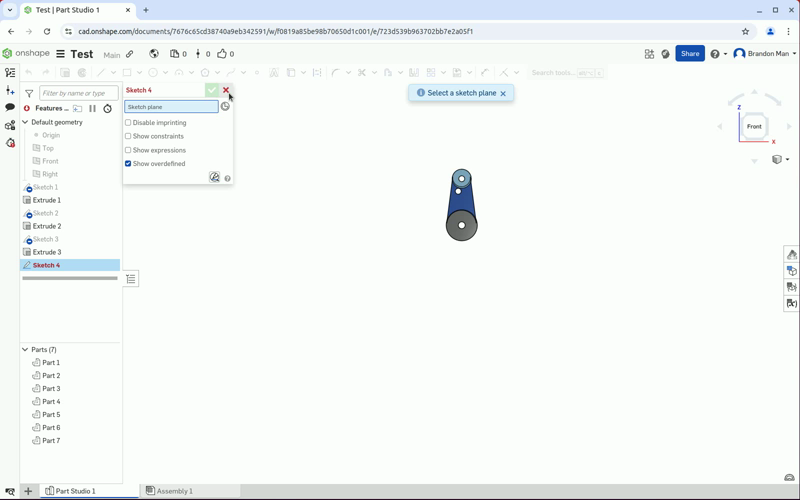
mouse_move(73, 163)
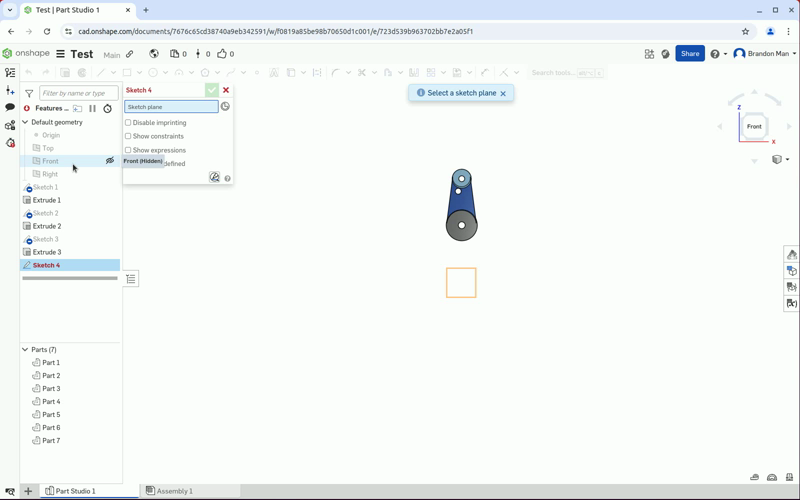
click(73, 163)
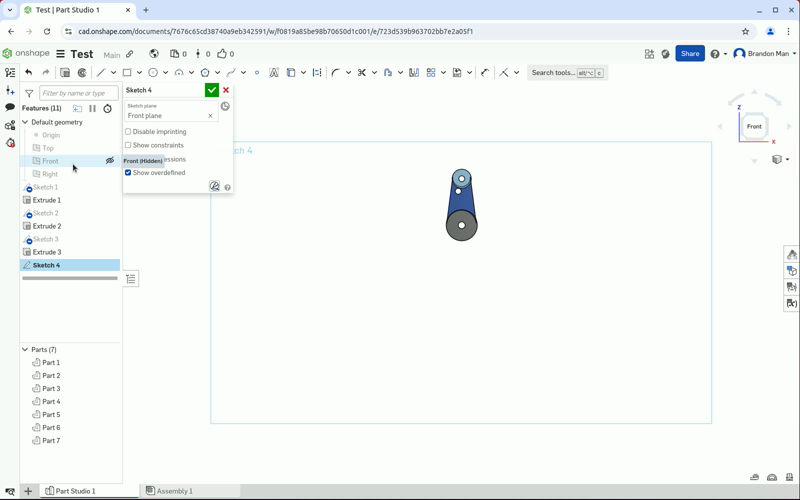
mouse_move(73, 352)
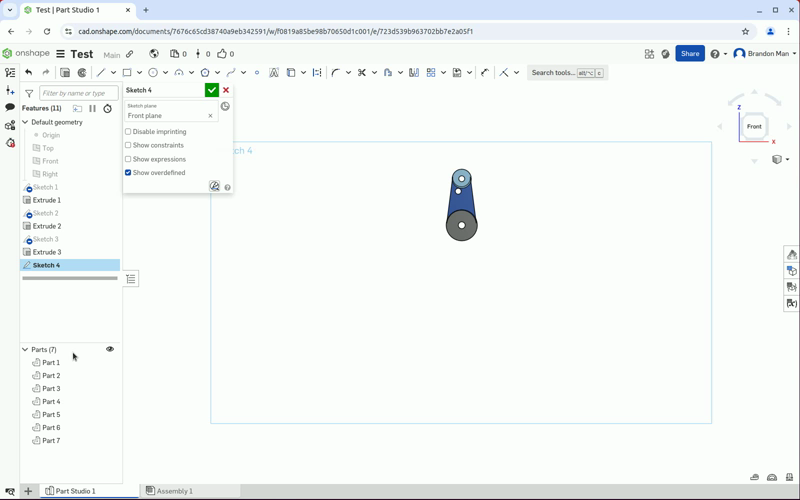
key(y)
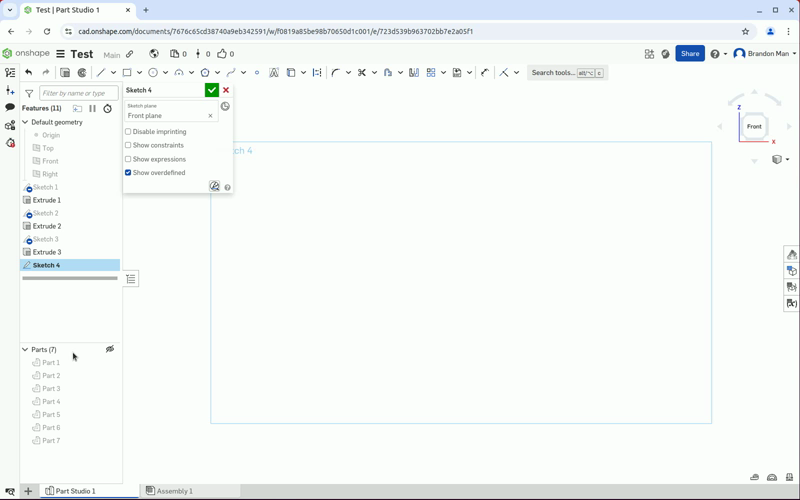
key(l)
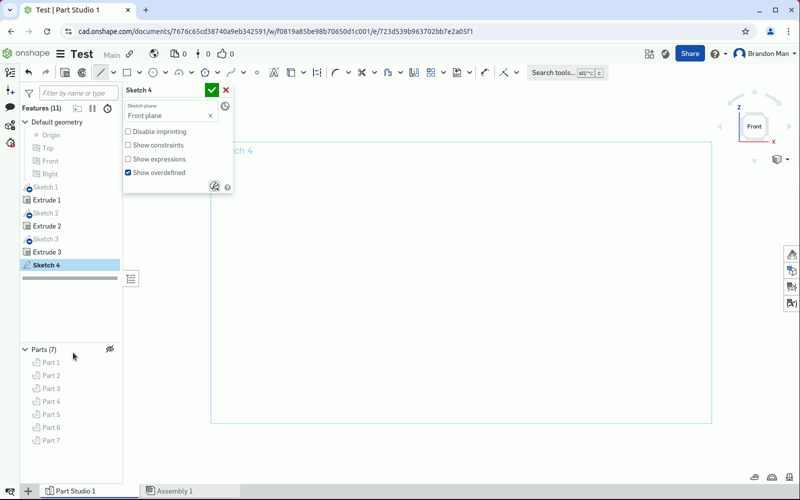
key_down(shift)
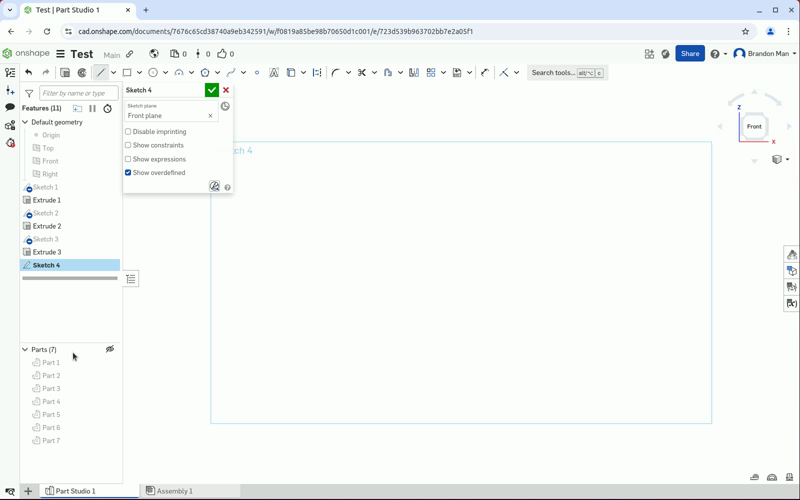
mouse_move(446, 226)
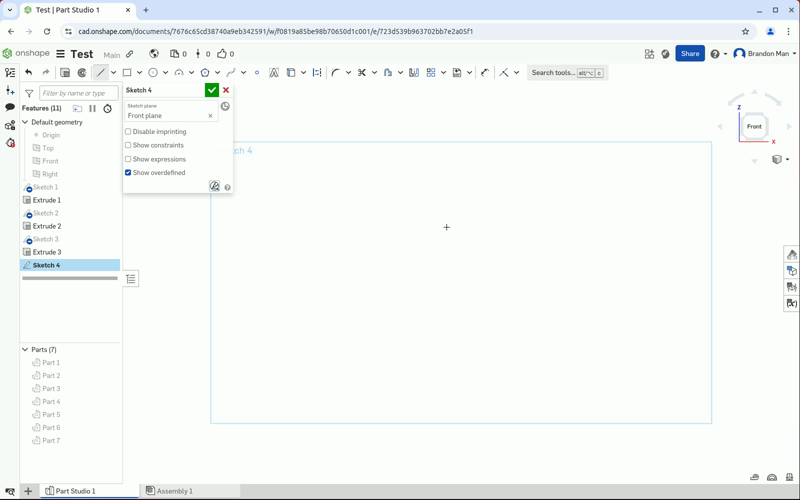
click(446, 226)
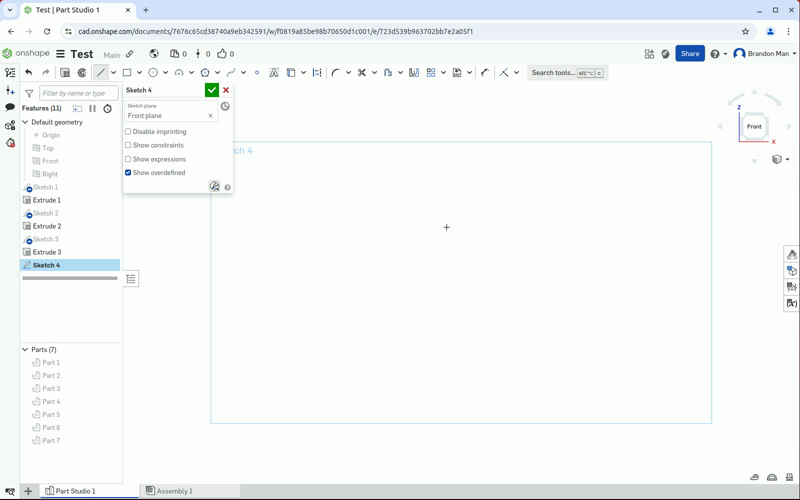
key_up(shift)
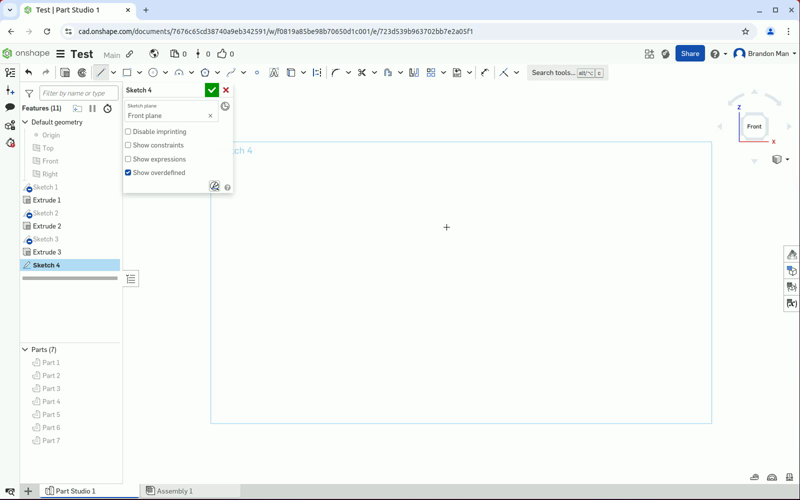
key_down(shift)
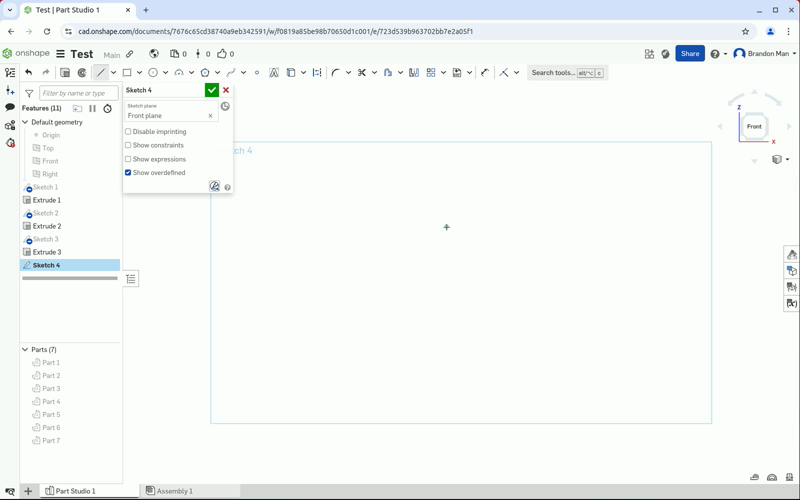
mouse_move(476, 226)
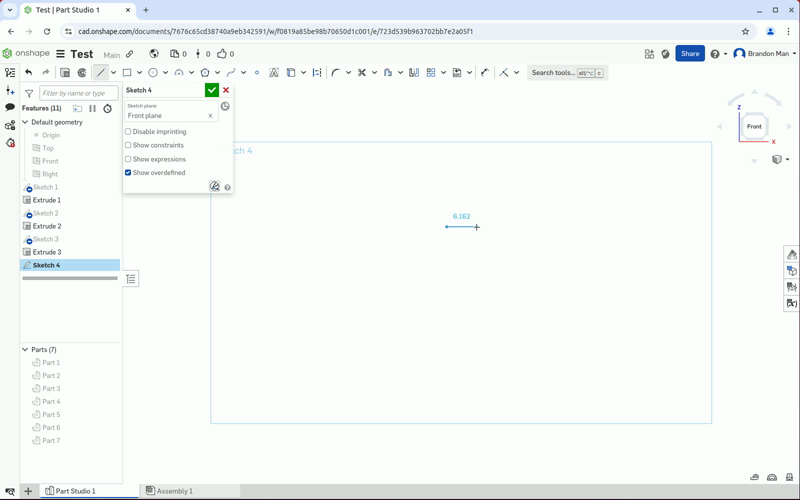
mouse_move(452, 284)
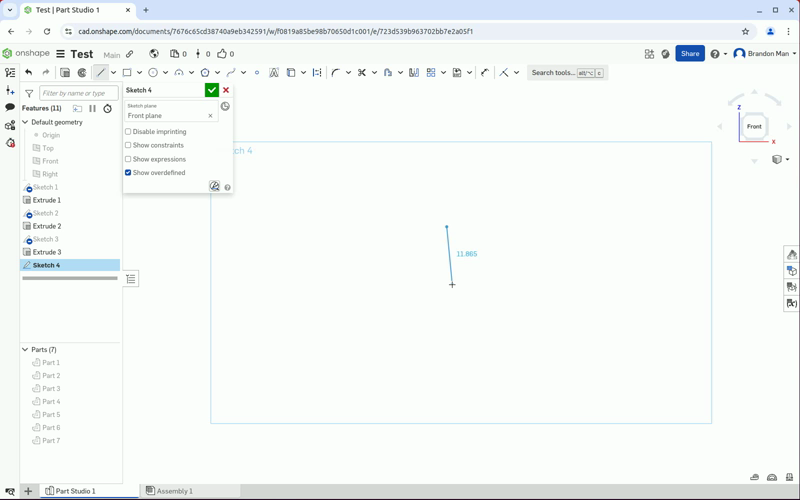
click(452, 284)
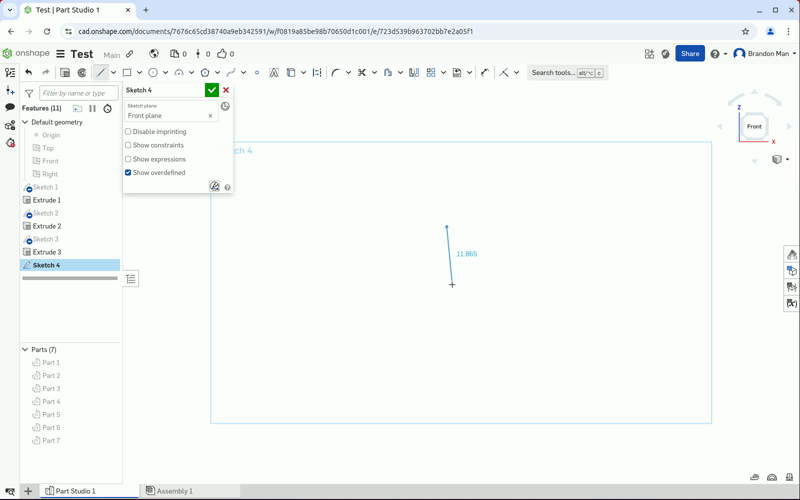
key_up(shift)
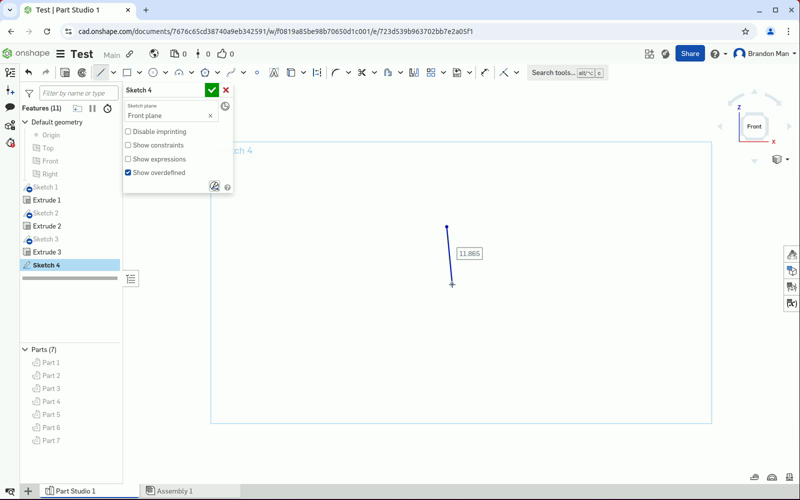
key(esc)
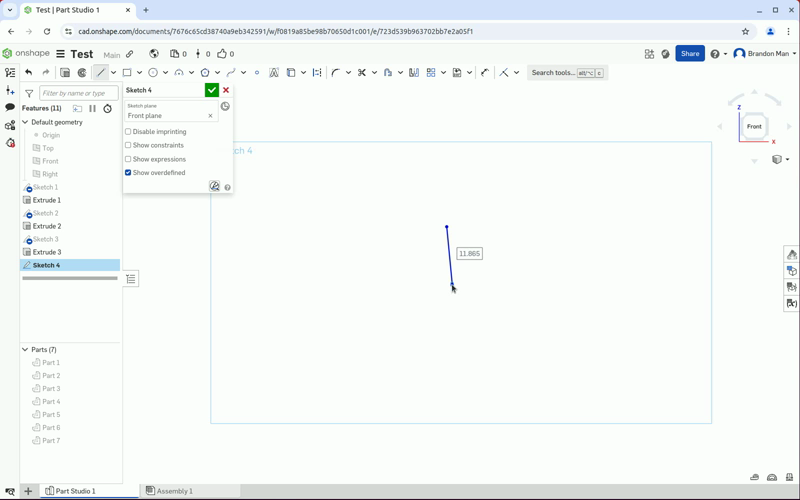
key(a)
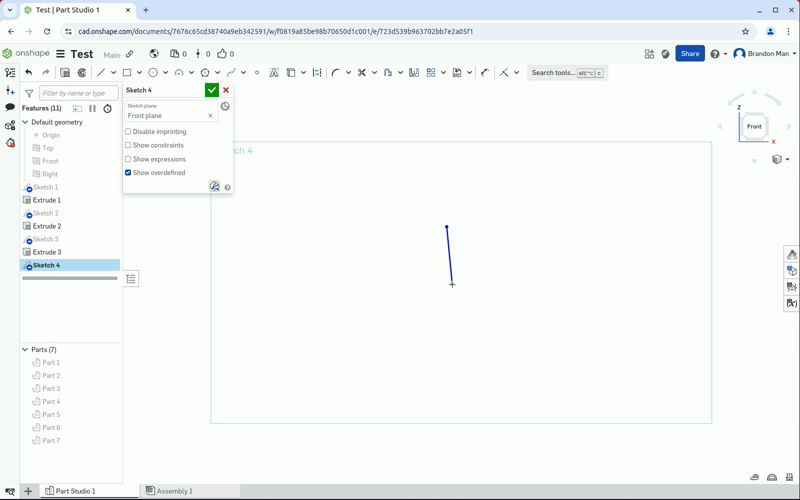
mouse_move(452, 284)
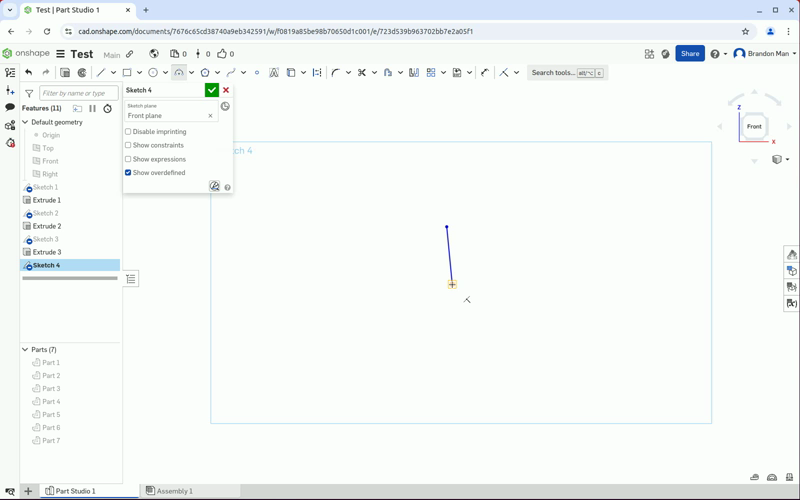
click(452, 284)
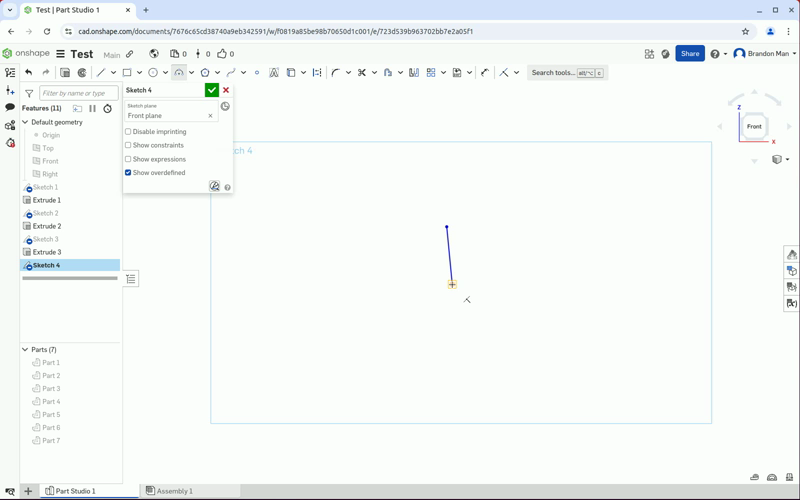
key_down(shift)
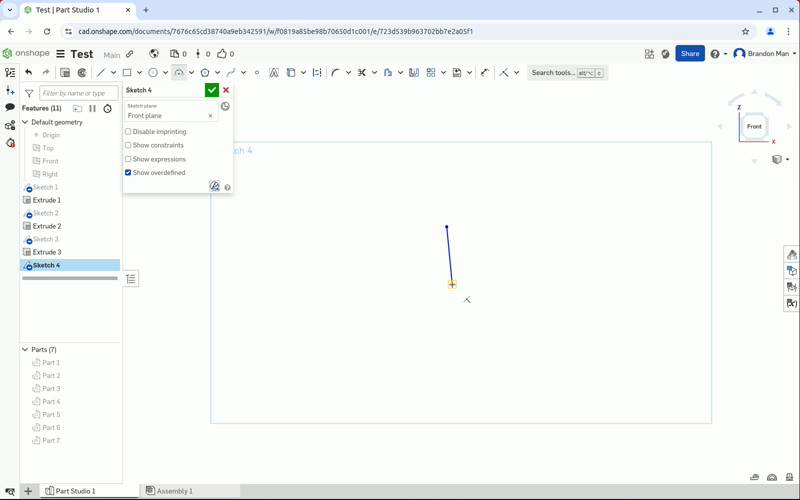
mouse_move(461, 291)
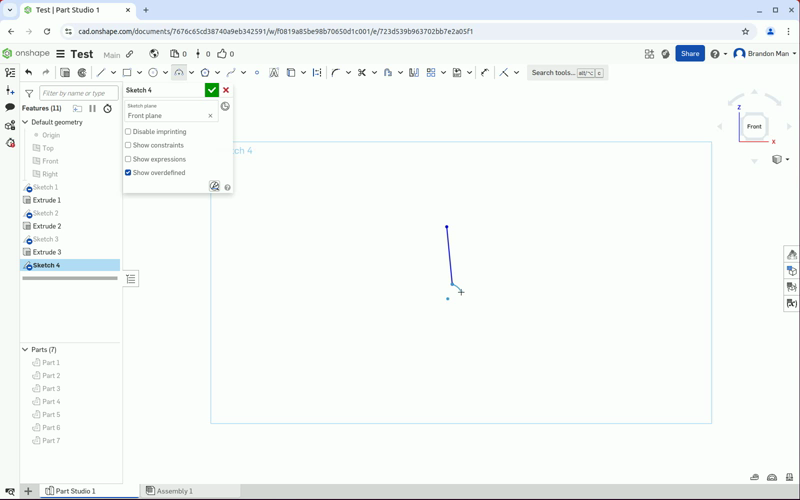
click(461, 291)
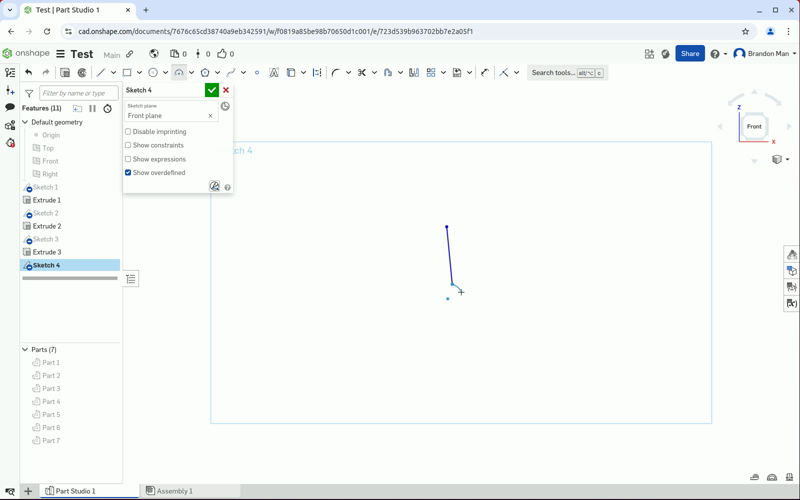
mouse_move(466, 276)
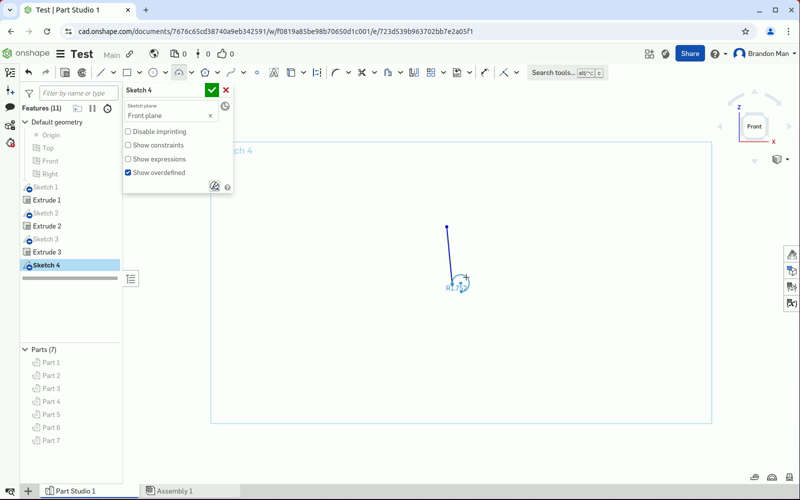
click(466, 276)
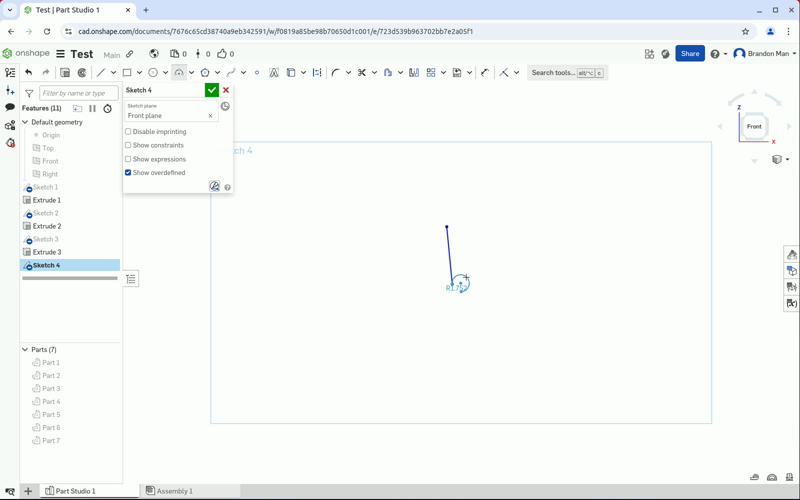
key_up(shift)
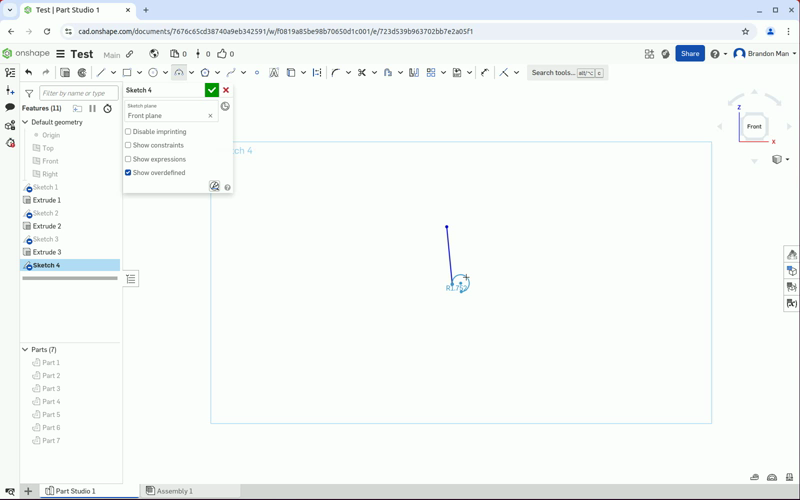
key(esc)
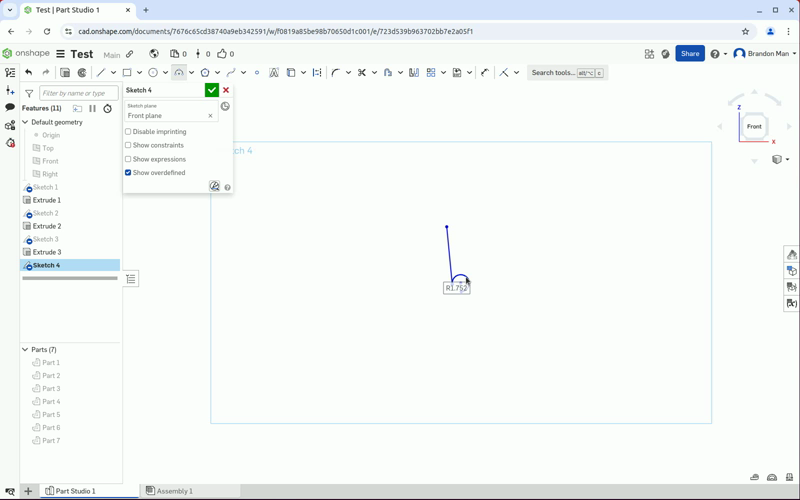
key(l)
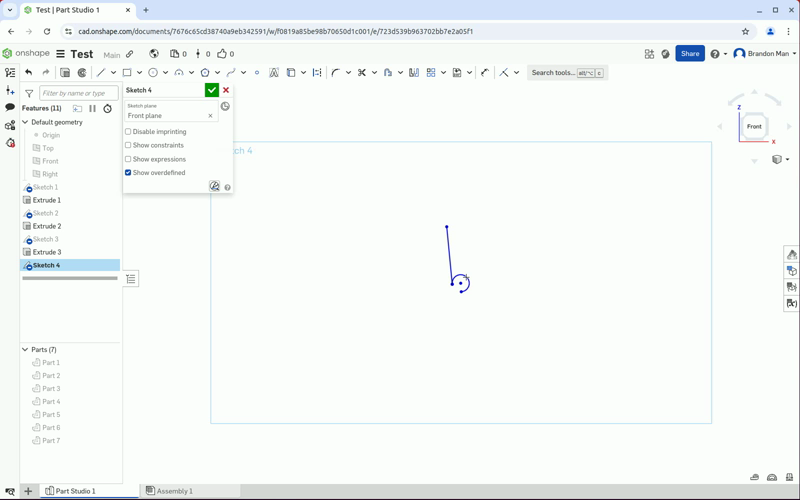
mouse_move(461, 291)
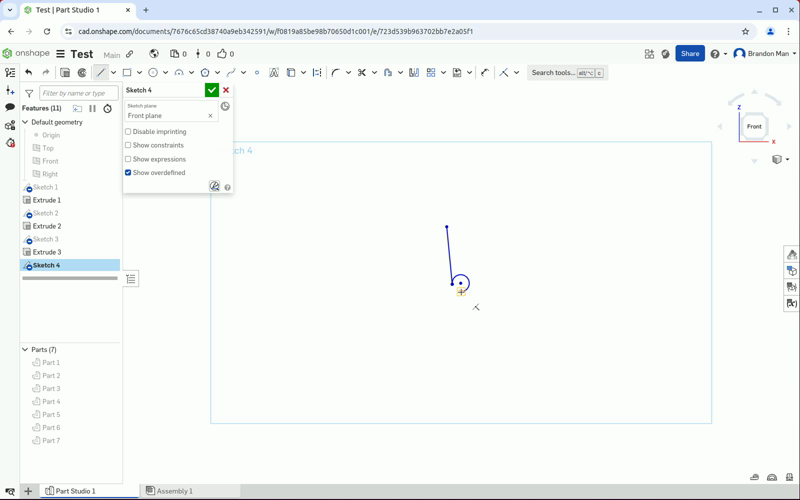
click(461, 291)
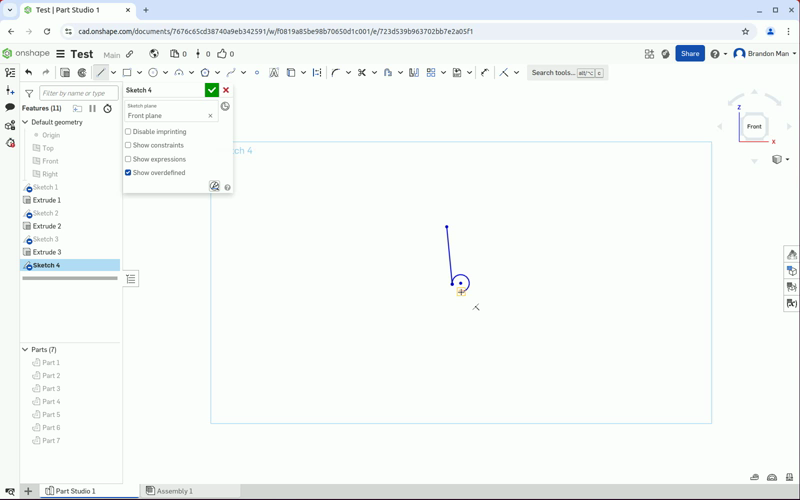
key_down(shift)
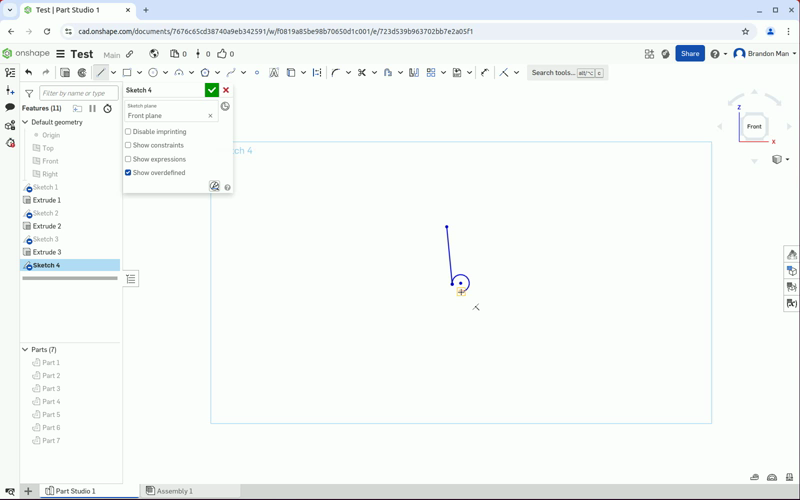
mouse_move(491, 291)
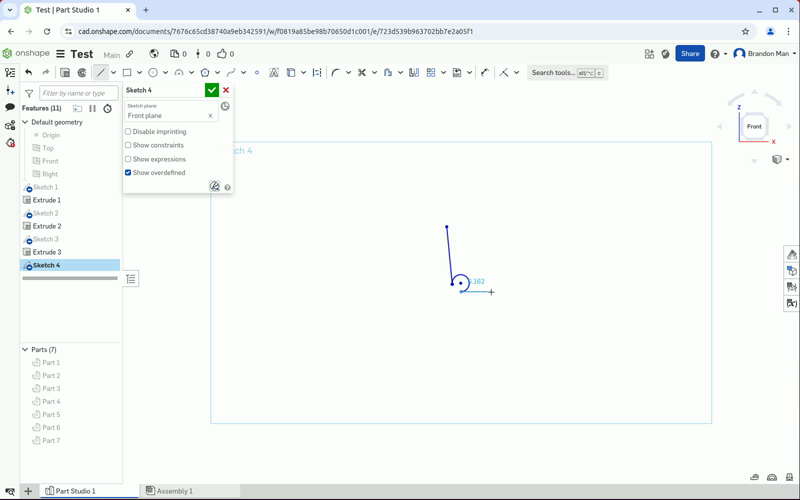
mouse_move(502, 290)
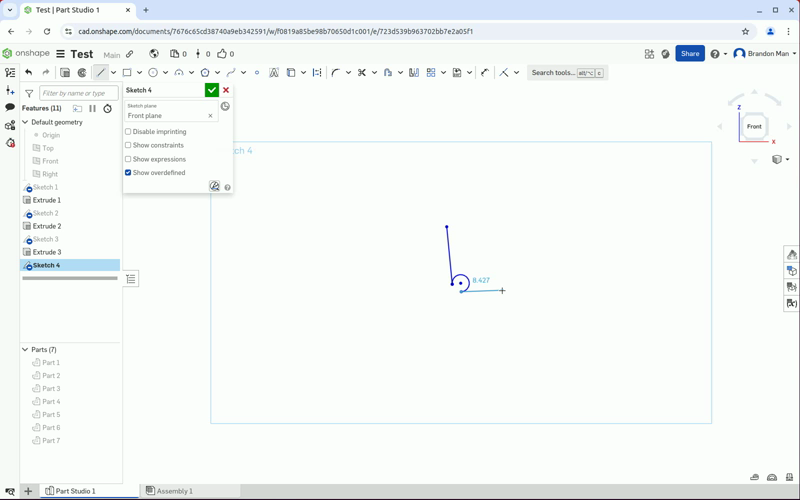
click(502, 290)
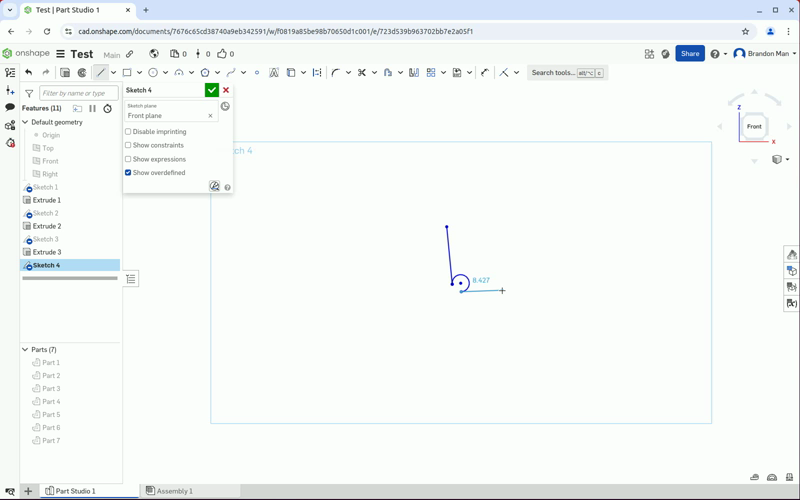
key_up(shift)
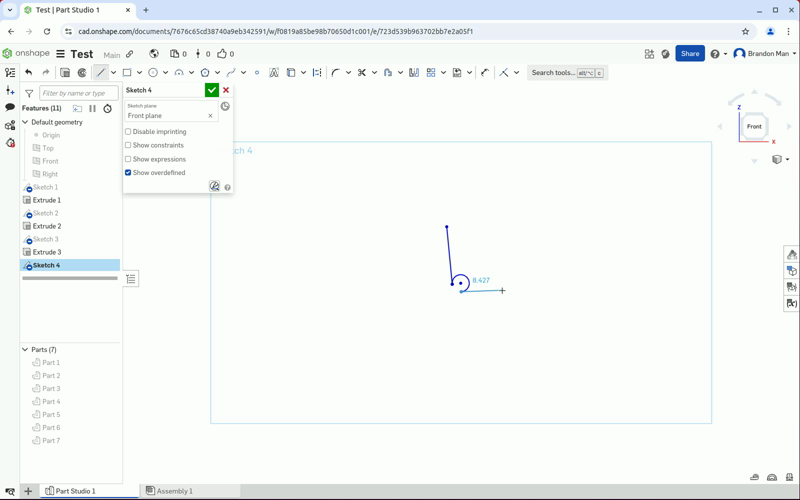
key(esc)
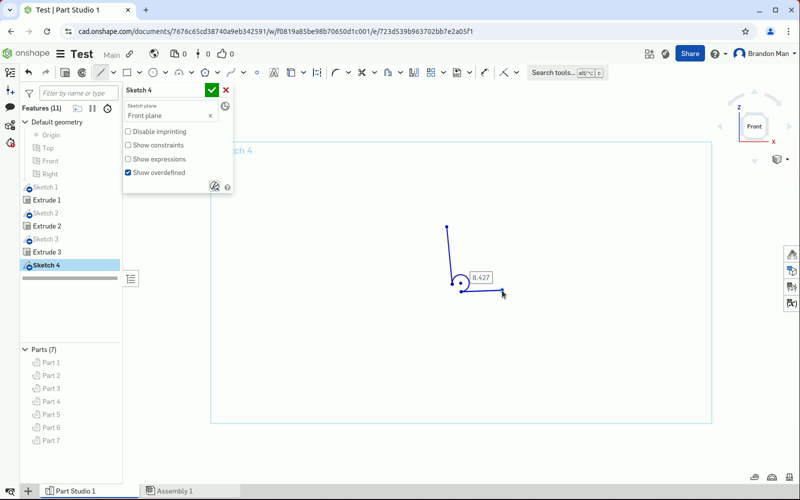
key(a)
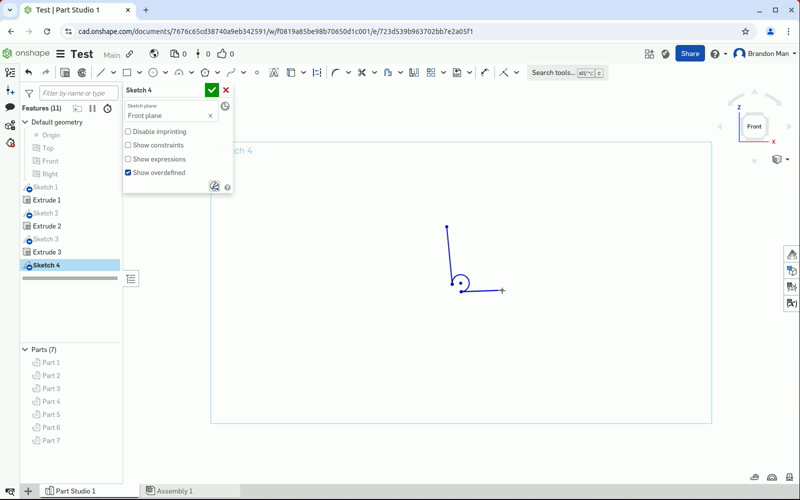
mouse_move(502, 290)
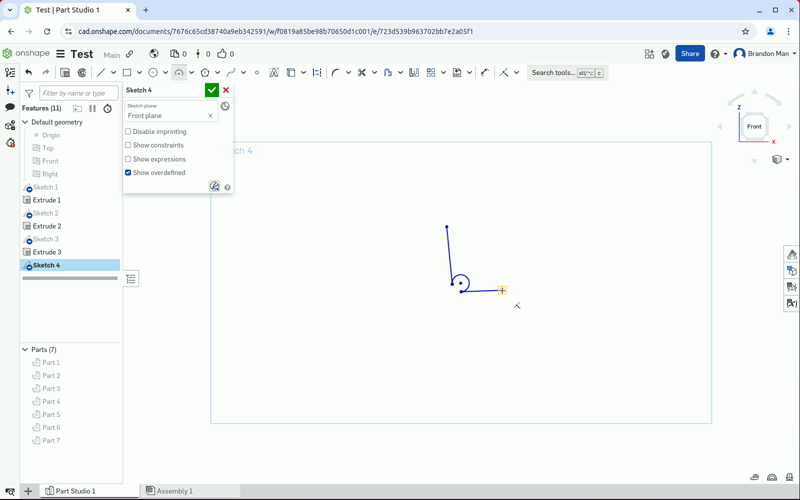
click(502, 290)
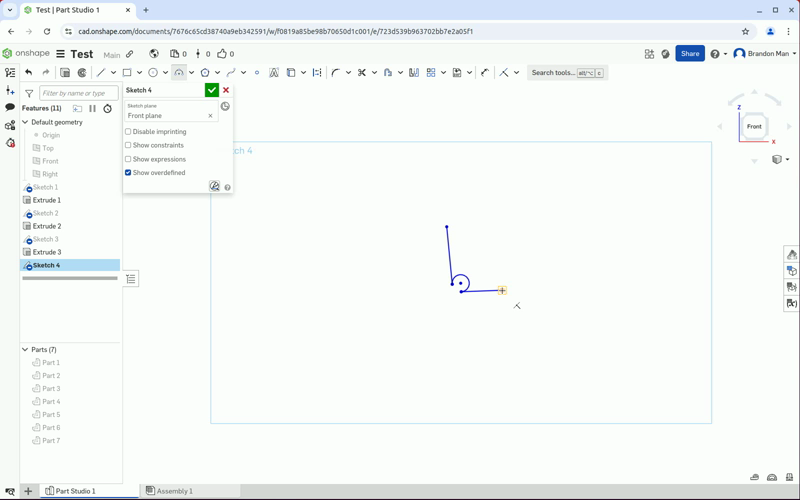
key_down(shift)
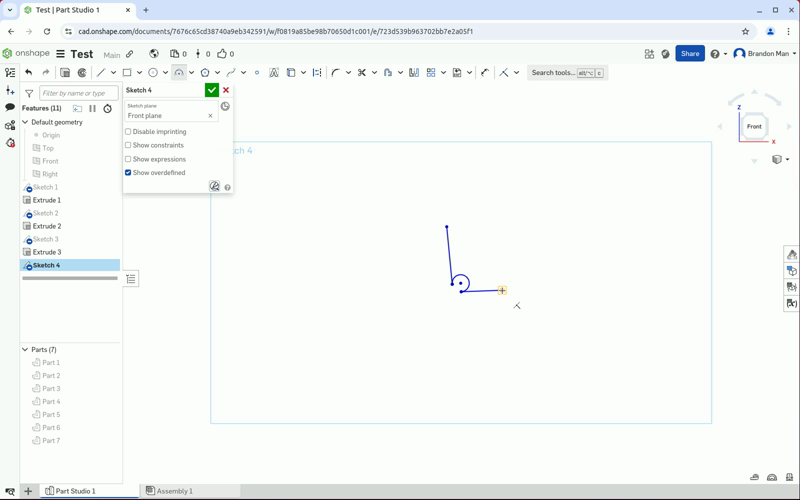
mouse_move(502, 276)
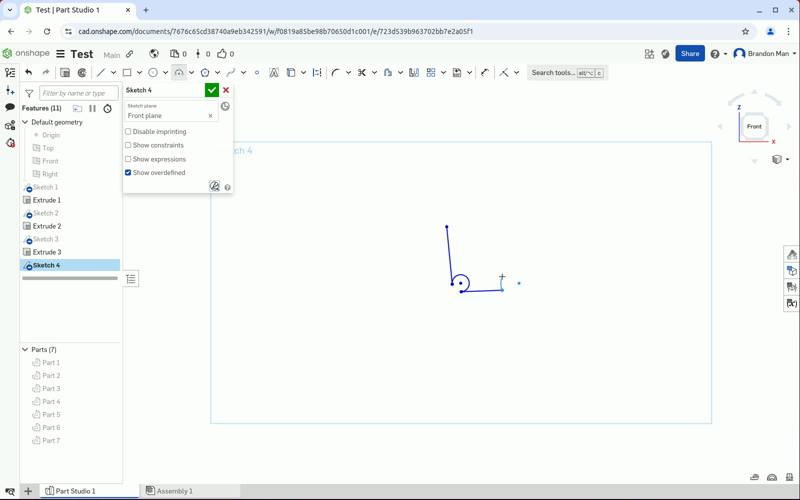
click(502, 276)
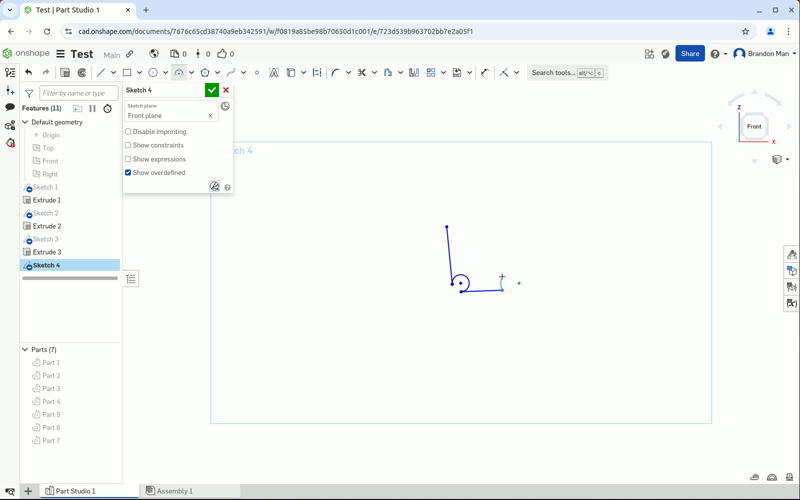
mouse_move(494, 282)
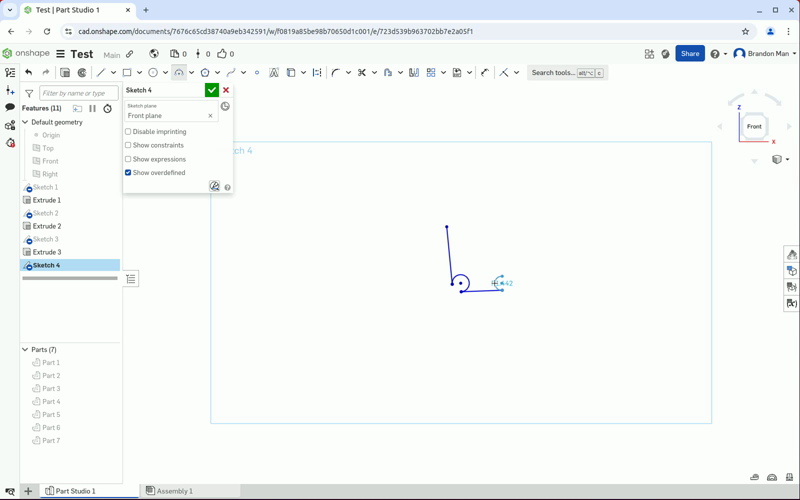
click(494, 282)
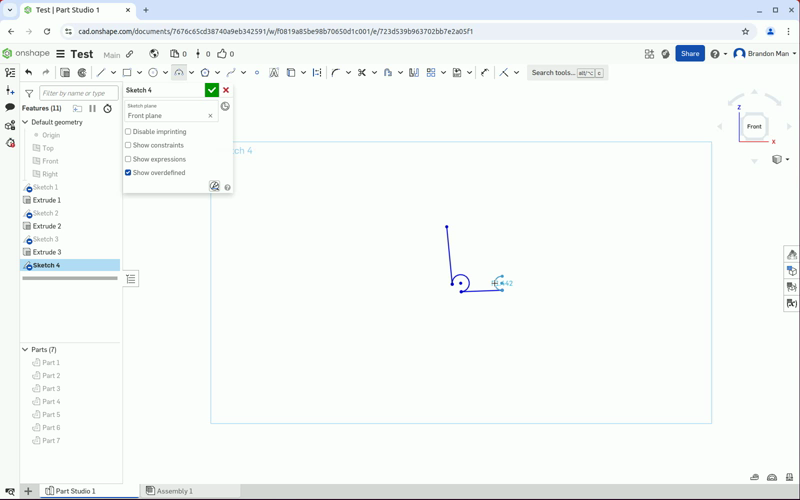
key_up(shift)
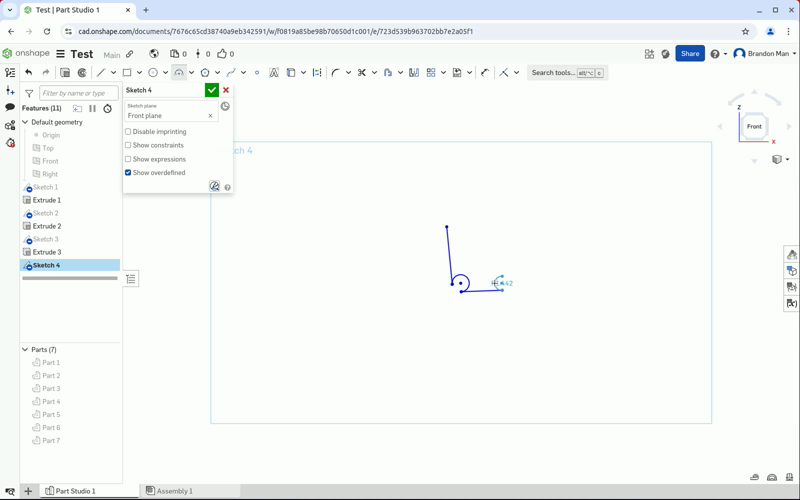
key(esc)
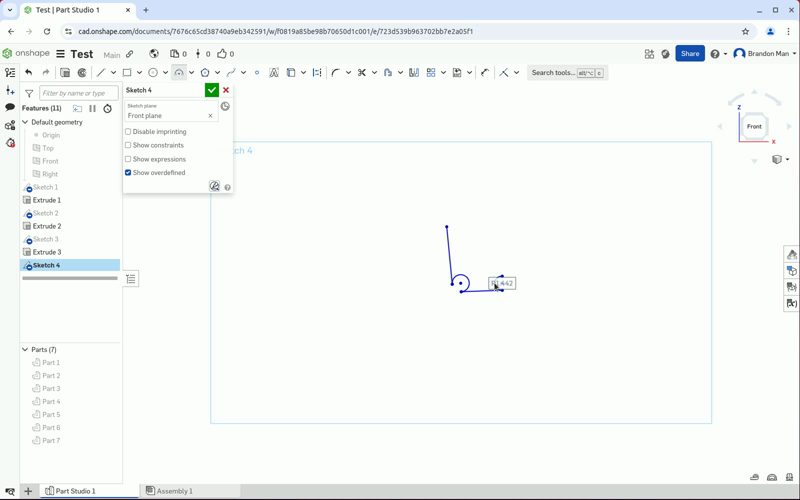
key(l)
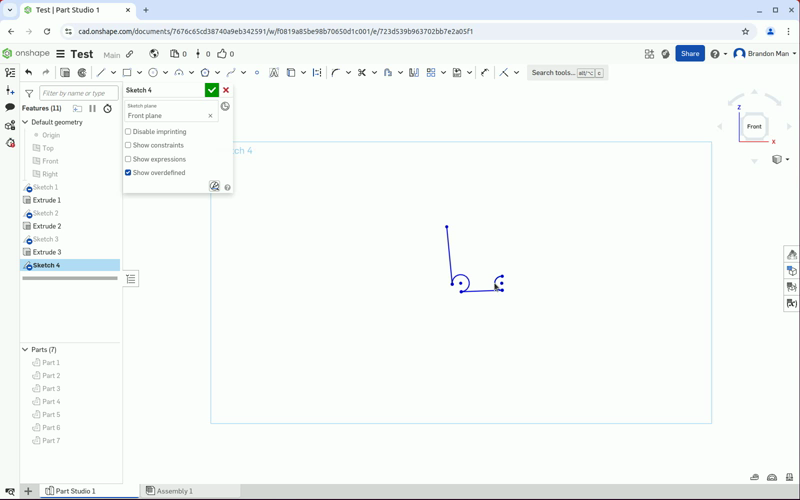
mouse_move(502, 276)
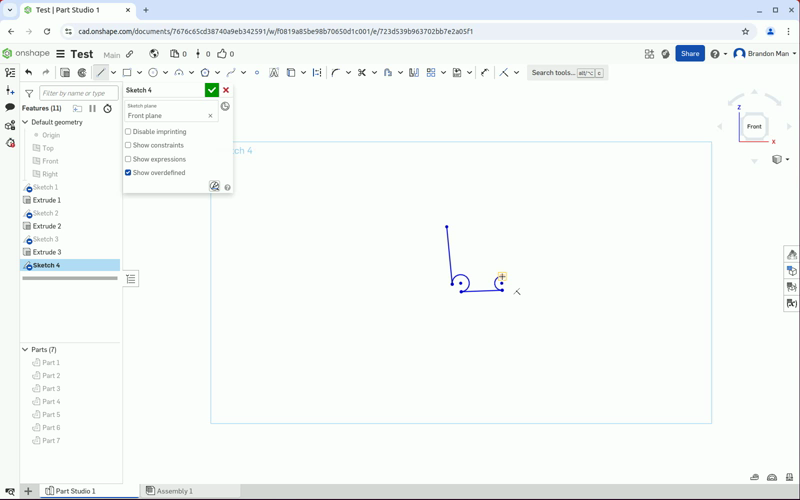
click(502, 276)
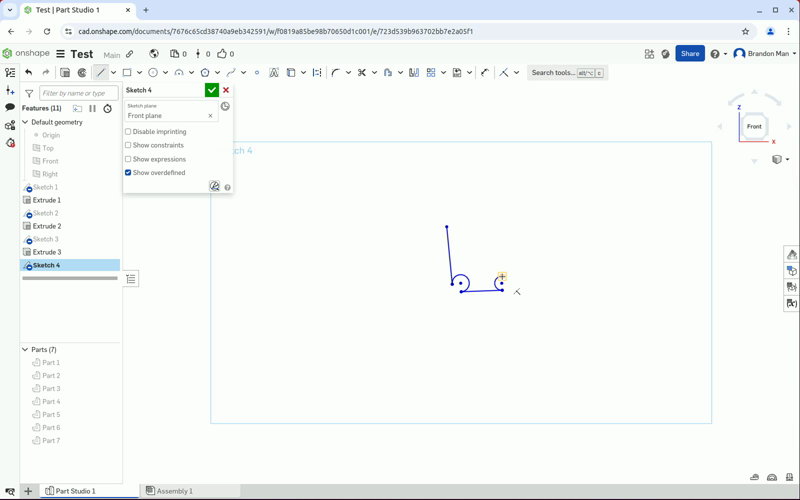
key_down(shift)
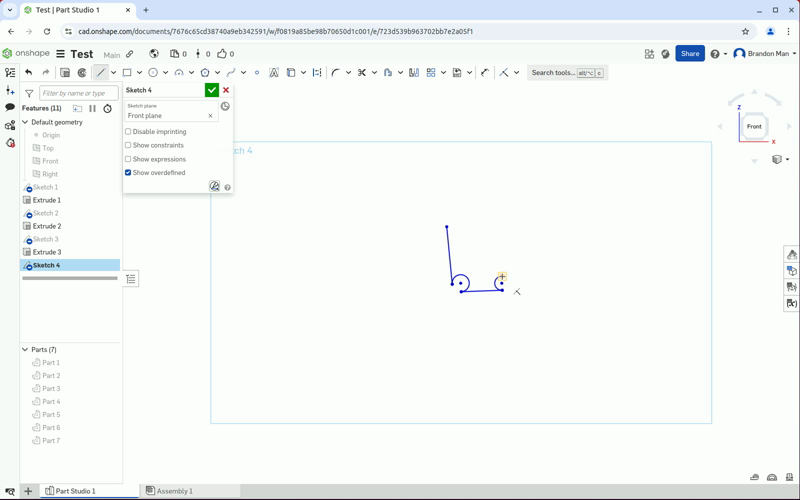
mouse_move(532, 276)
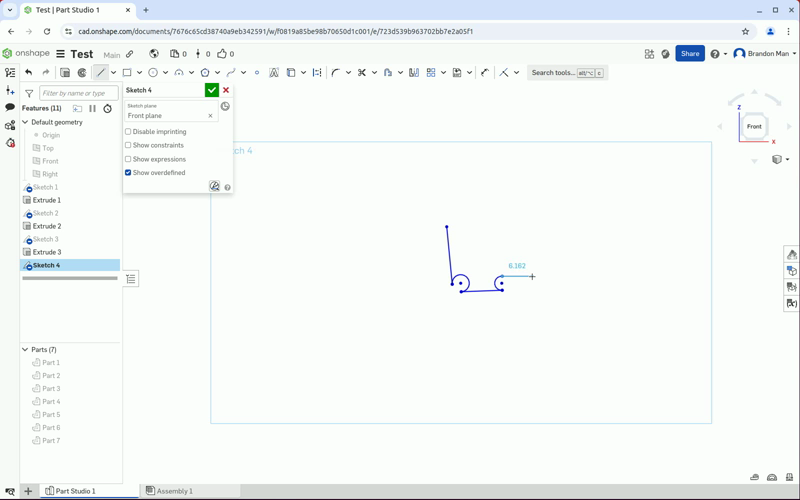
mouse_move(478, 275)
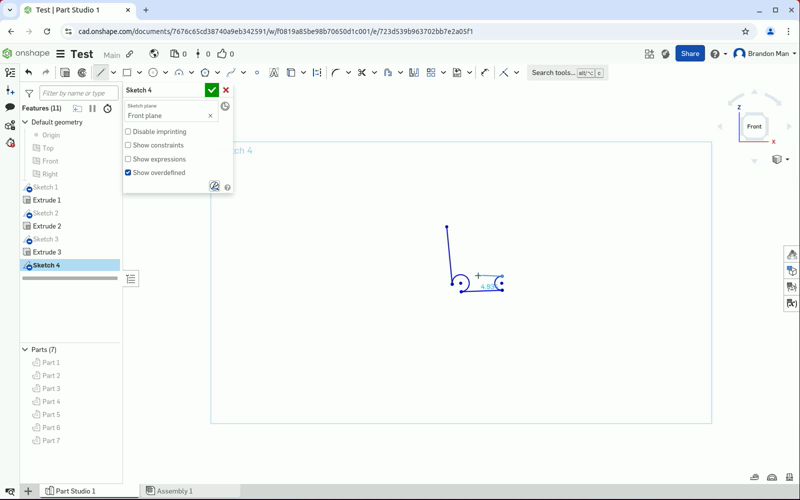
click(478, 275)
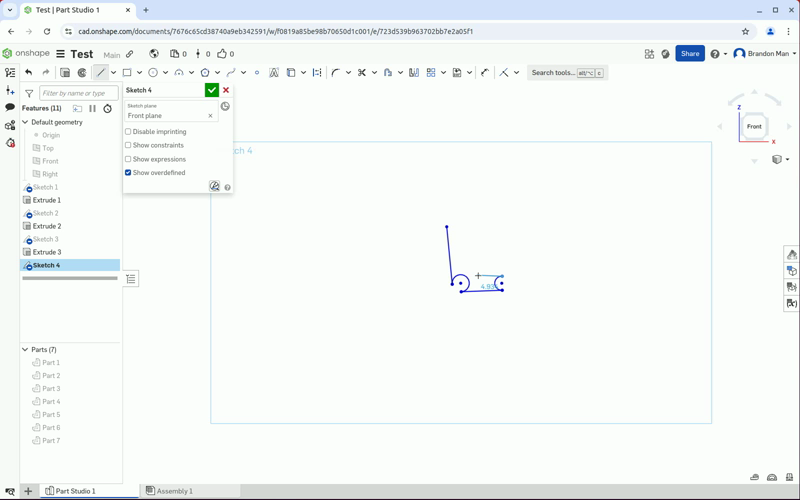
key_up(shift)
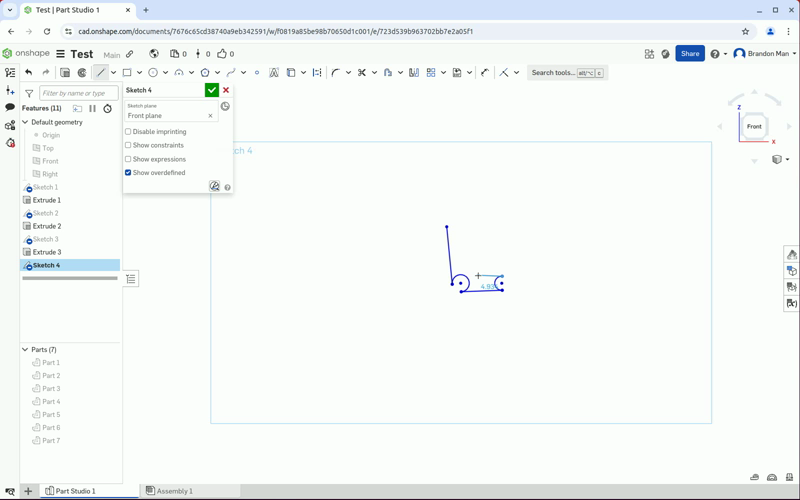
key(esc)
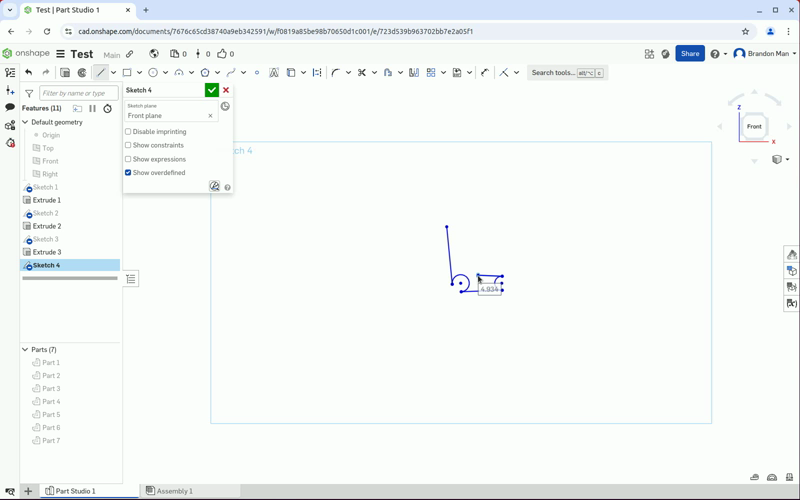
key(a)
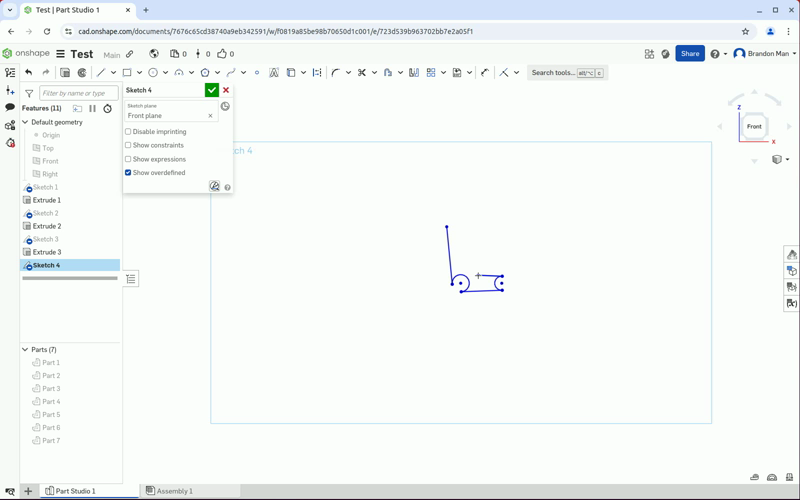
mouse_move(478, 275)
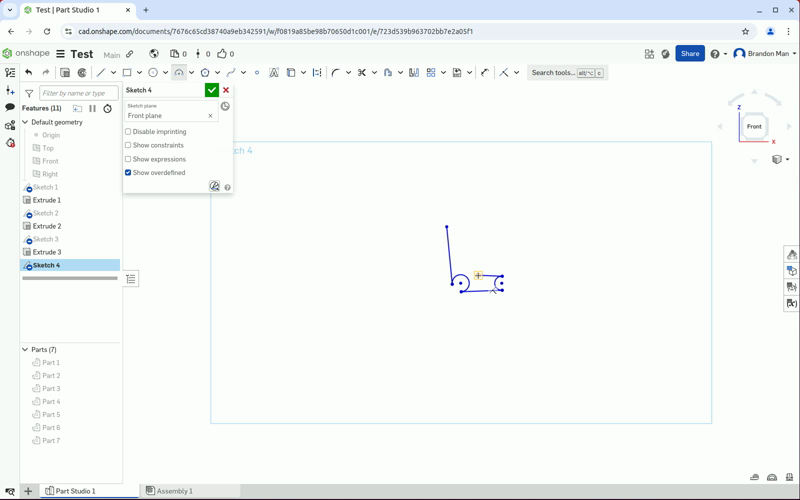
click(478, 275)
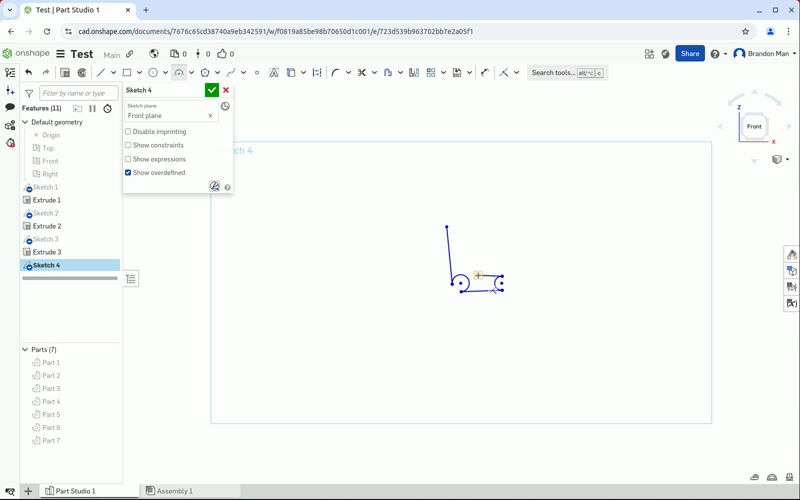
key_down(shift)
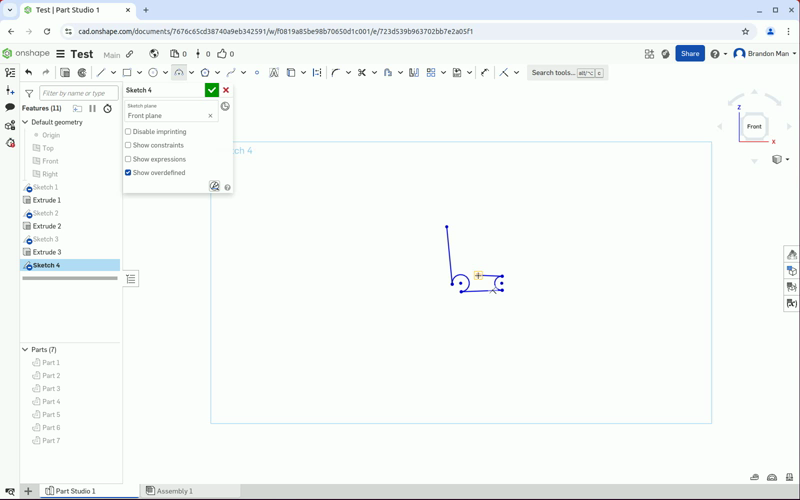
mouse_move(471, 267)
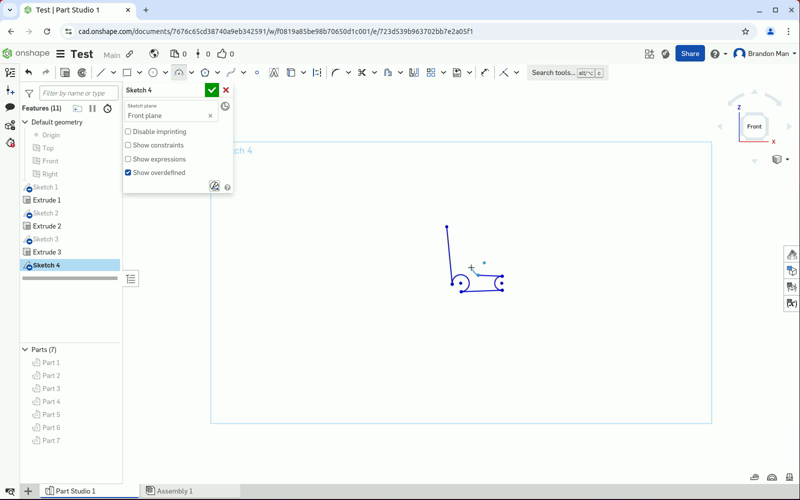
click(471, 267)
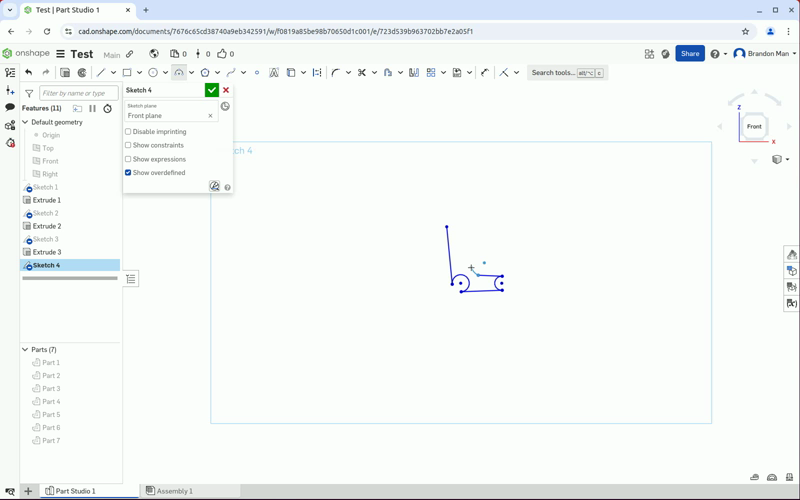
mouse_move(472, 272)
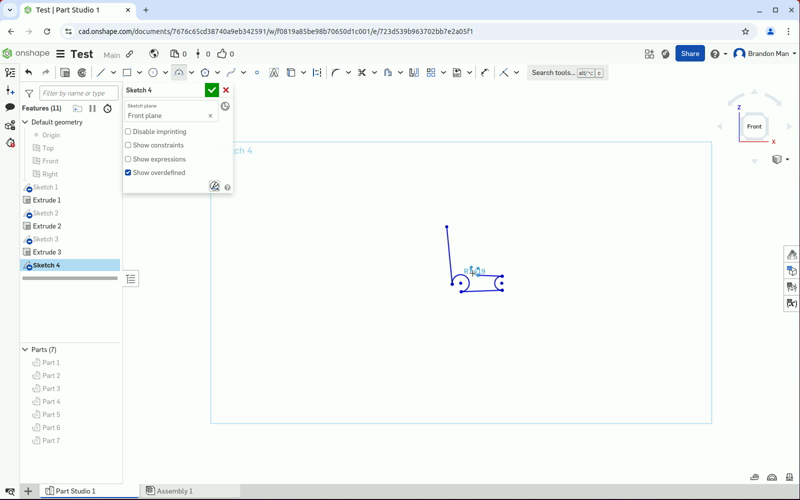
click(472, 272)
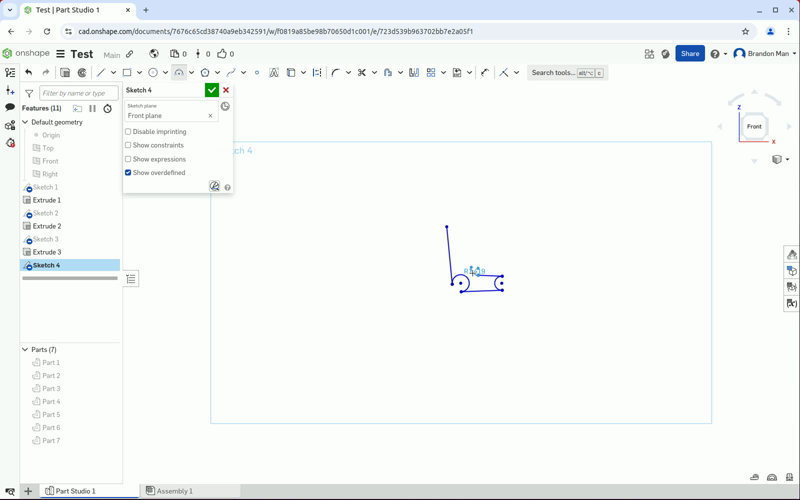
key_up(shift)
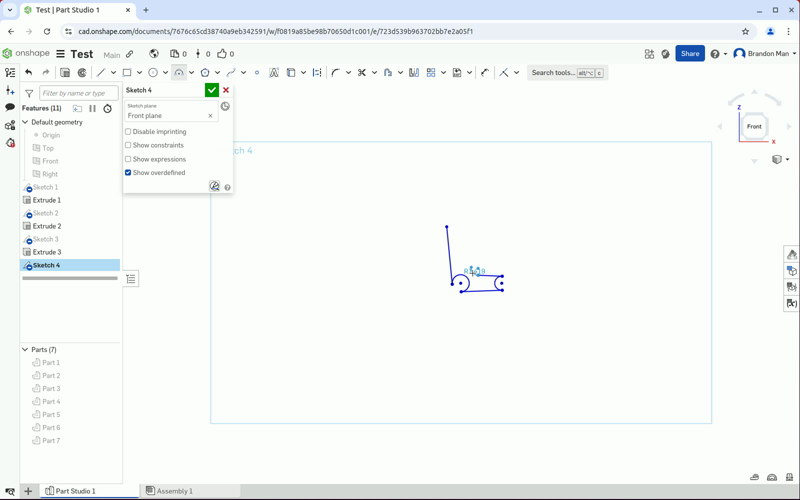
key(esc)
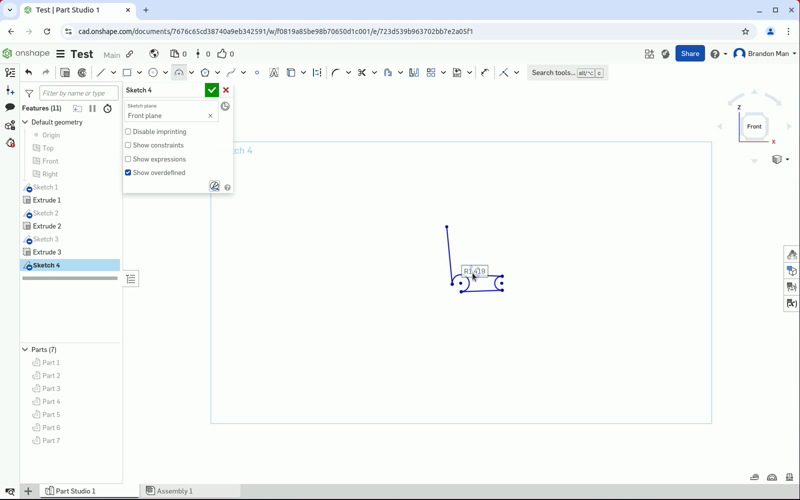
key(l)
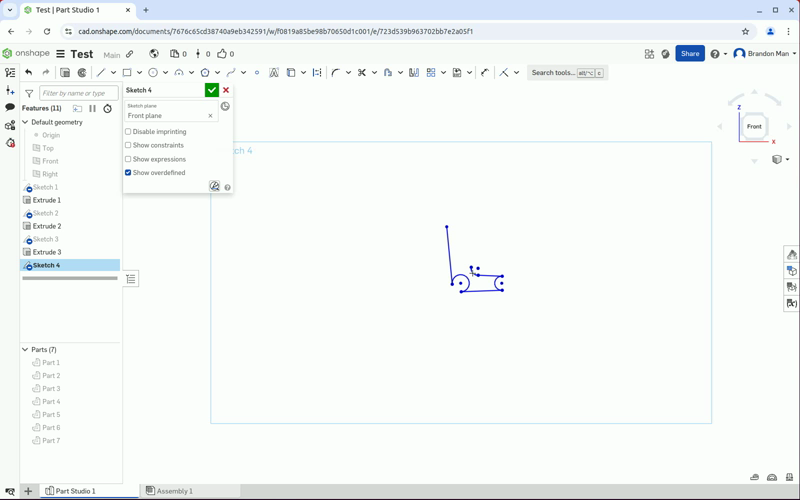
mouse_move(471, 267)
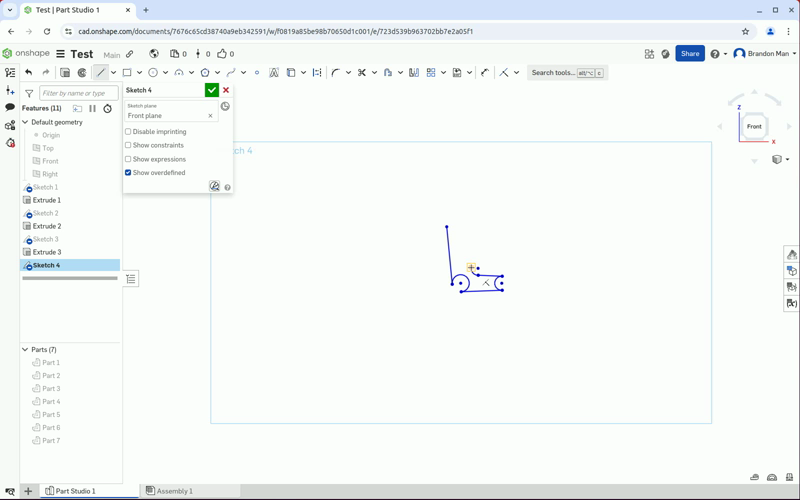
click(471, 267)
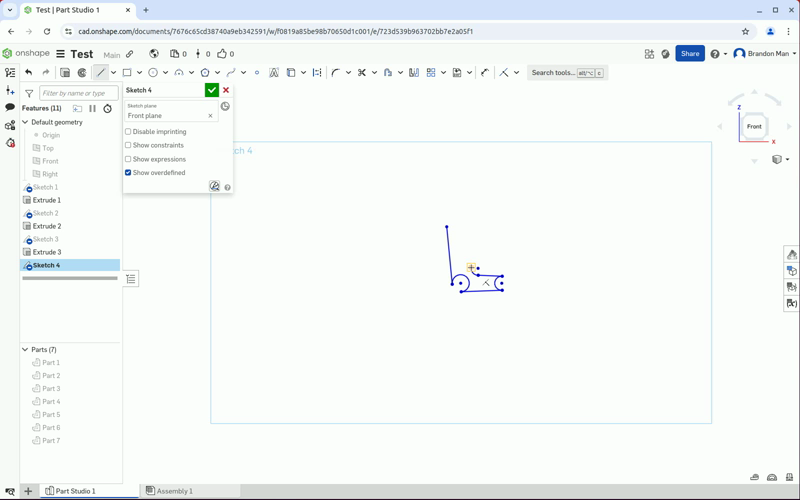
key_down(shift)
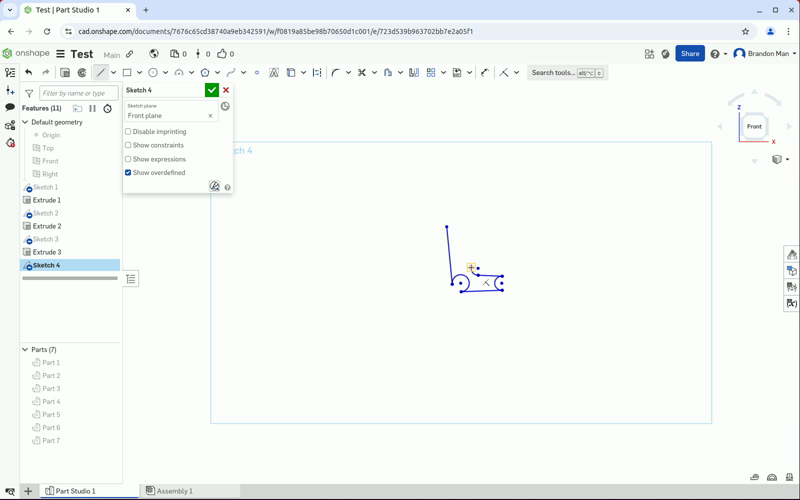
mouse_move(501, 267)
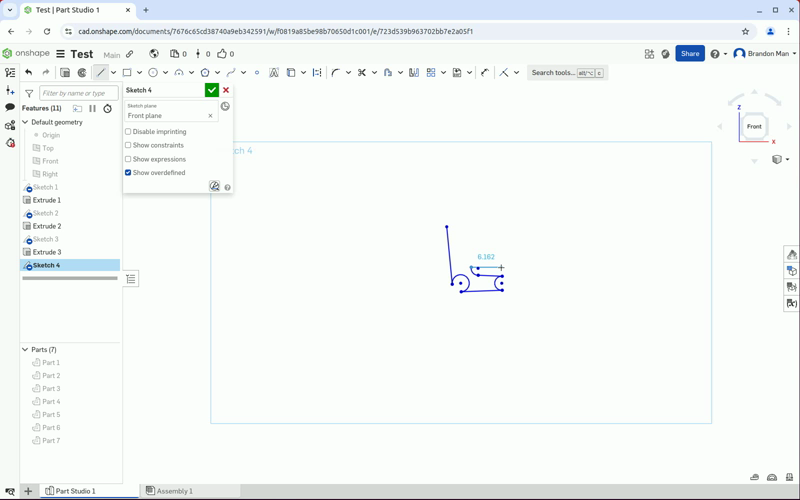
mouse_move(475, 226)
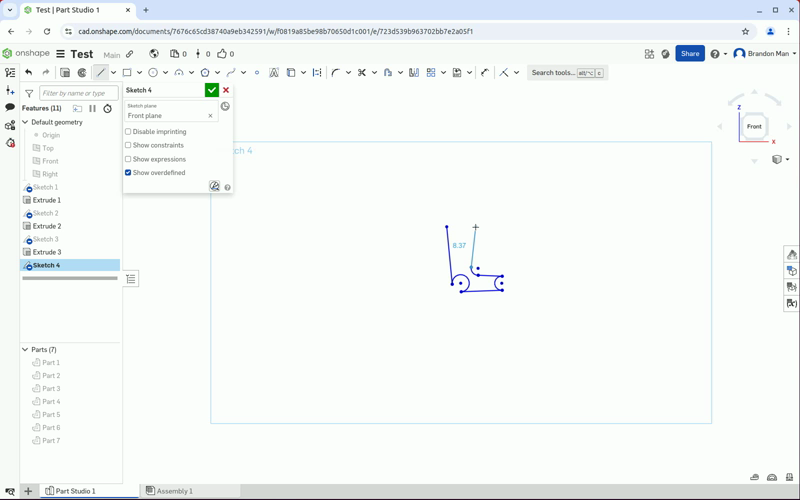
click(475, 226)
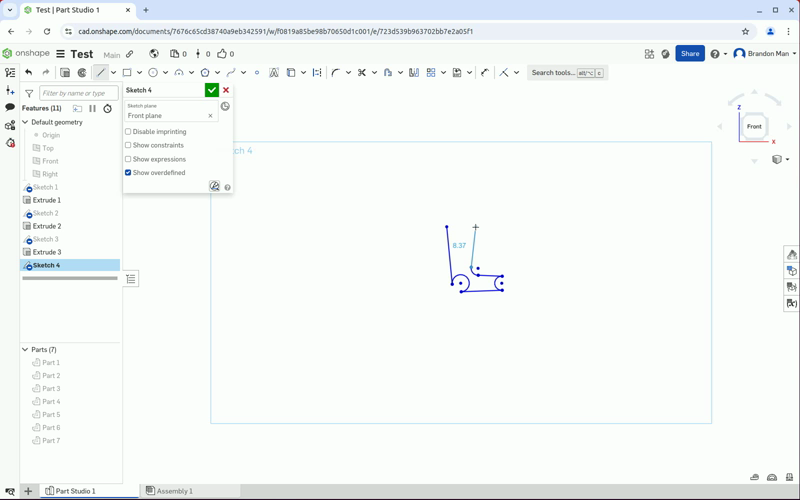
key_up(shift)
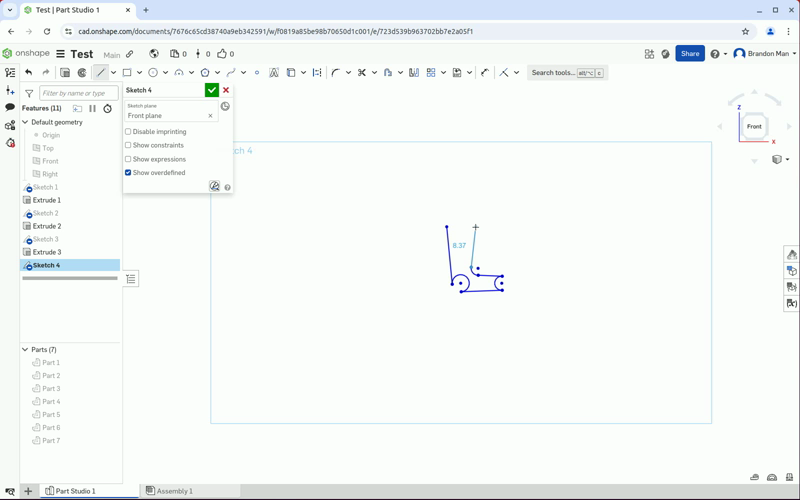
key(esc)
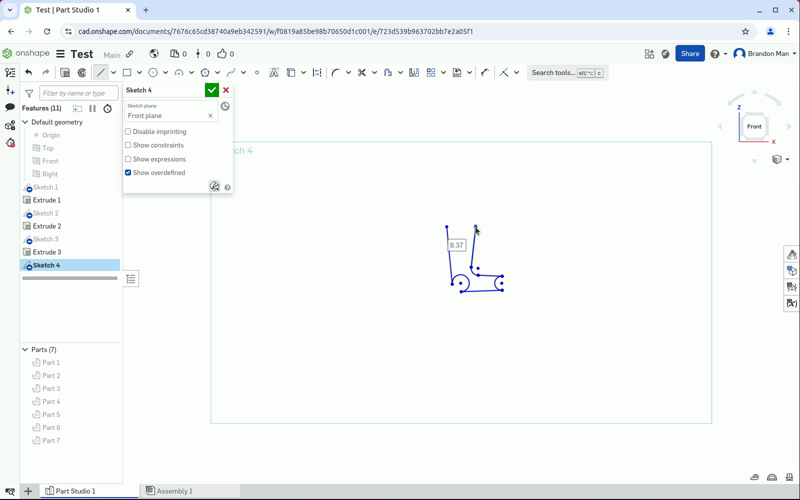
key(a)
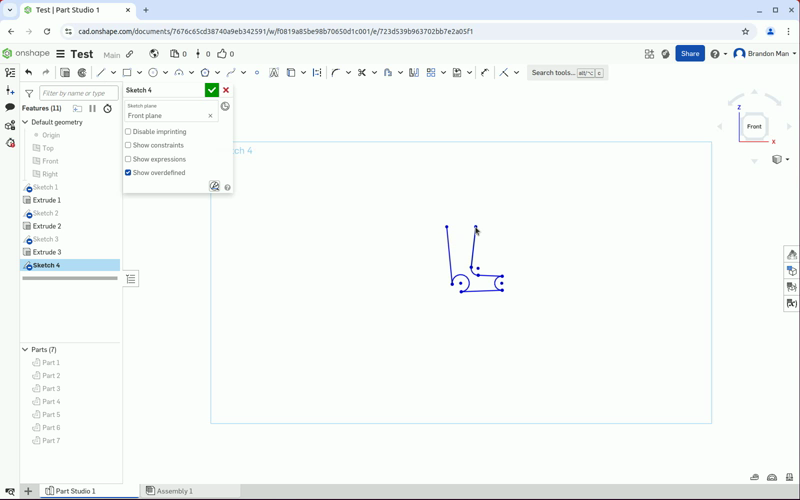
mouse_move(475, 226)
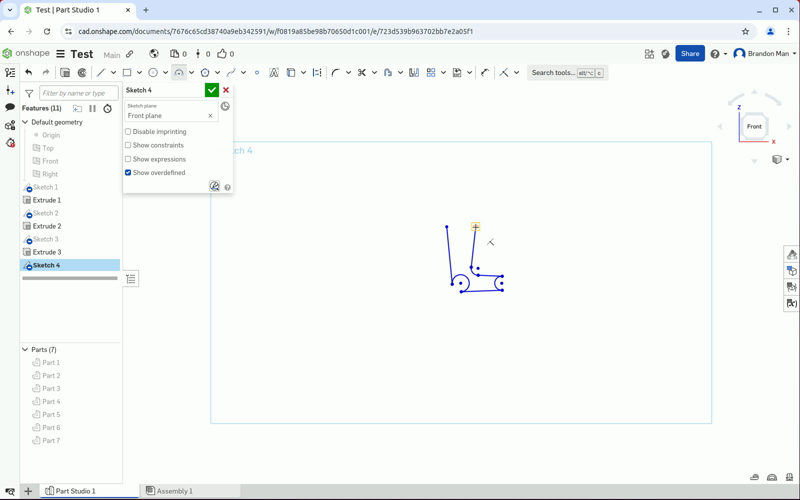
click(475, 226)
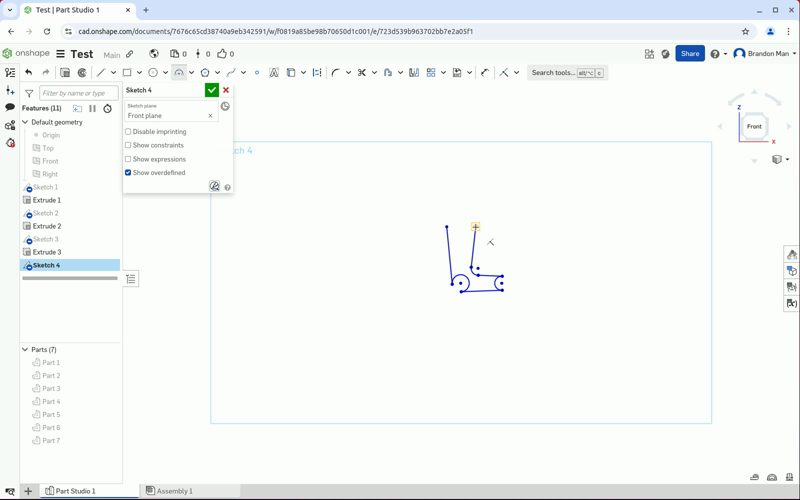
mouse_move(446, 226)
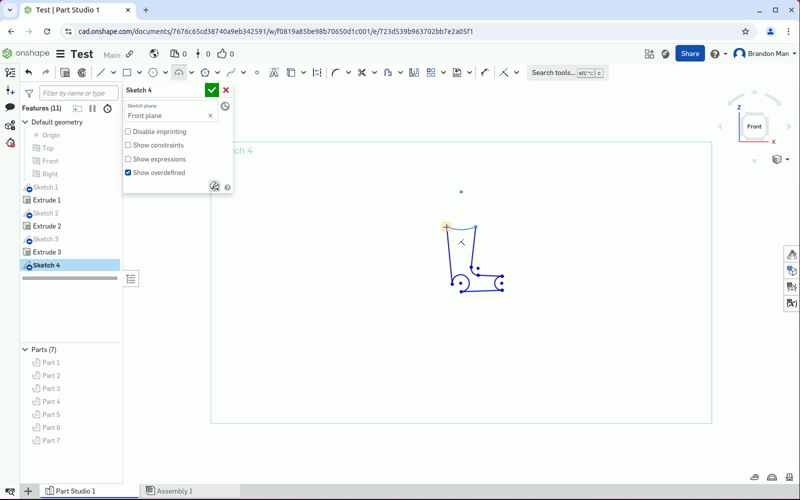
click(446, 226)
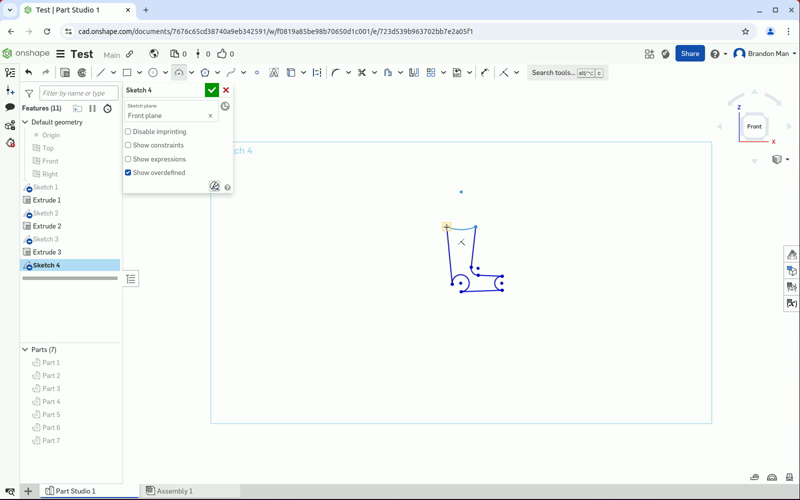
key_down(shift)
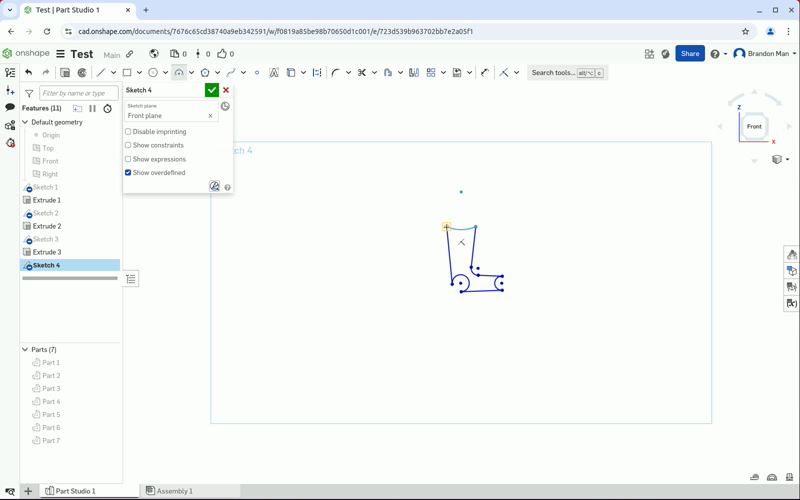
mouse_move(461, 239)
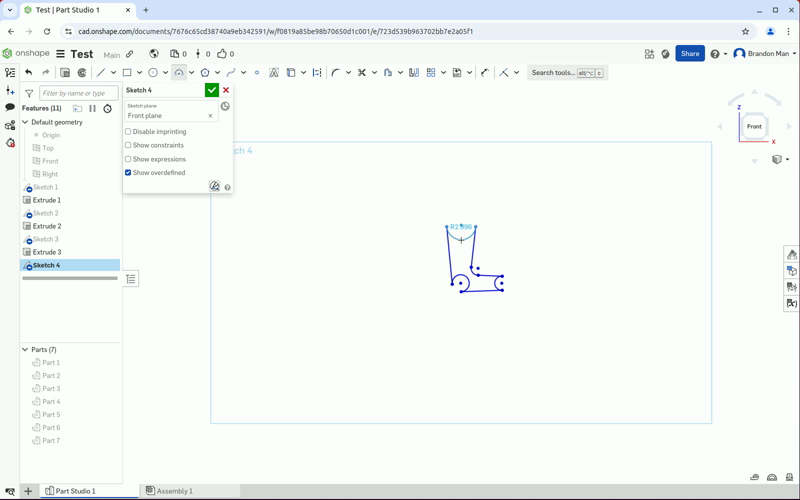
click(461, 239)
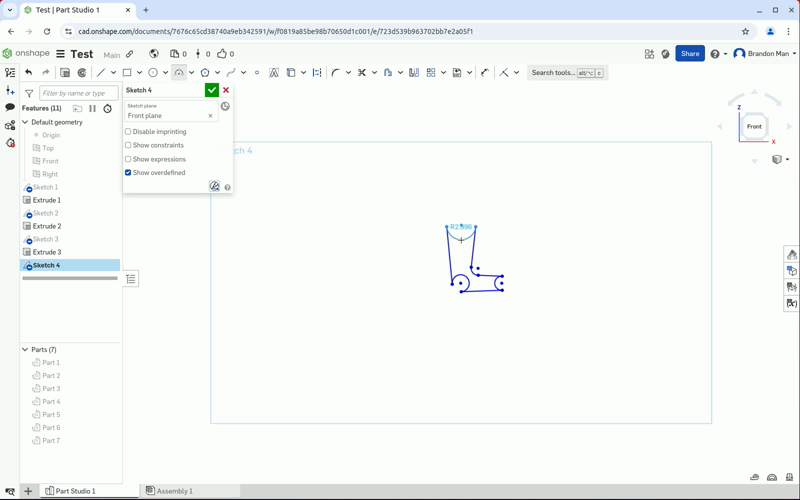
key_up(shift)
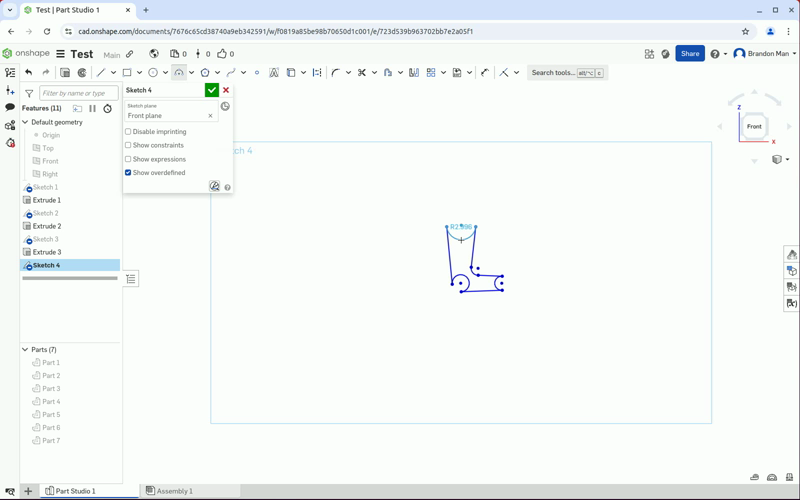
key(esc)
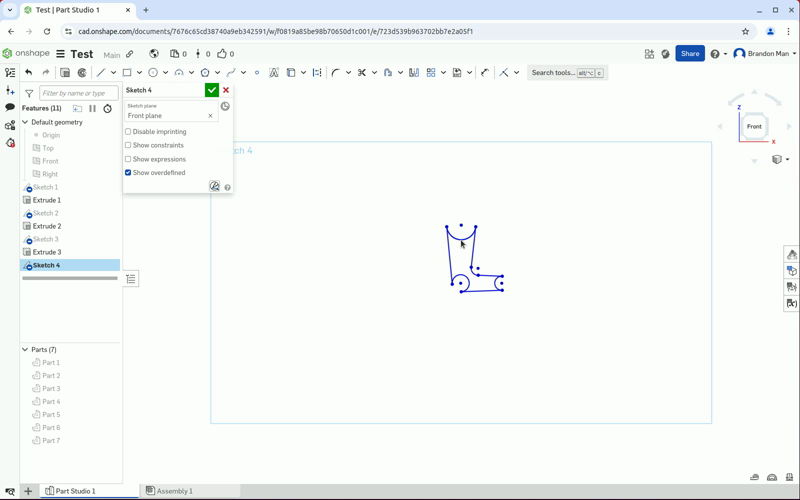
mouse_move(489, 285)
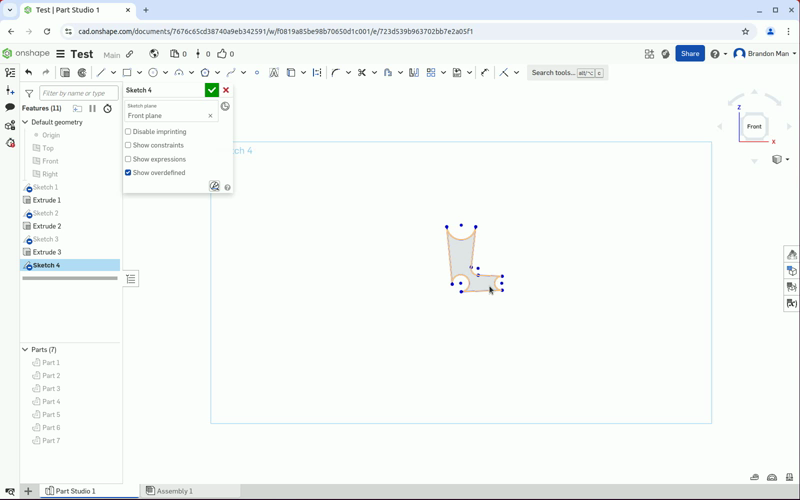
scroll(6)
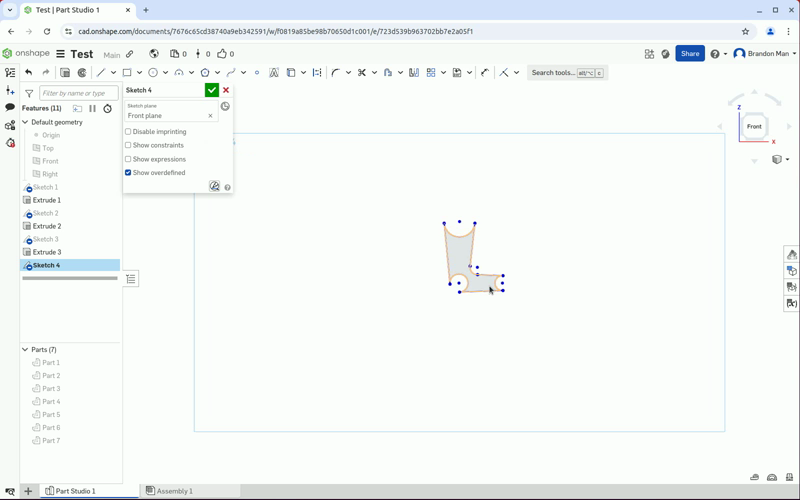
scroll(6)
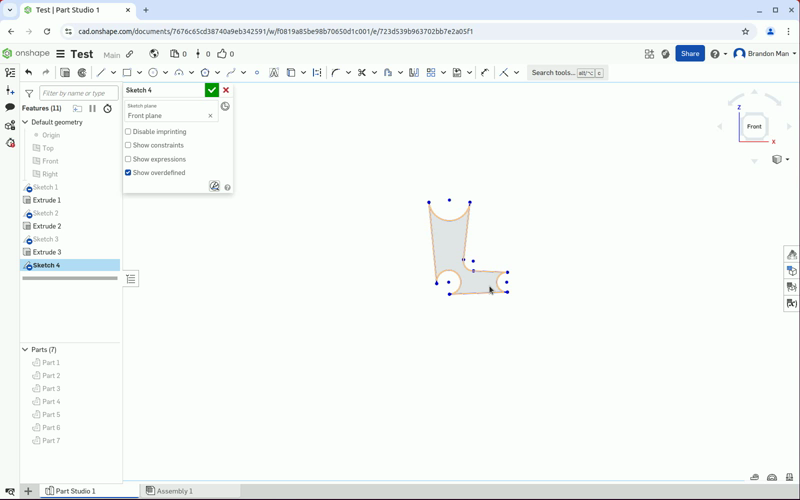
scroll(6)
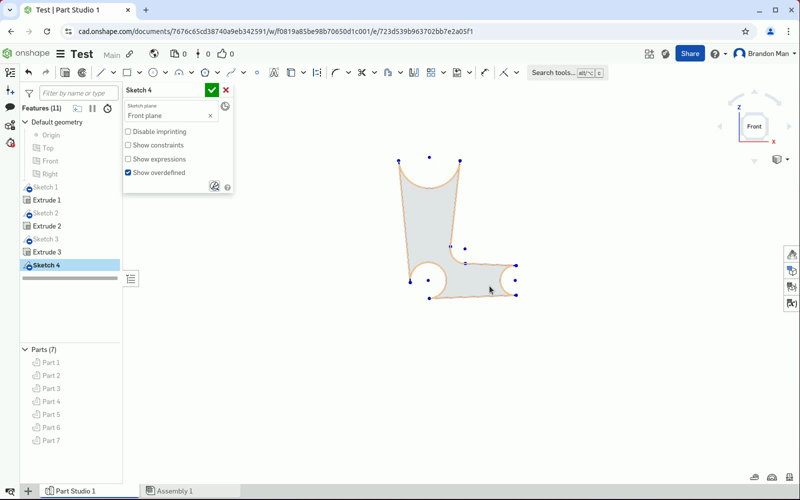
scroll(6)
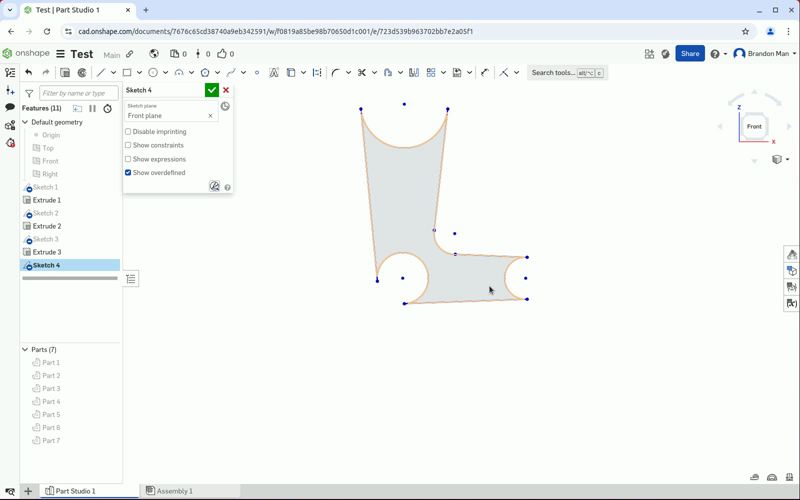
scroll(6)
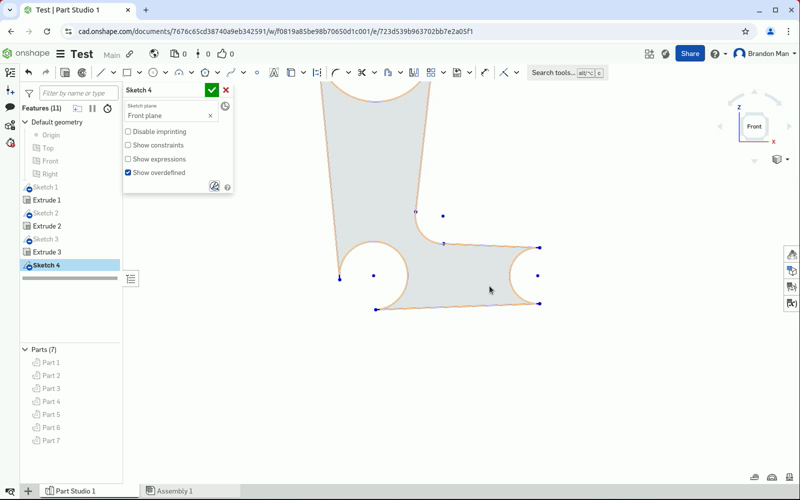
scroll(6)
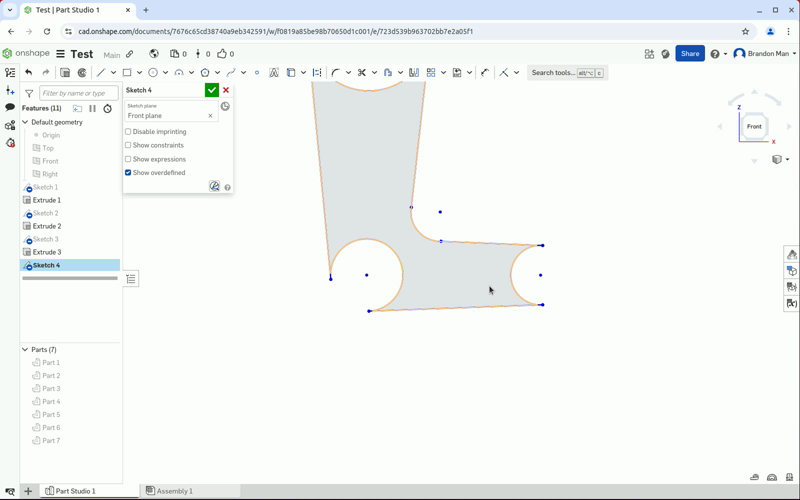
scroll(6)
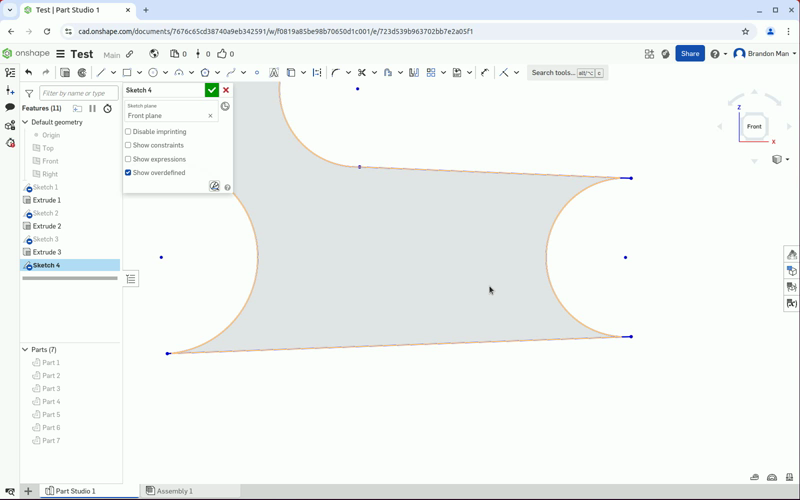
click(489, 285)
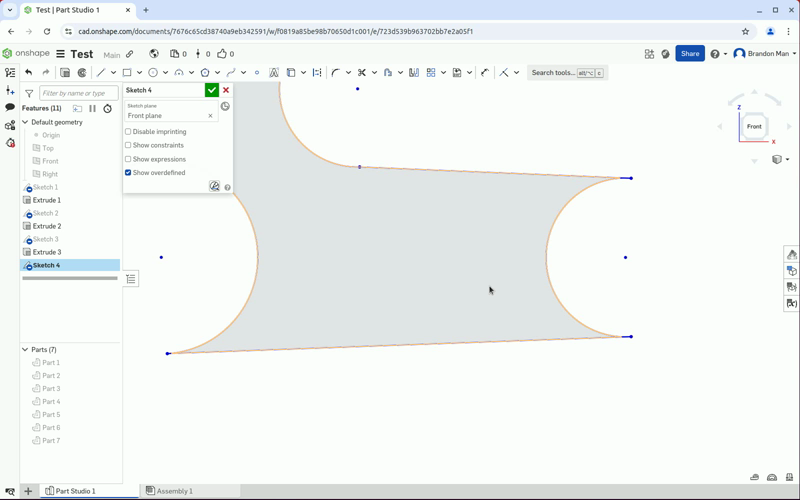
scroll(-6)
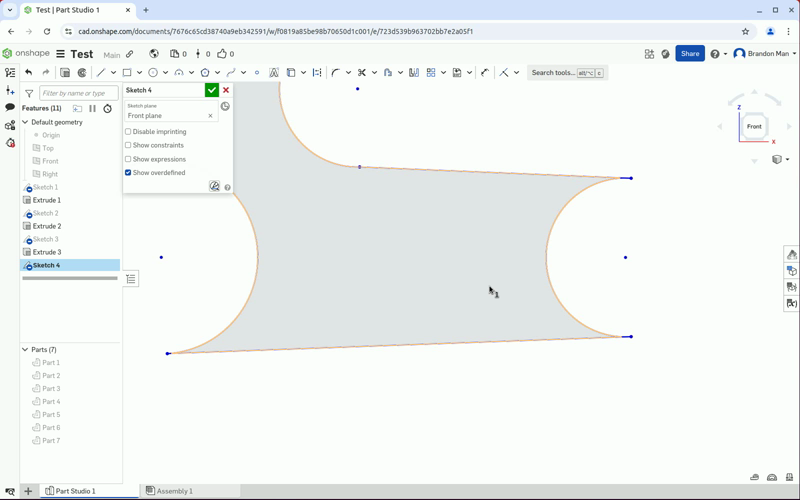
scroll(-6)
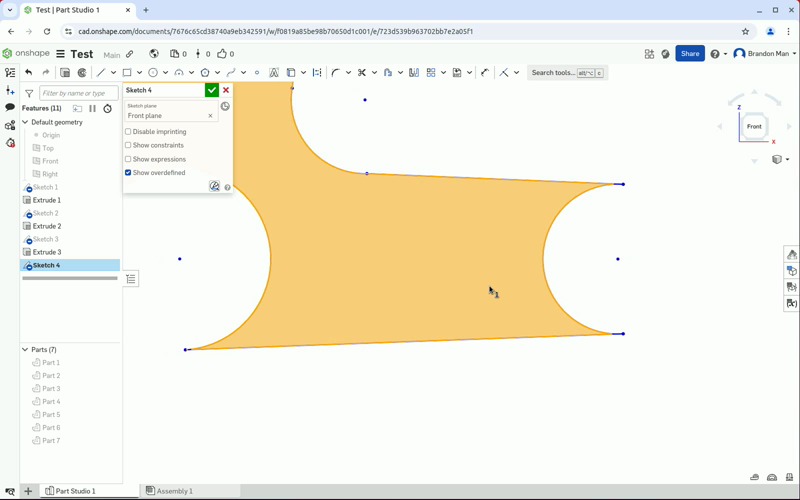
scroll(-6)
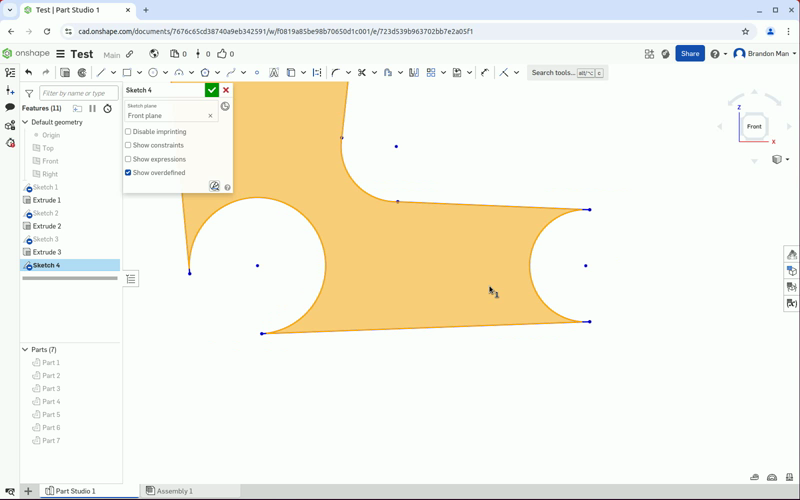
scroll(-6)
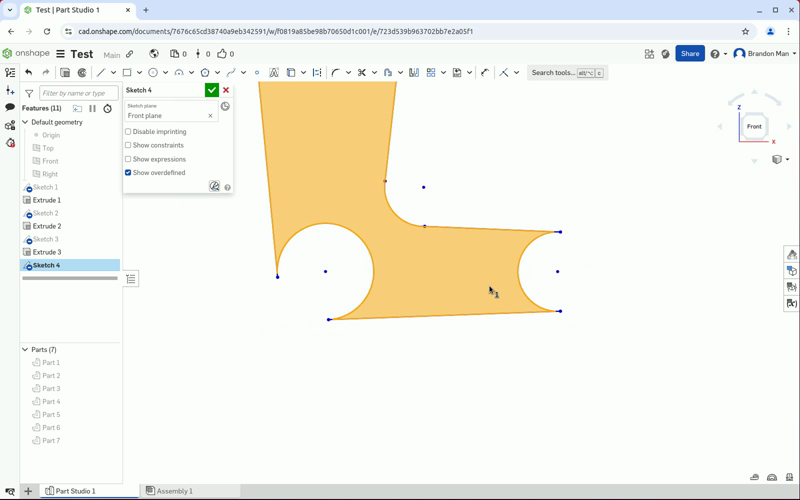
scroll(-6)
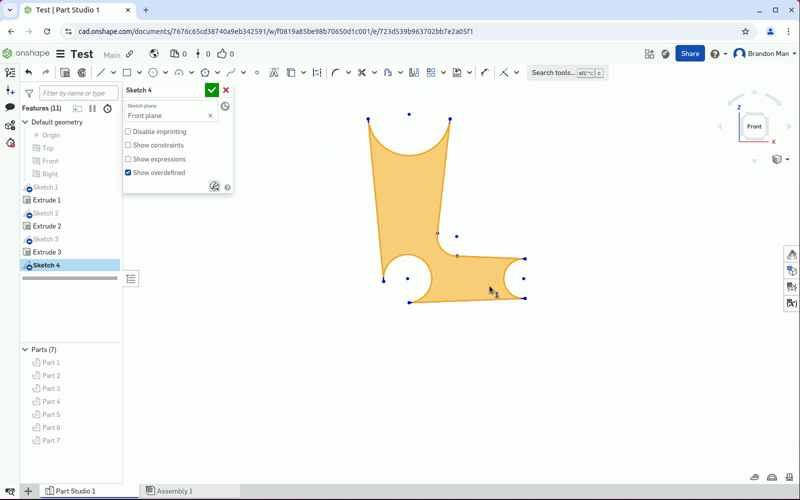
scroll(-6)
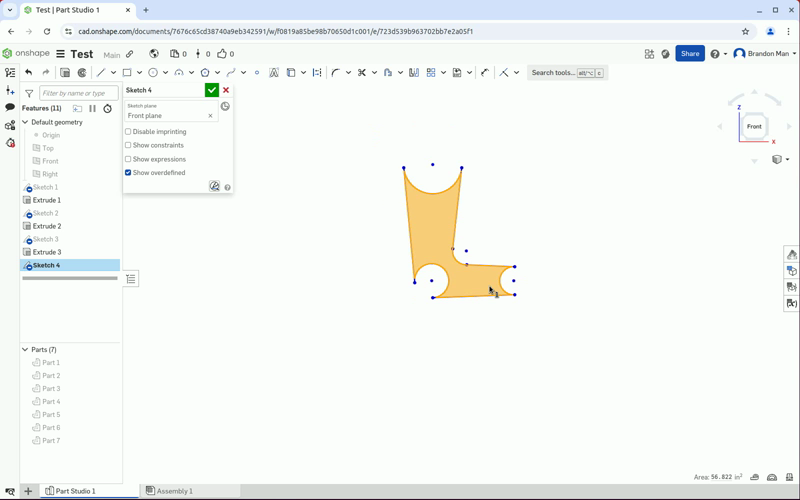
scroll(-6)
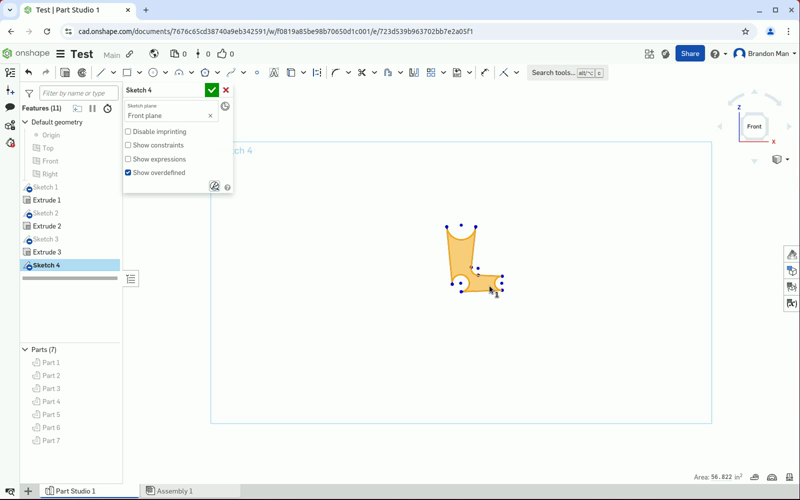
mouse_move(73, 352)
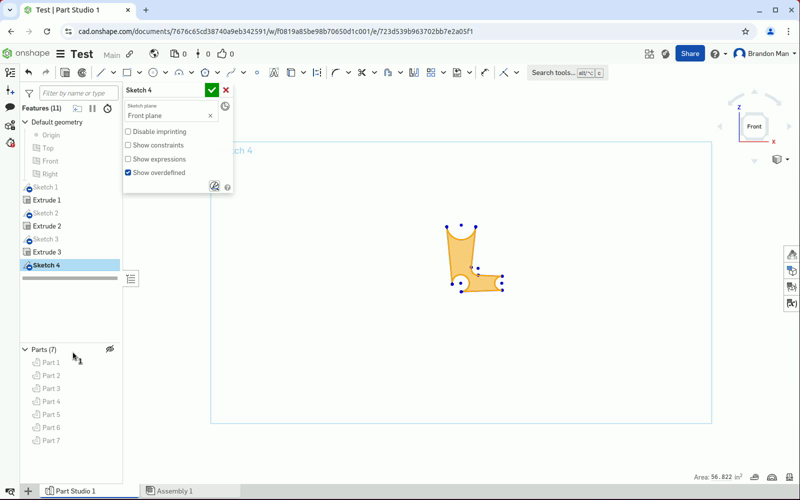
key(shift+y)
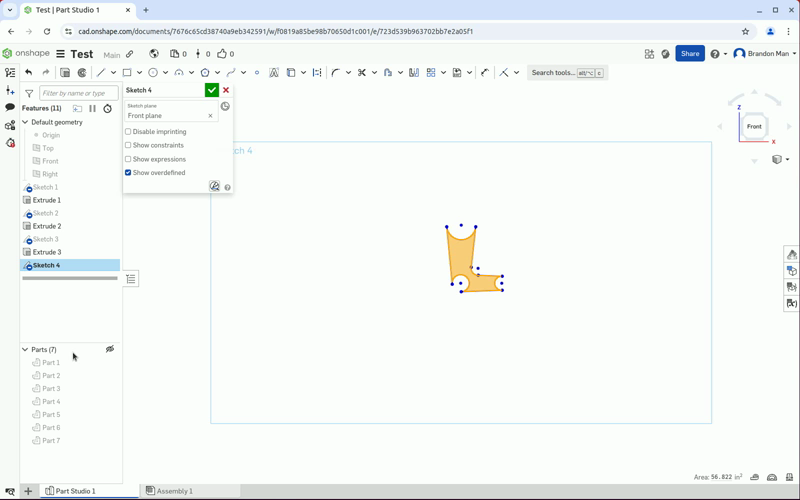
key(shift+e)
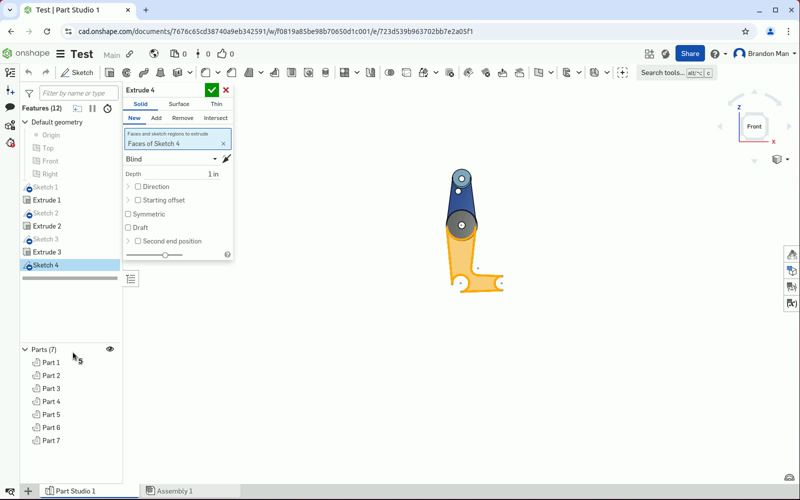
mouse_move(143, 106)
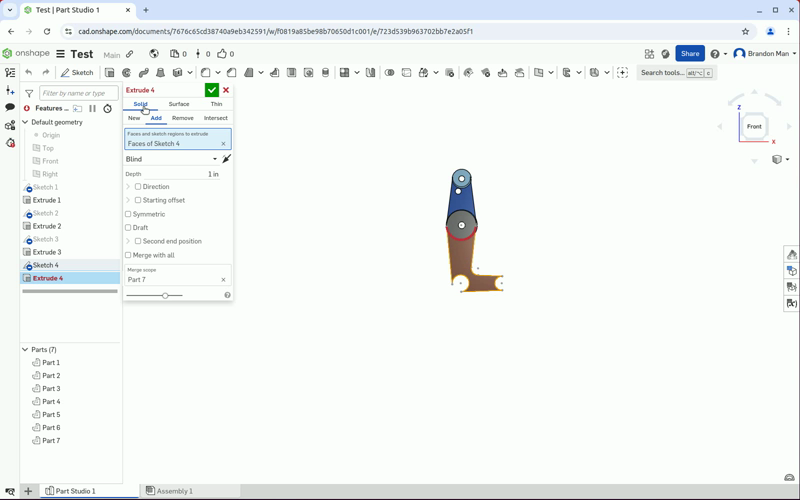
click(143, 106)
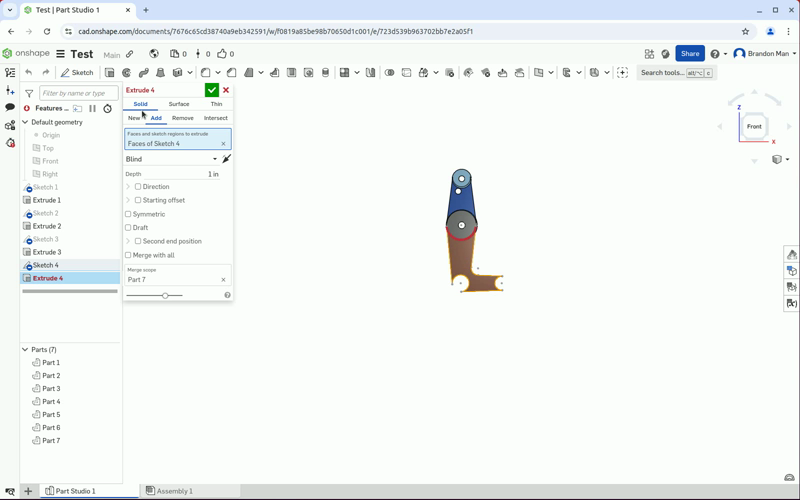
mouse_move(137, 120)
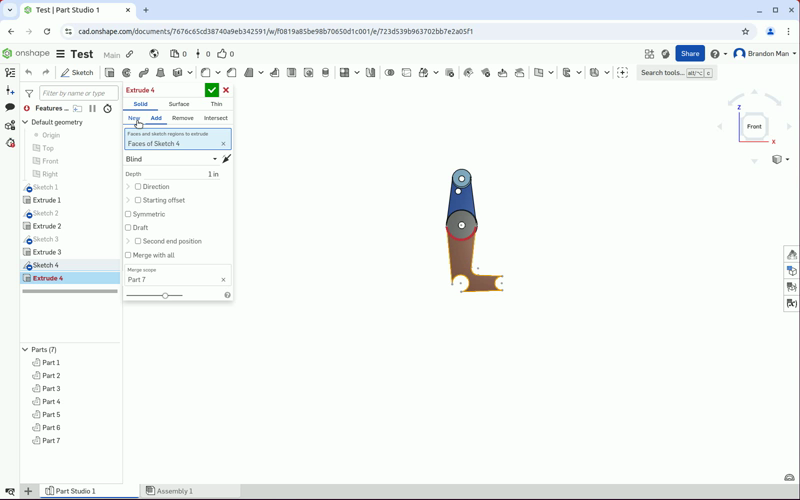
click(137, 120)
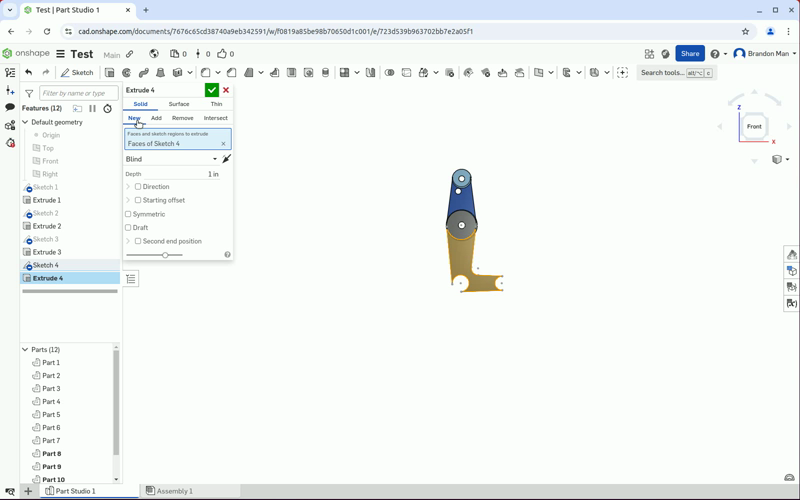
key(tab, 4)
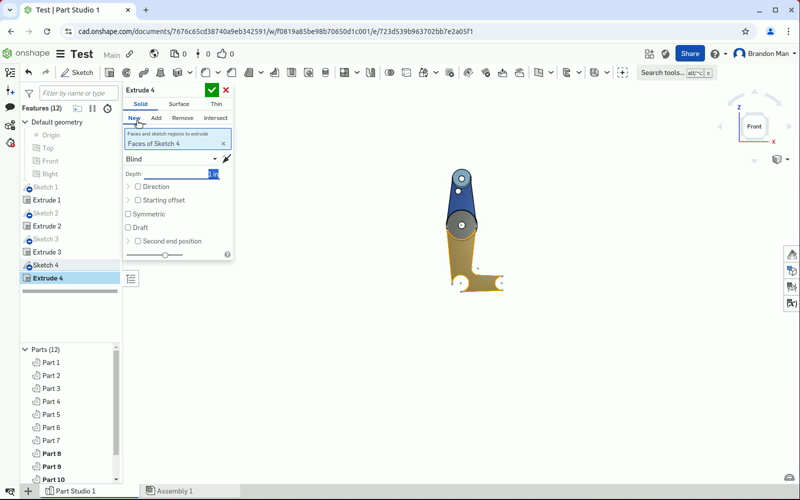
text(0.481)
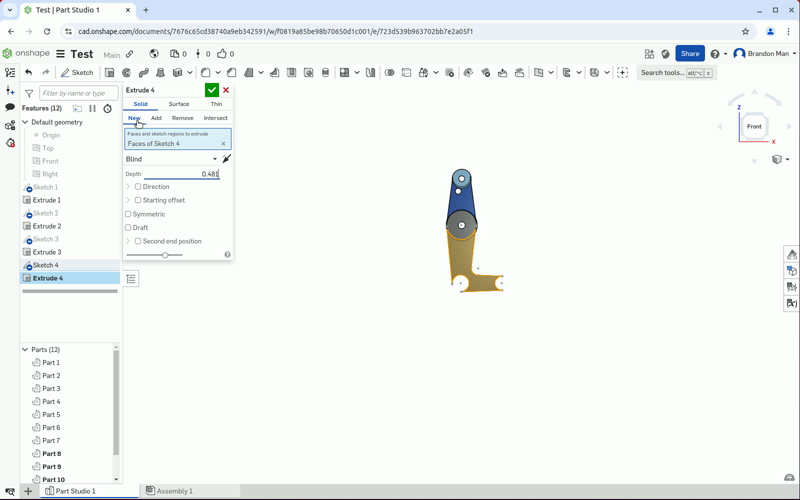
key(enter)
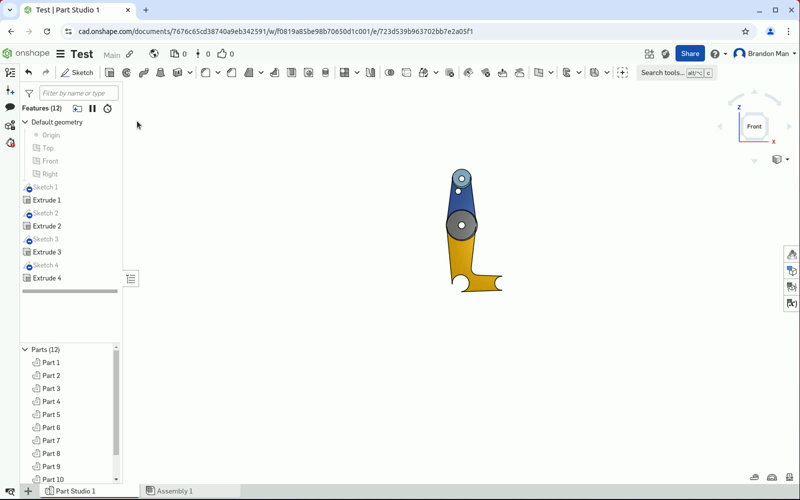
key(shift+h)
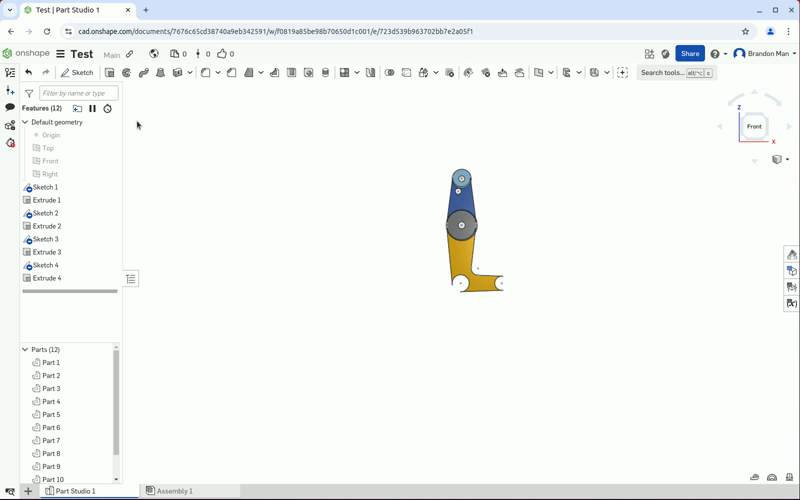
key(shift+h)
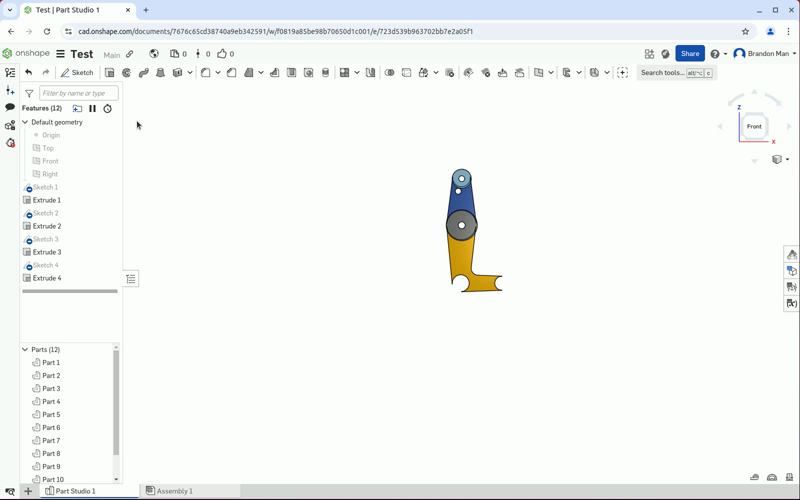
mouse_move(73, 189)
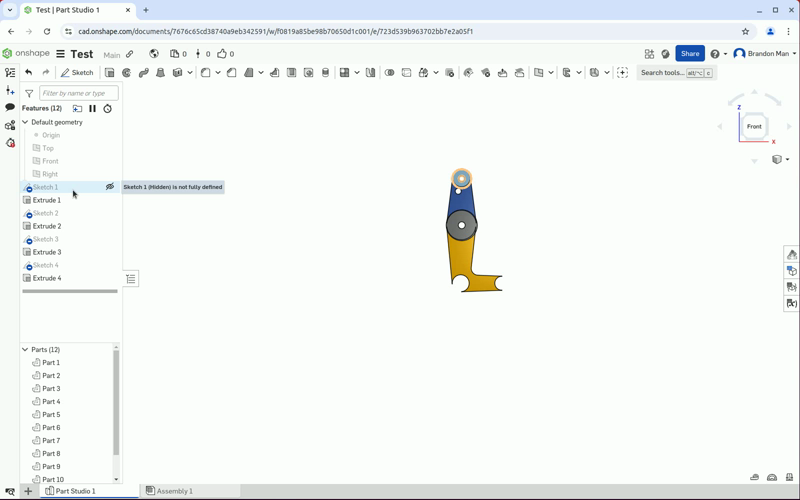
click(73, 189)
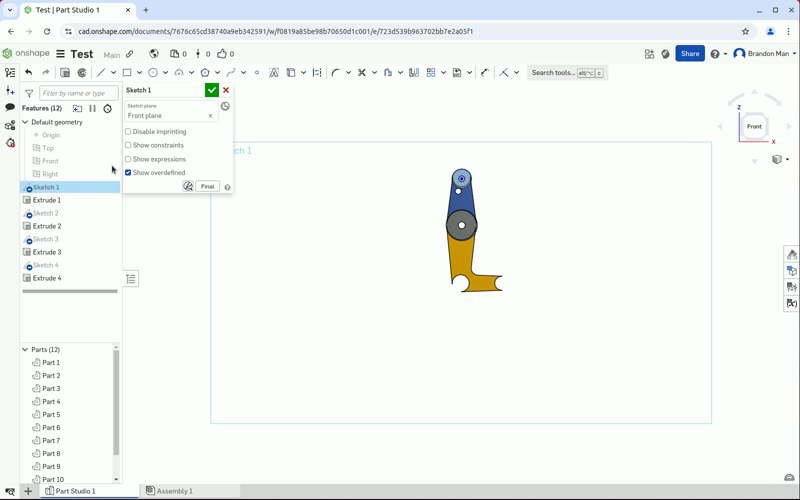
mouse_move(229, 92)
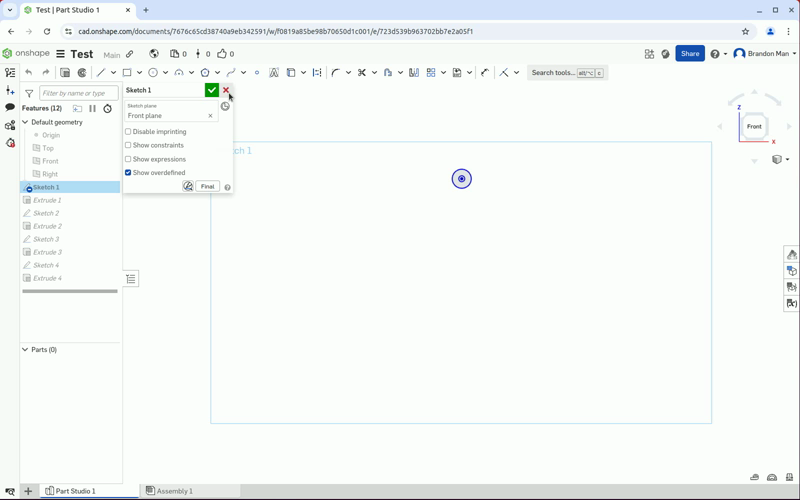
click(229, 92)
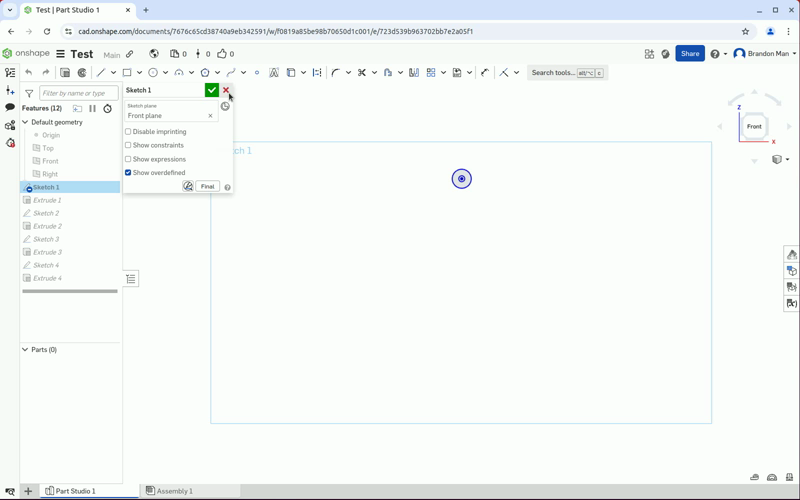
key(shift+s)
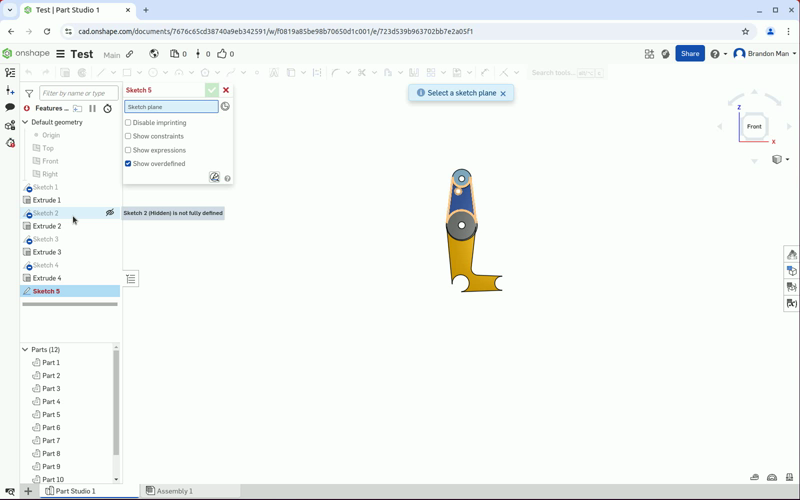
scroll(3)
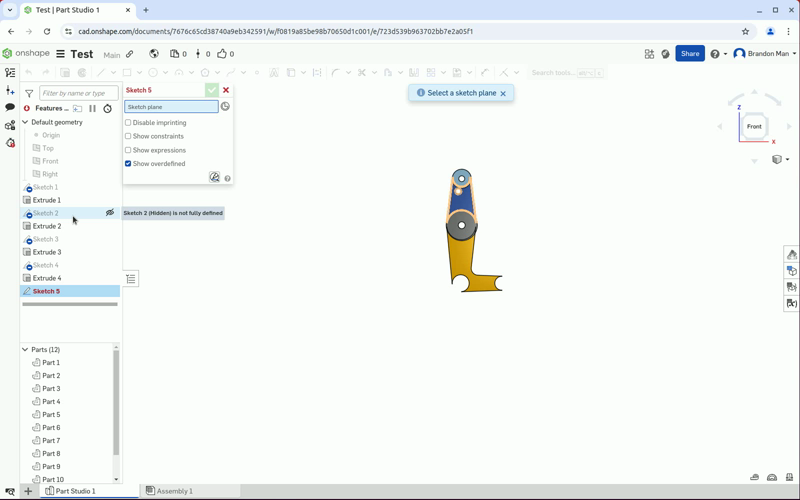
mouse_move(73, 163)
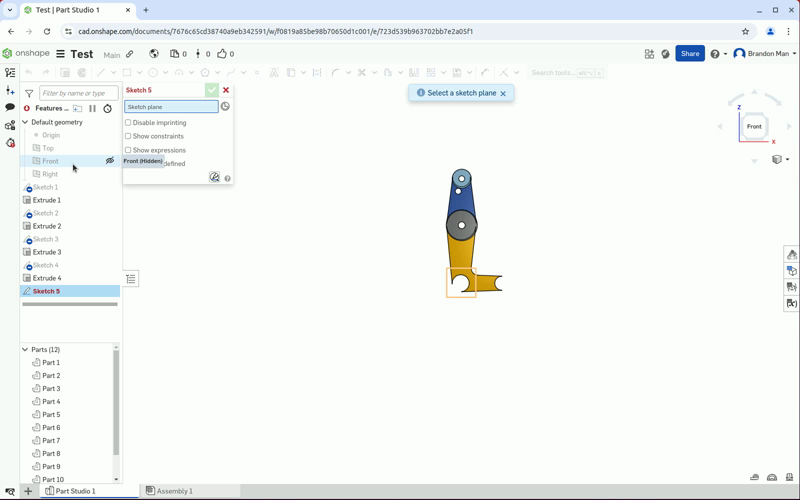
click(73, 163)
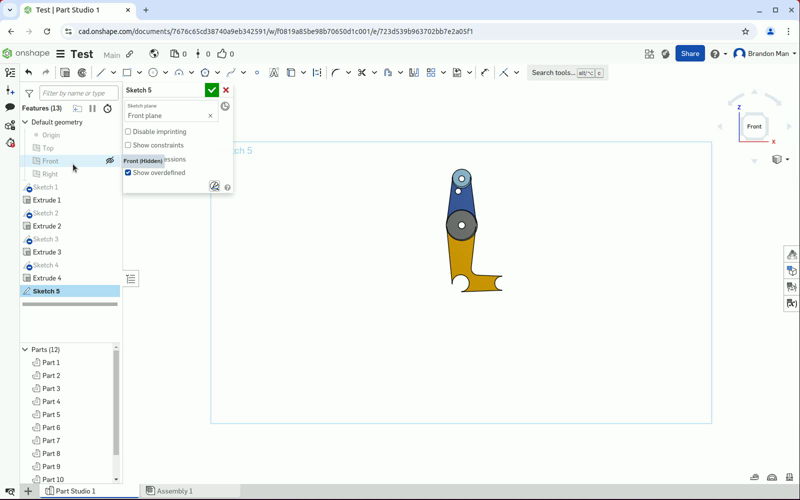
mouse_move(69, 352)
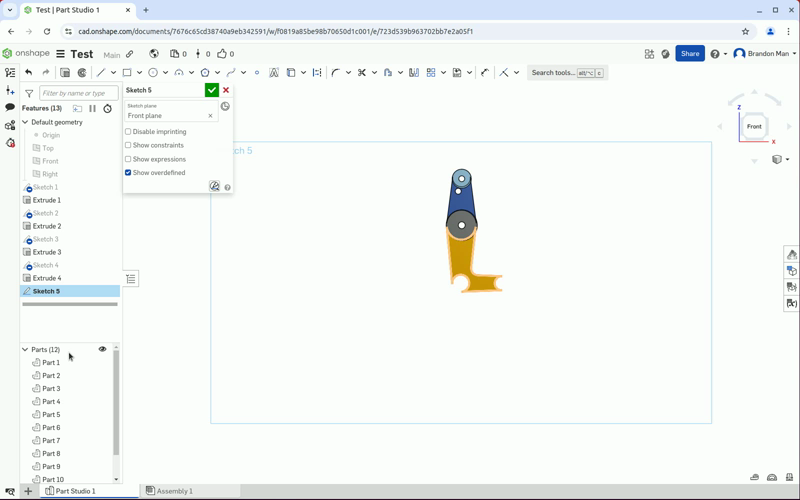
key(y)
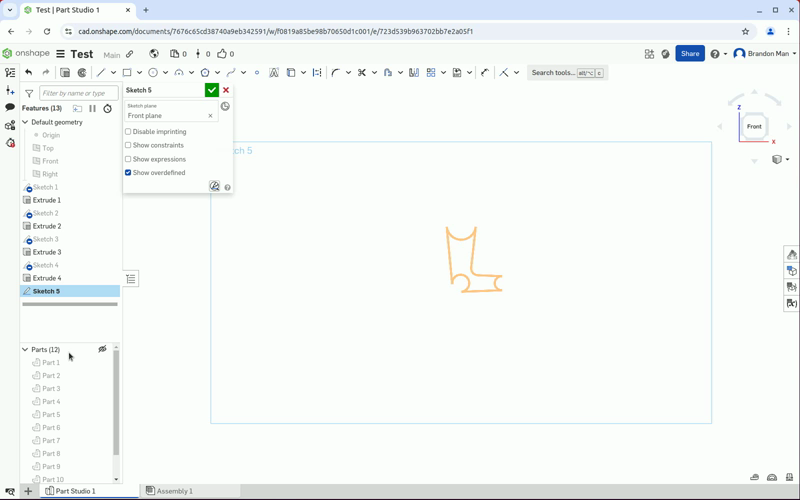
key(c)
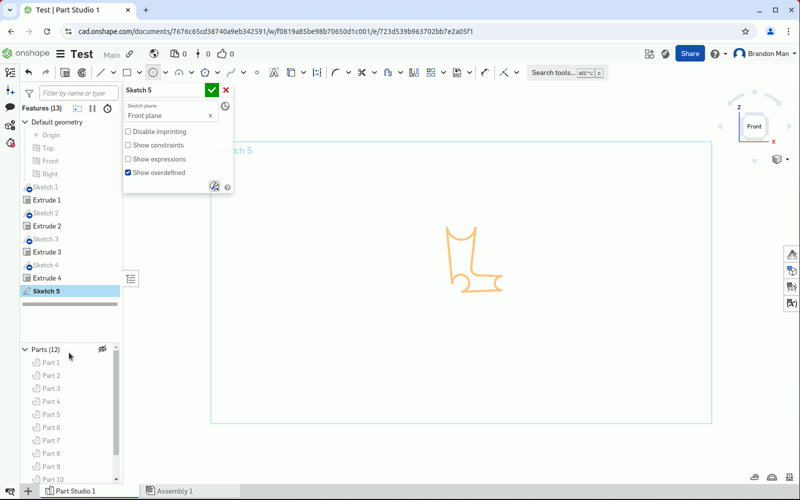
key_down(shift)
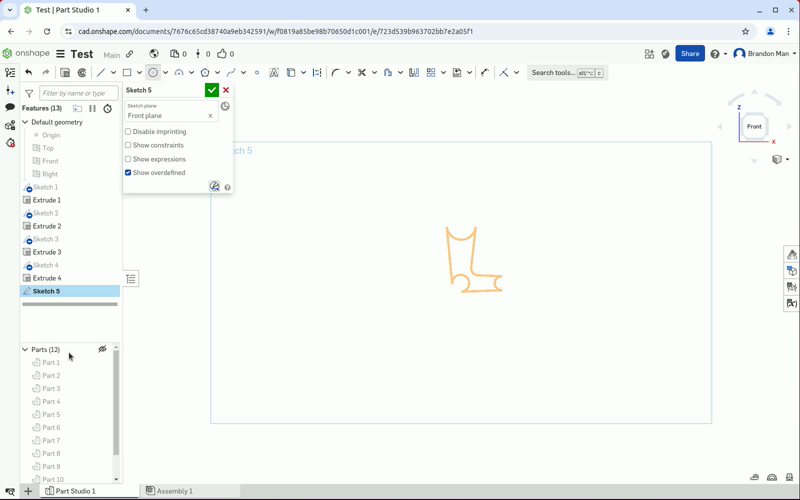
mouse_move(461, 282)
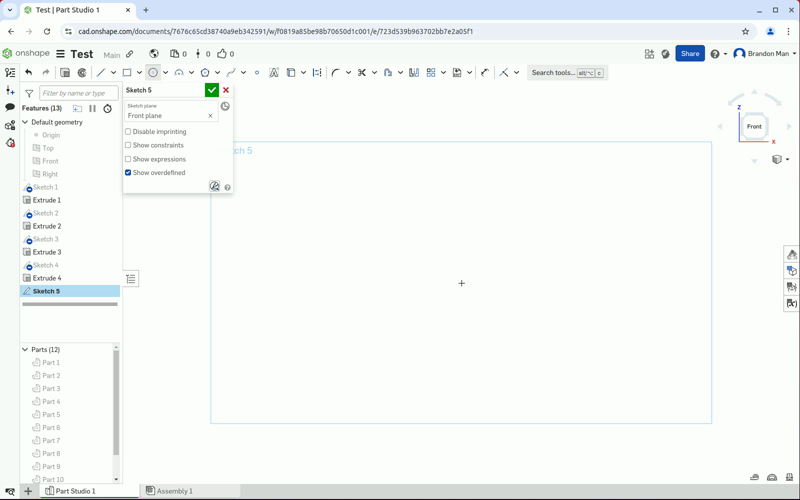
click(461, 282)
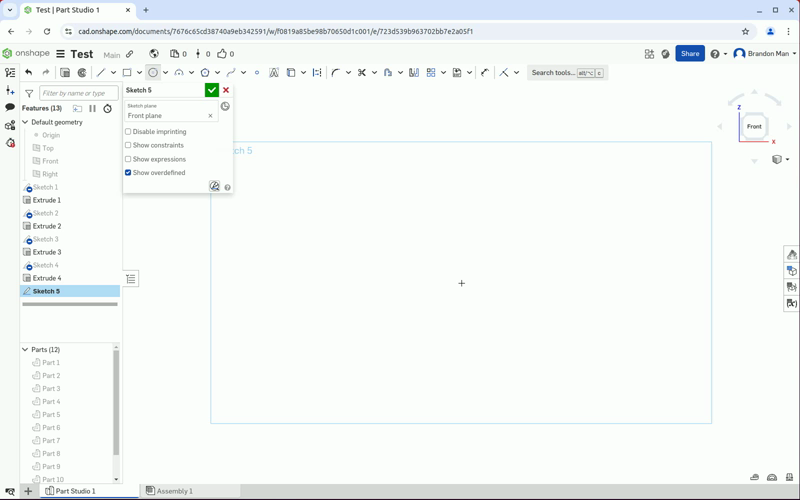
key_up(shift)
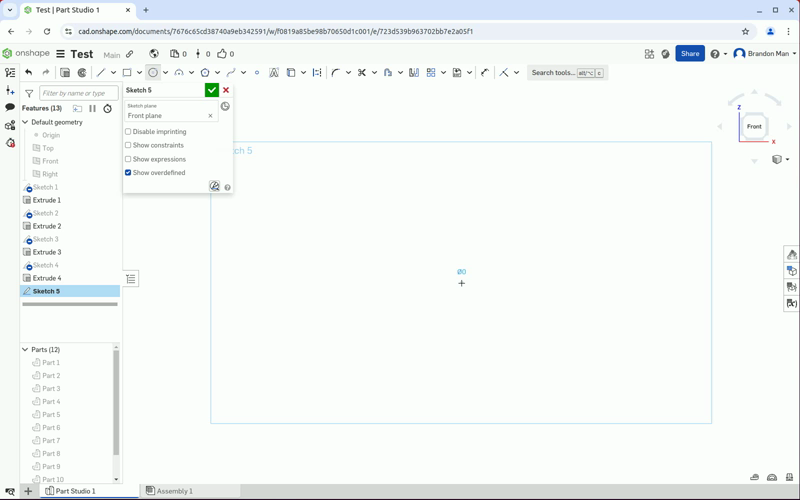
mouse_move(471, 282)
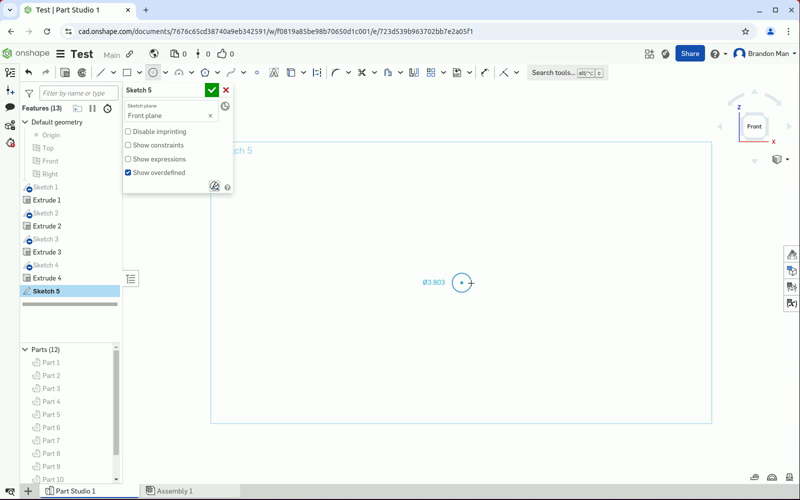
click(471, 282)
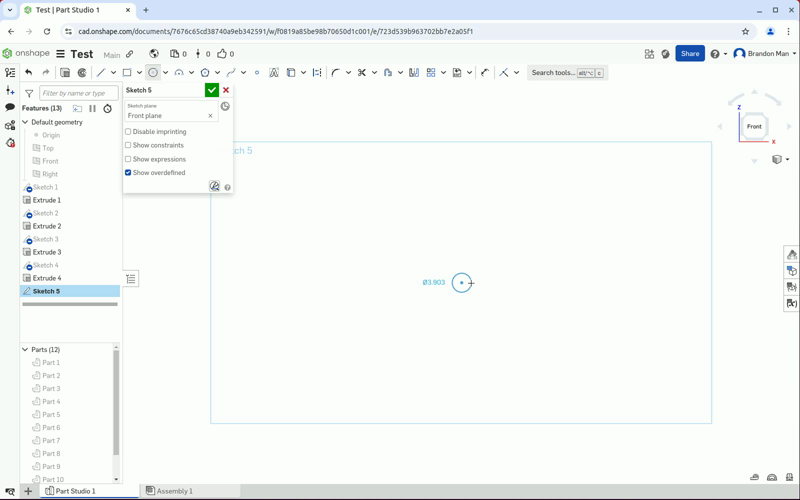
key(esc)
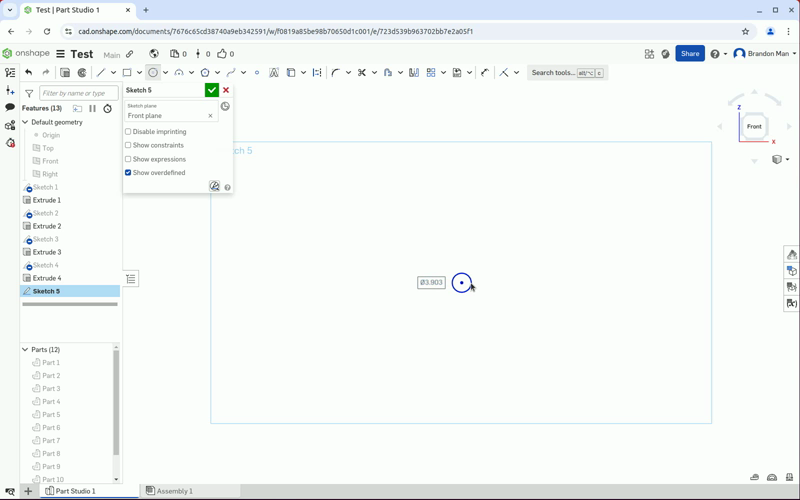
key(c)
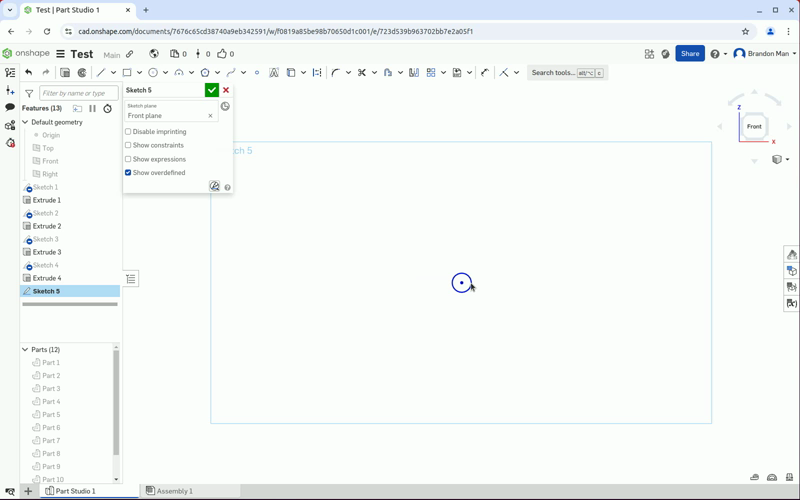
key_down(shift)
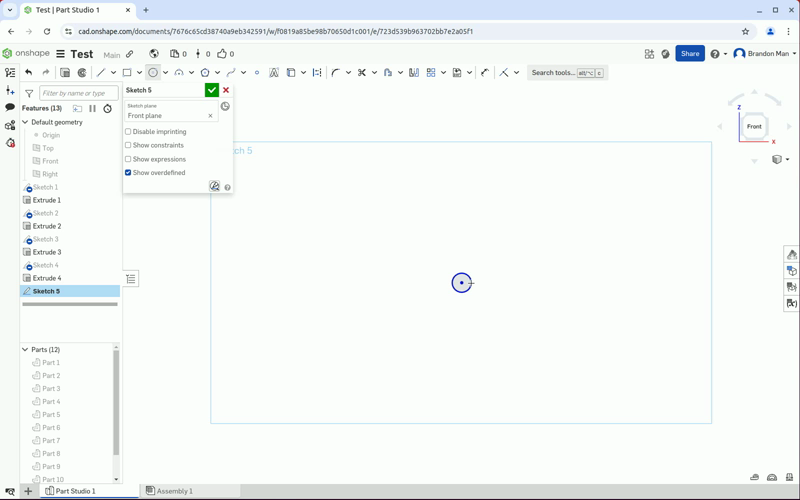
mouse_move(461, 282)
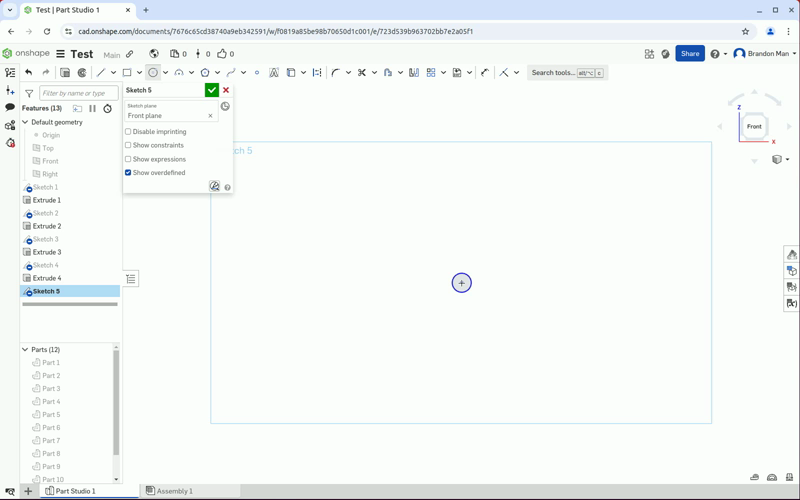
click(461, 282)
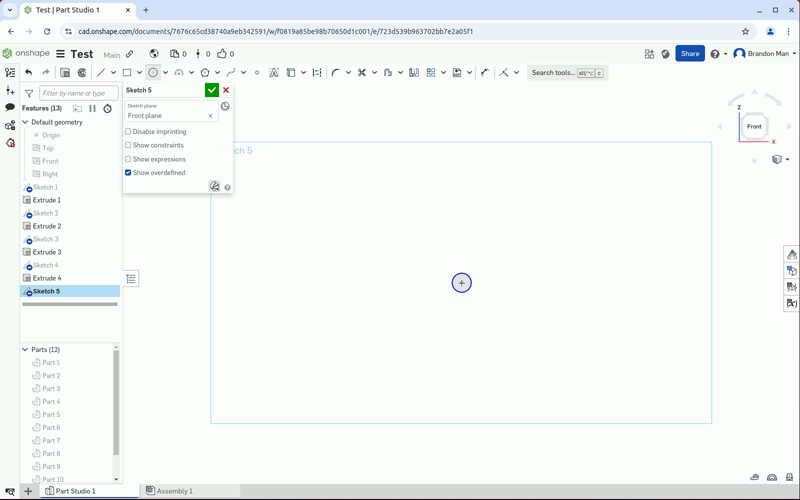
key_up(shift)
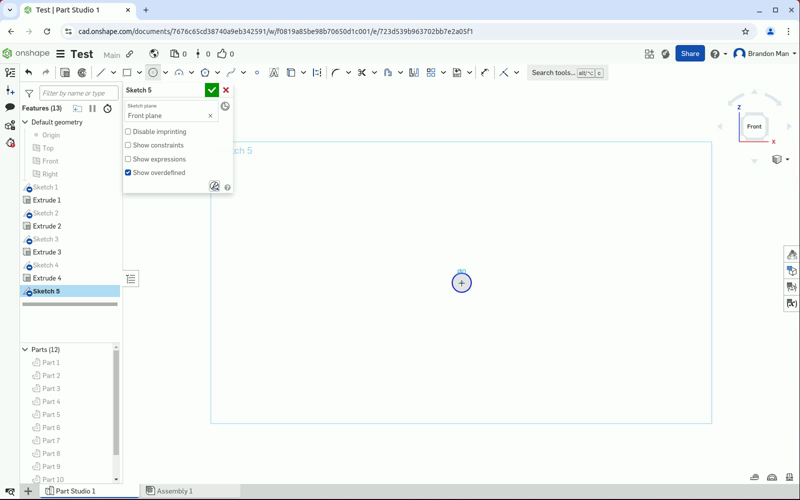
mouse_move(464, 282)
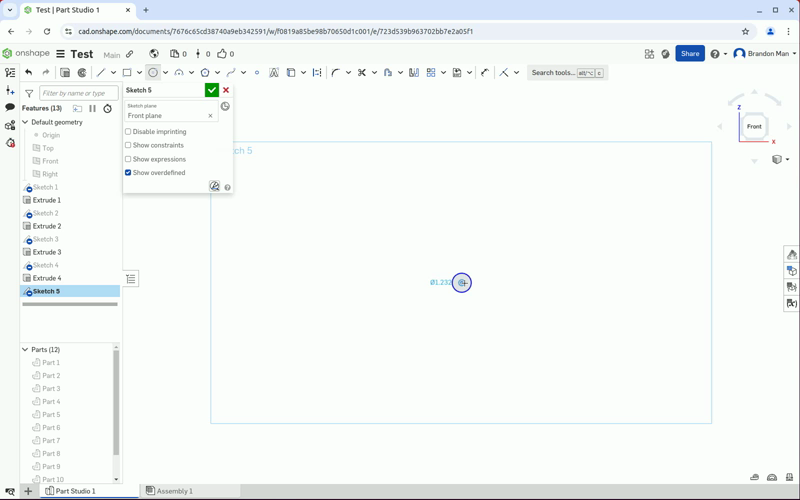
scroll(6)
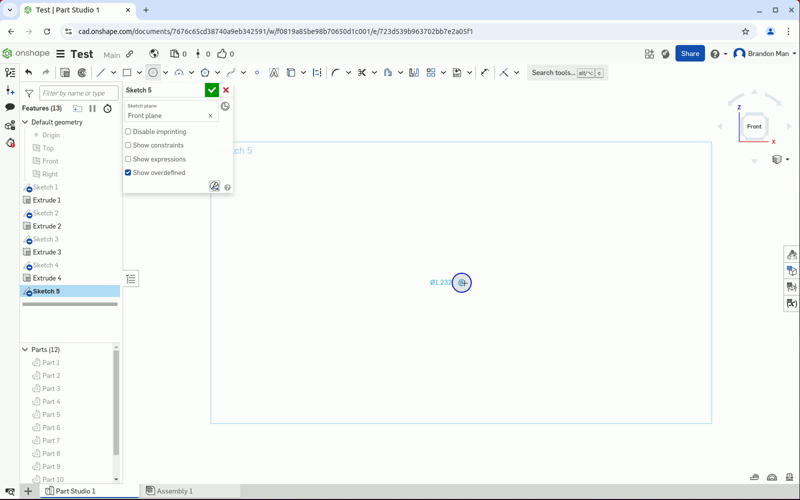
scroll(6)
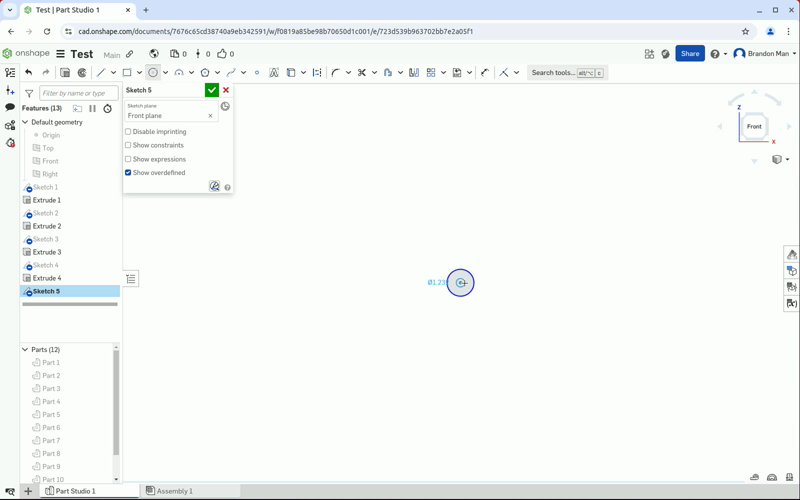
scroll(6)
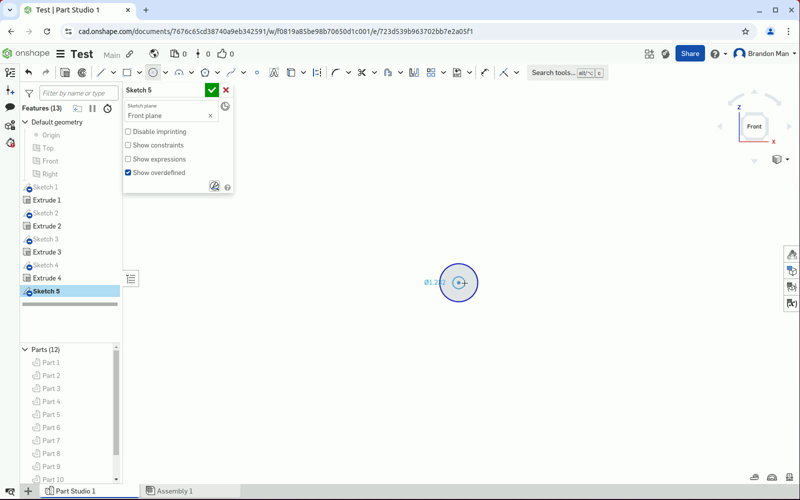
scroll(6)
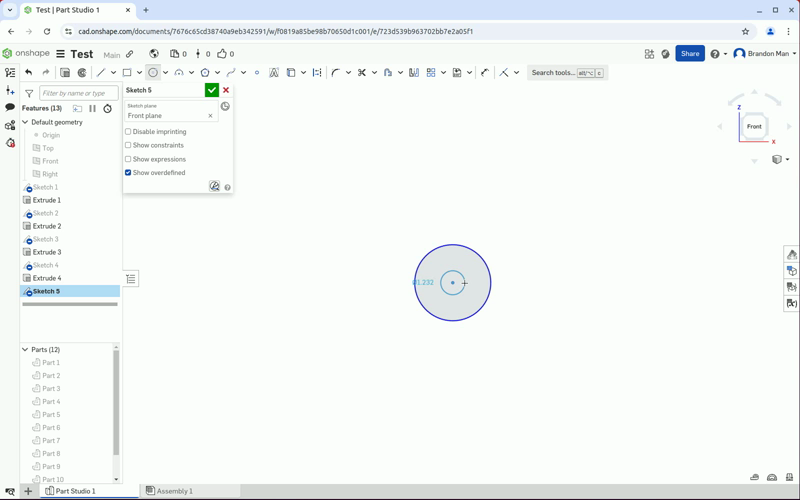
scroll(6)
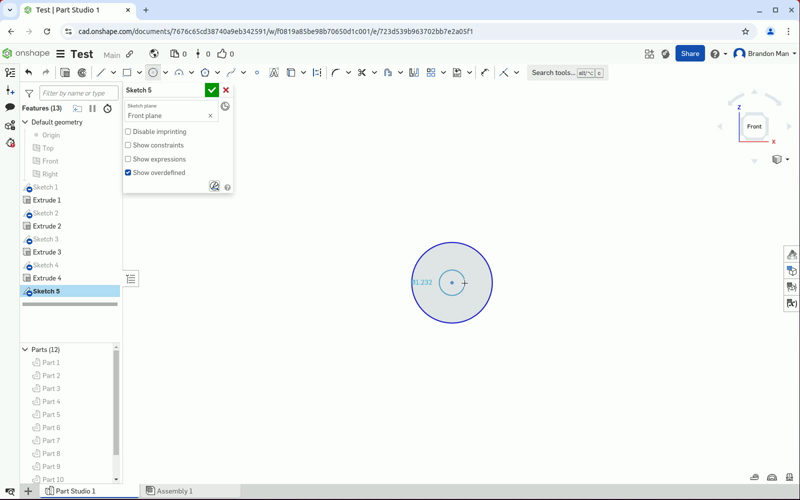
scroll(6)
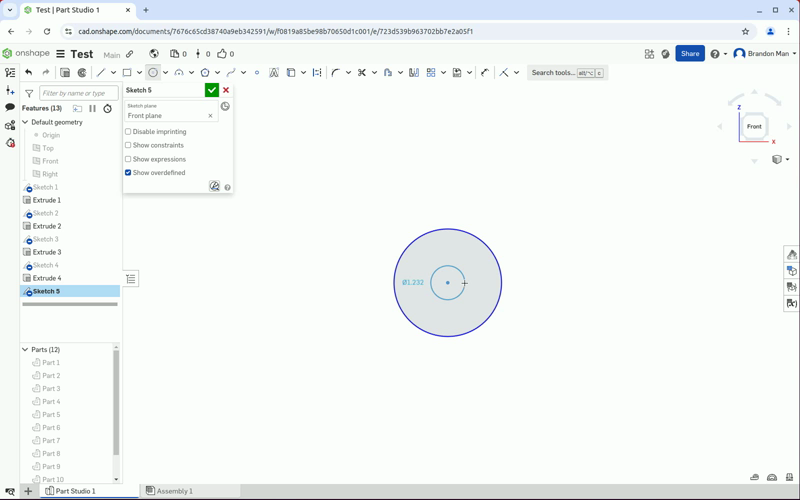
scroll(6)
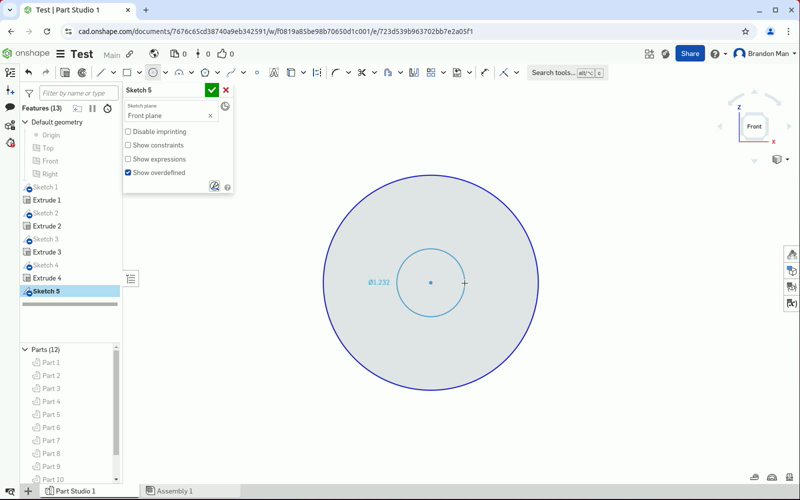
click(464, 282)
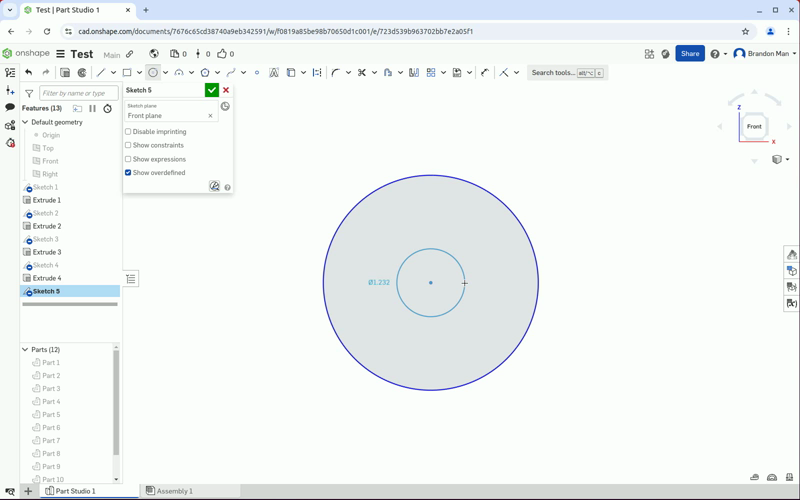
scroll(-6)
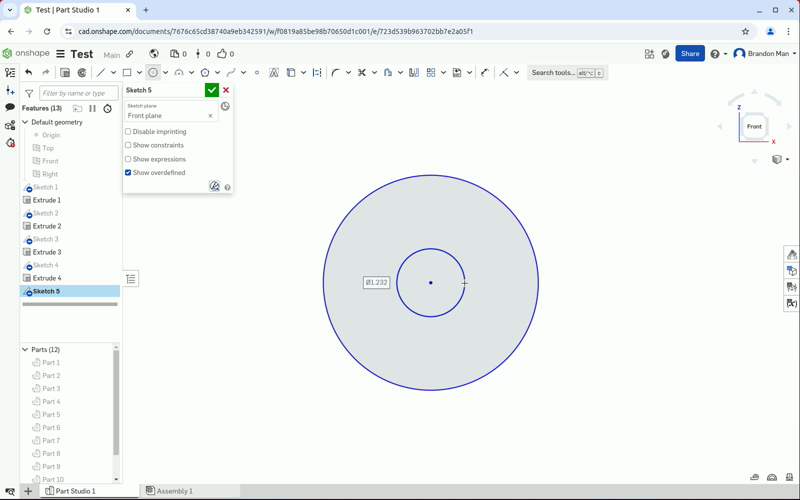
scroll(-6)
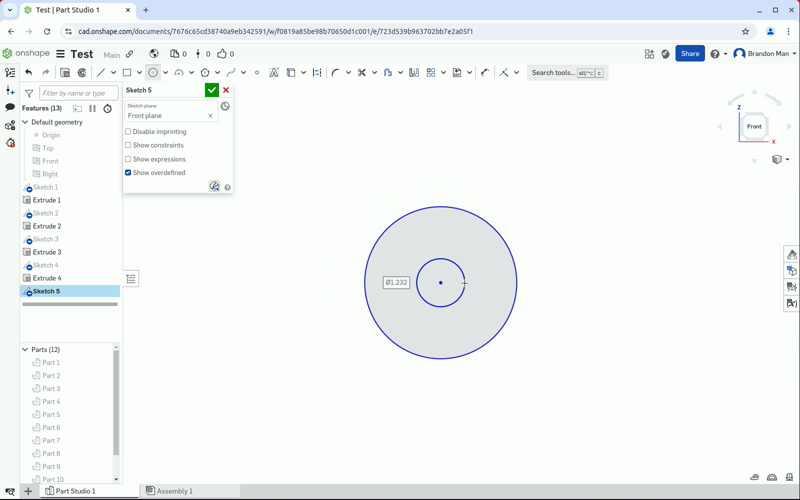
scroll(-6)
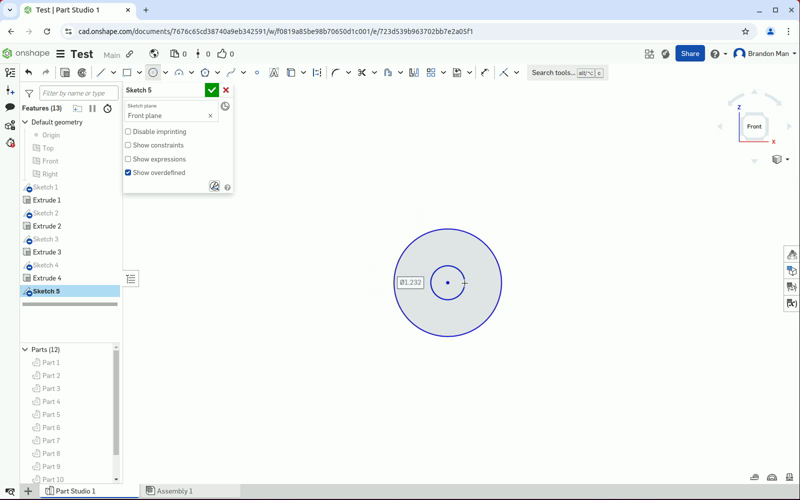
scroll(-6)
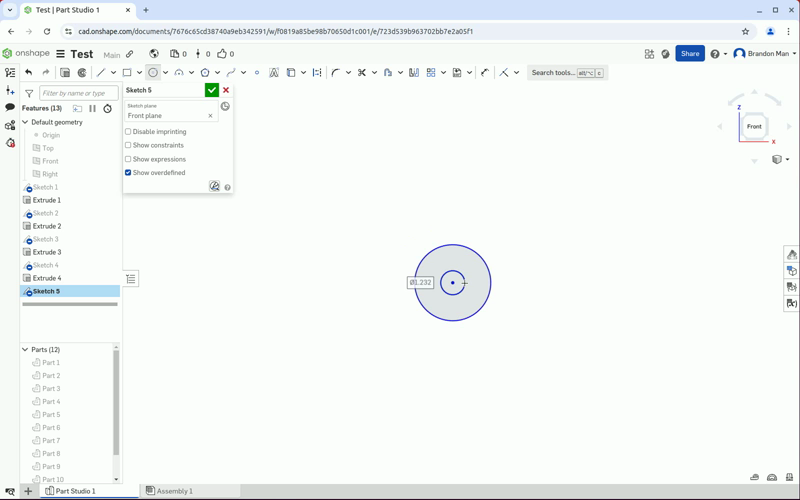
scroll(-6)
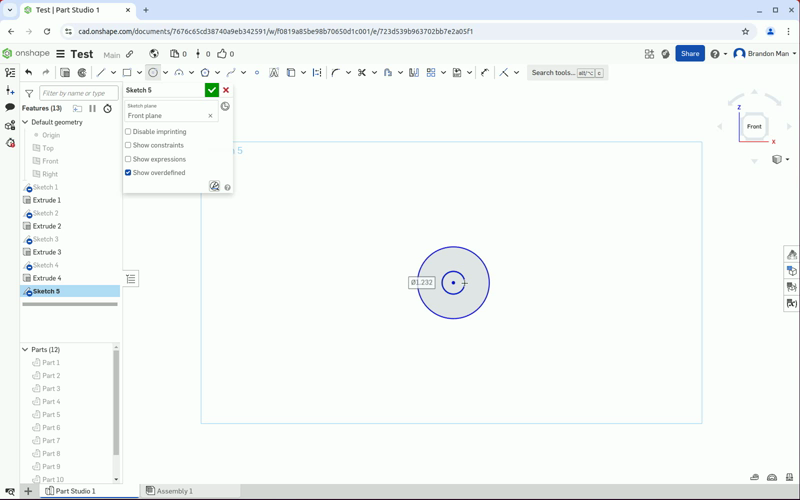
scroll(-6)
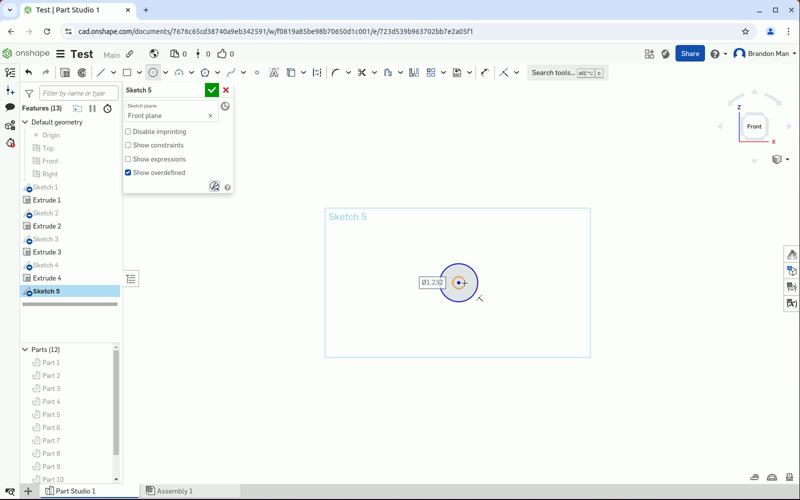
scroll(-6)
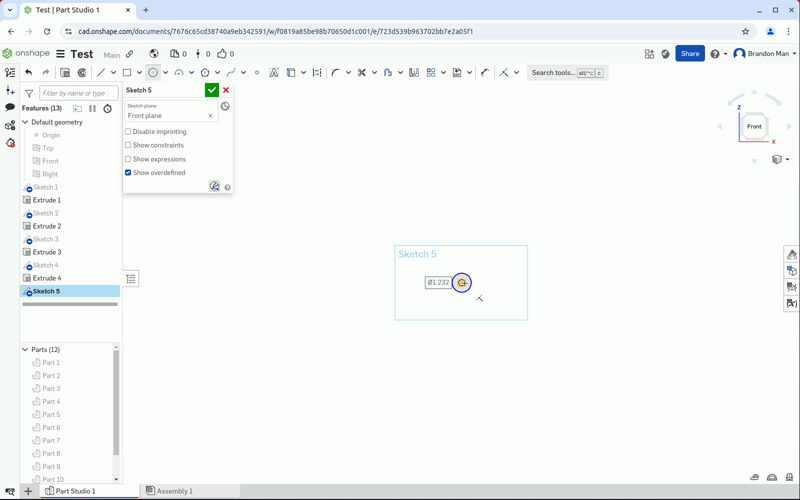
key(esc)
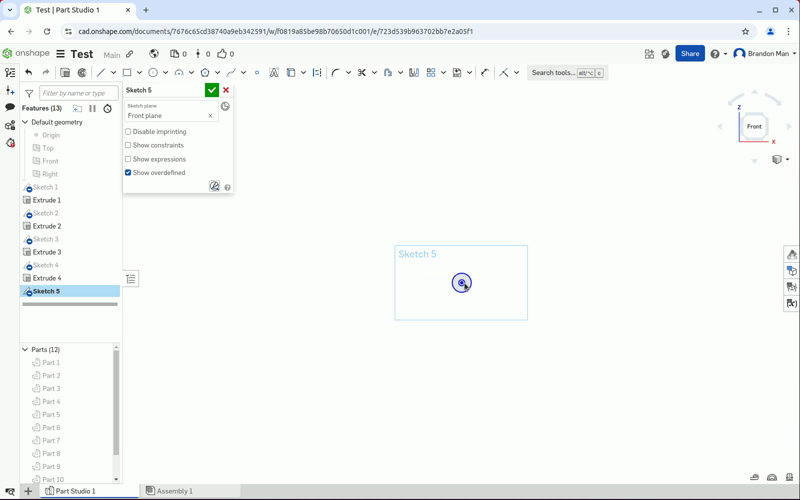
mouse_move(463, 291)
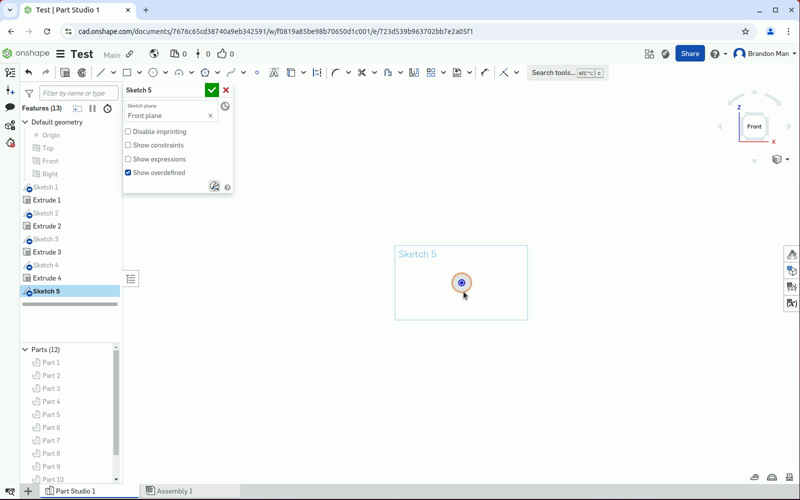
scroll(6)
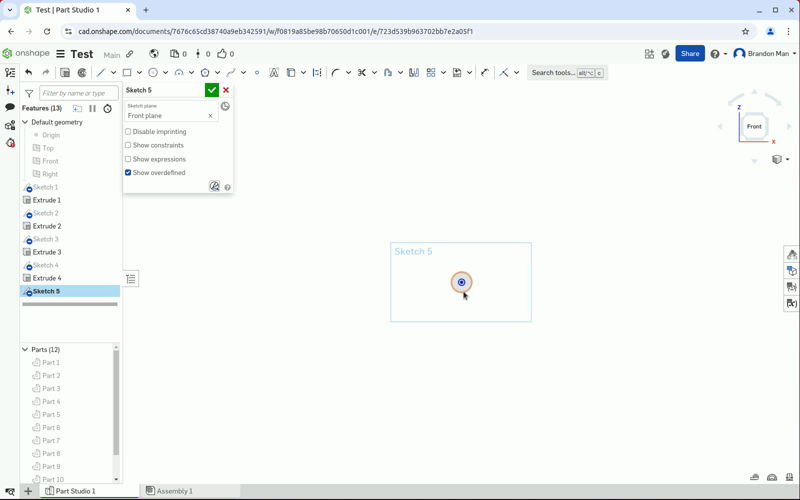
scroll(6)
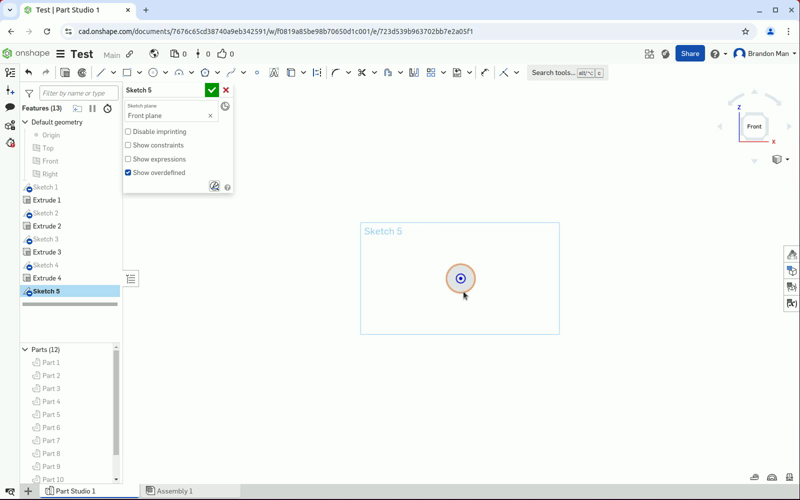
scroll(6)
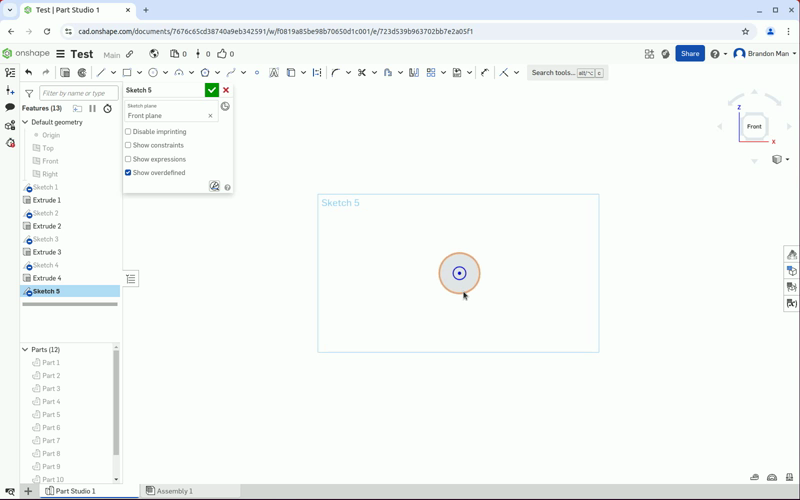
scroll(6)
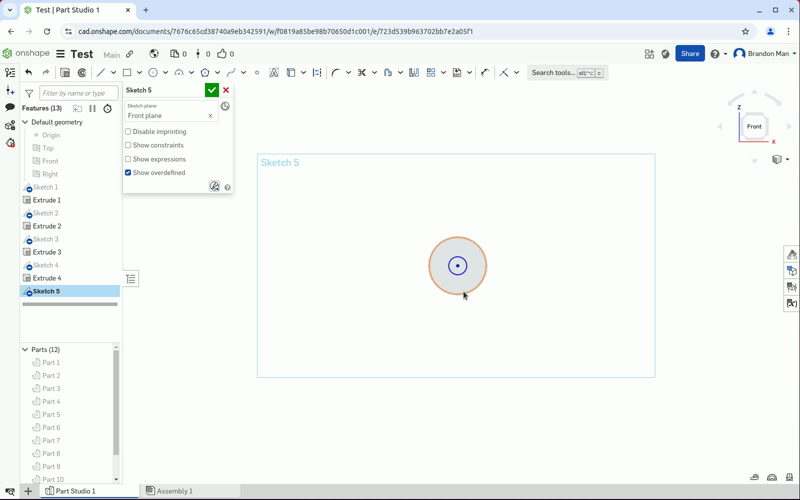
scroll(6)
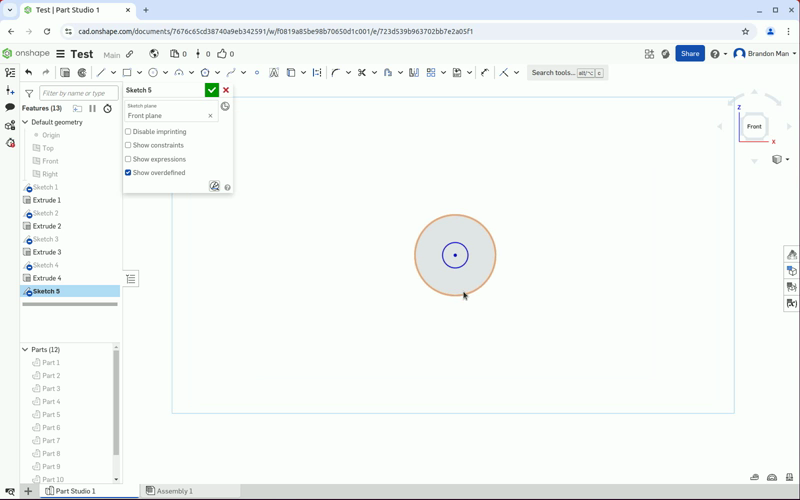
scroll(6)
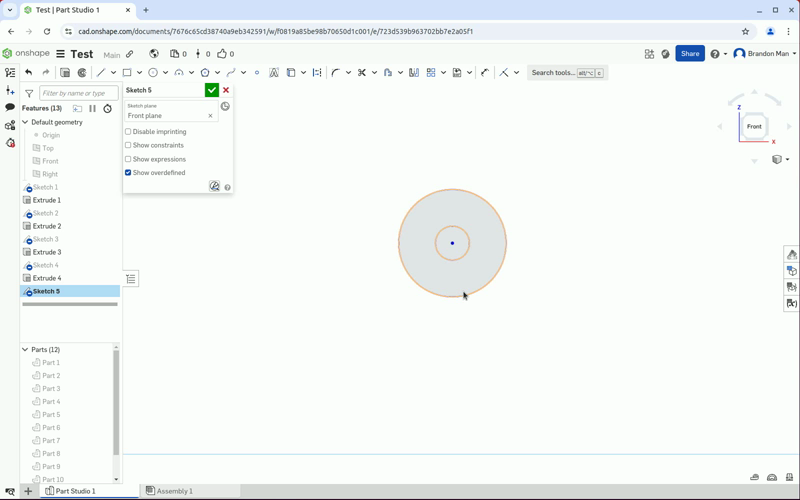
scroll(6)
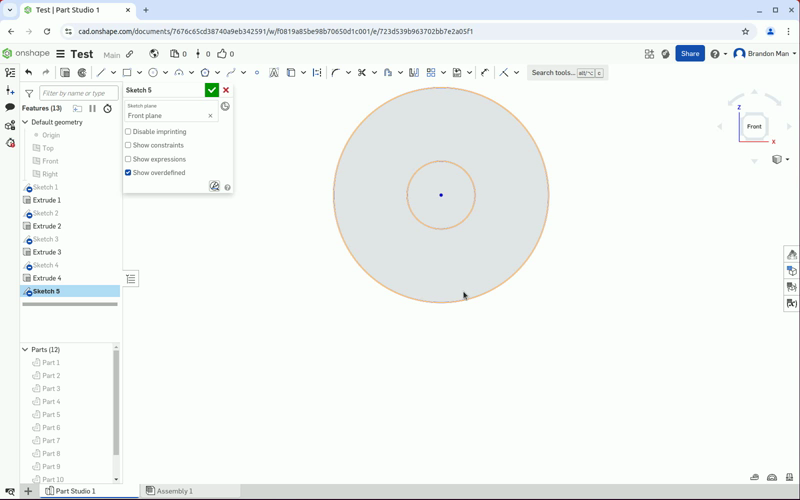
click(463, 291)
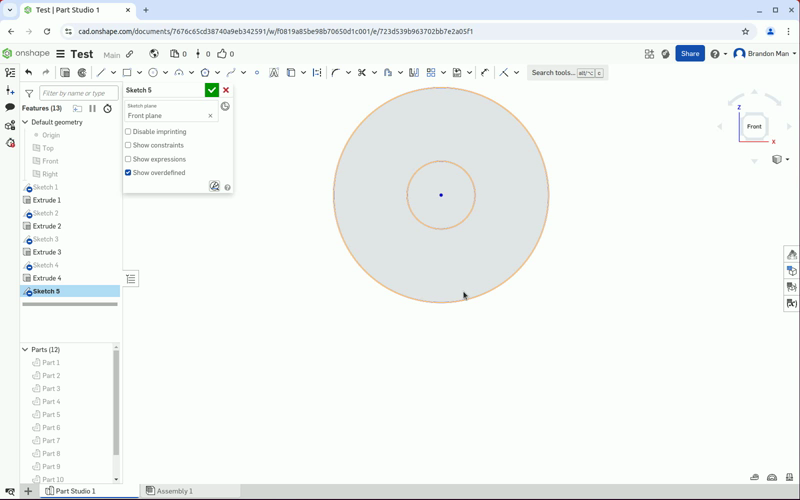
scroll(-6)
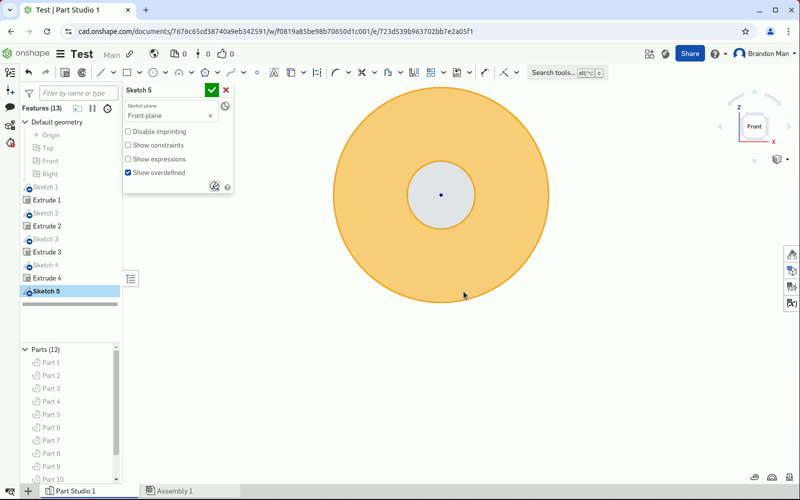
scroll(-6)
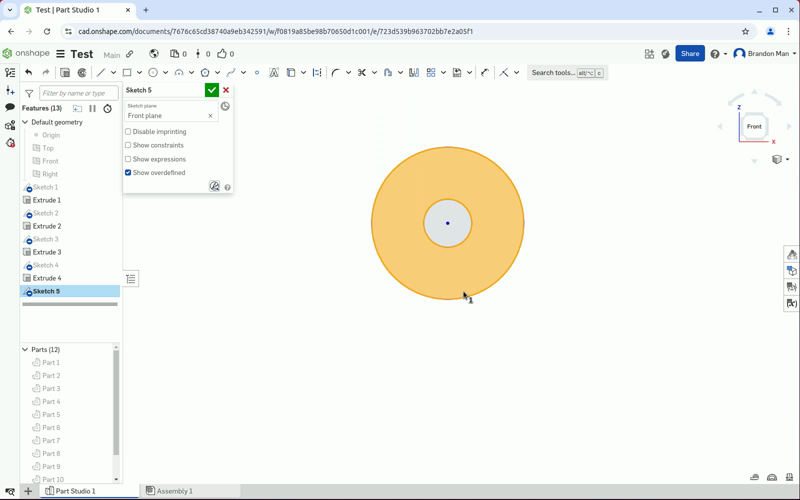
scroll(-6)
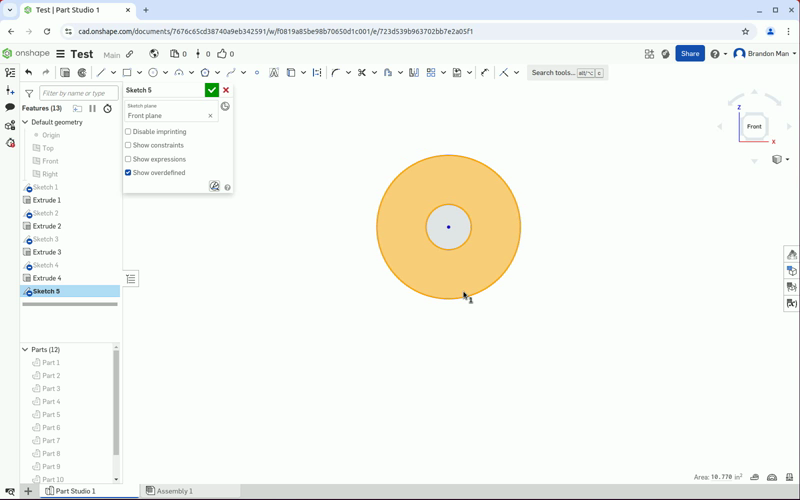
scroll(-6)
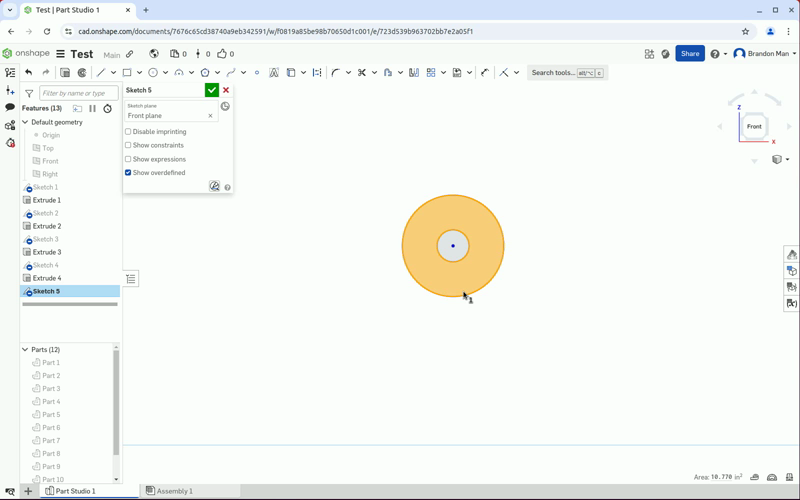
scroll(-6)
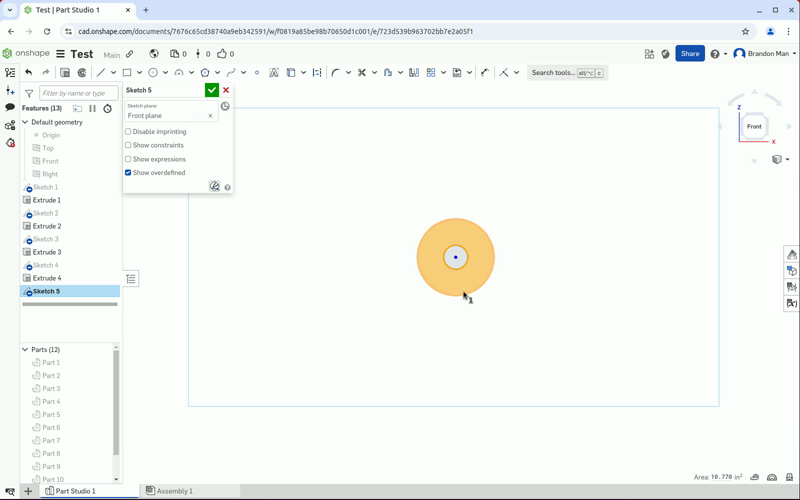
scroll(-6)
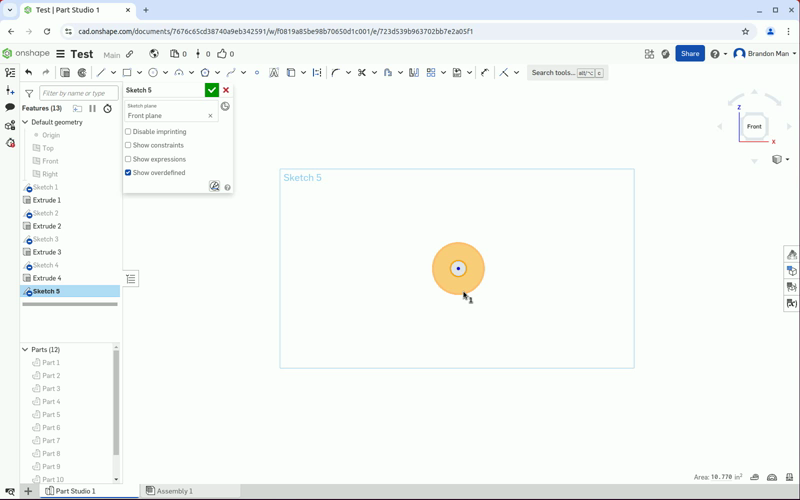
scroll(-6)
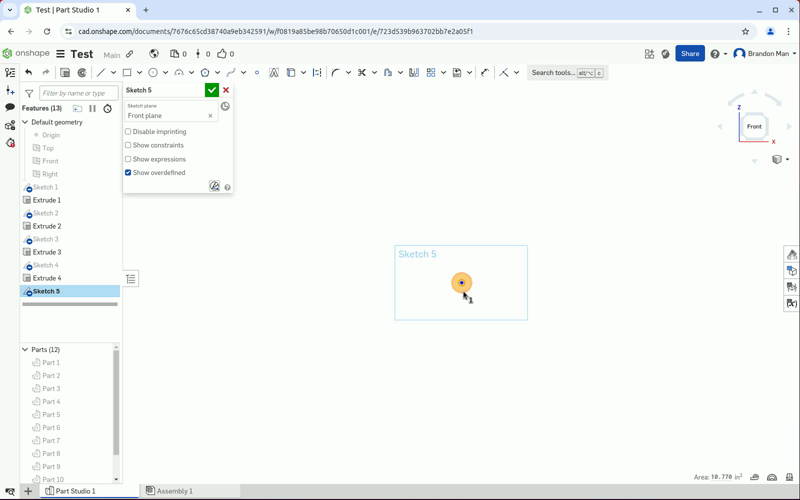
mouse_move(69, 352)
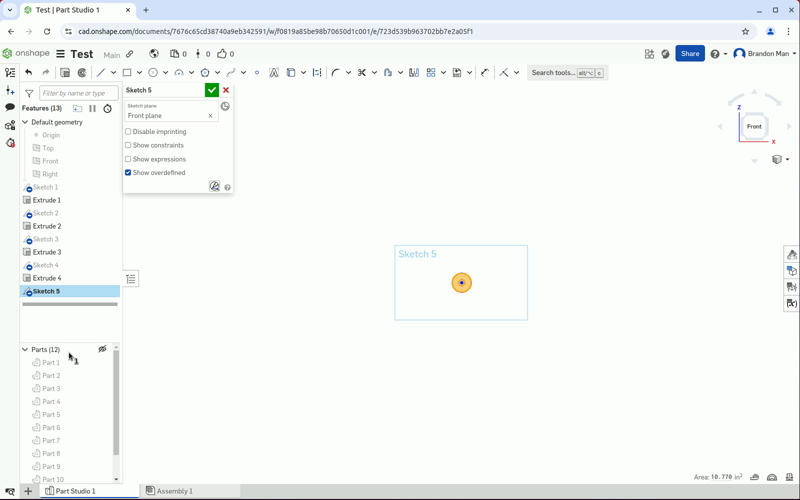
key(shift+y)
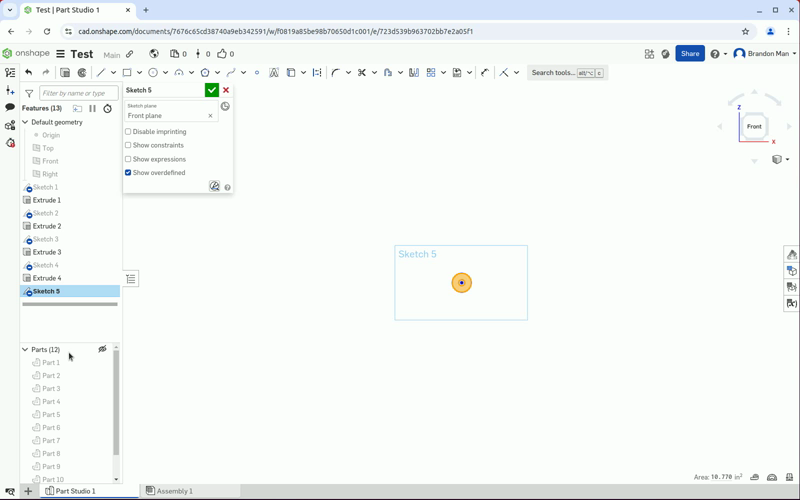
key(shift+e)
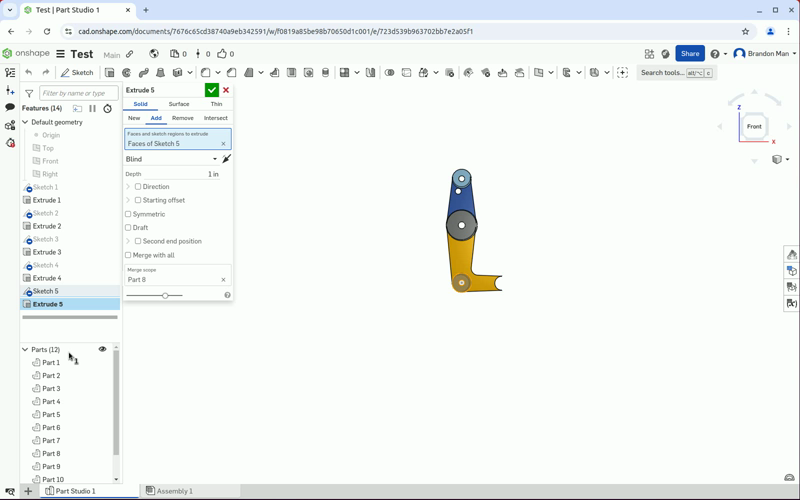
mouse_move(143, 106)
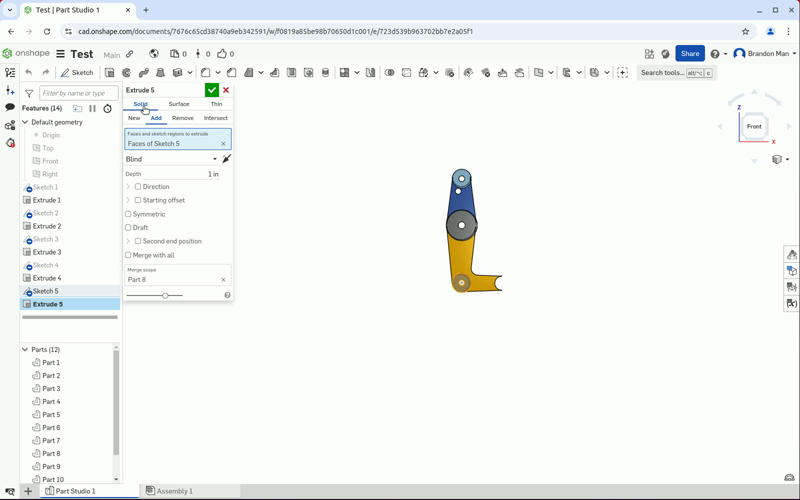
click(143, 106)
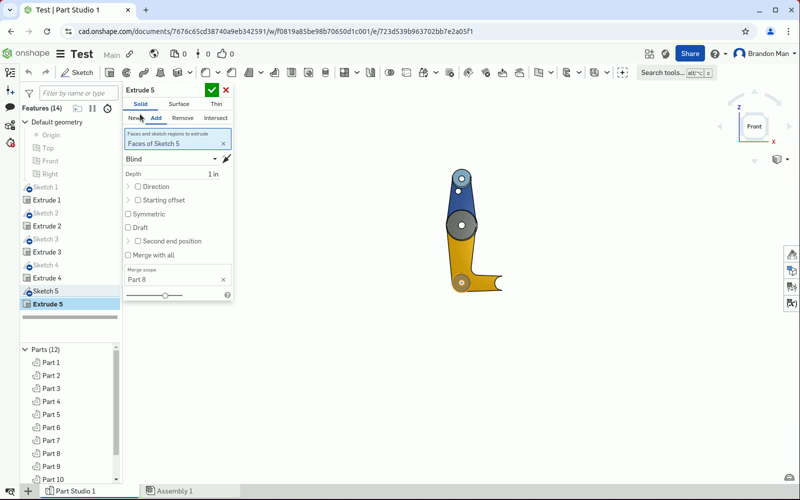
mouse_move(137, 120)
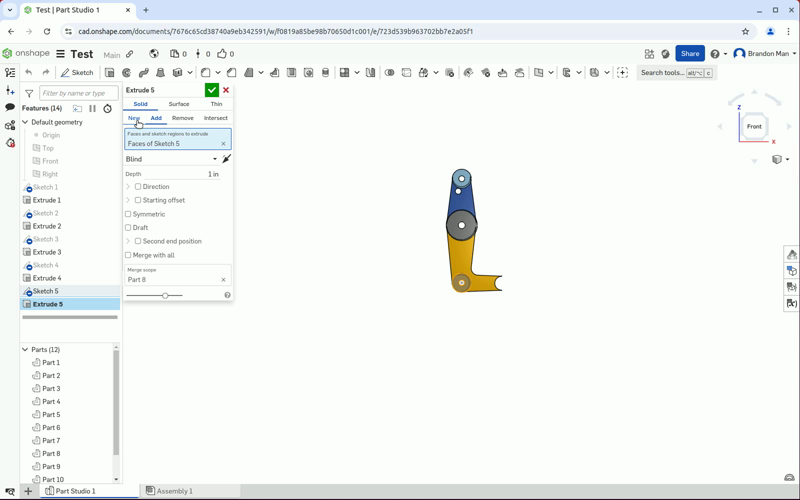
click(137, 120)
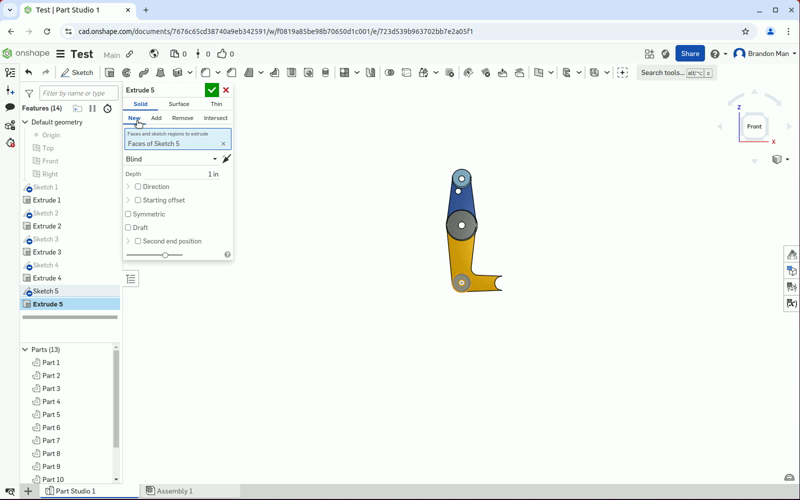
key(tab, 4)
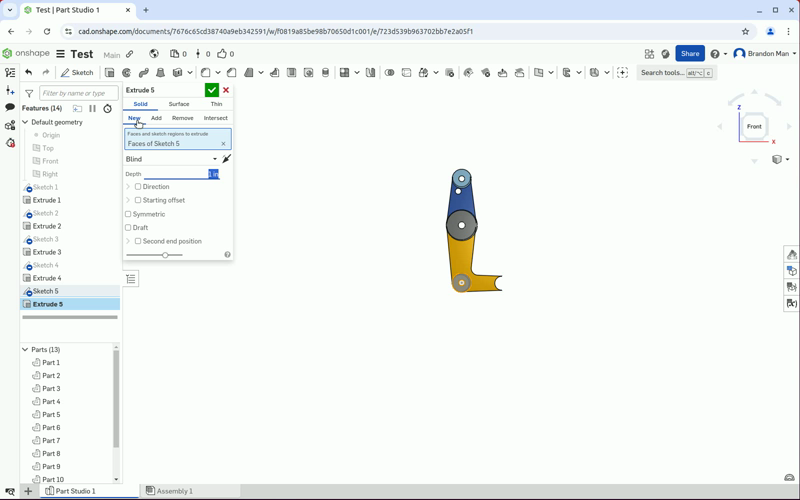
text(0.481)
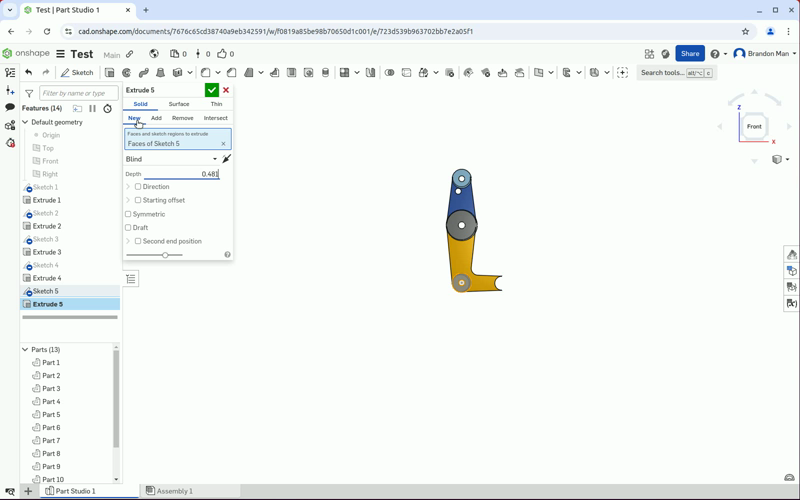
key(enter)
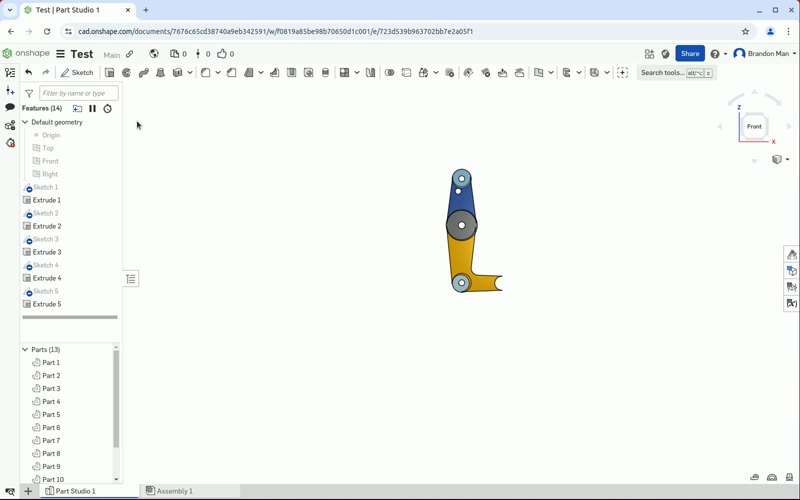
key(shift+h)
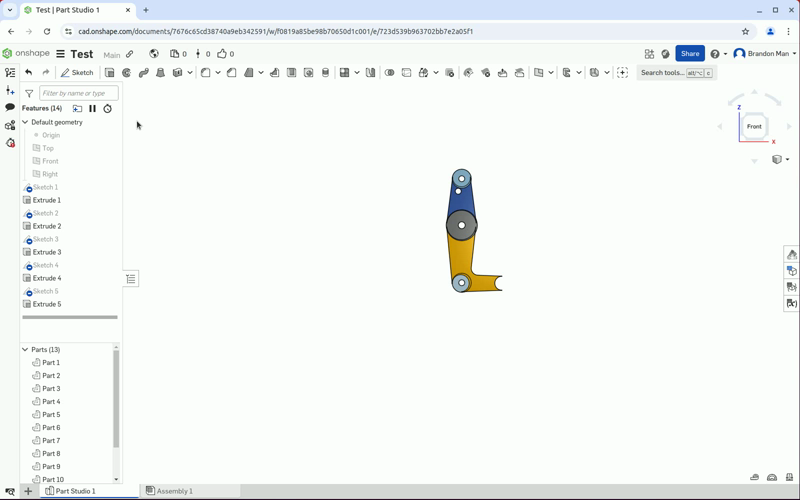
key(shift+h)
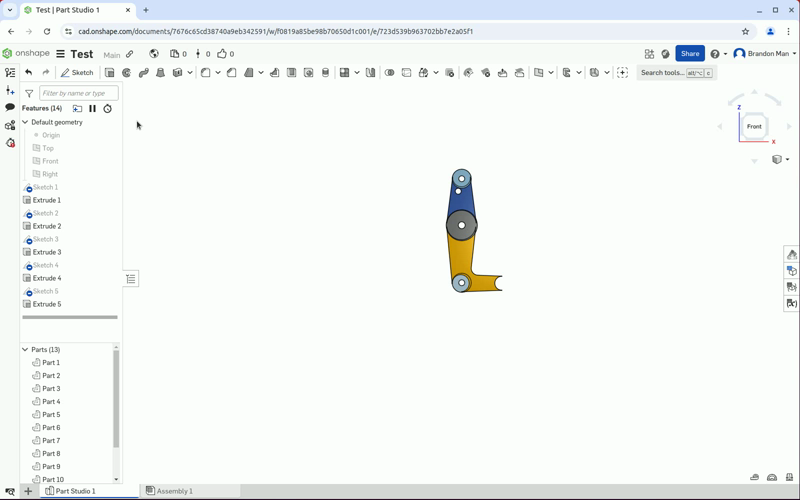
mouse_move(73, 189)
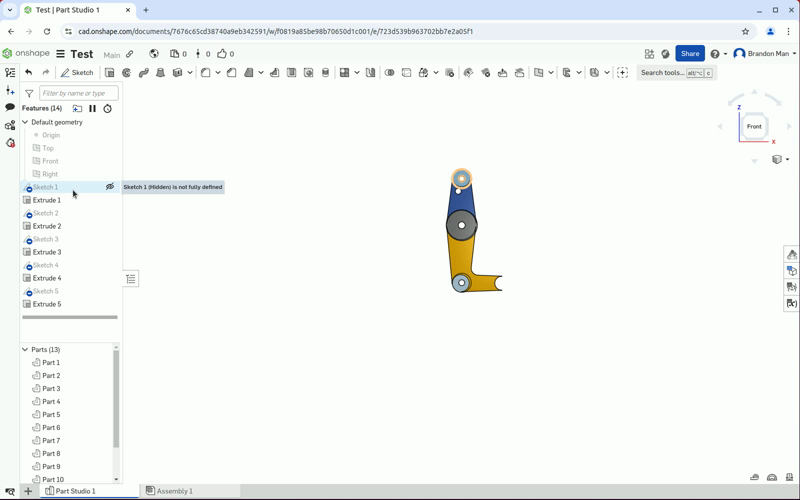
click(73, 189)
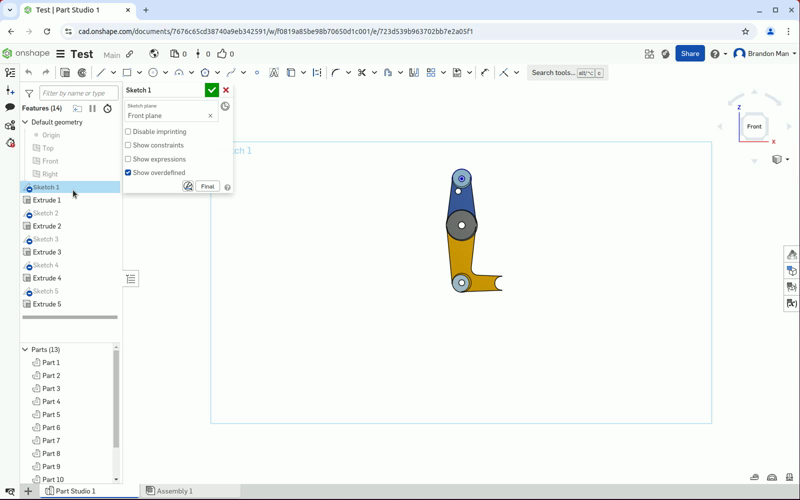
mouse_move(229, 92)
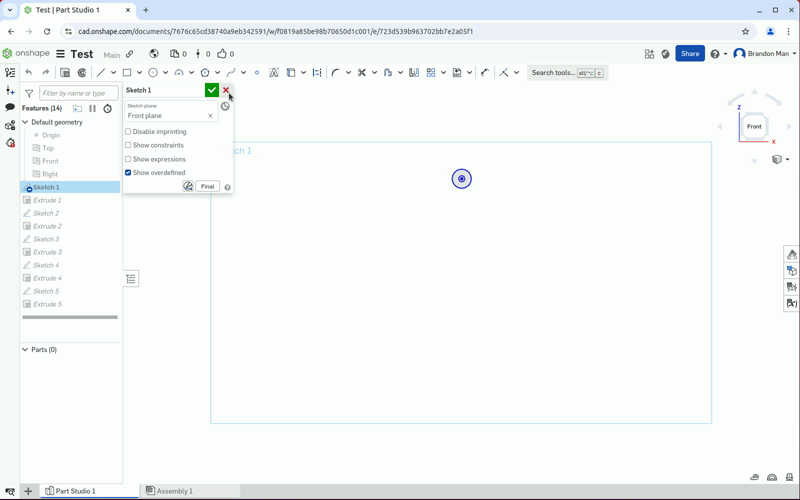
click(229, 92)
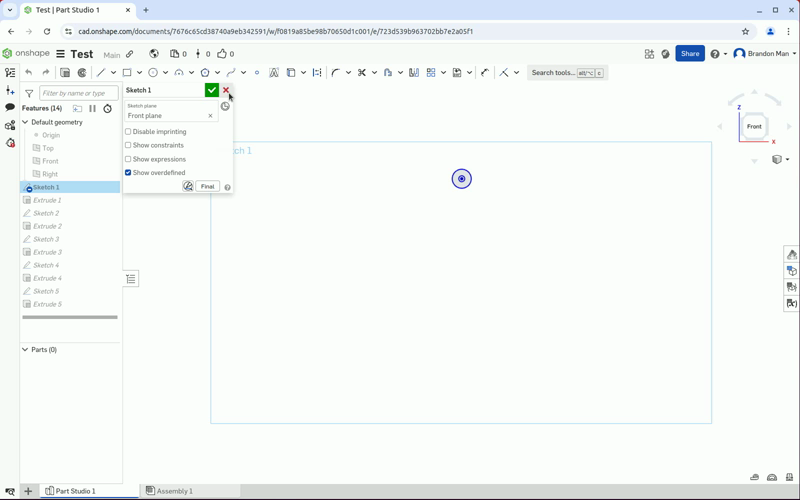
key(shift+s)
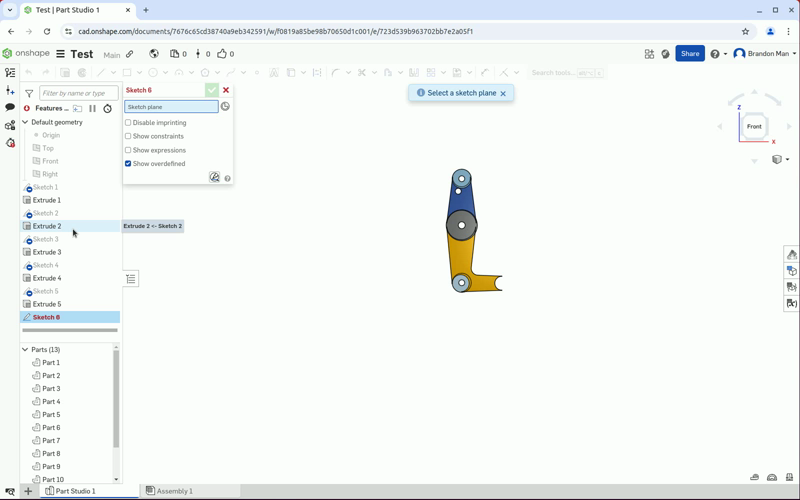
scroll(3)
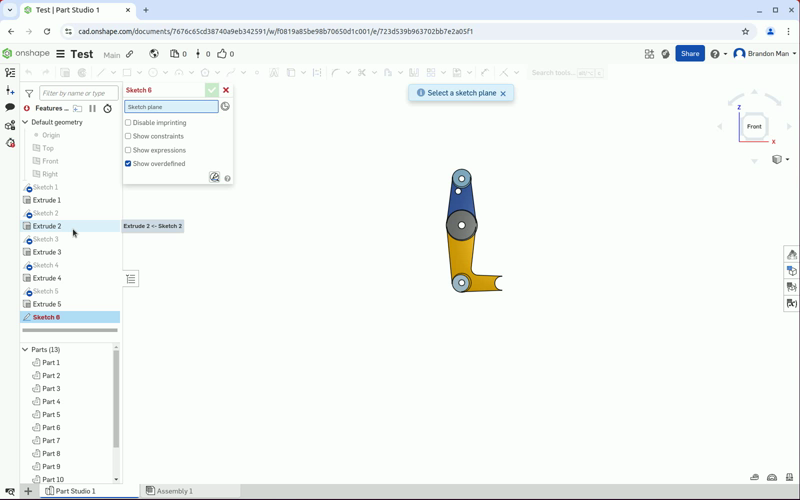
mouse_move(73, 163)
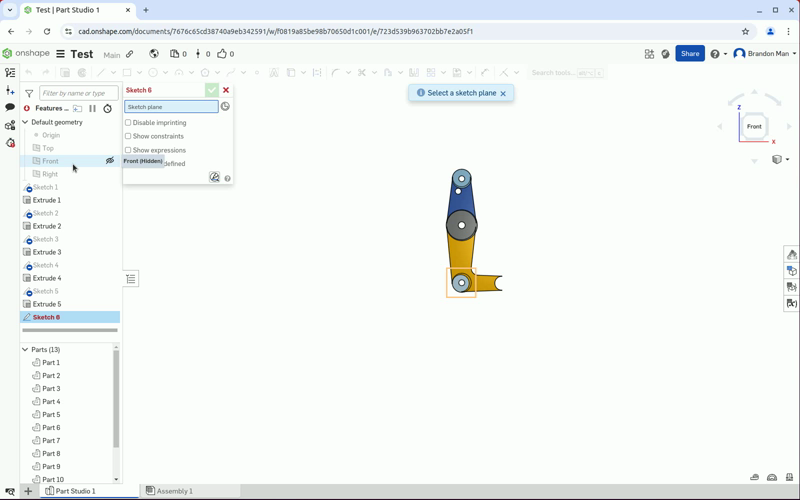
click(73, 163)
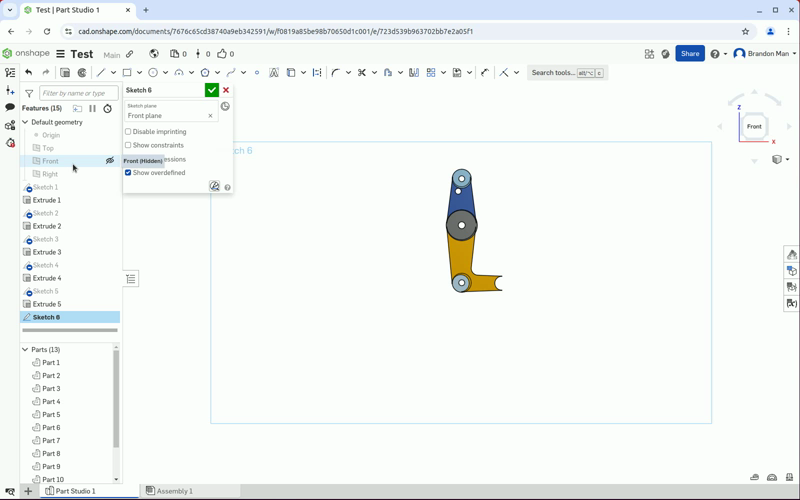
mouse_move(69, 352)
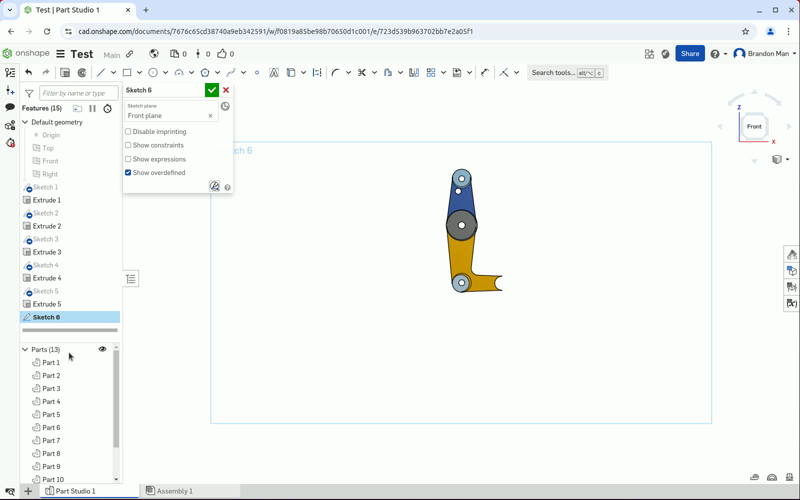
key(y)
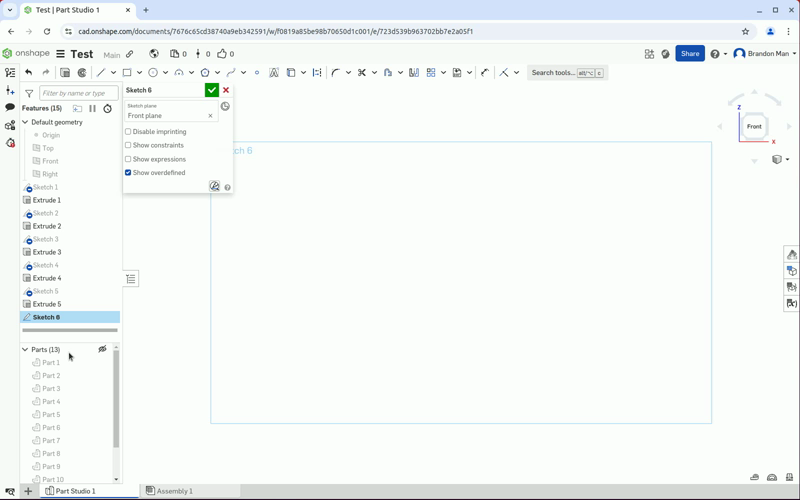
key(c)
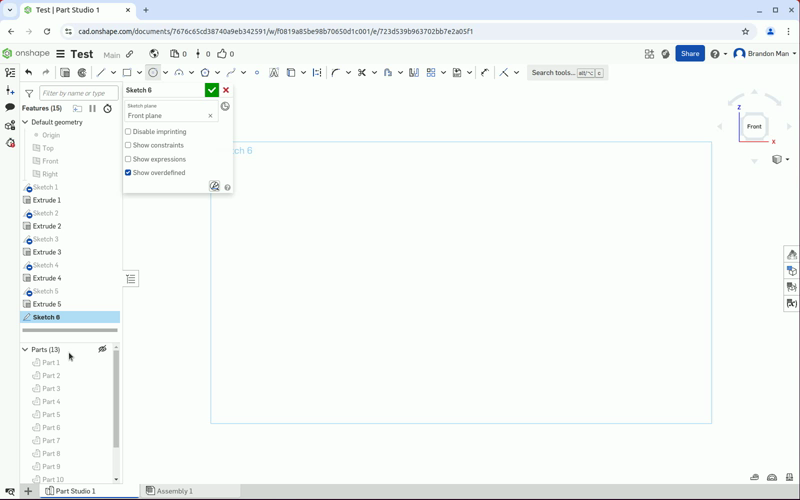
key_down(shift)
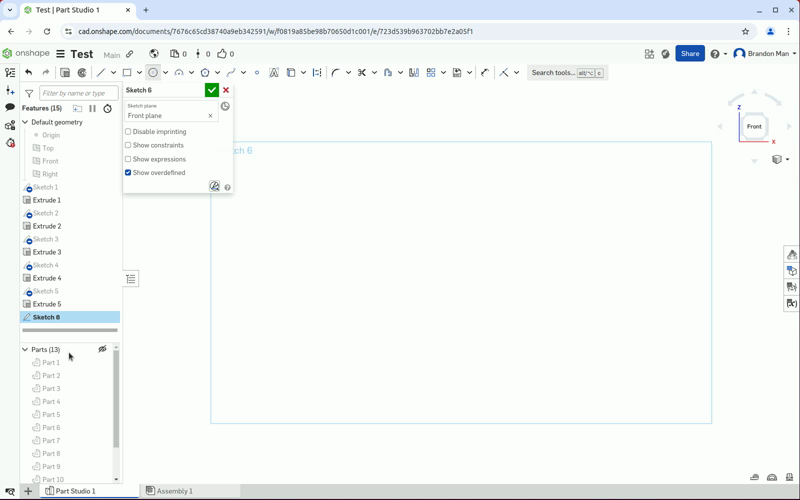
mouse_move(501, 282)
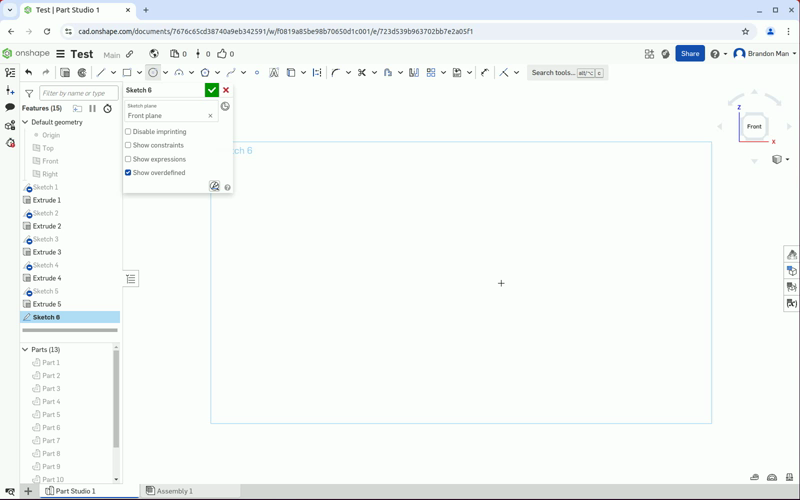
click(501, 282)
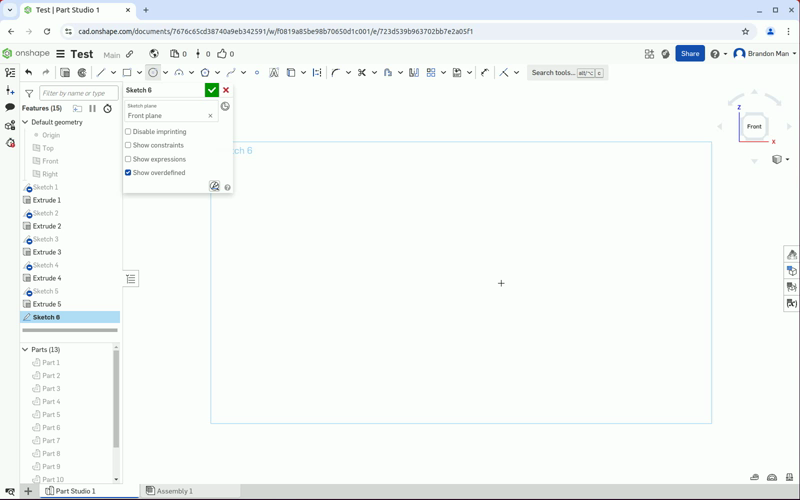
key_up(shift)
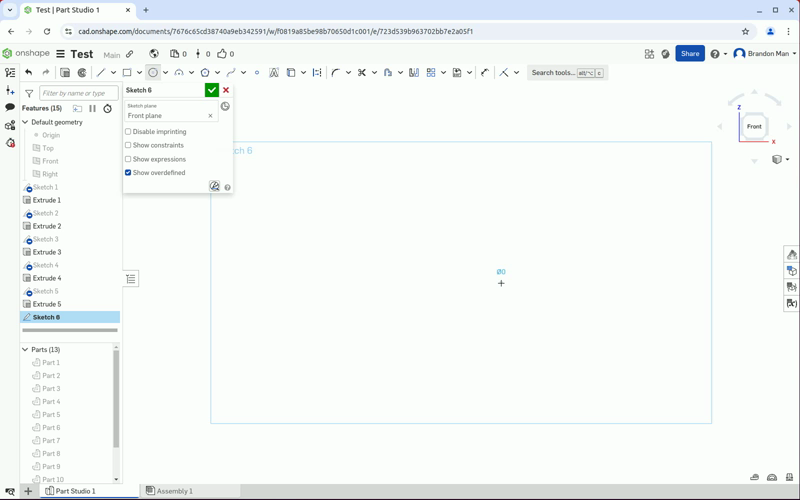
mouse_move(508, 282)
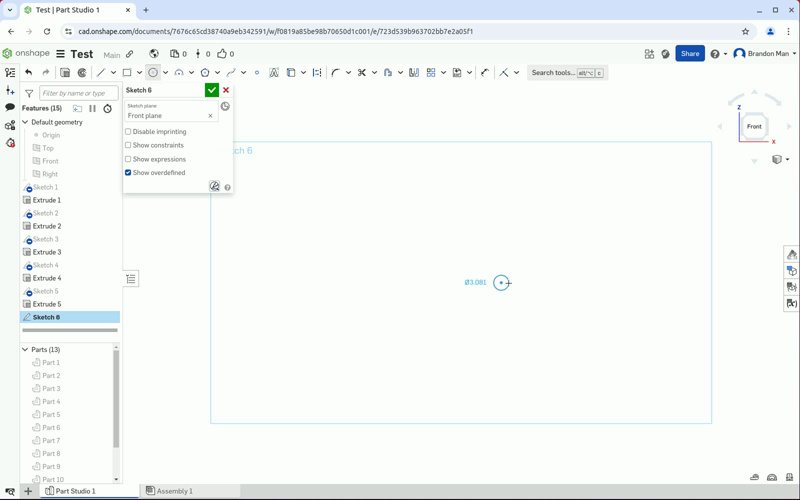
click(508, 282)
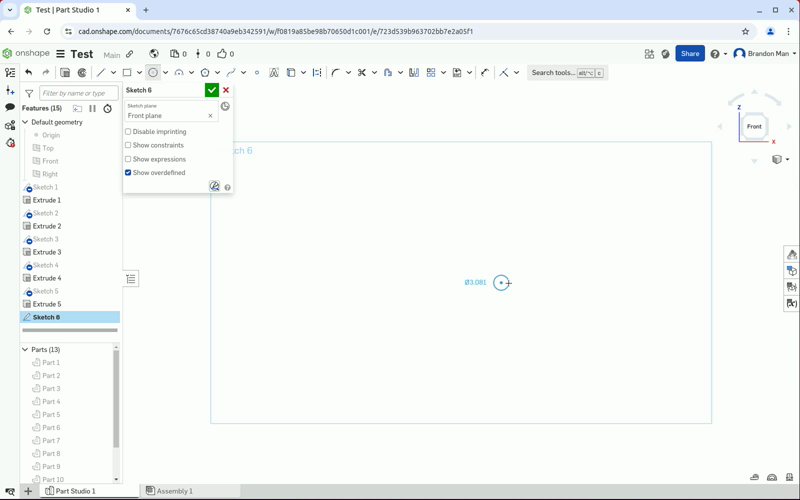
key(esc)
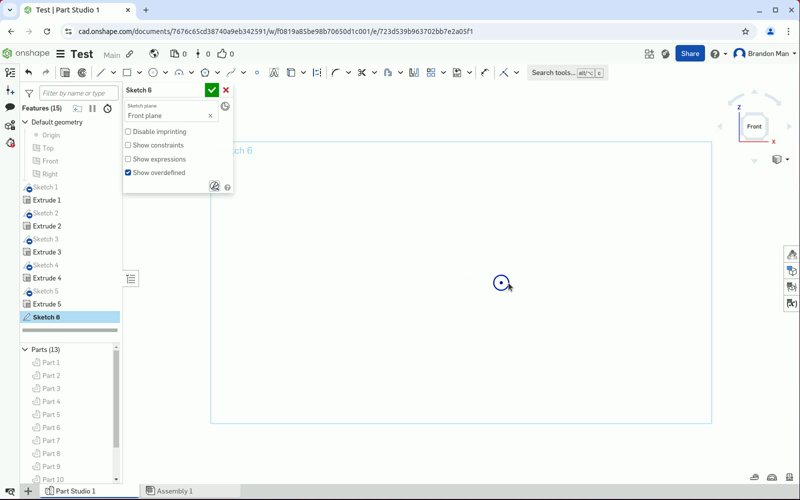
key(c)
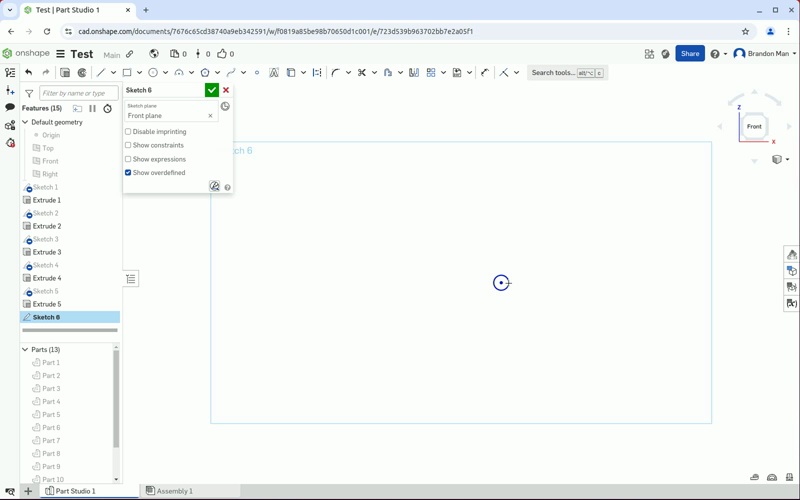
key_down(shift)
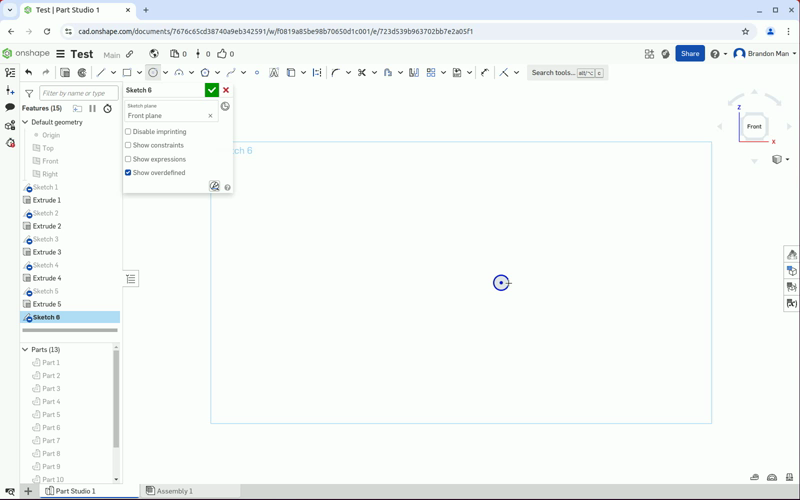
mouse_move(501, 282)
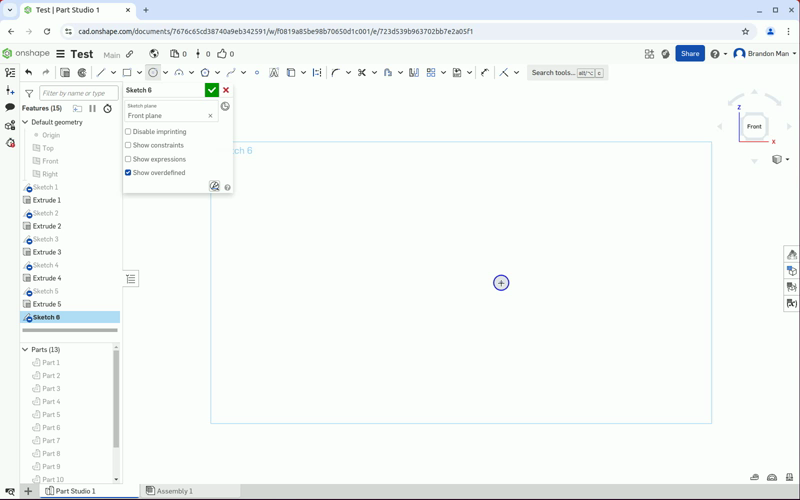
click(501, 282)
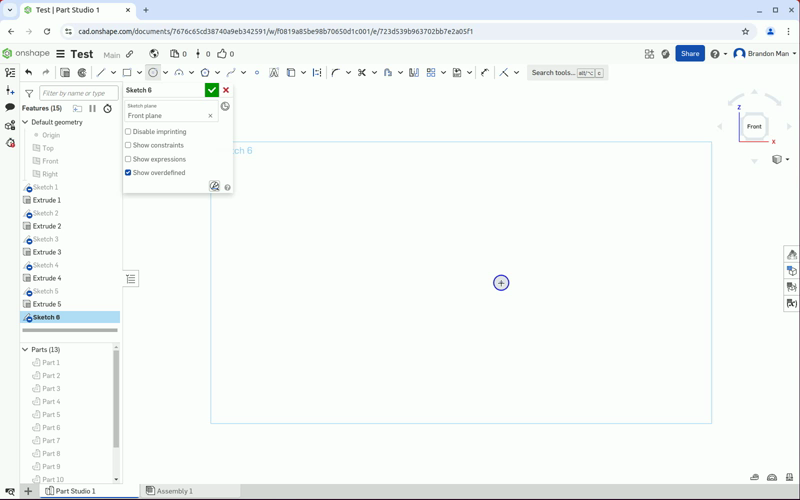
key_up(shift)
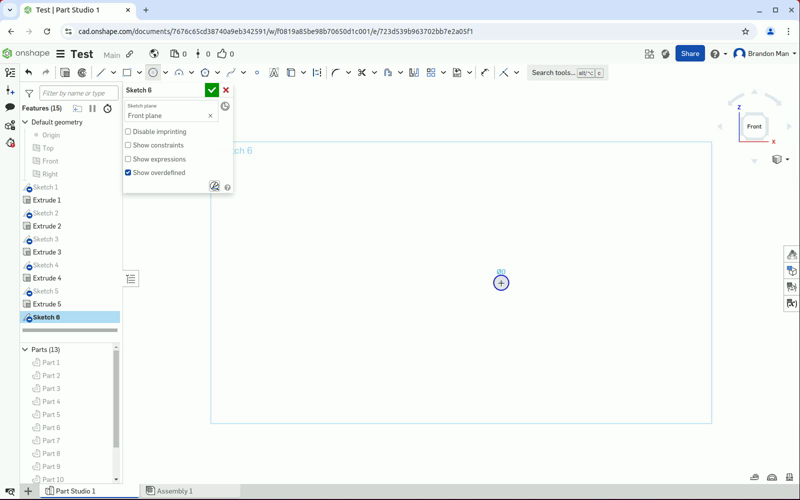
mouse_move(504, 282)
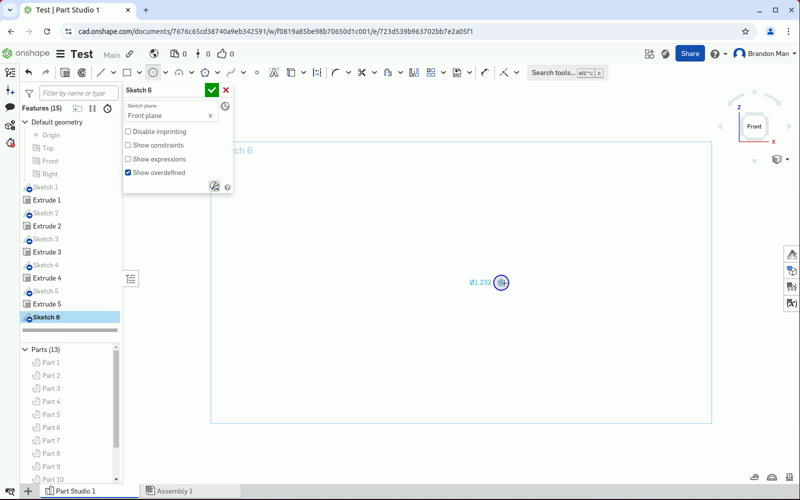
scroll(6)
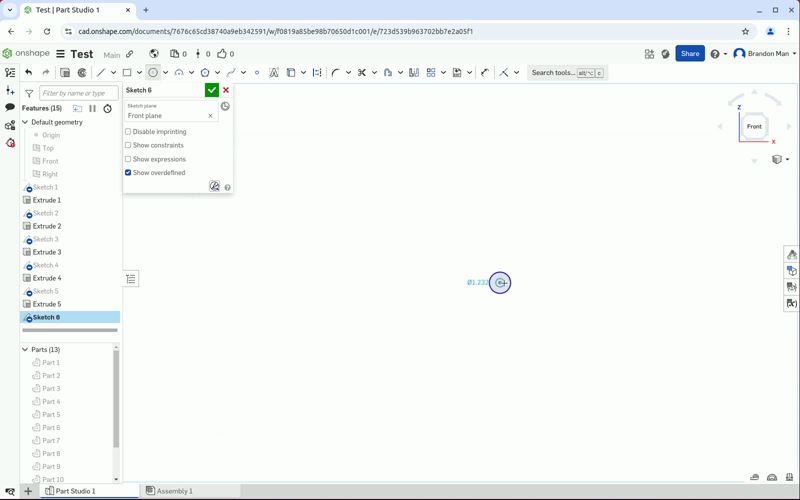
scroll(6)
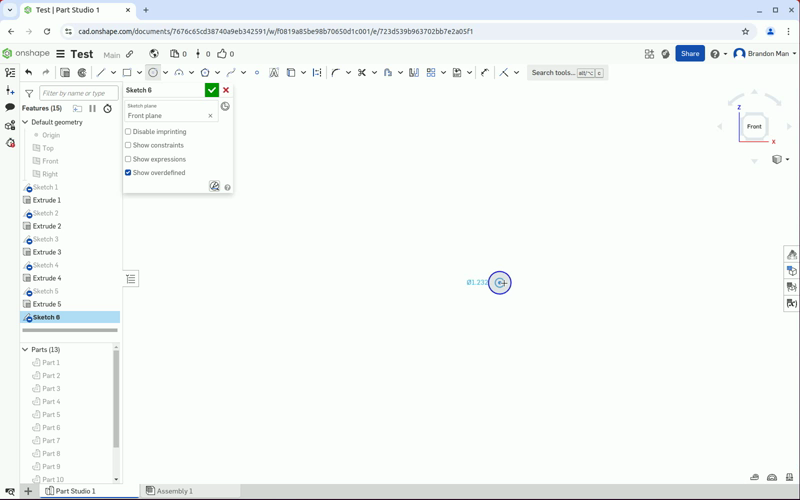
scroll(6)
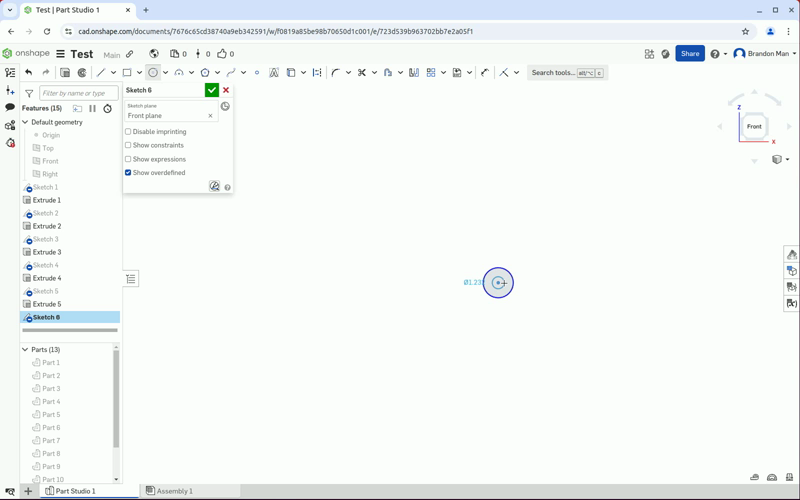
scroll(6)
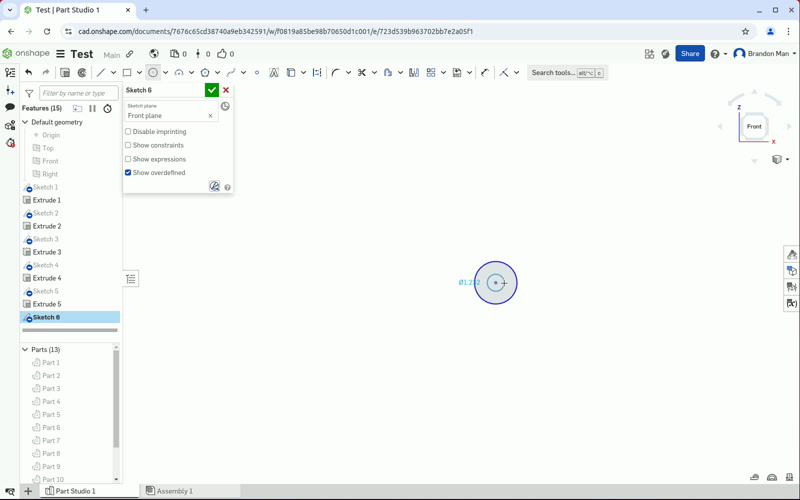
scroll(6)
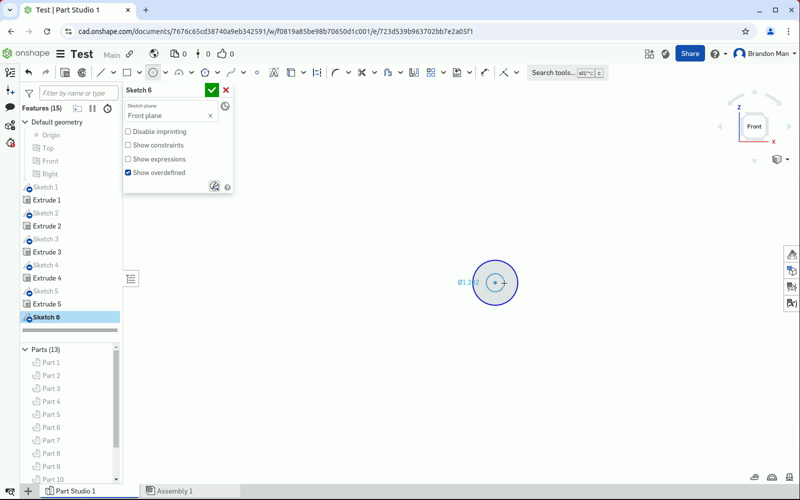
scroll(6)
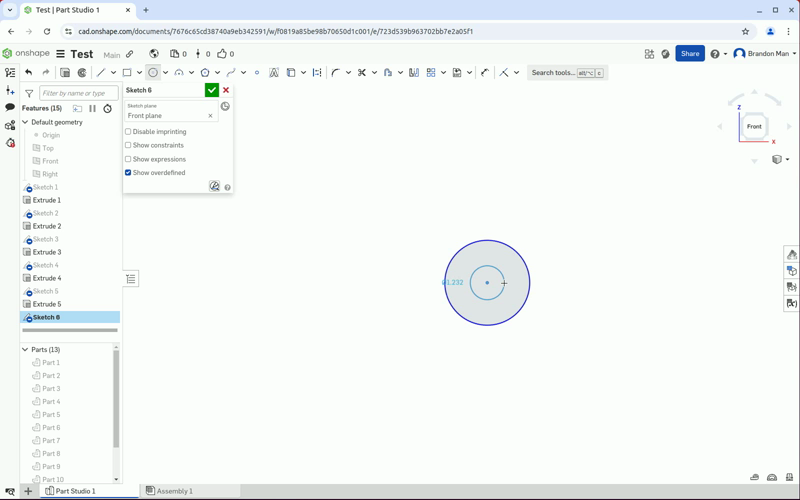
scroll(6)
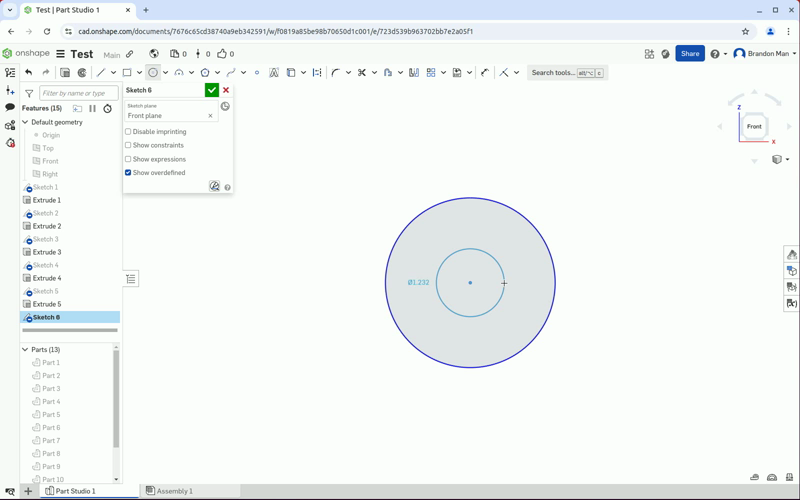
click(504, 282)
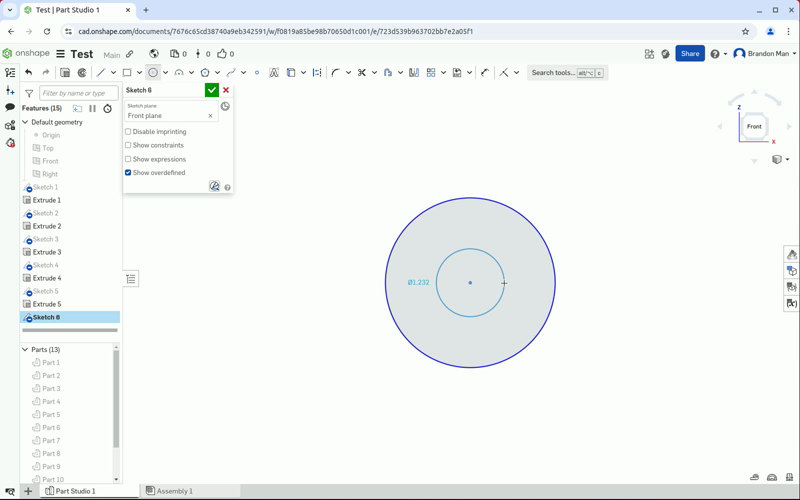
scroll(-6)
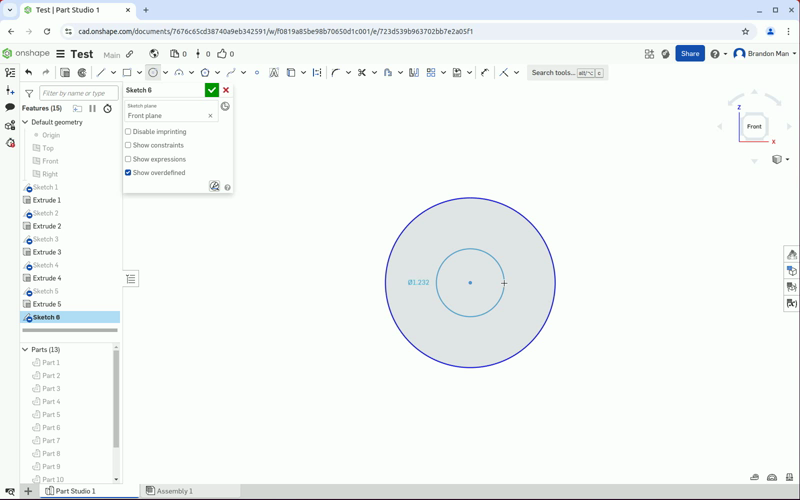
scroll(-6)
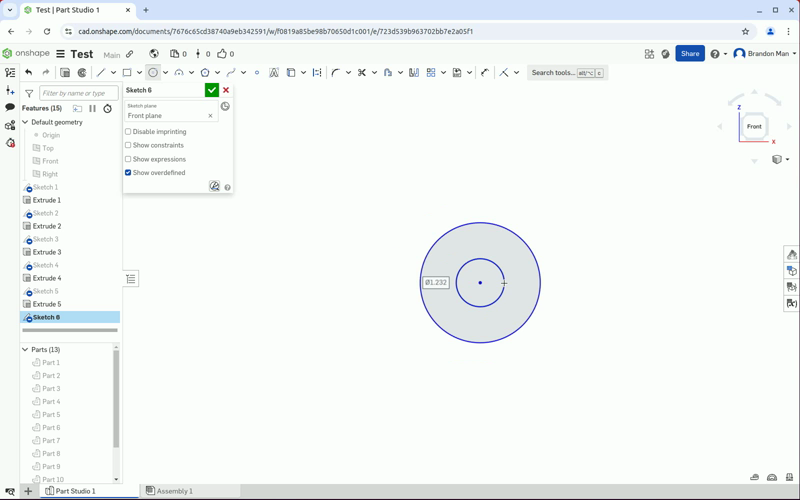
scroll(-6)
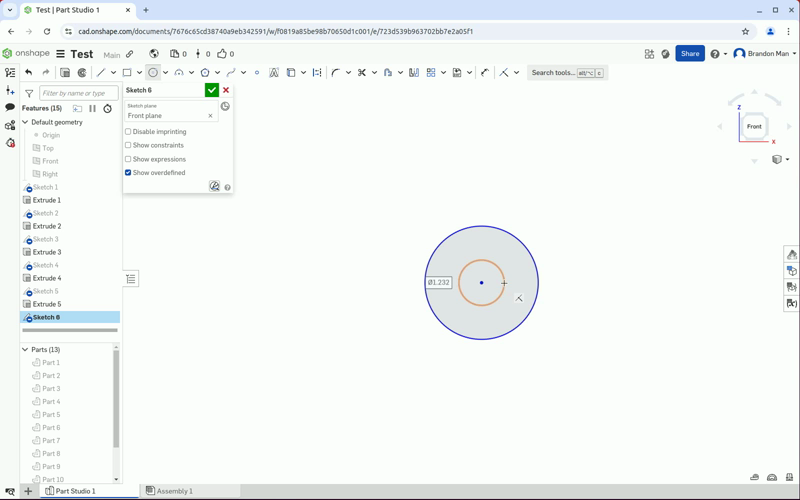
scroll(-6)
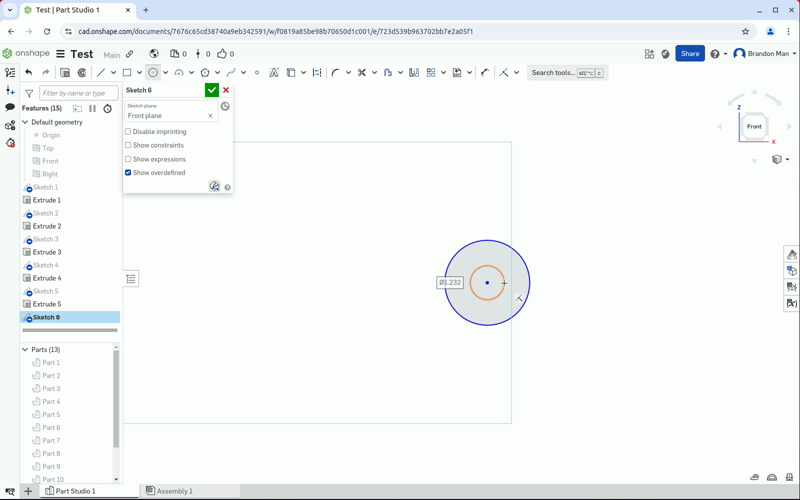
scroll(-6)
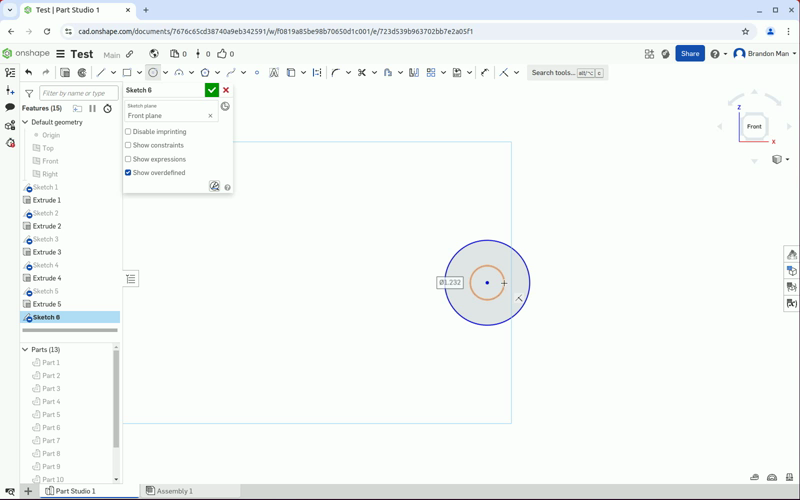
scroll(-6)
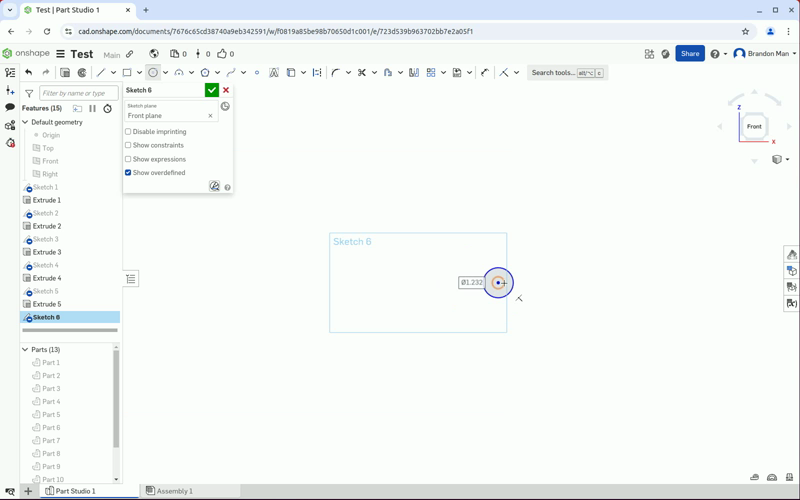
scroll(-6)
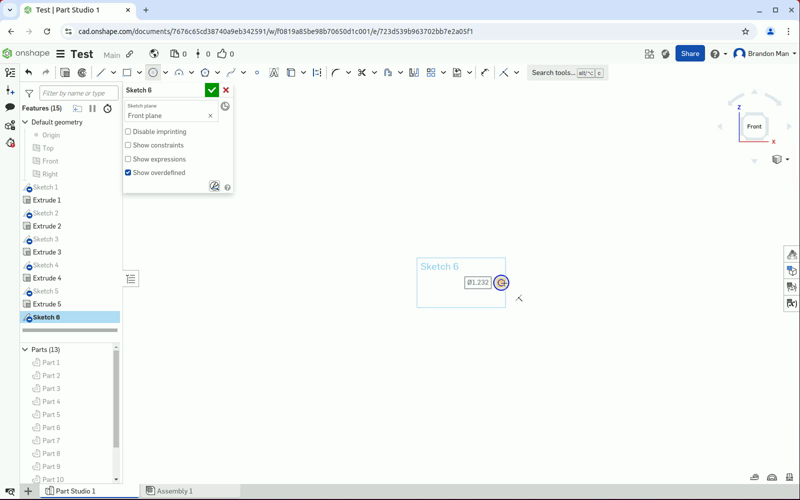
key(esc)
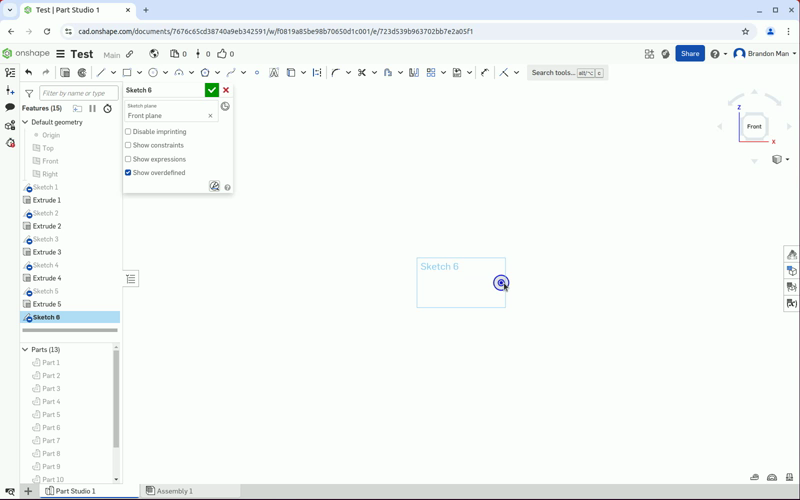
mouse_move(500, 290)
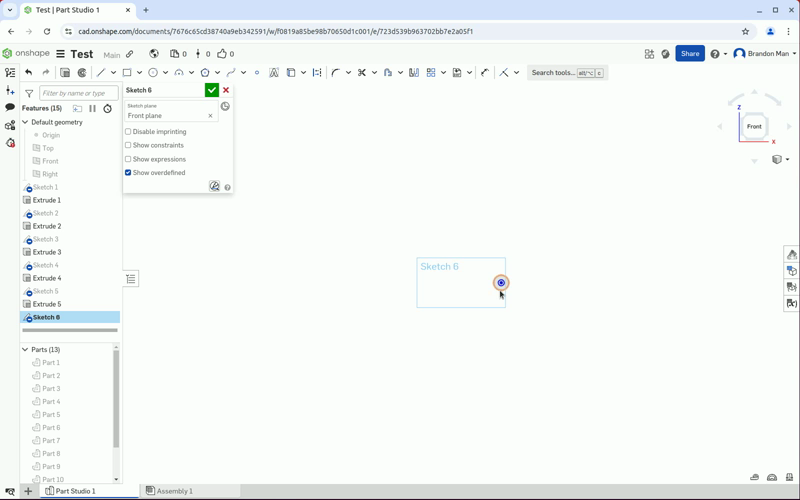
scroll(6)
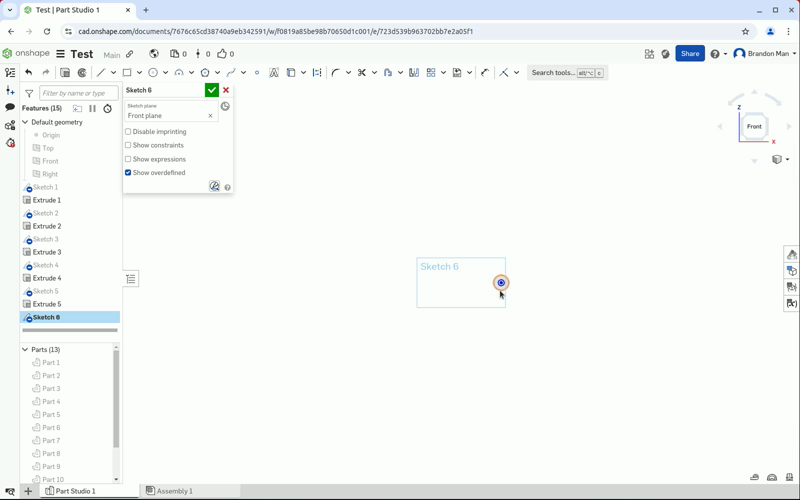
scroll(6)
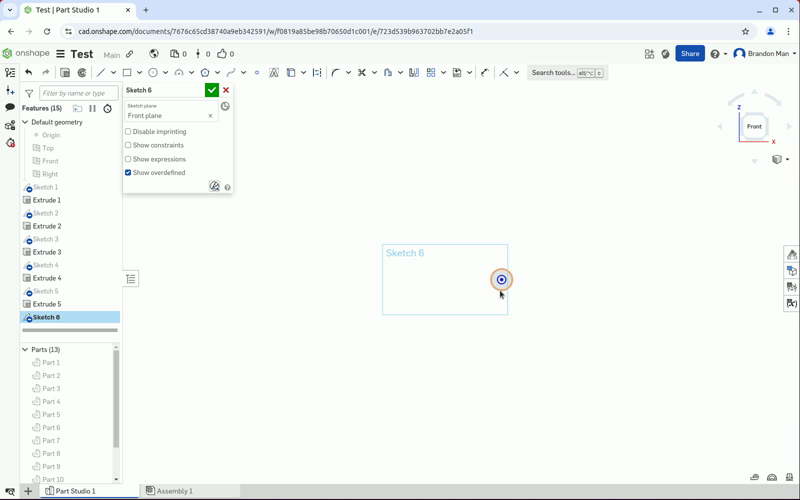
scroll(6)
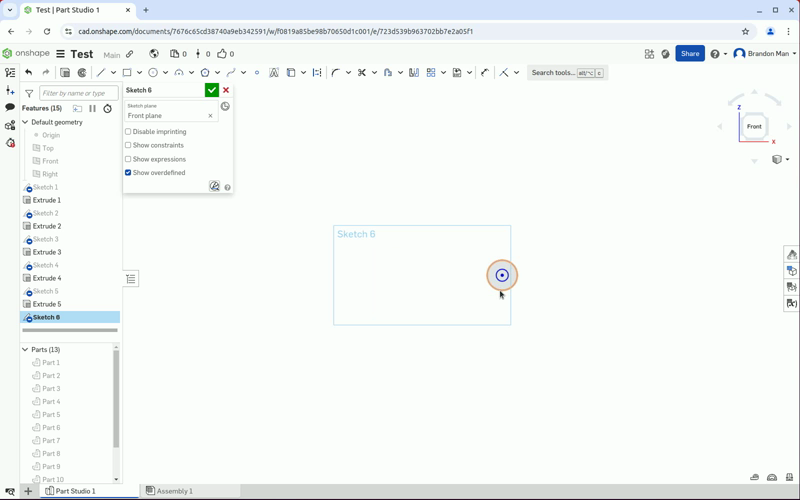
scroll(6)
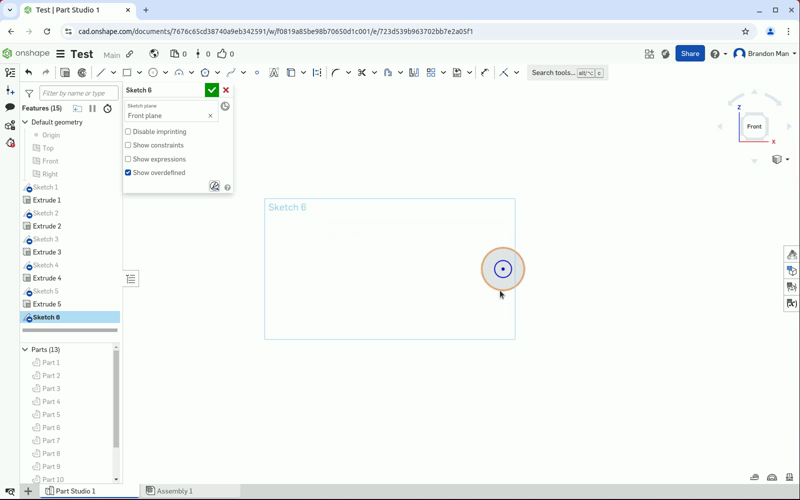
scroll(6)
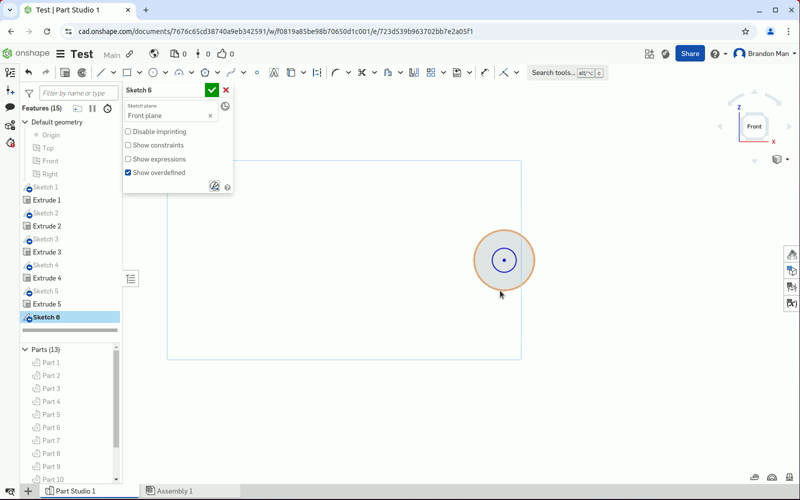
scroll(6)
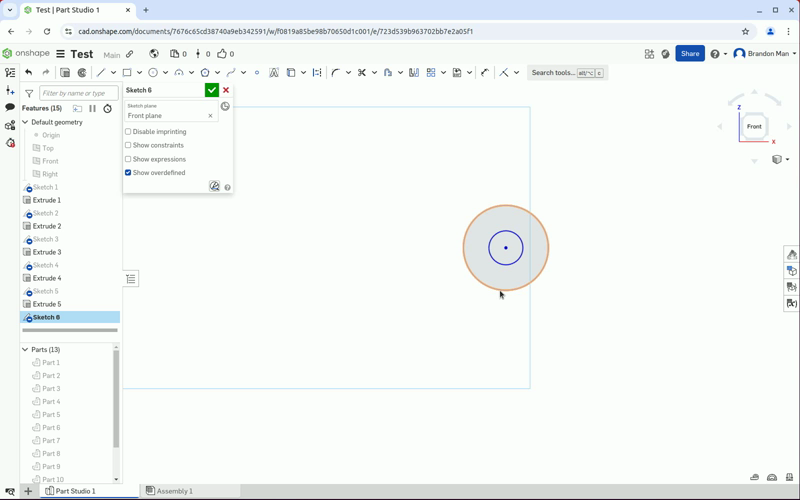
scroll(6)
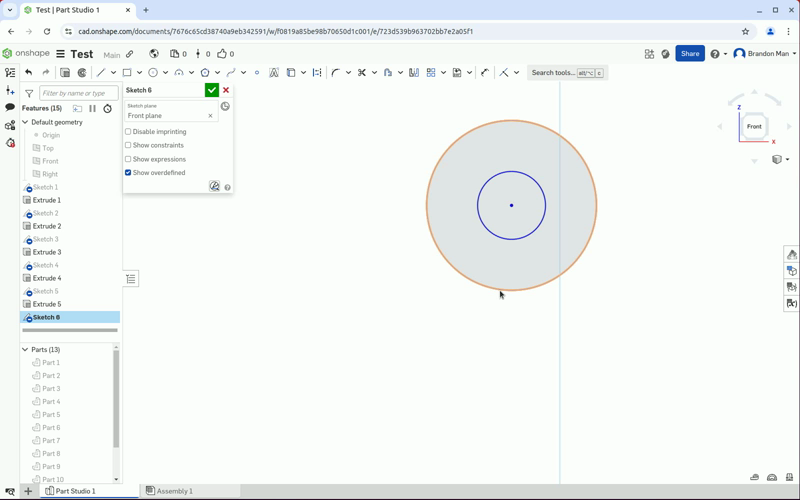
click(500, 290)
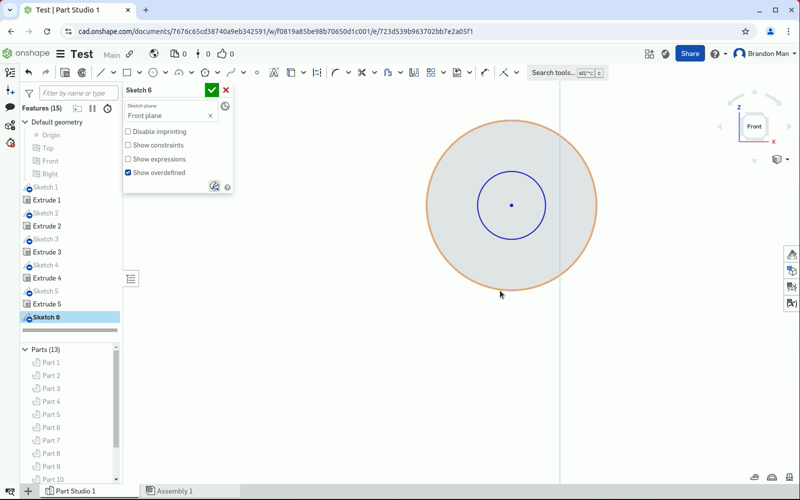
scroll(-6)
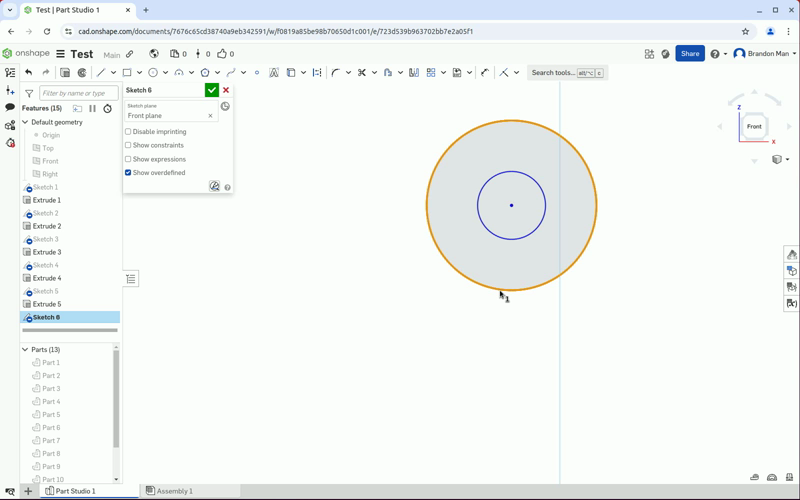
scroll(-6)
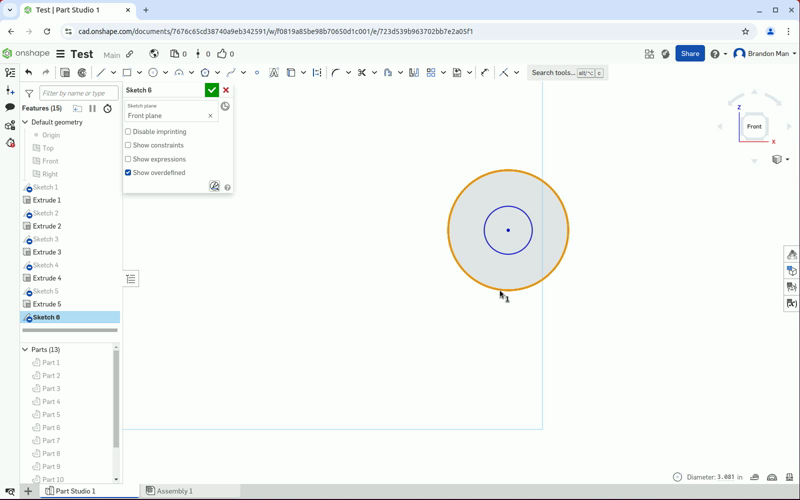
scroll(-6)
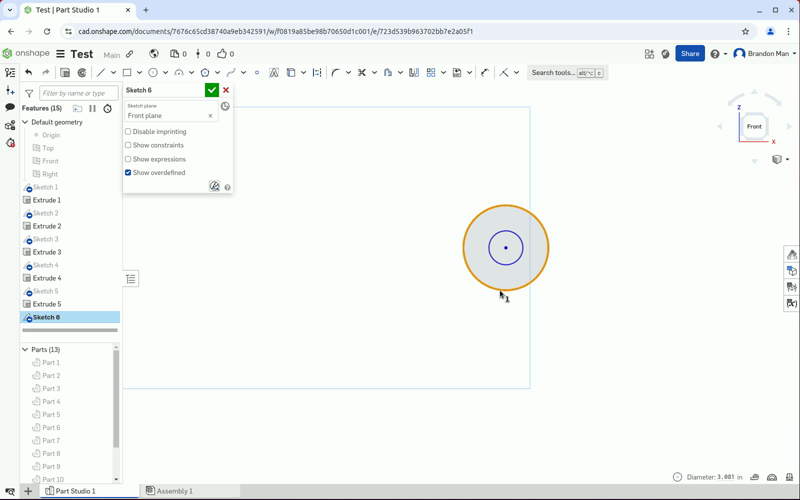
scroll(-6)
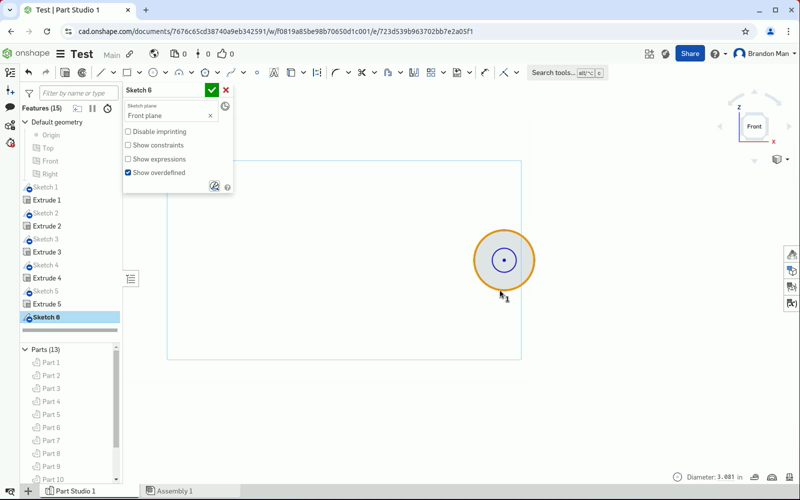
scroll(-6)
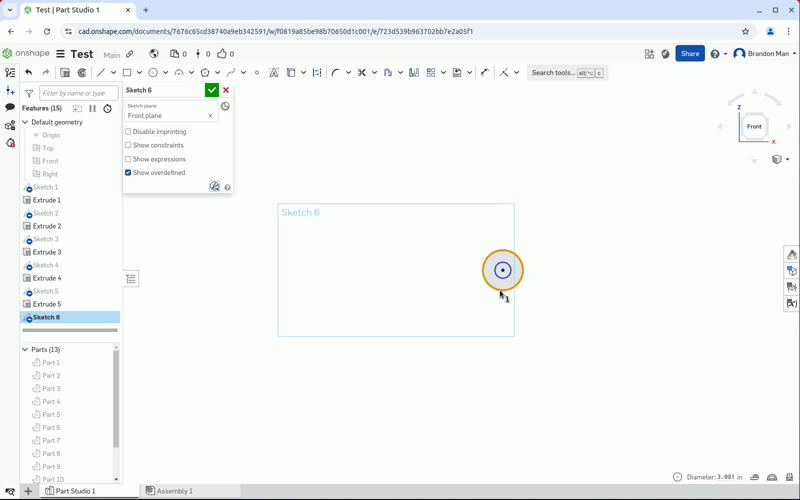
scroll(-6)
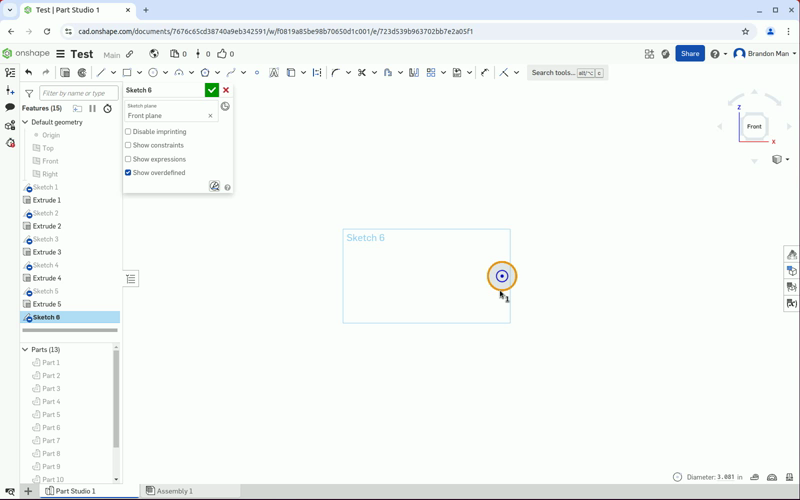
scroll(-6)
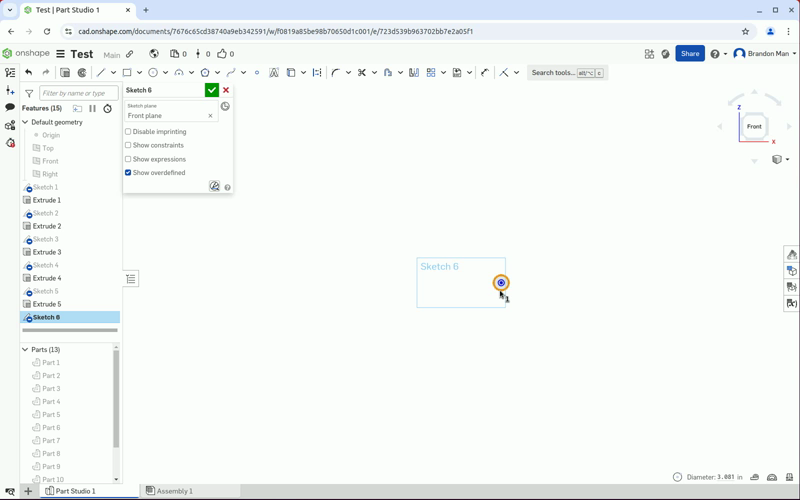
mouse_move(69, 352)
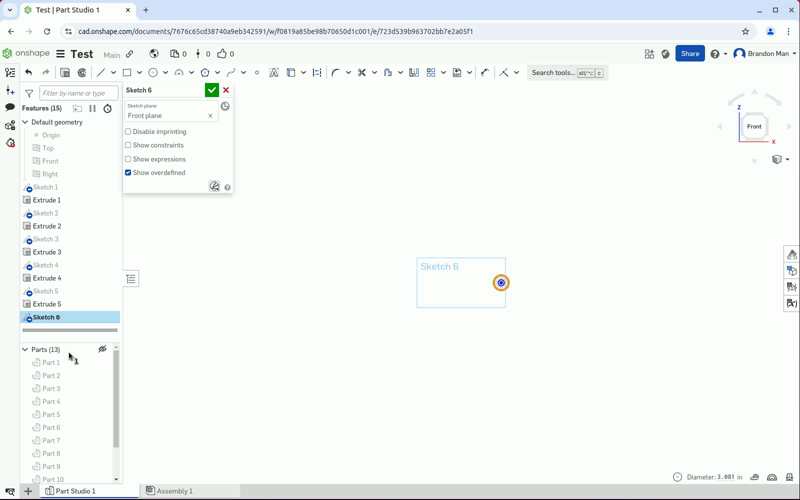
key(shift+y)
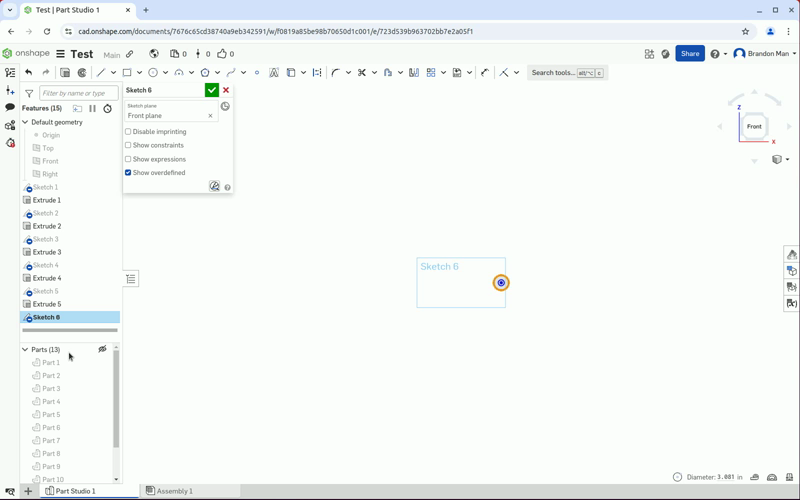
key(shift+e)
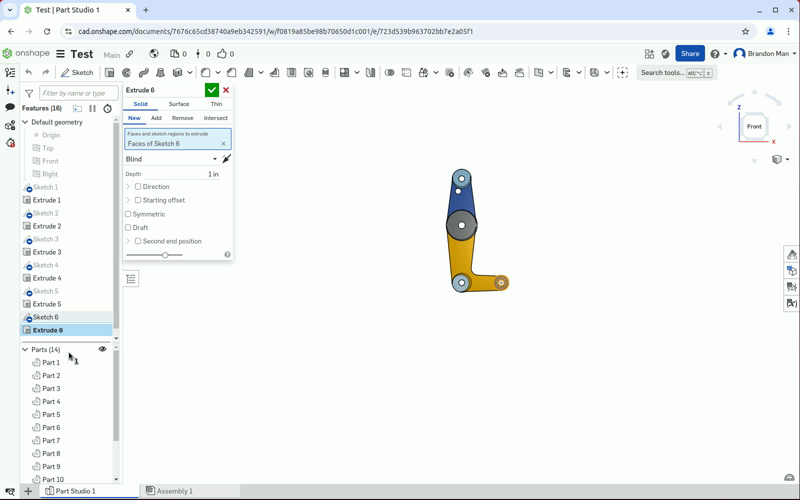
mouse_move(143, 106)
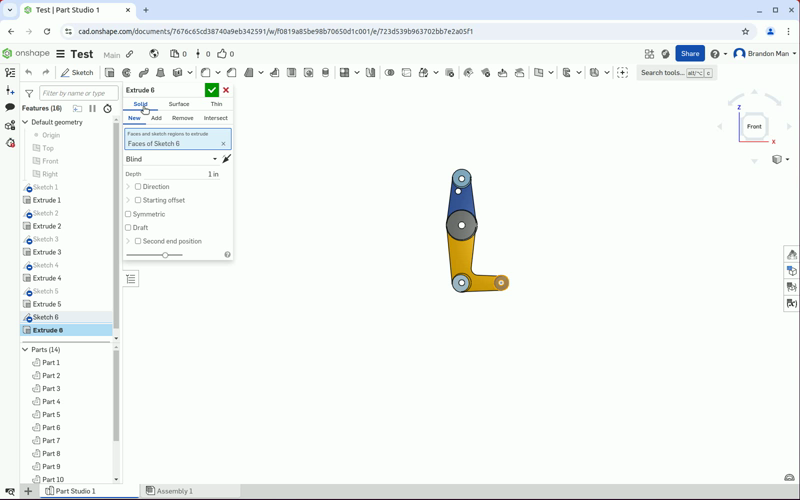
click(143, 106)
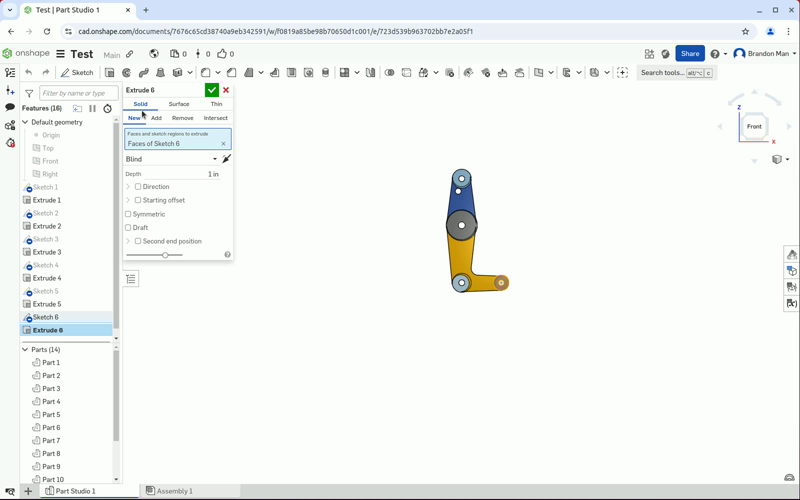
mouse_move(137, 120)
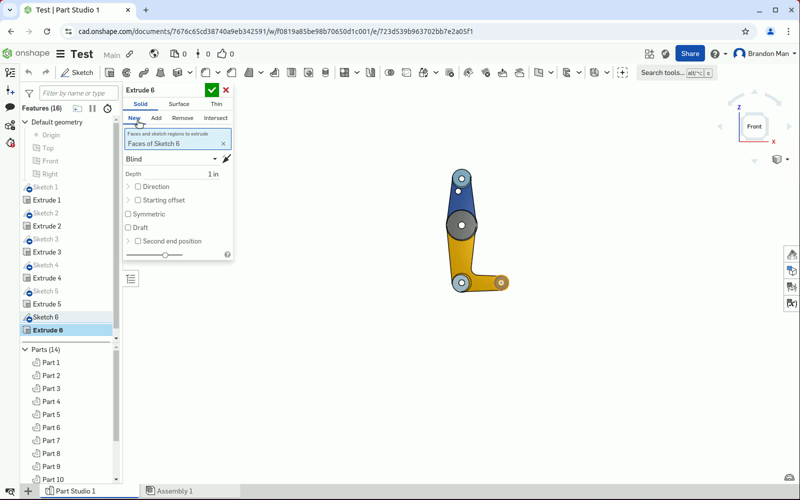
click(137, 120)
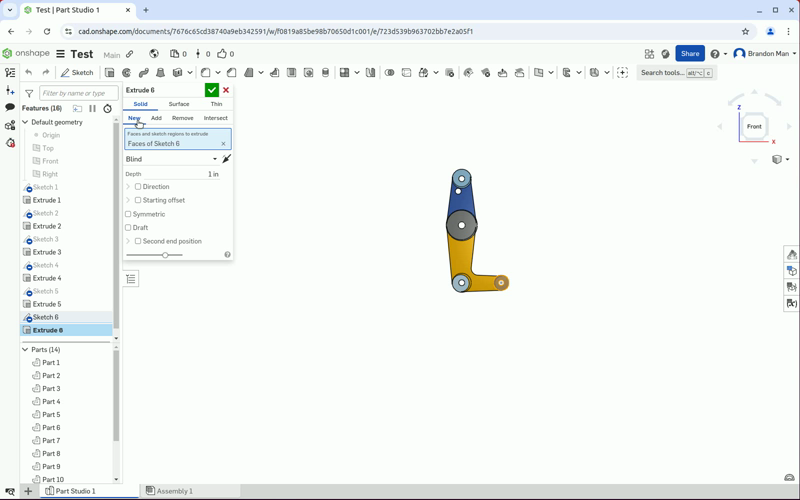
key(tab, 4)
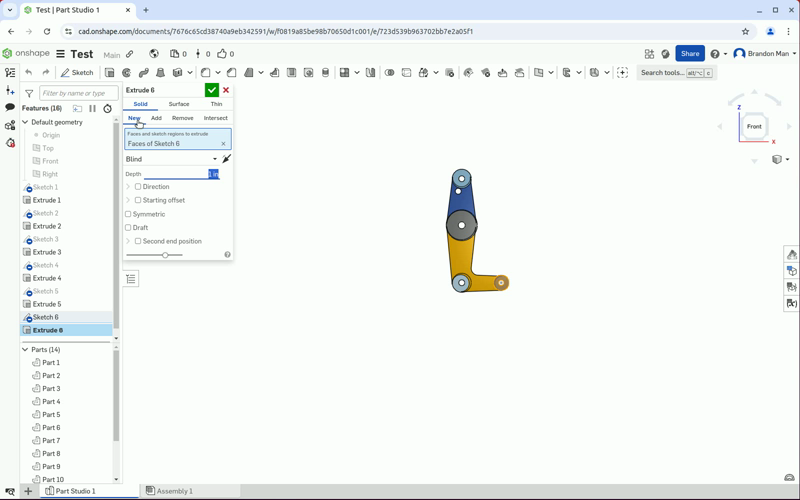
text(0.481)
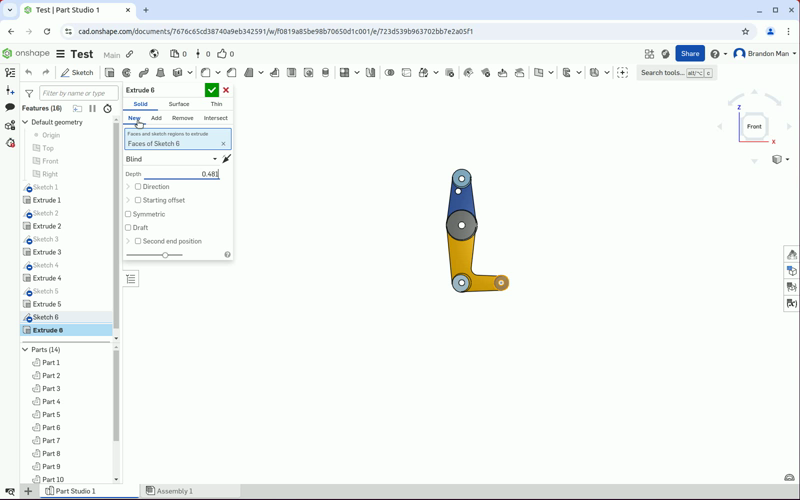
key(enter)
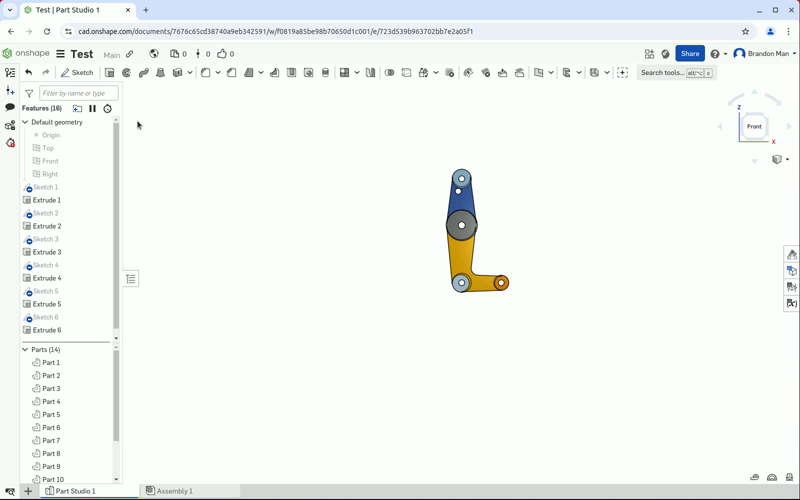
key(shift+h)
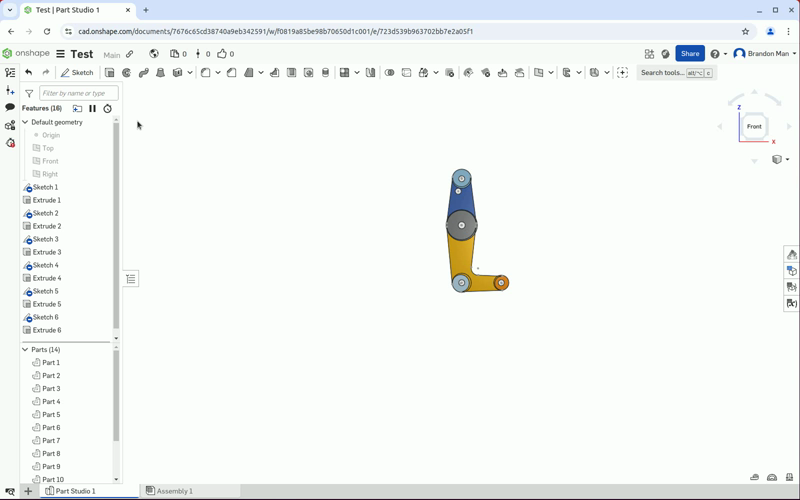
key(shift+h)
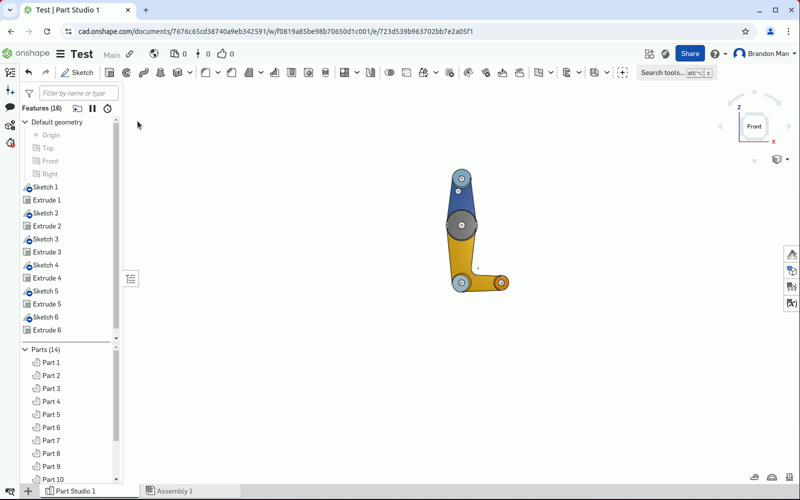
key(shift+7)
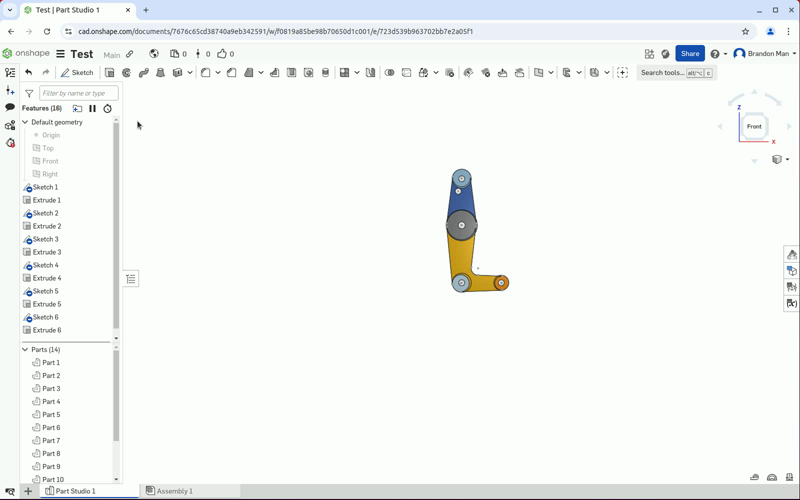
key(left, 2)
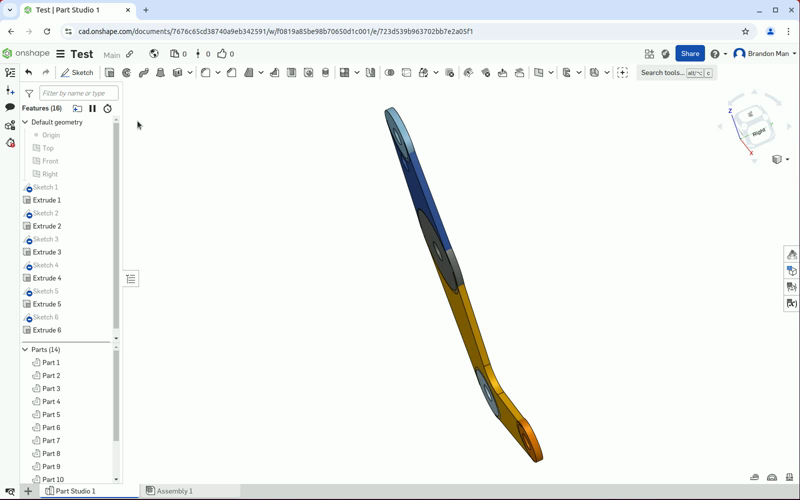
key(down, 2)
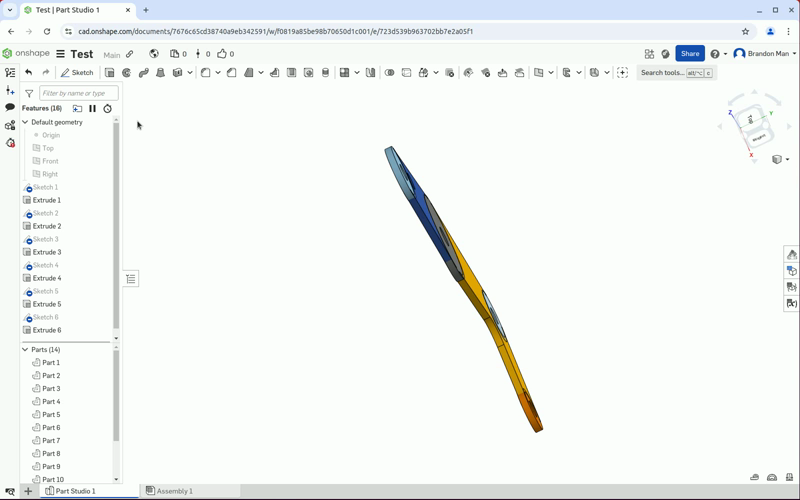
key(up, 2)
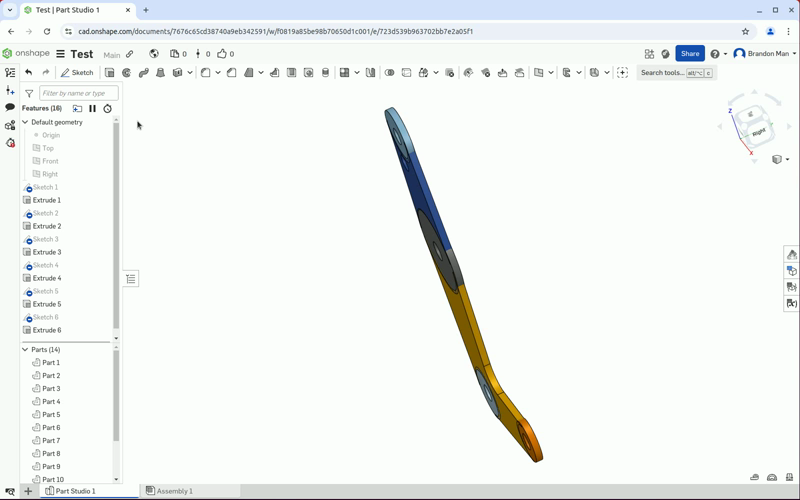
key(right, 2)
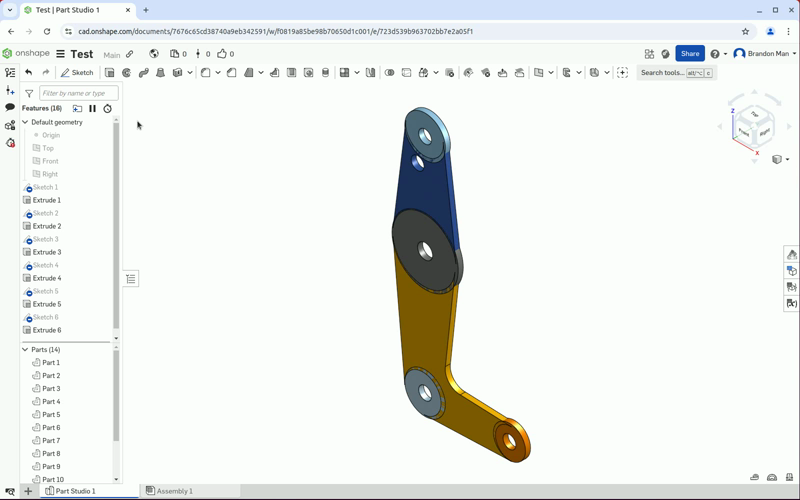
mouse_move(69, 189)
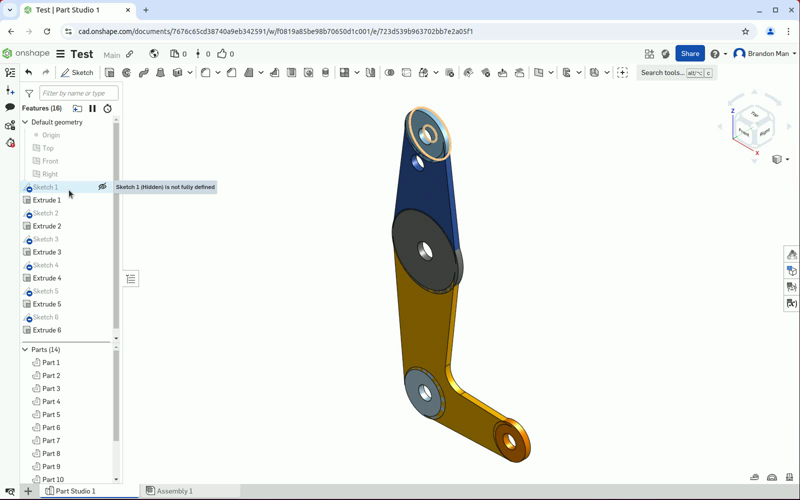
click(69, 189)